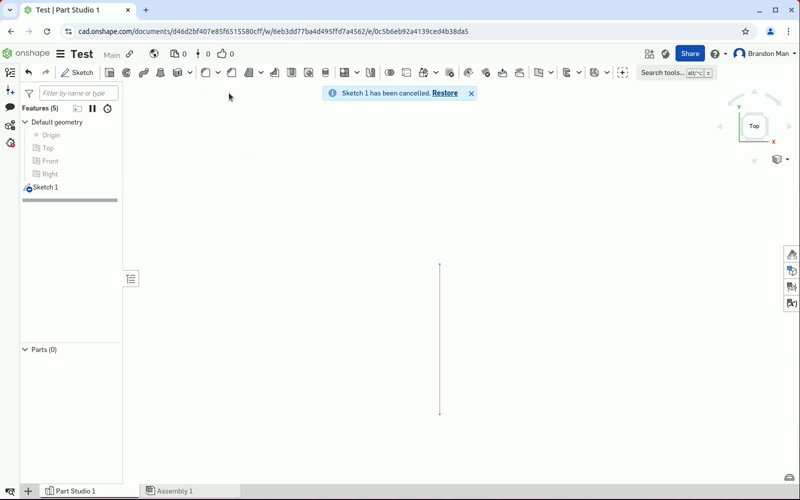
key(shift+h)
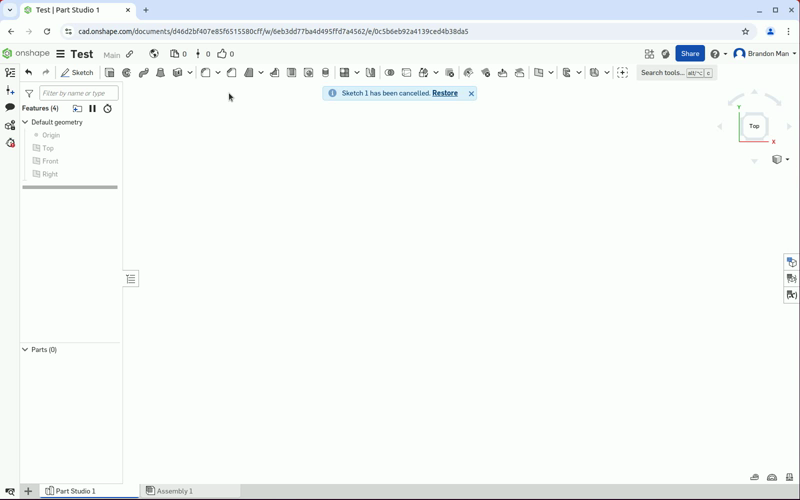
mouse_move(73, 352)
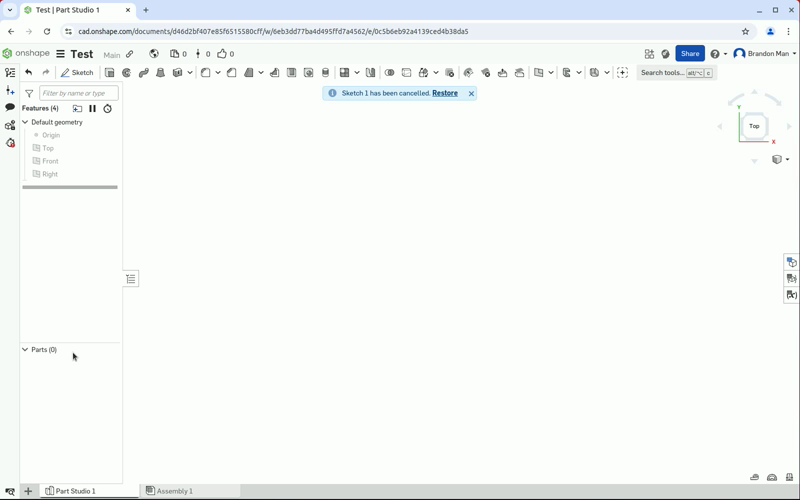
key(y)
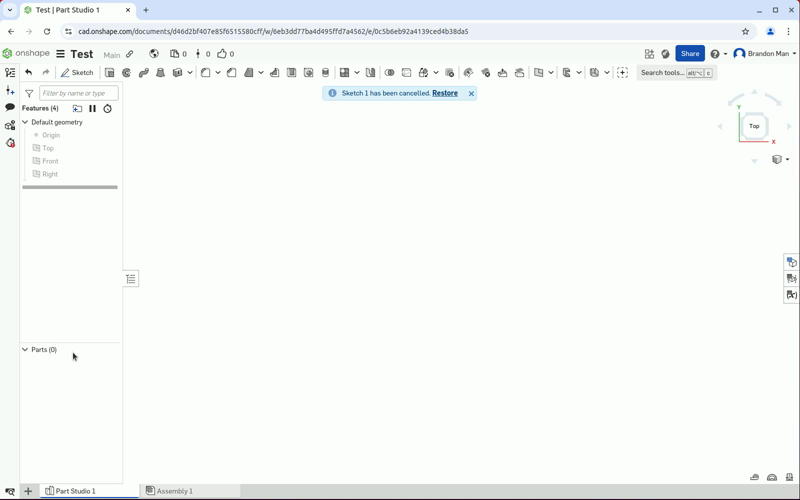
key(shift+p)
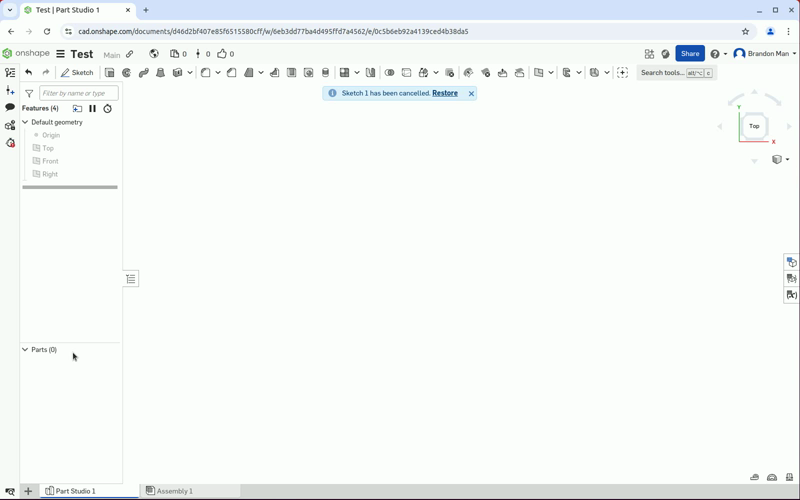
key(space)
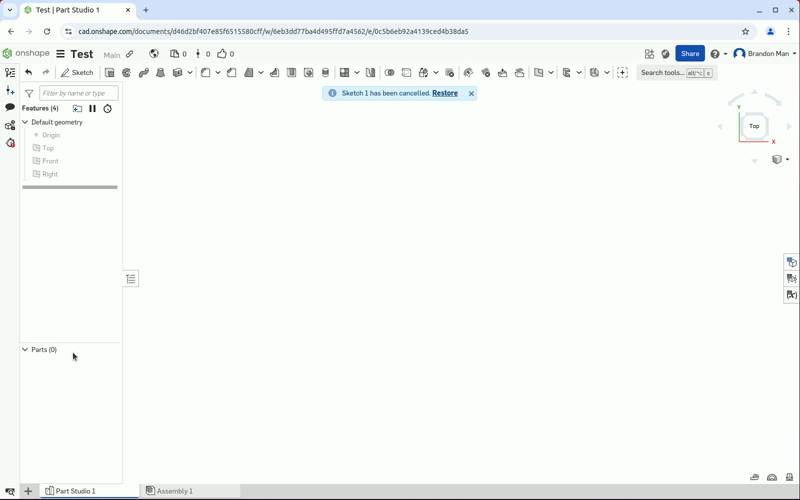
key_down(shift)
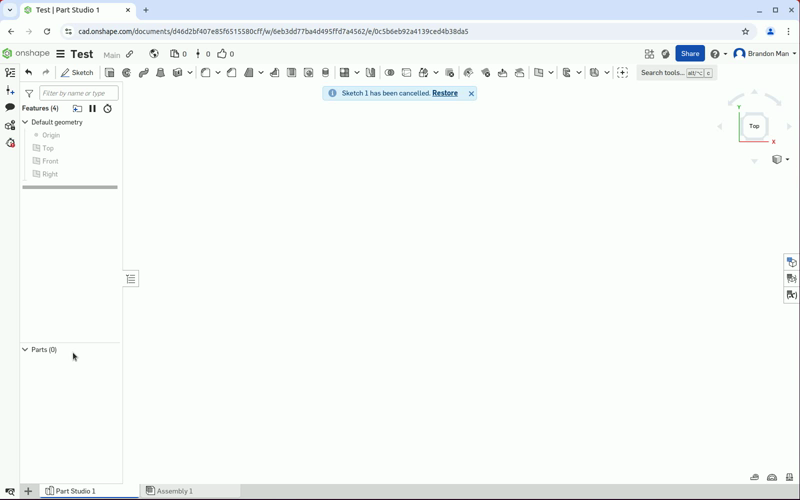
key(up)
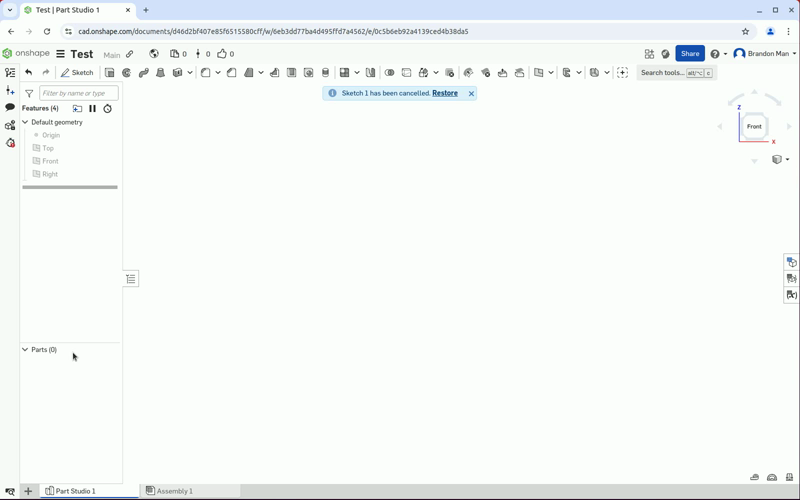
key_up(shift)
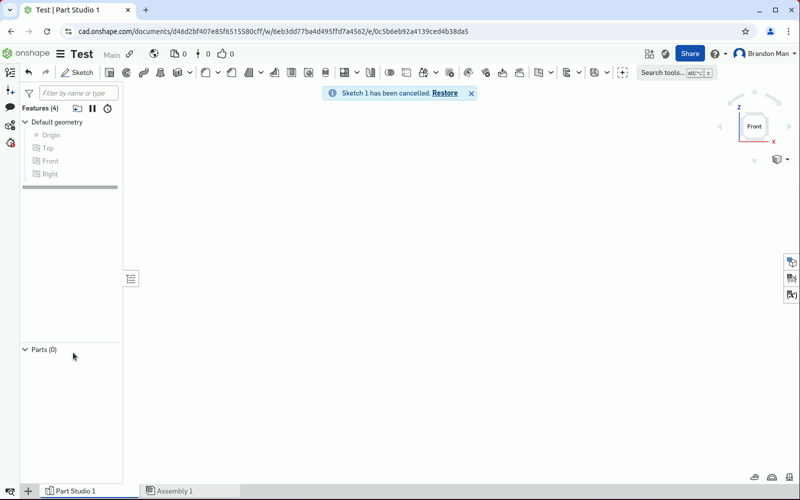
mouse_move(73, 352)
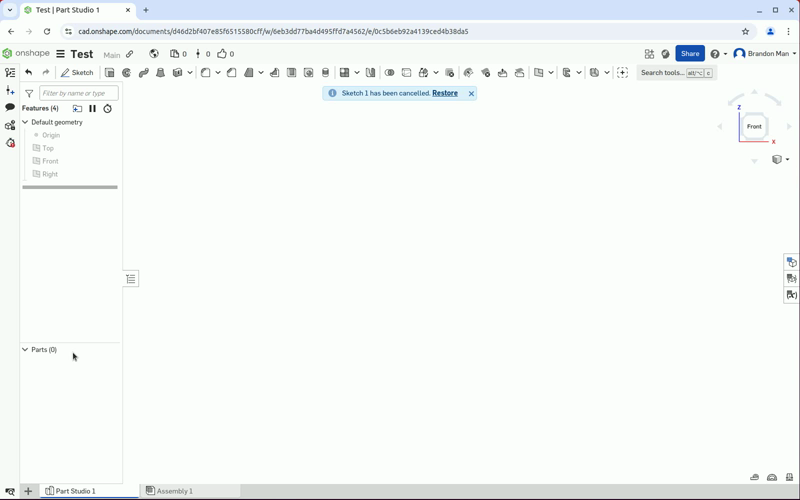
key(shift+y)
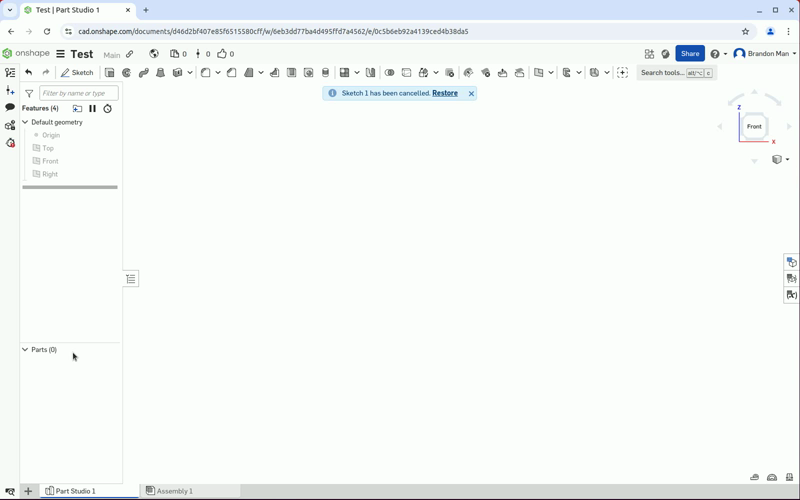
key(shift+s)
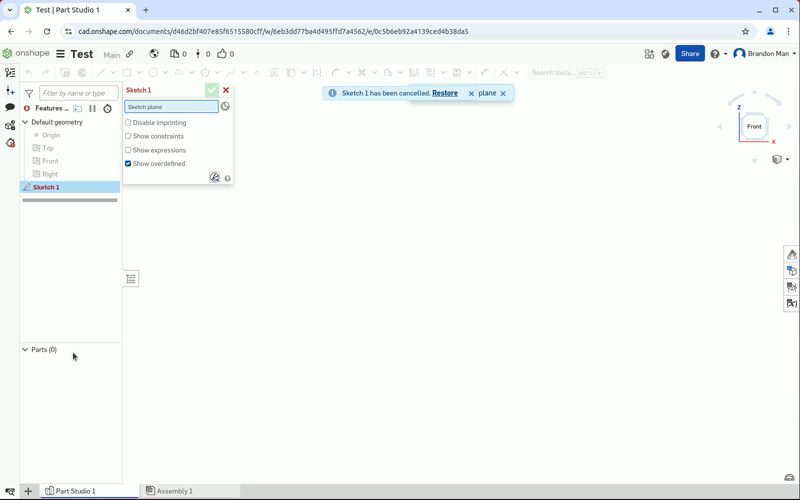
mouse_move(73, 163)
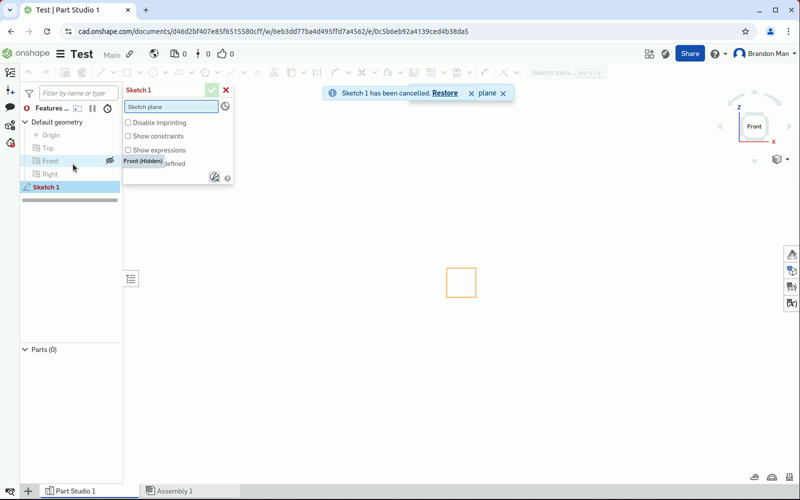
click(73, 163)
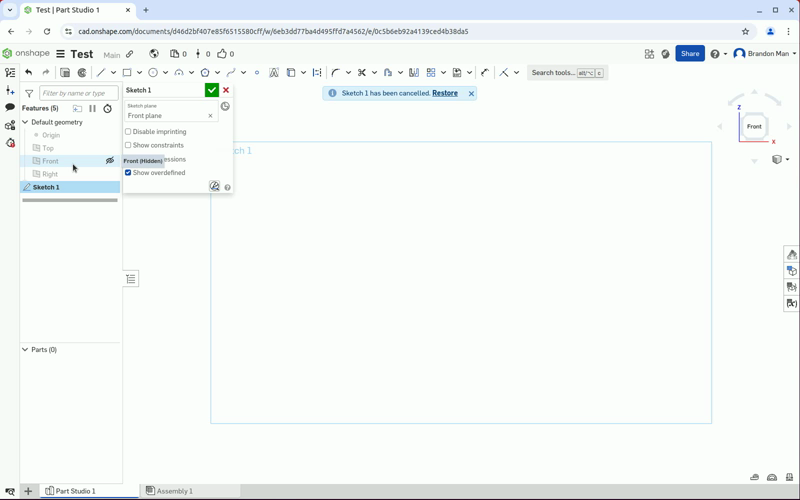
mouse_move(73, 352)
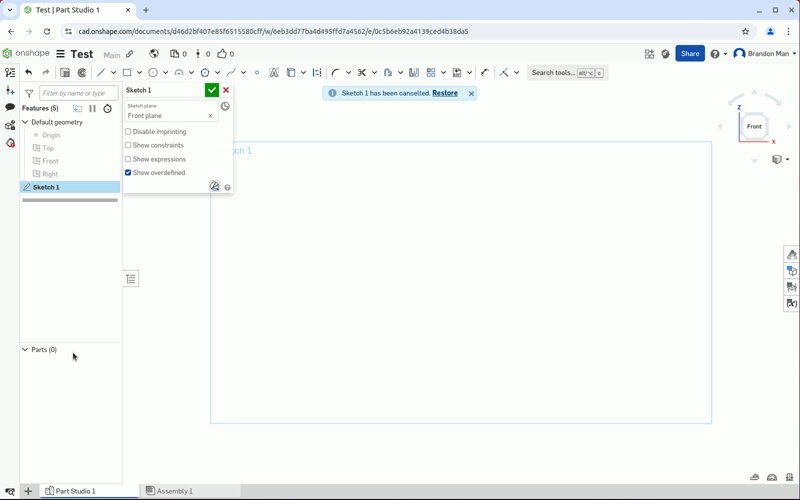
key(y)
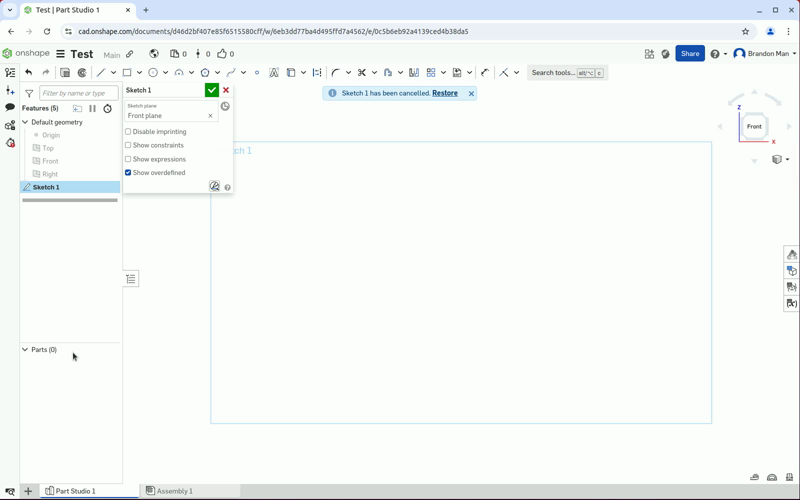
key(a)
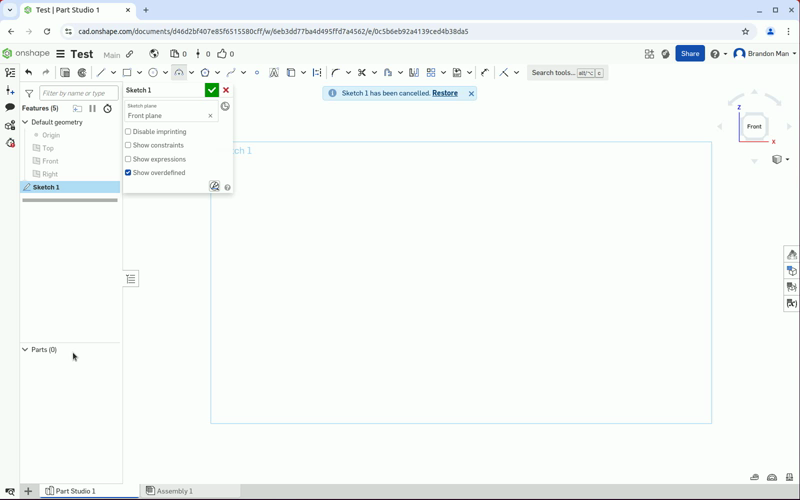
key_down(shift)
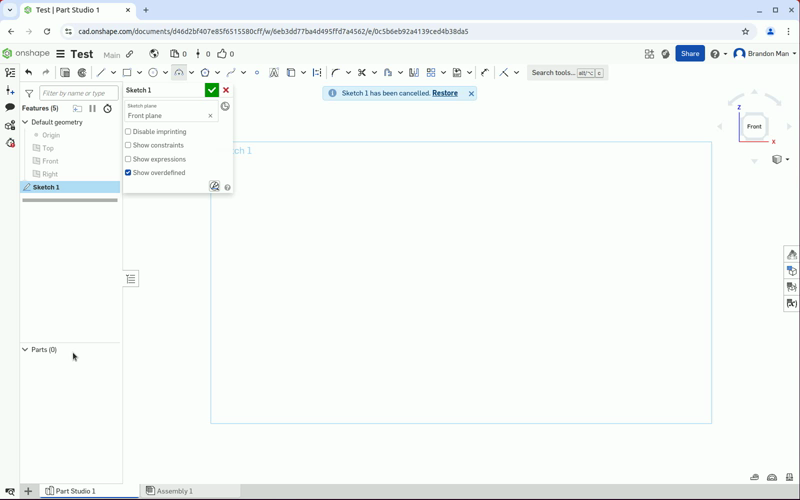
mouse_move(379, 282)
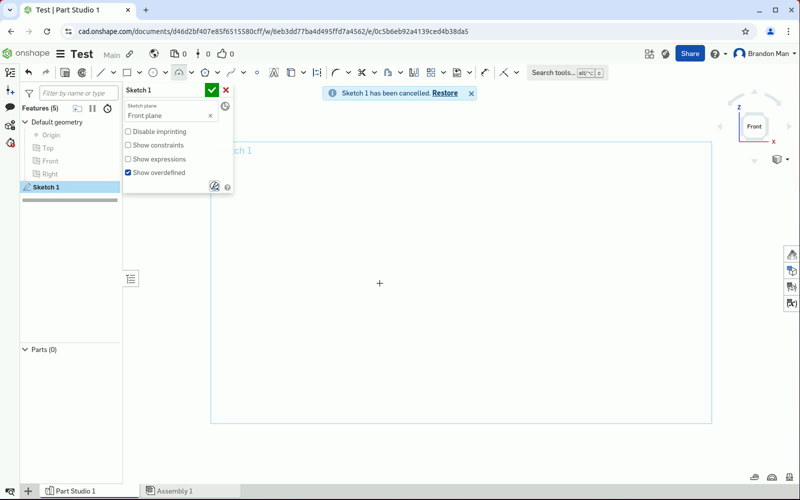
click(379, 282)
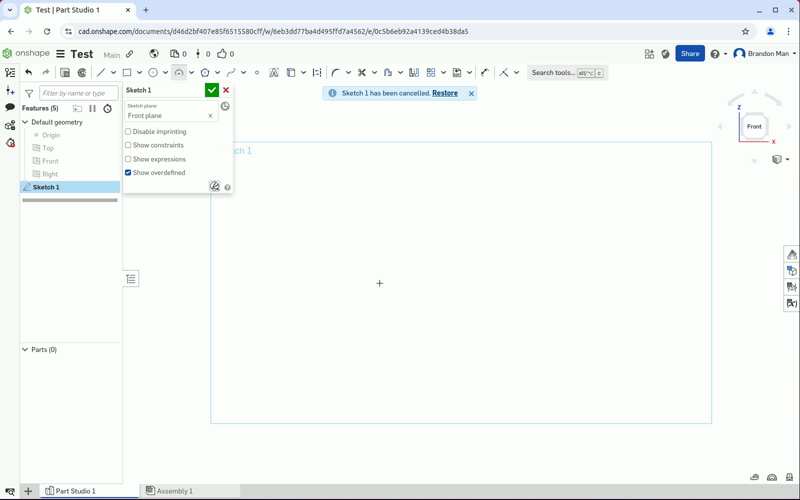
key_up(shift)
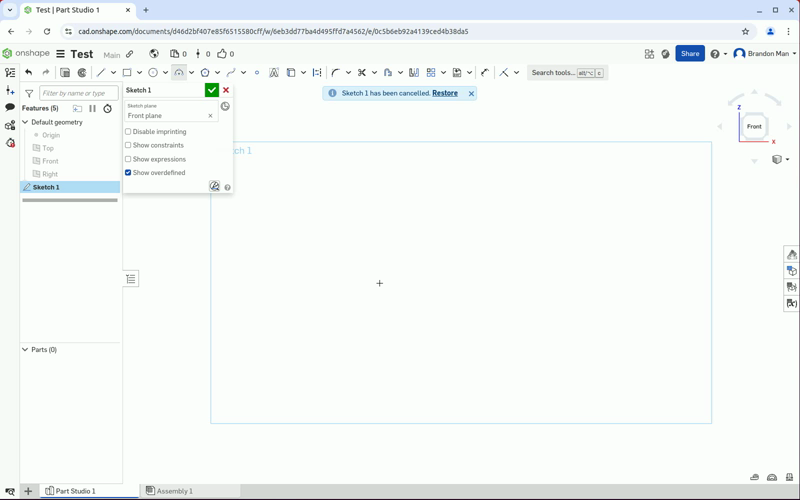
key_down(shift)
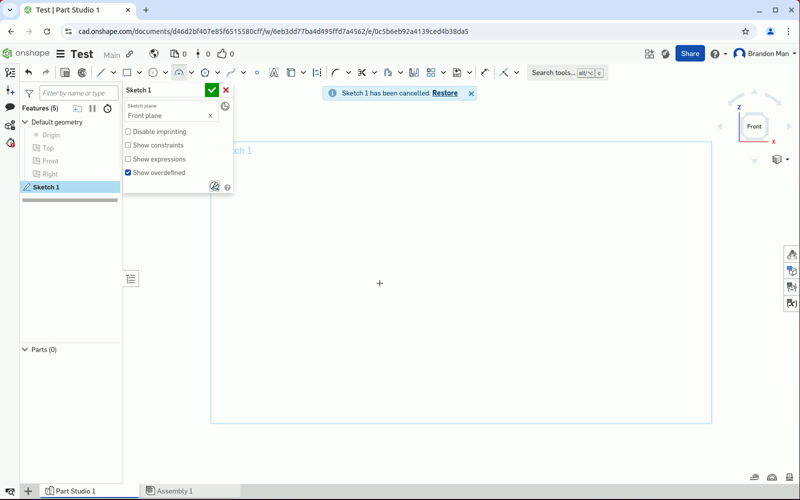
mouse_move(541, 282)
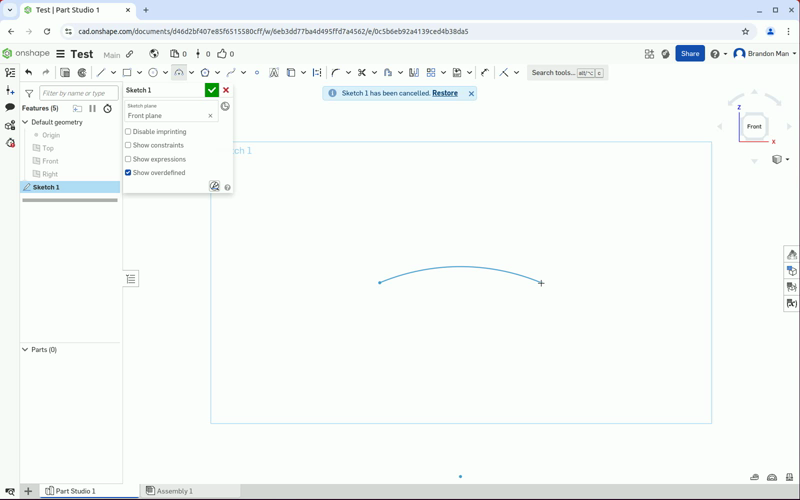
click(541, 282)
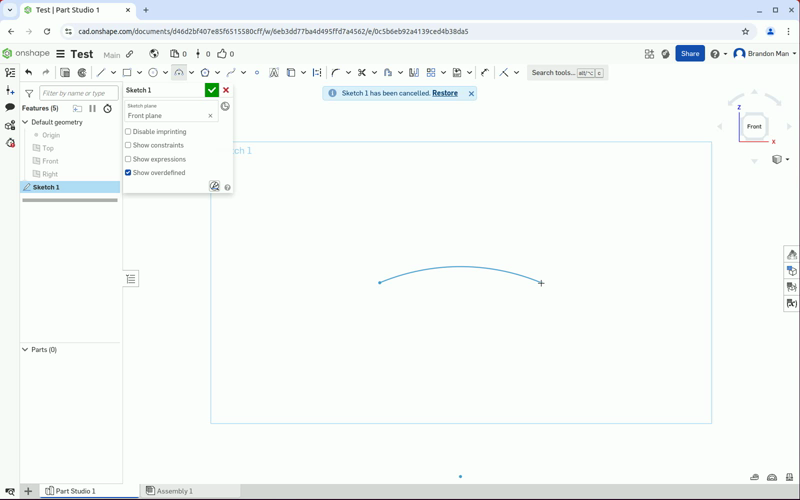
mouse_move(460, 202)
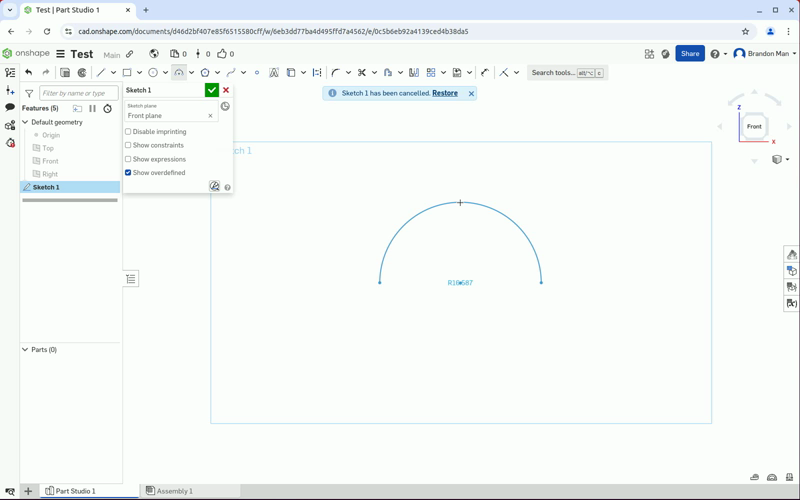
click(460, 202)
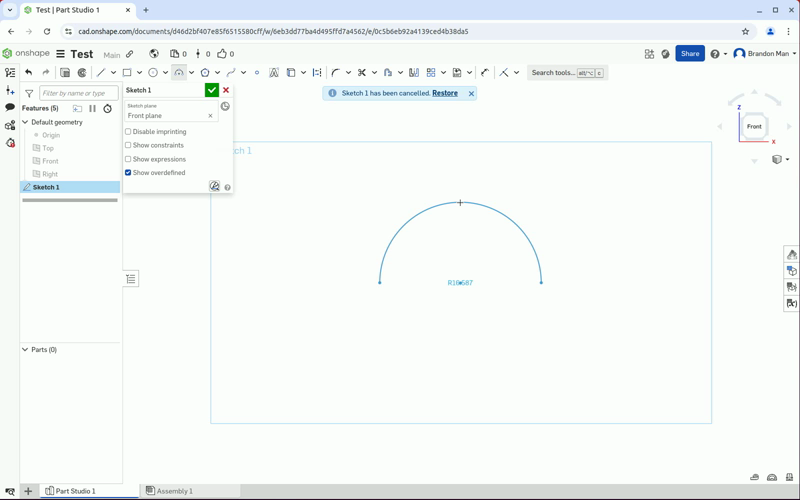
key_up(shift)
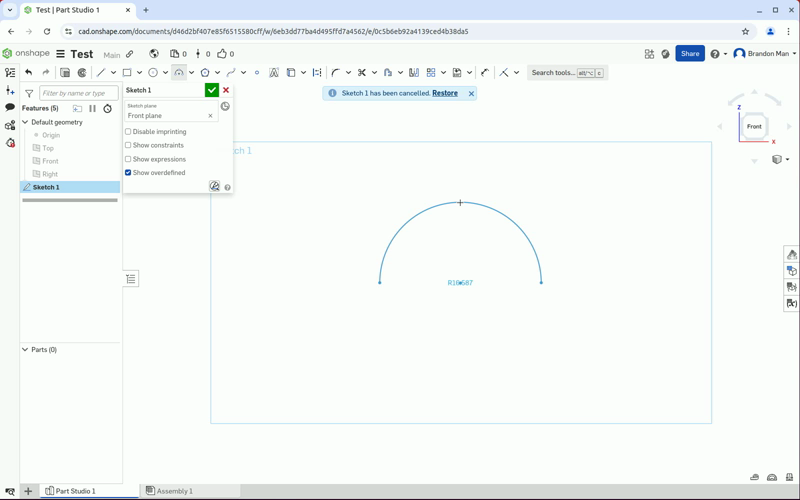
key(esc)
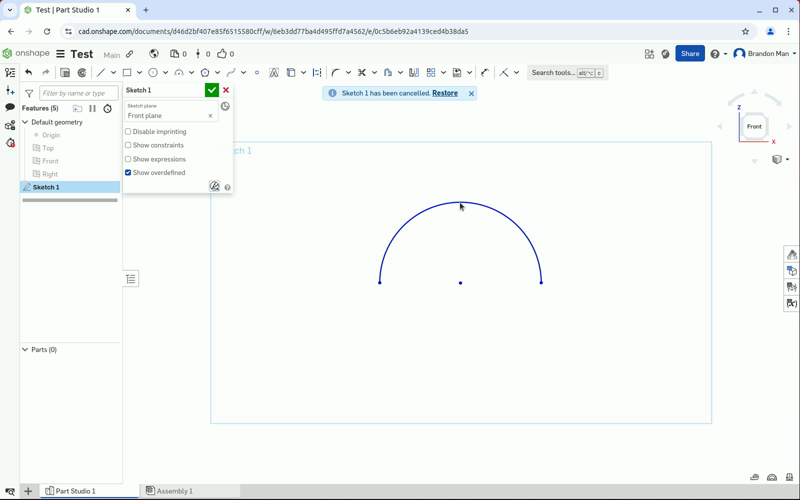
key(l)
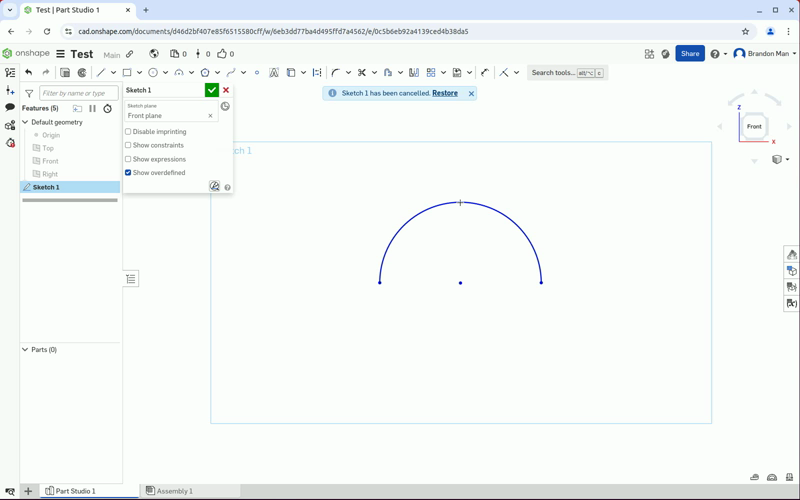
mouse_move(541, 282)
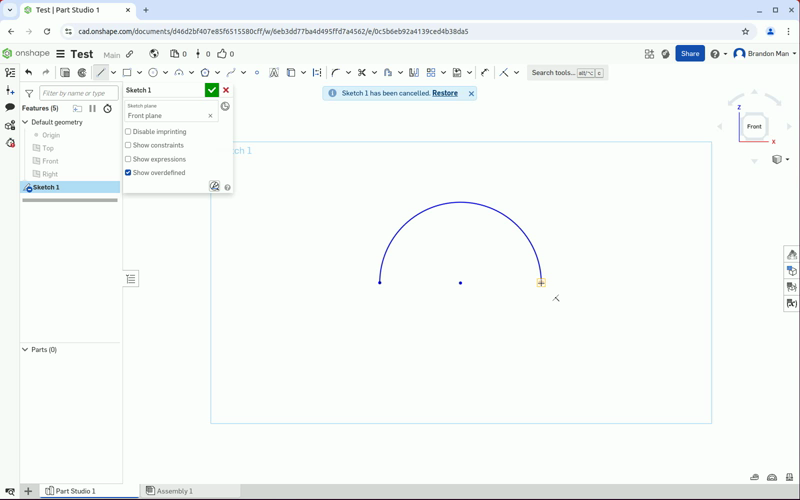
click(541, 282)
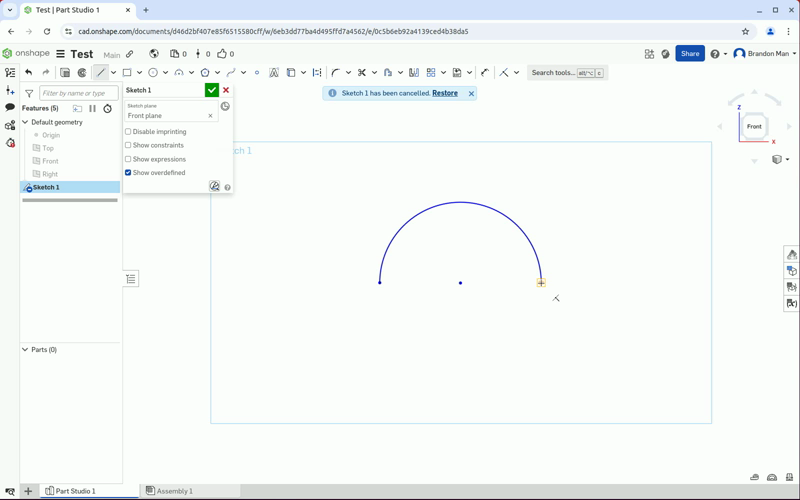
key_down(shift)
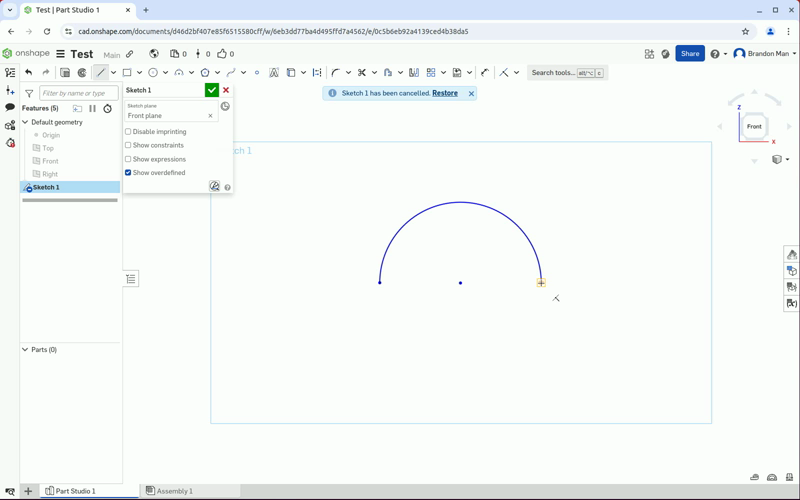
mouse_move(541, 220)
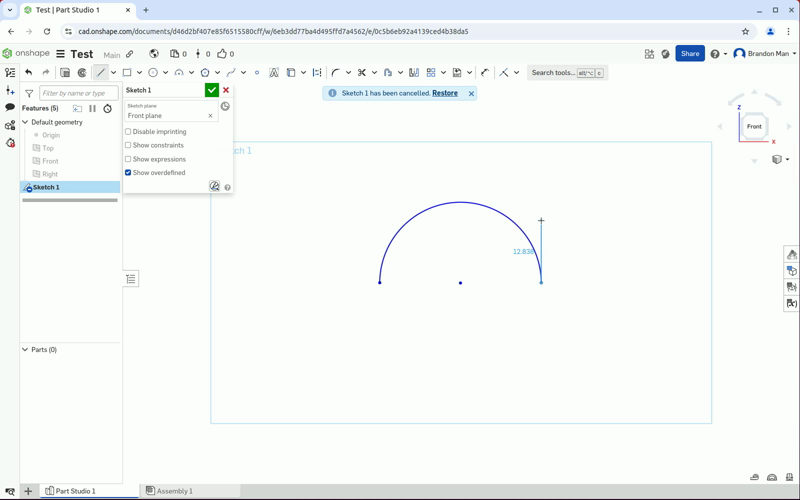
click(541, 220)
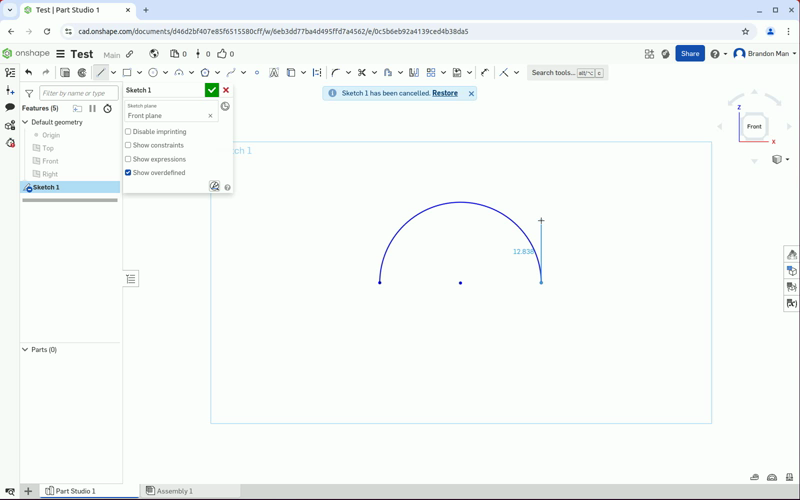
key_up(shift)
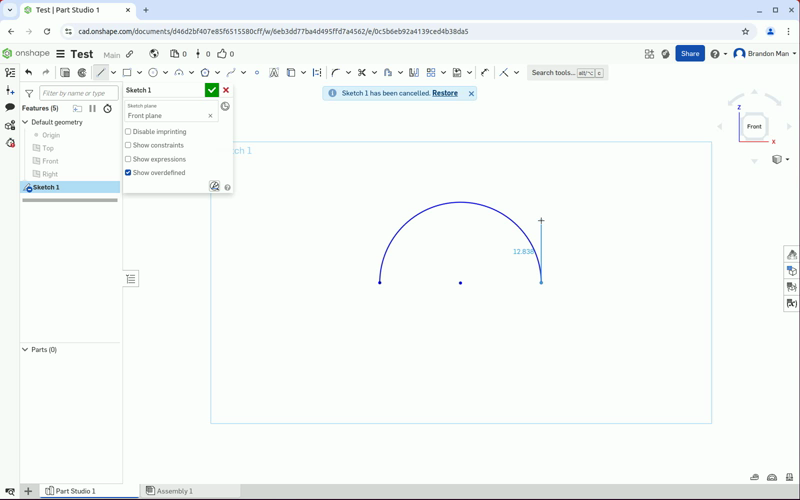
key_down(shift)
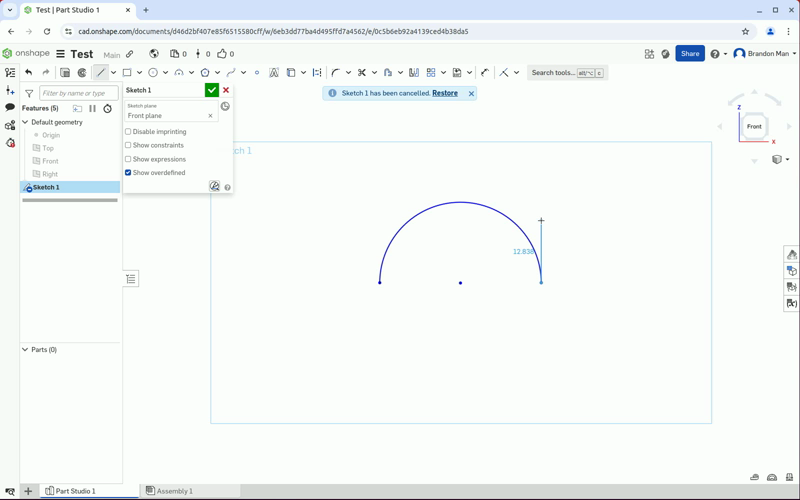
mouse_move(571, 220)
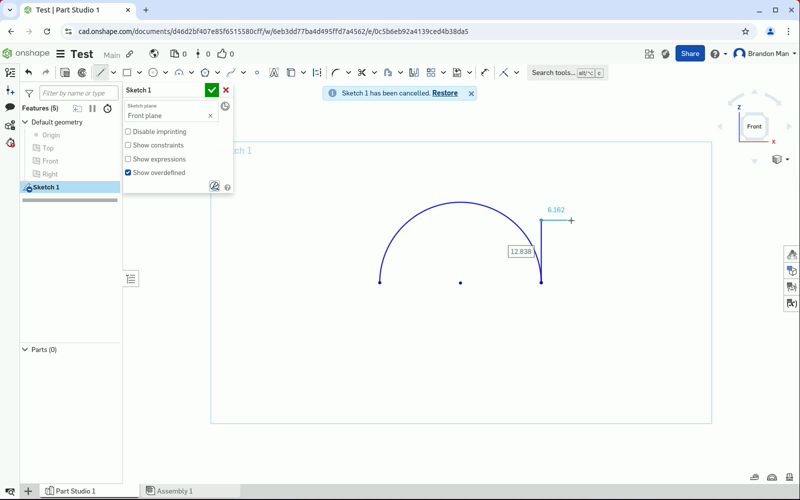
mouse_move(507, 199)
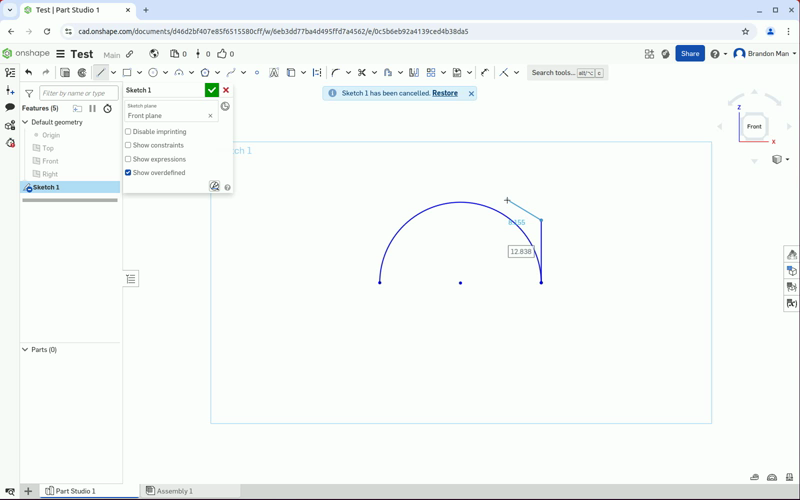
click(507, 199)
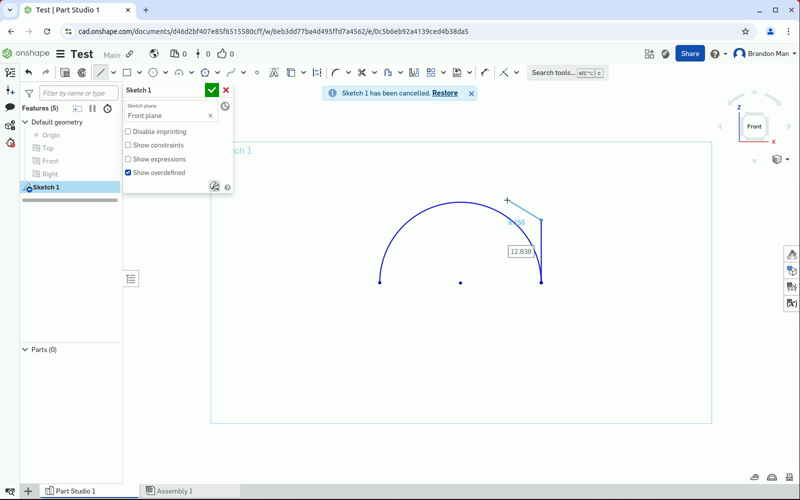
key_up(shift)
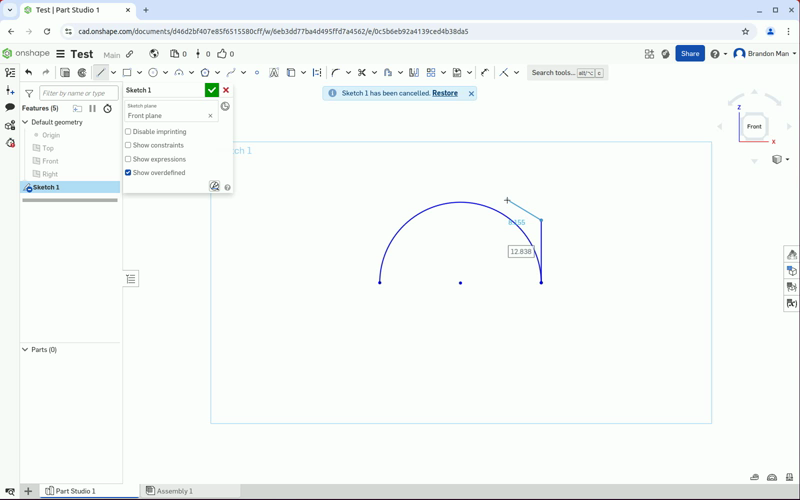
key_down(shift)
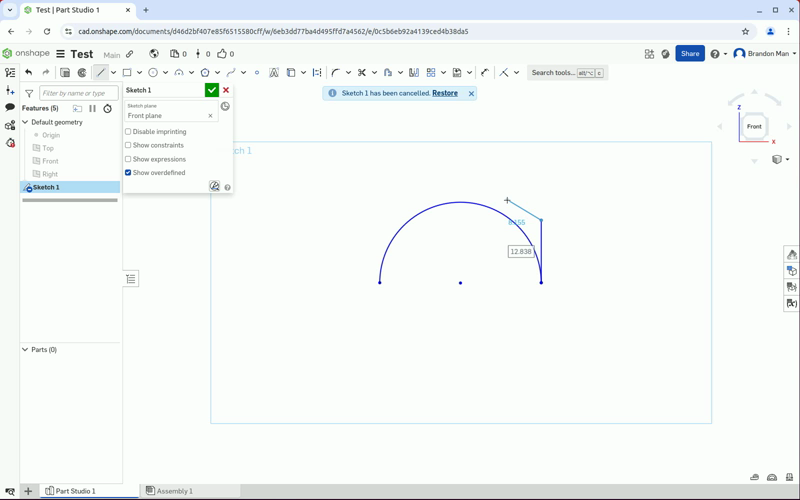
mouse_move(413, 199)
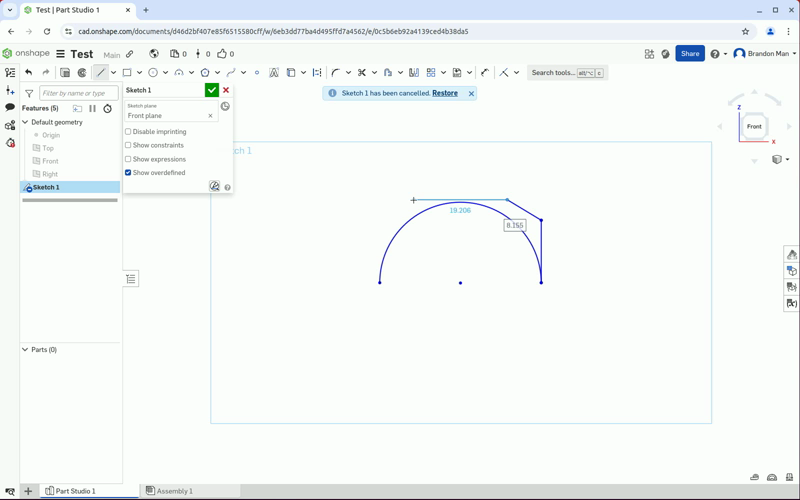
click(413, 199)
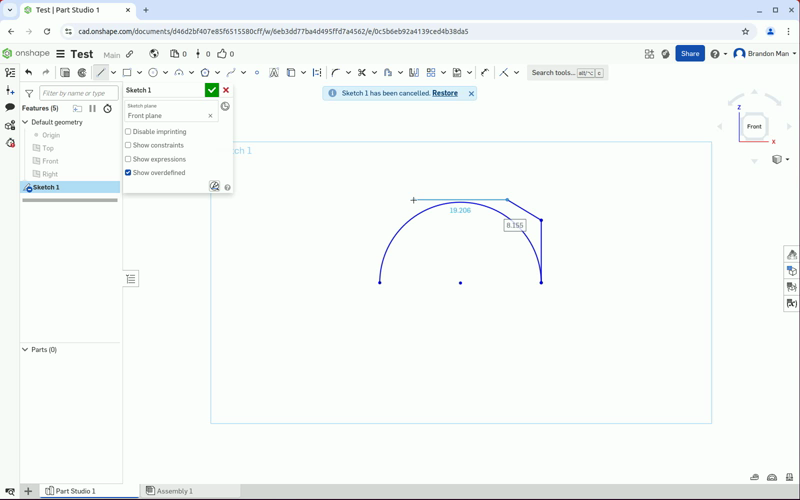
key_up(shift)
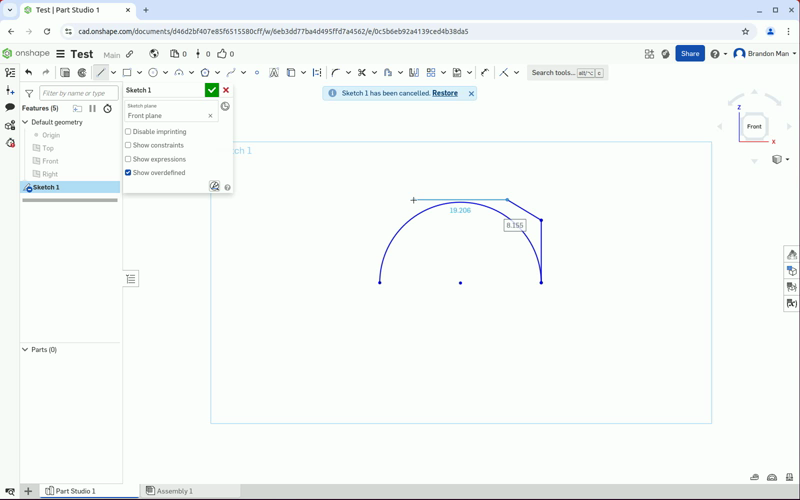
key_down(shift)
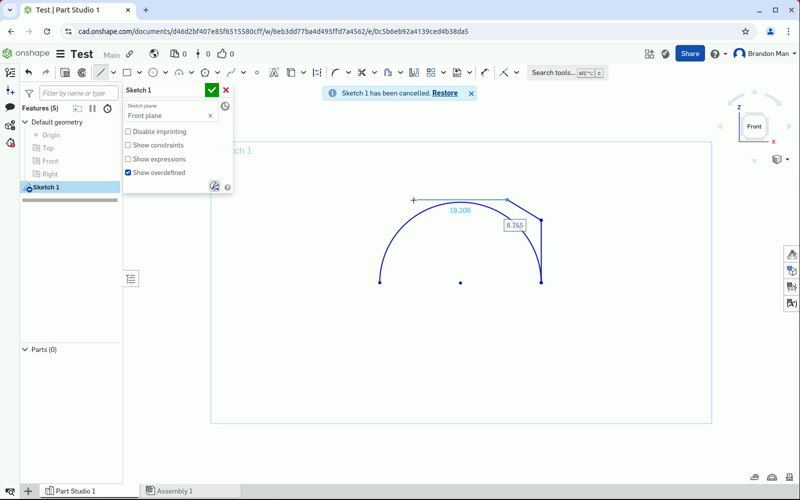
mouse_move(444, 199)
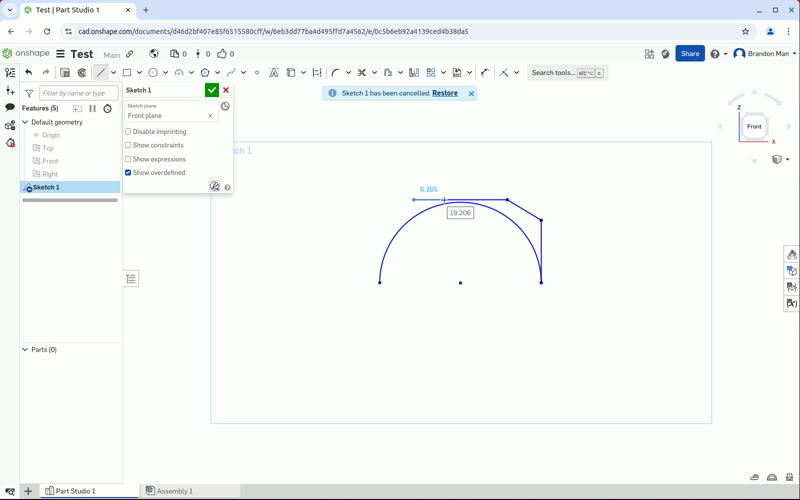
mouse_move(379, 220)
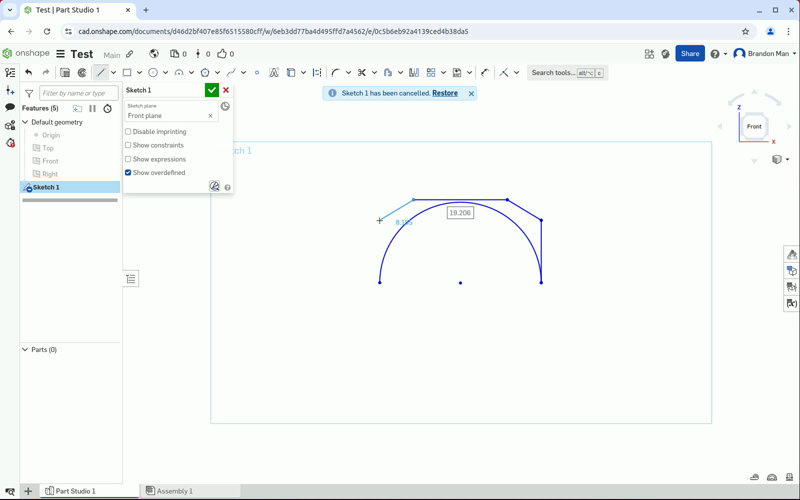
click(379, 220)
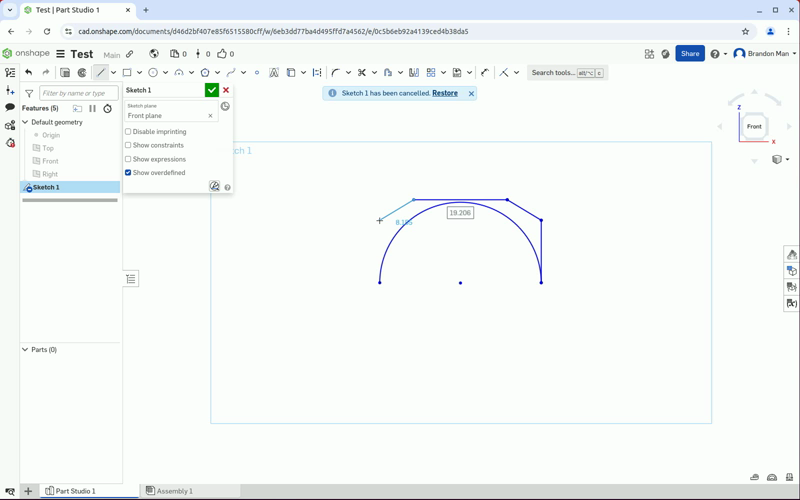
key_up(shift)
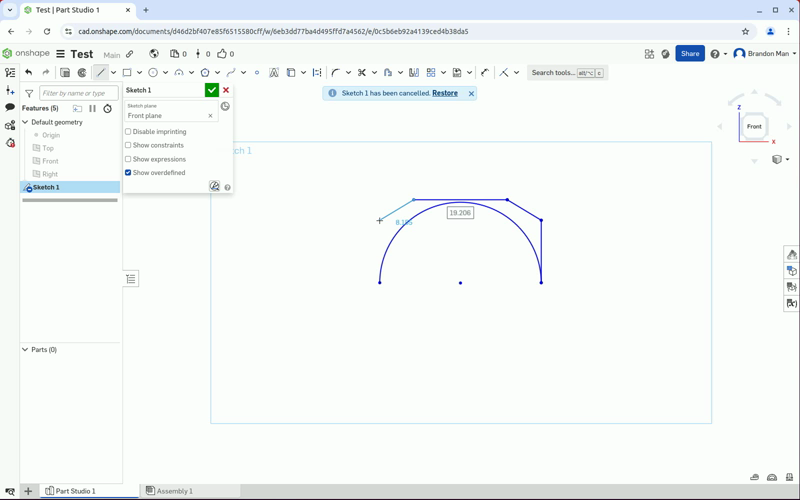
key_down(shift)
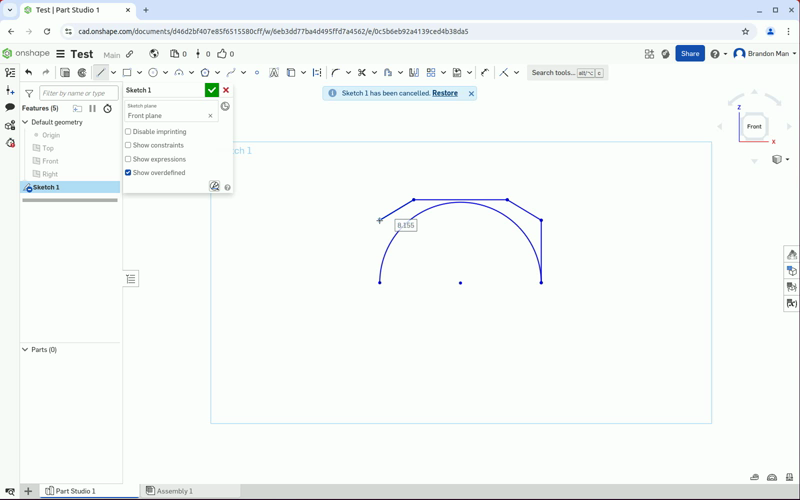
mouse_move(379, 282)
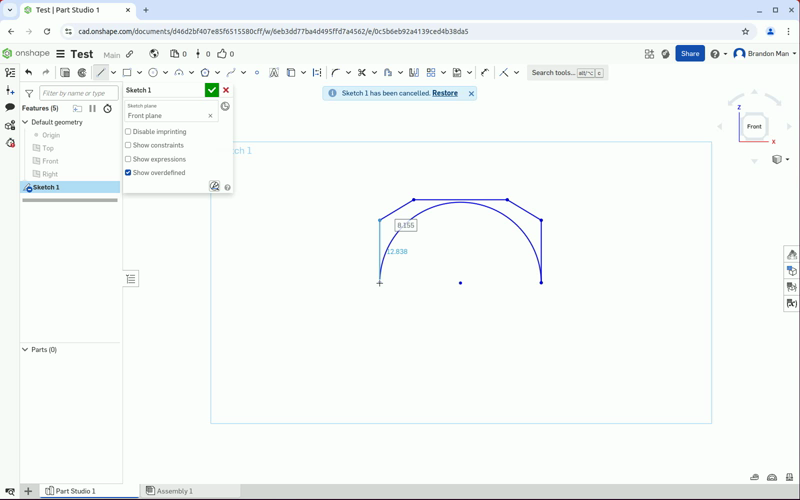
key_up(shift)
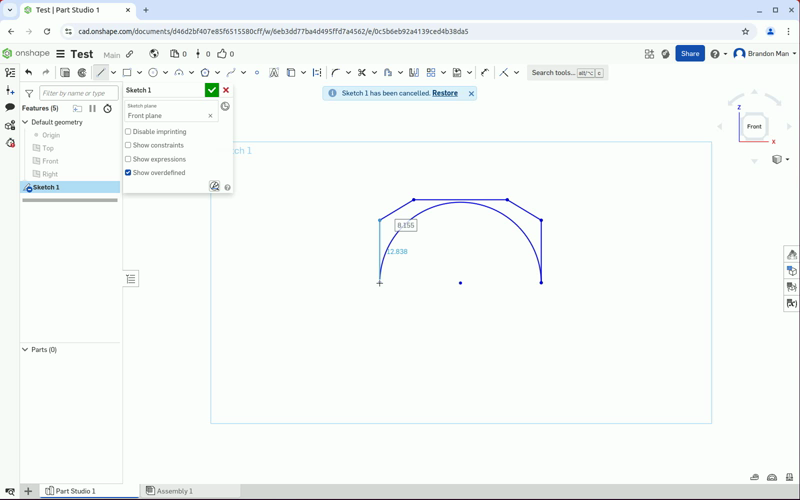
click(379, 282)
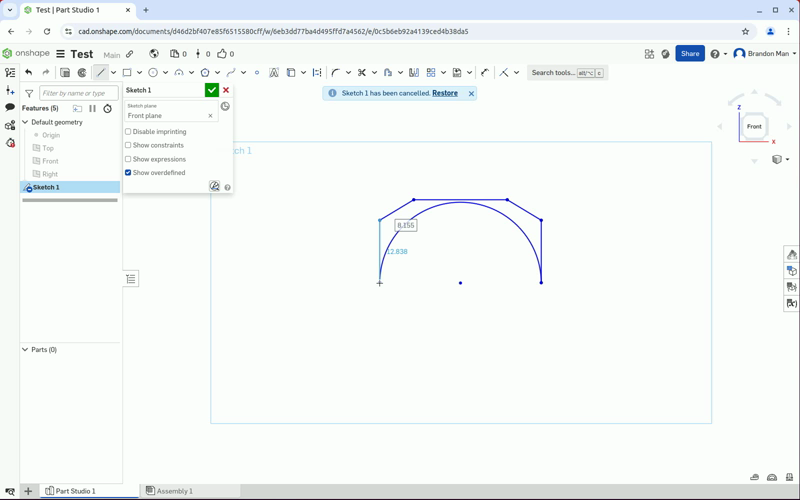
key(esc)
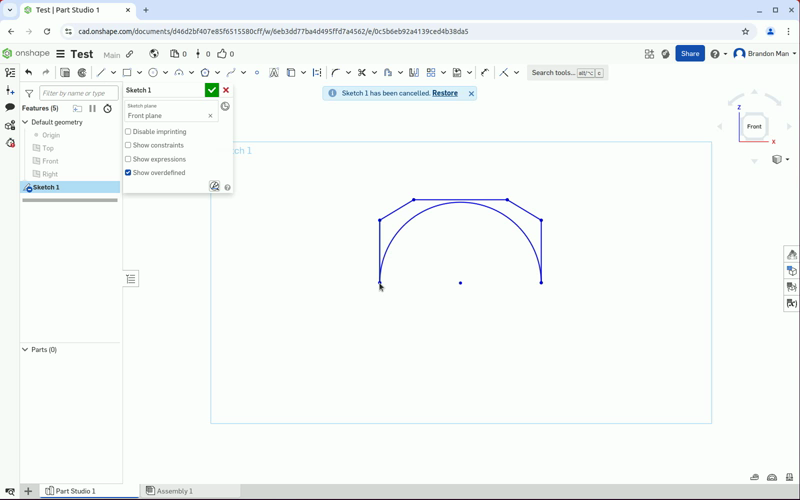
mouse_move(411, 203)
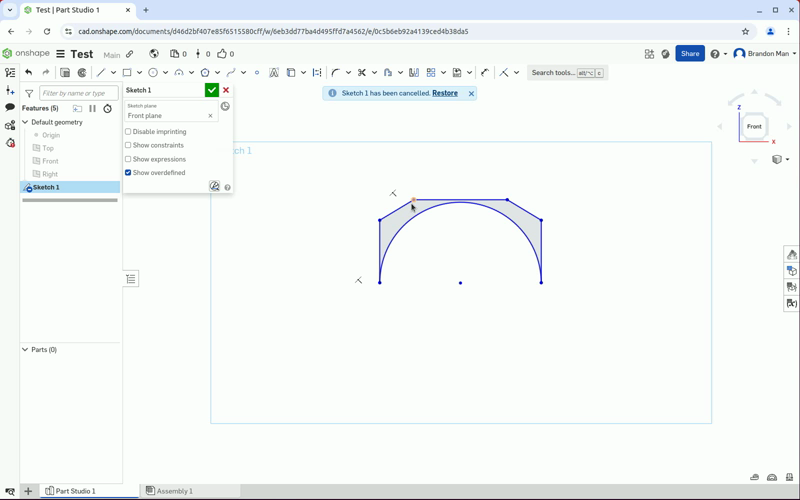
click(411, 203)
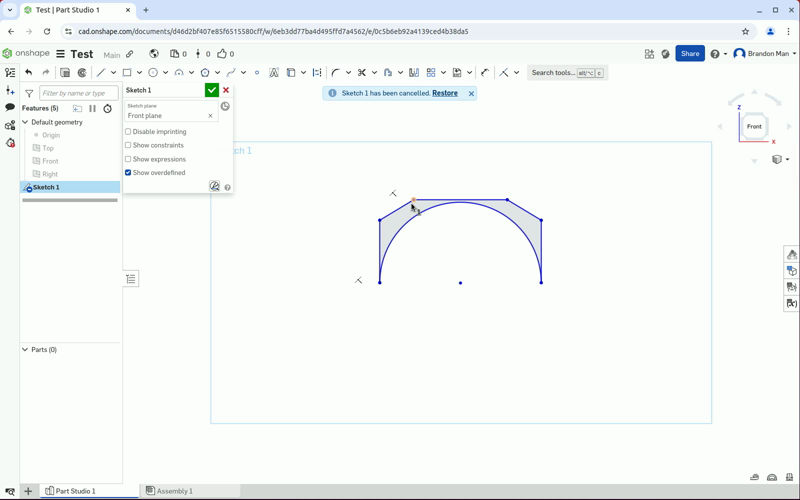
mouse_move(73, 352)
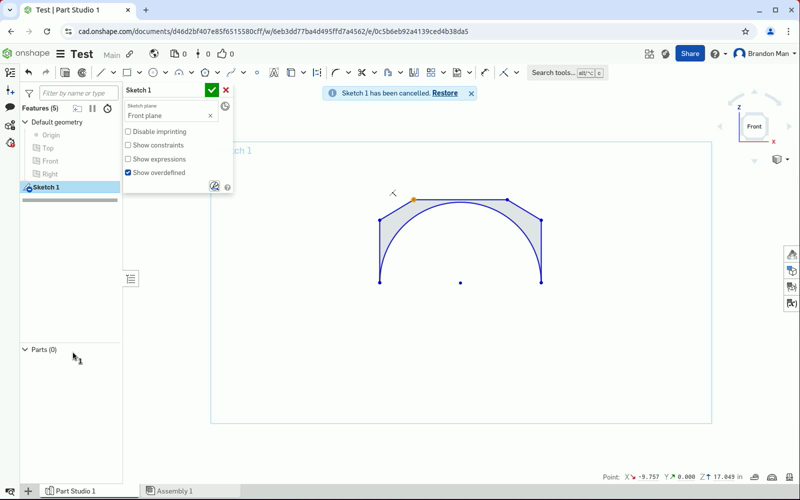
key(shift+y)
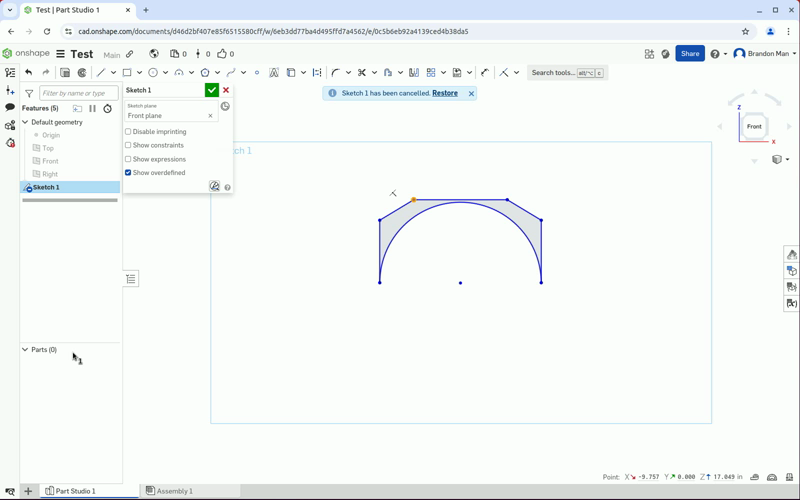
key(shift+e)
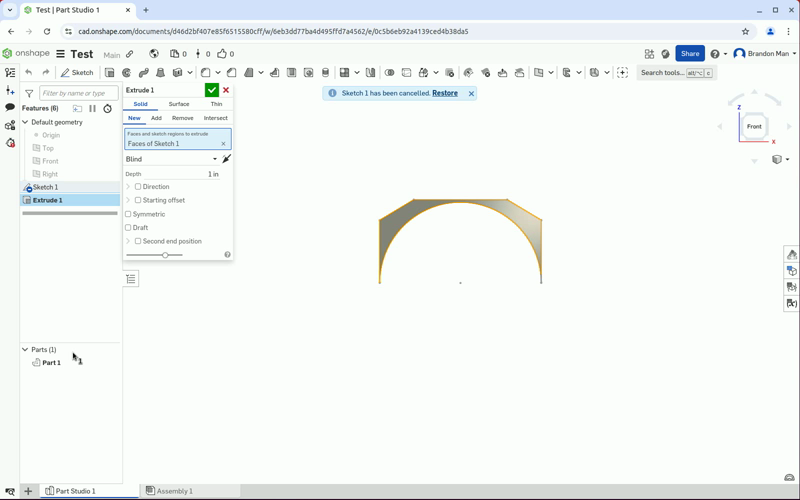
mouse_move(143, 106)
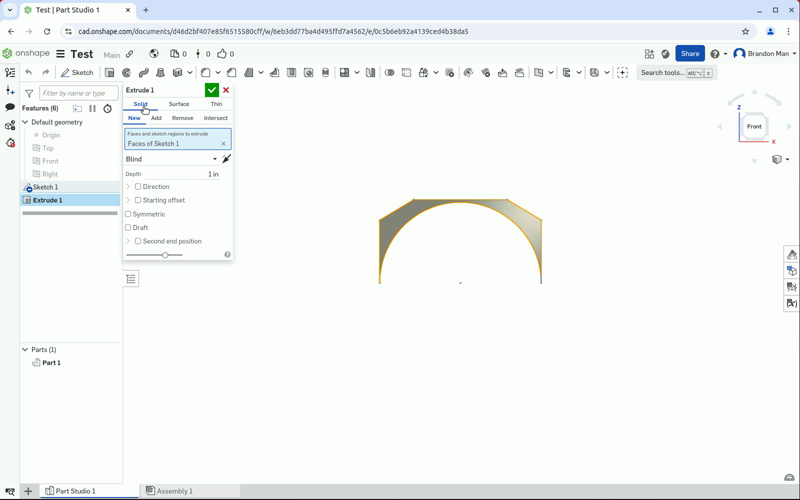
click(143, 106)
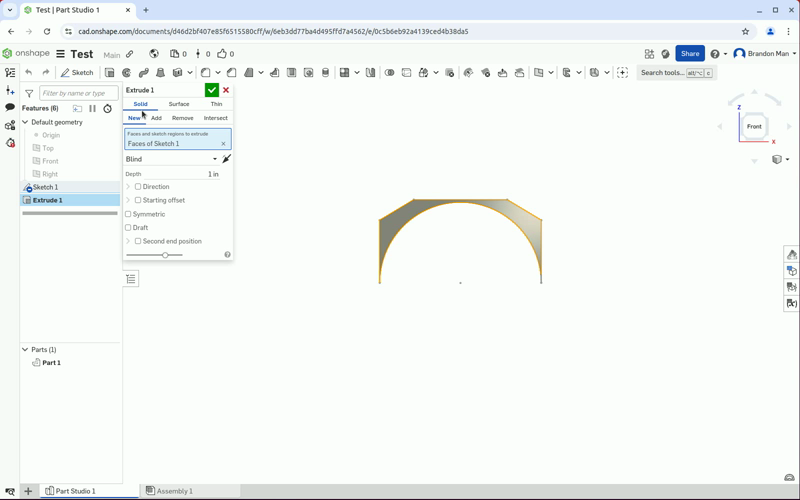
mouse_move(137, 120)
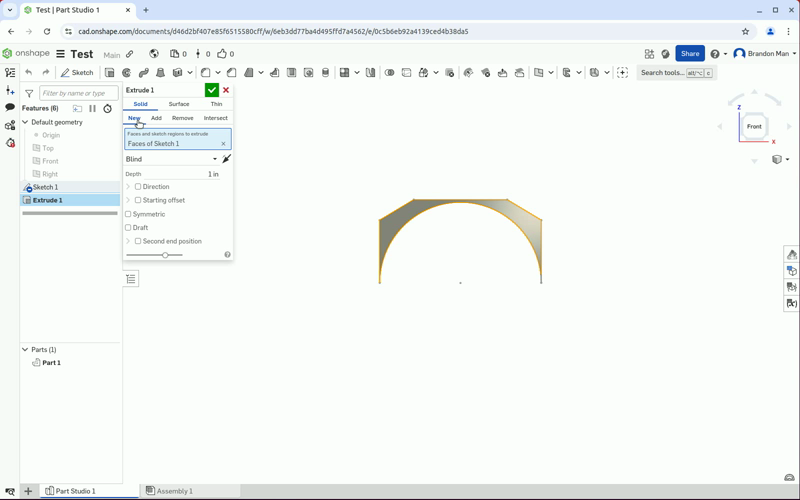
click(137, 120)
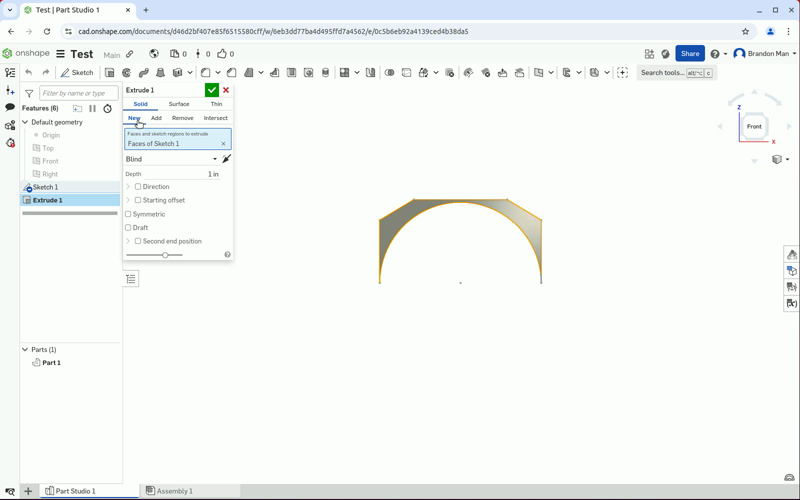
key(tab, 4)
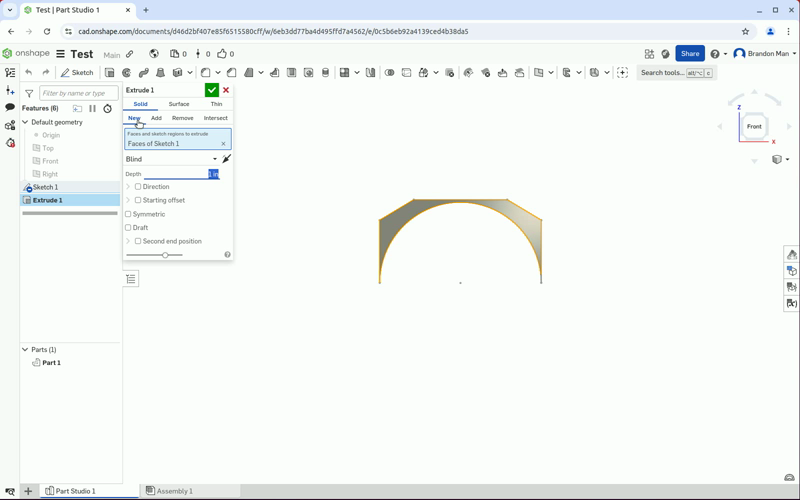
text(7.943)
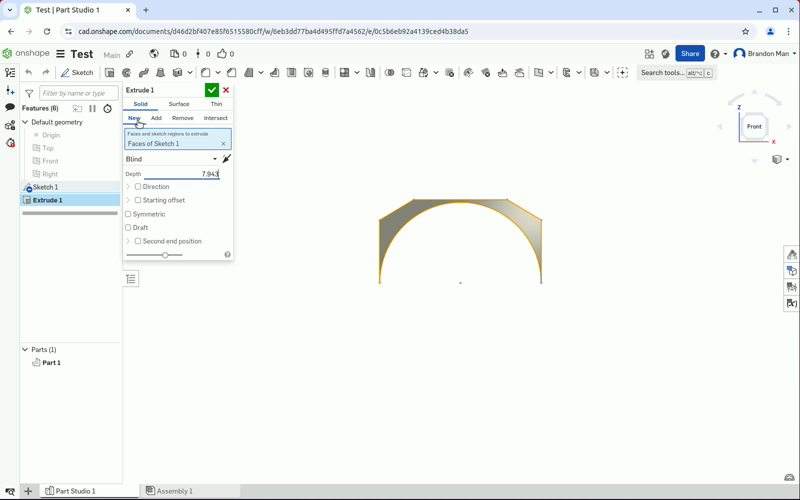
key(enter)
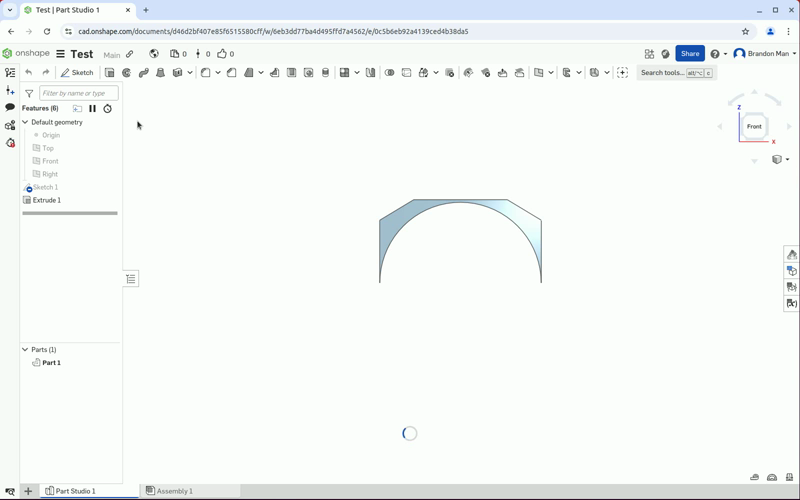
key(shift+h)
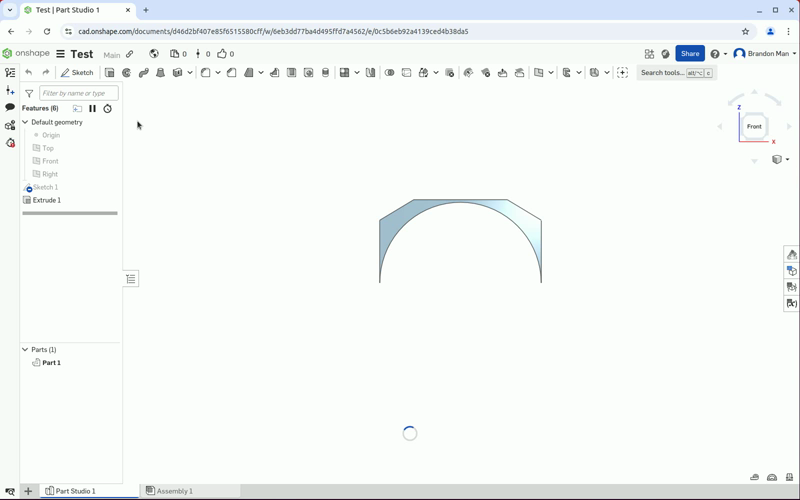
key(shift+h)
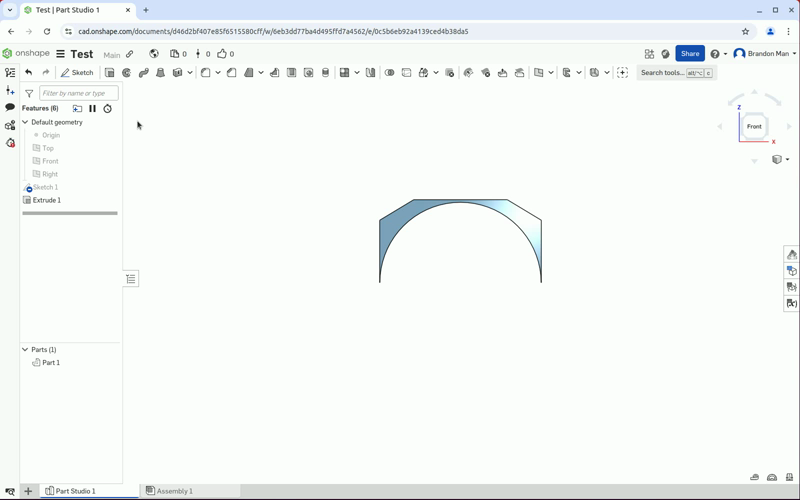
mouse_move(73, 189)
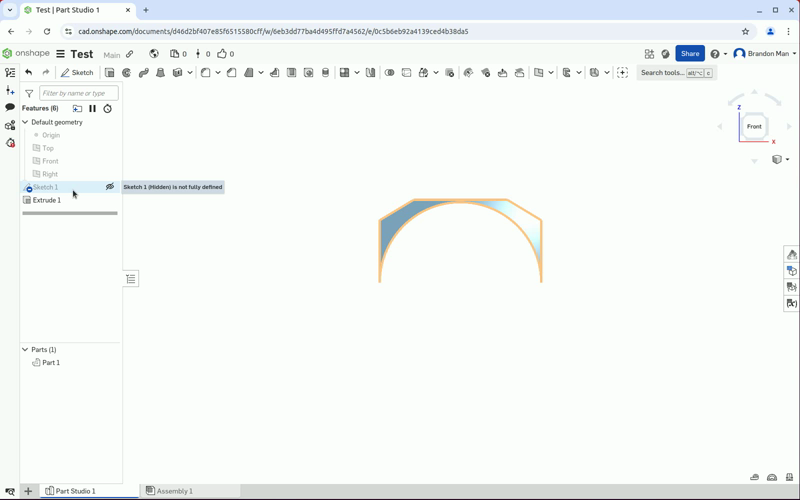
click(73, 189)
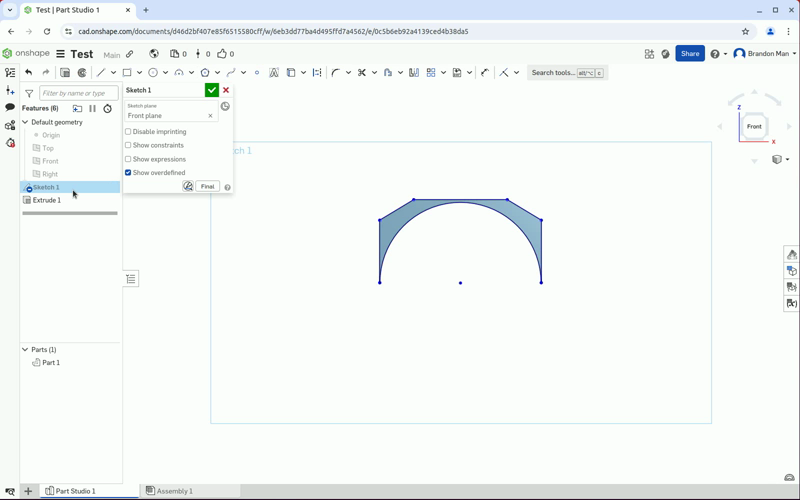
mouse_move(229, 92)
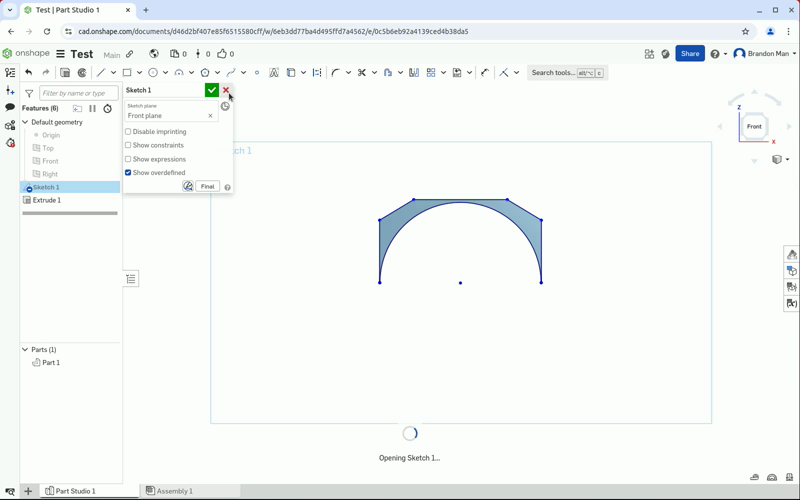
click(229, 92)
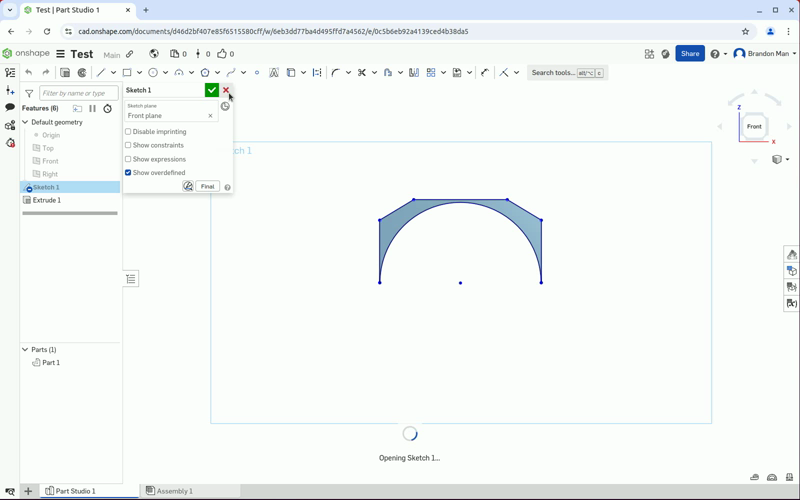
key(shift+s)
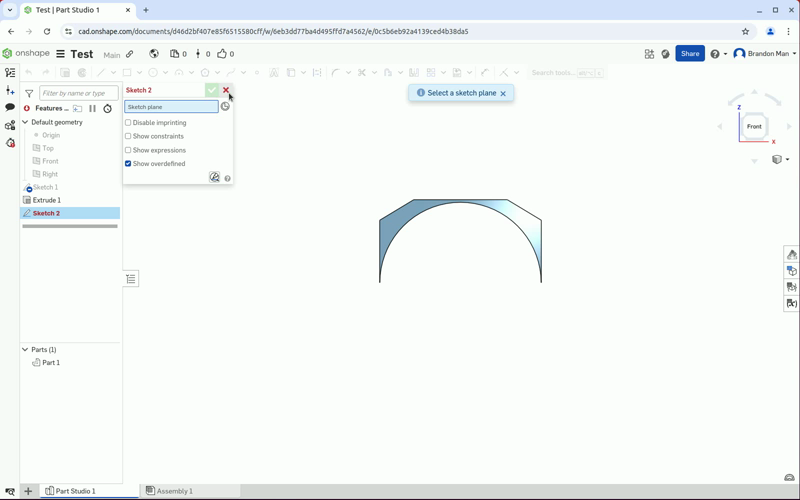
mouse_move(73, 163)
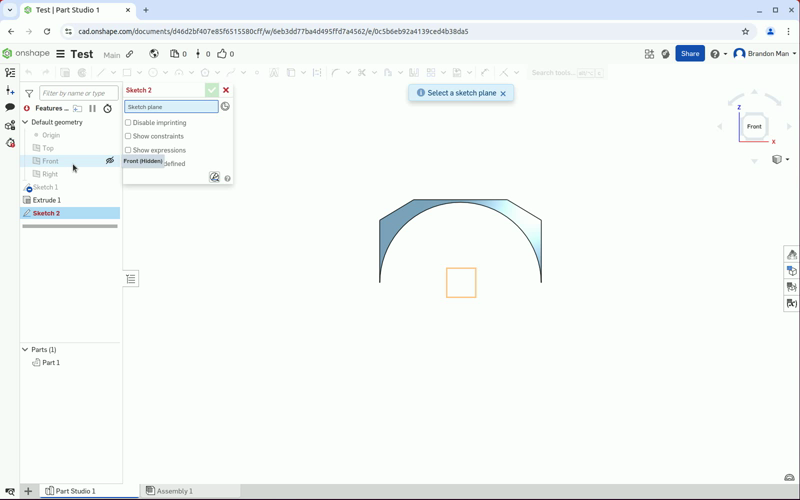
click(73, 163)
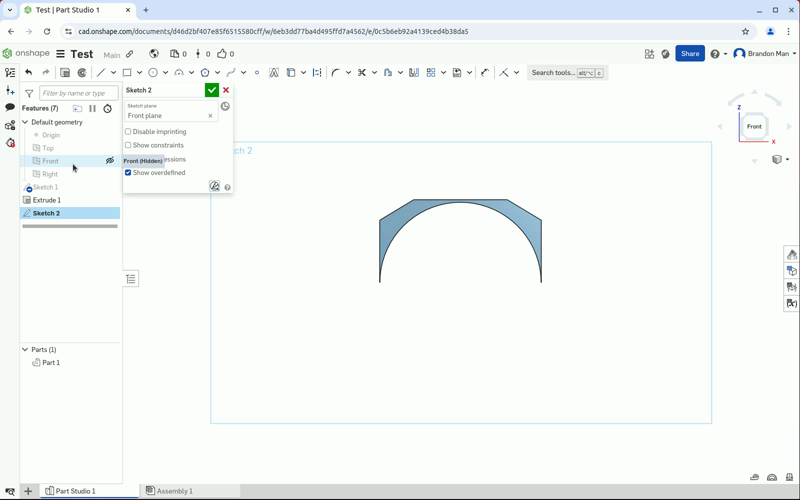
mouse_move(73, 352)
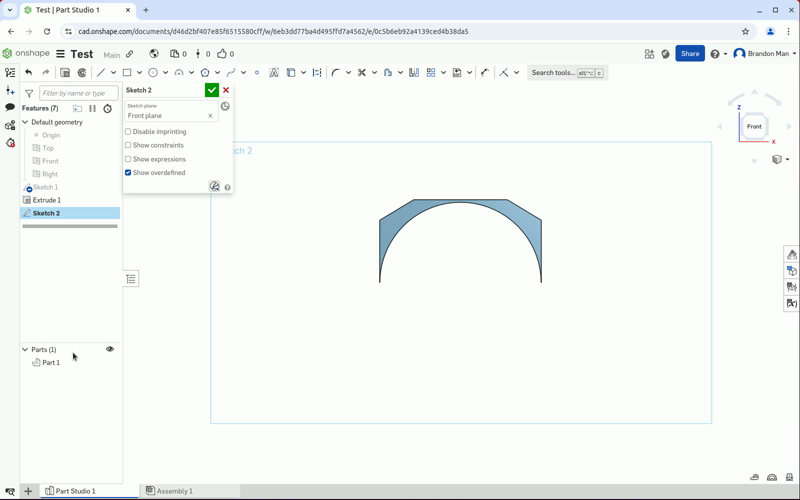
key(y)
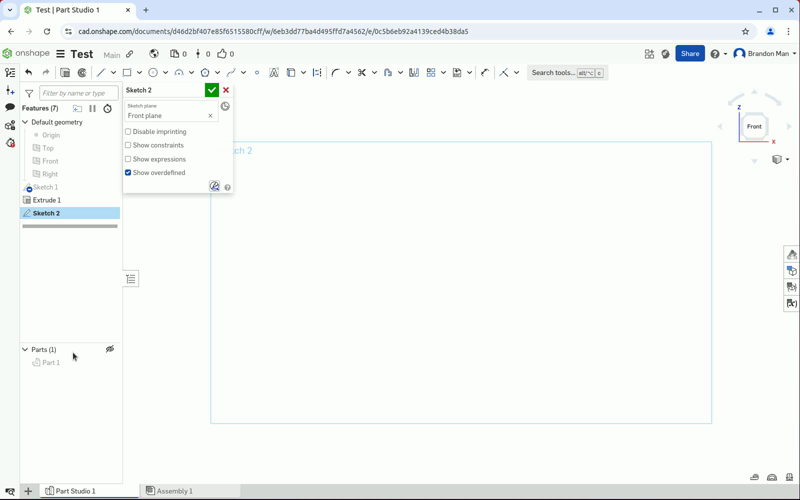
key(c)
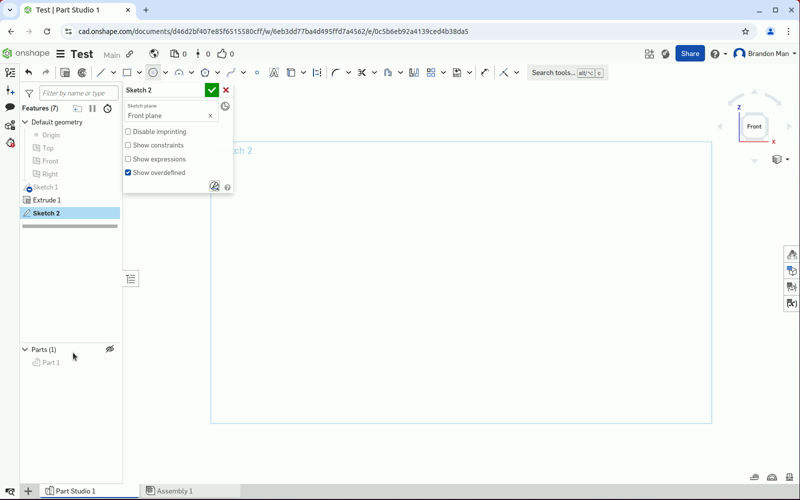
key_down(shift)
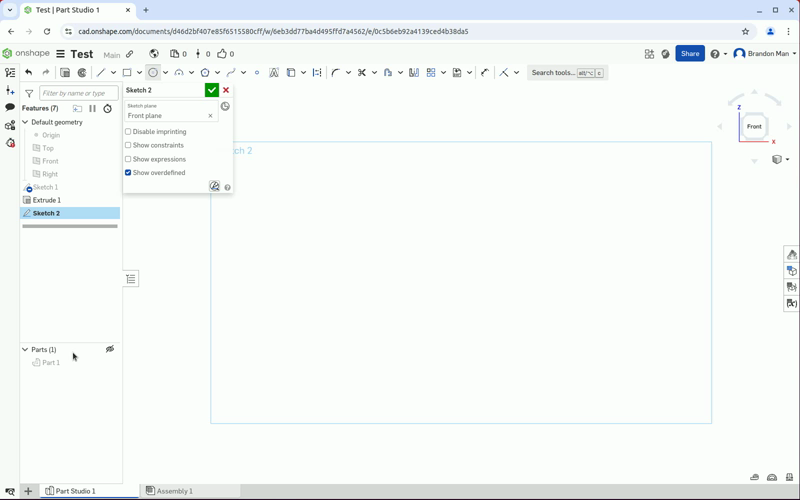
mouse_move(461, 282)
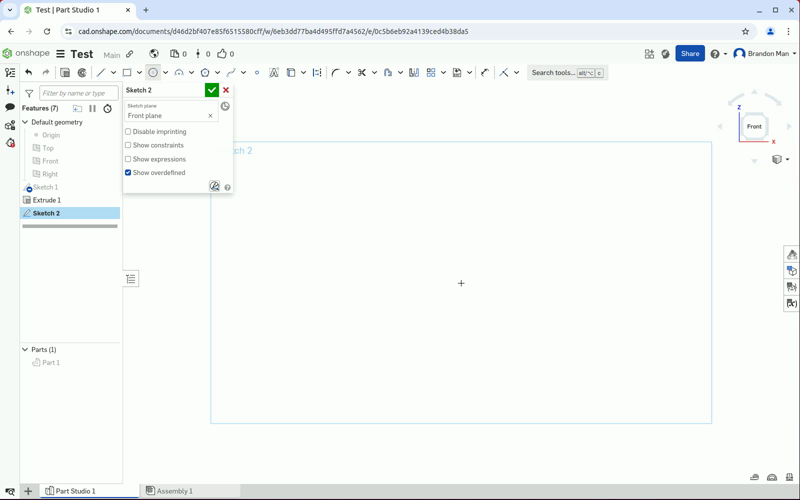
click(461, 282)
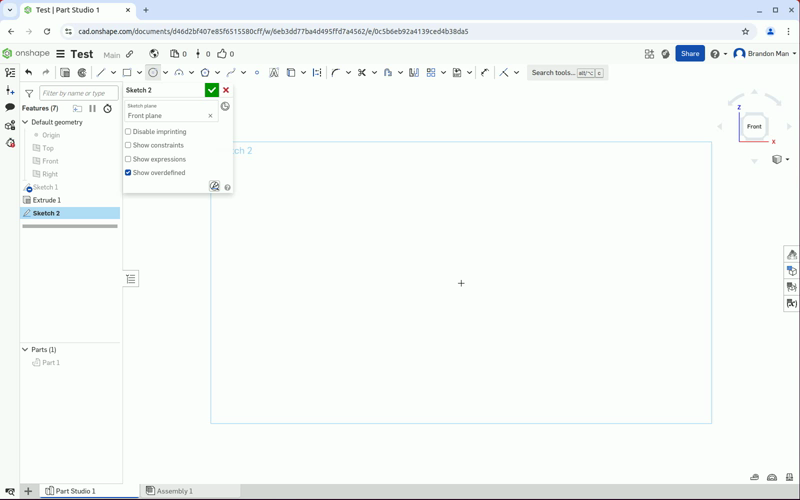
key_up(shift)
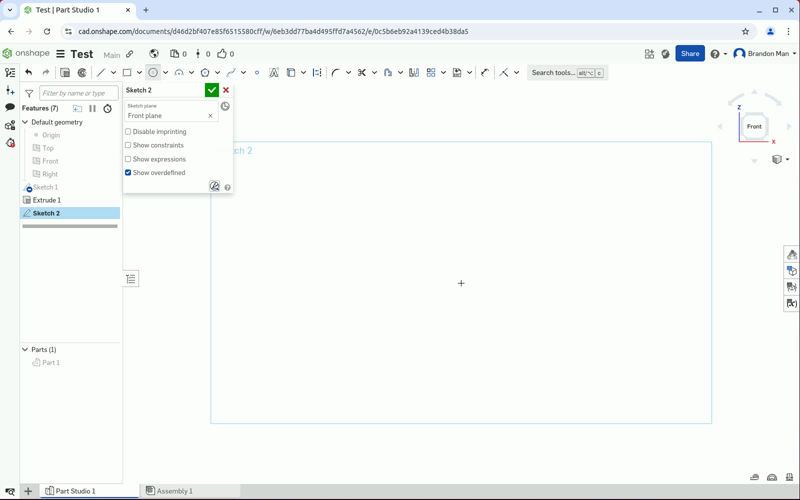
mouse_move(541, 282)
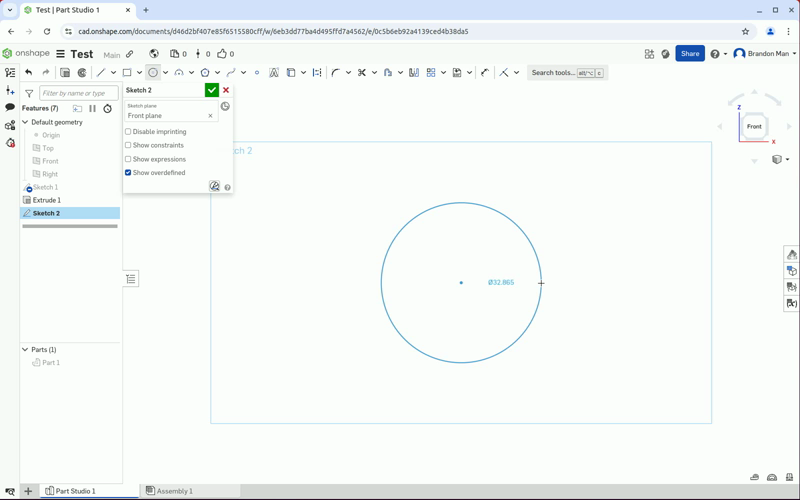
click(541, 282)
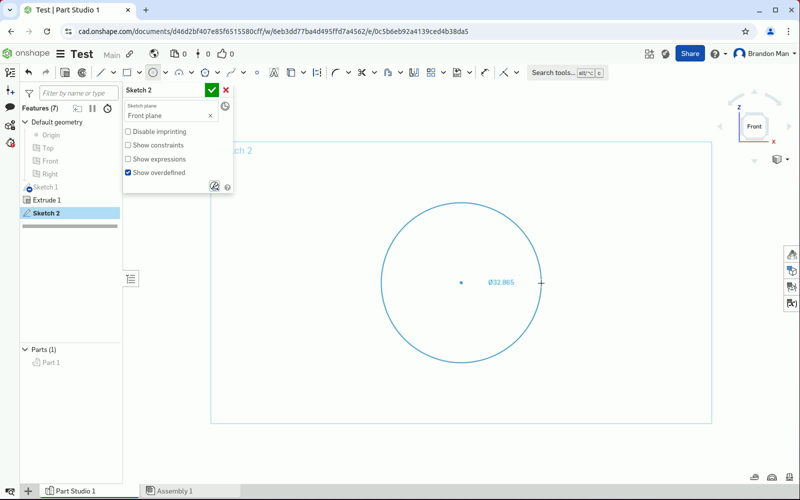
key(esc)
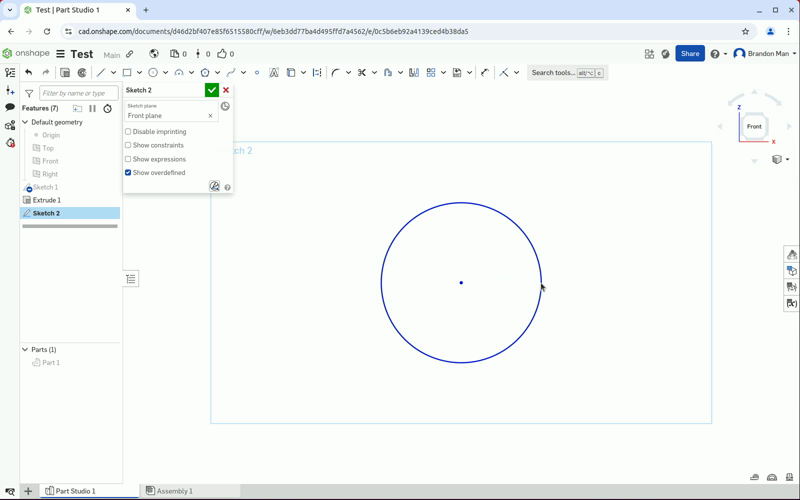
key(c)
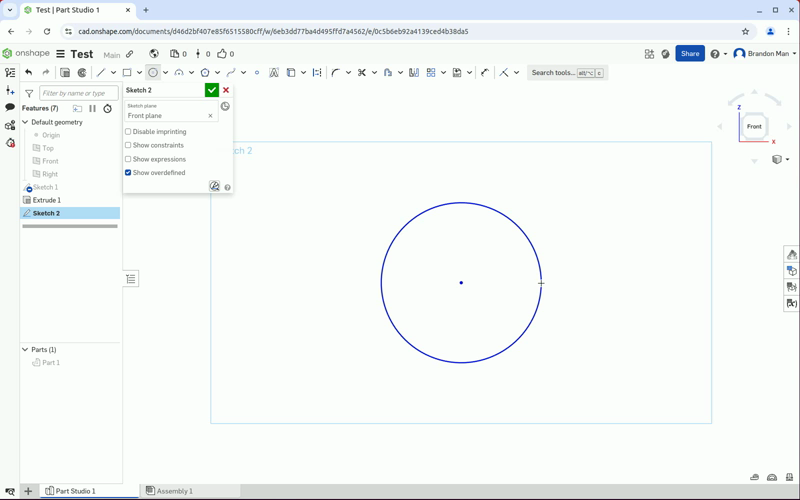
key_down(shift)
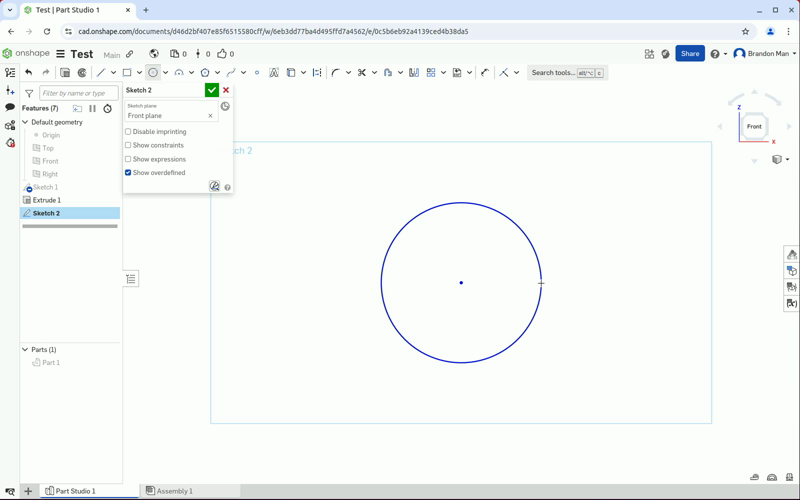
mouse_move(461, 282)
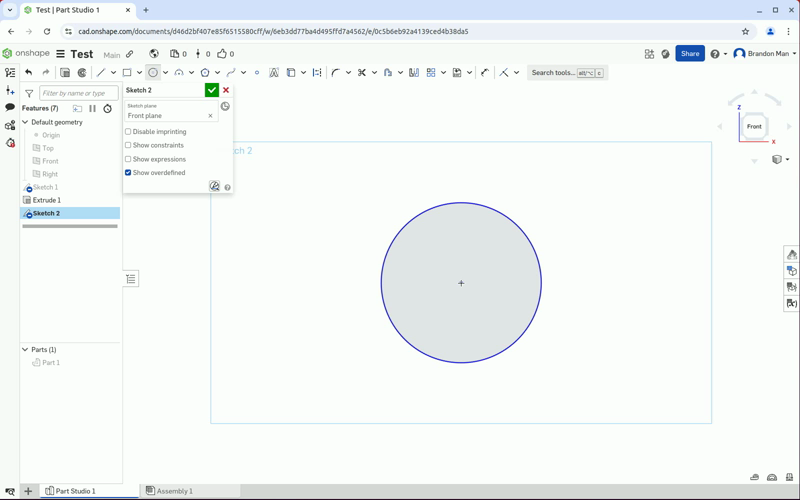
click(461, 282)
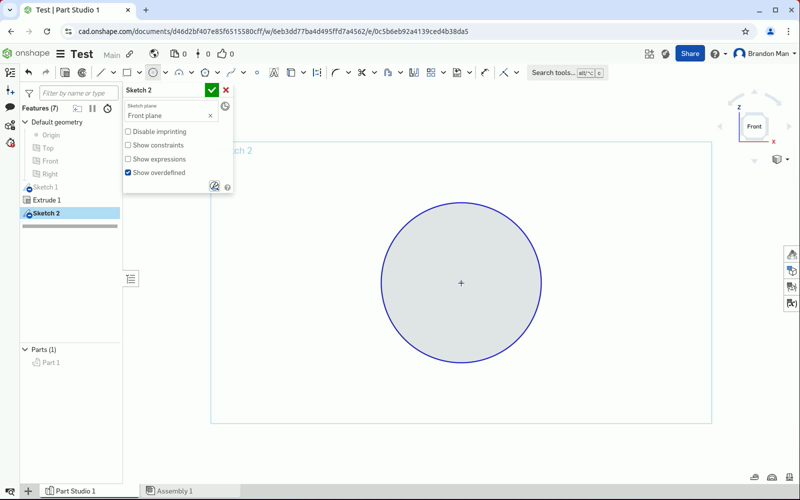
key_up(shift)
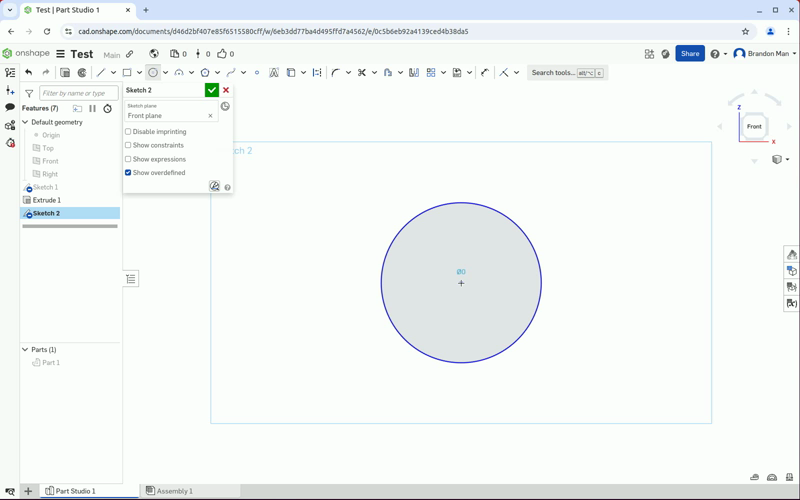
mouse_move(524, 282)
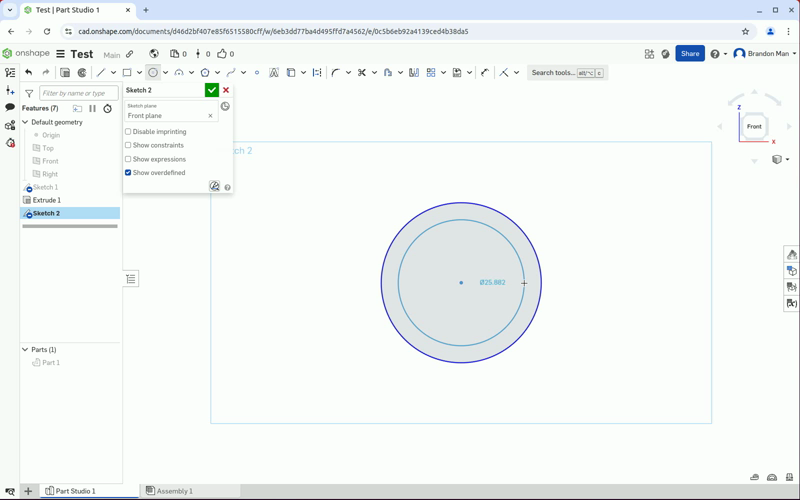
click(524, 282)
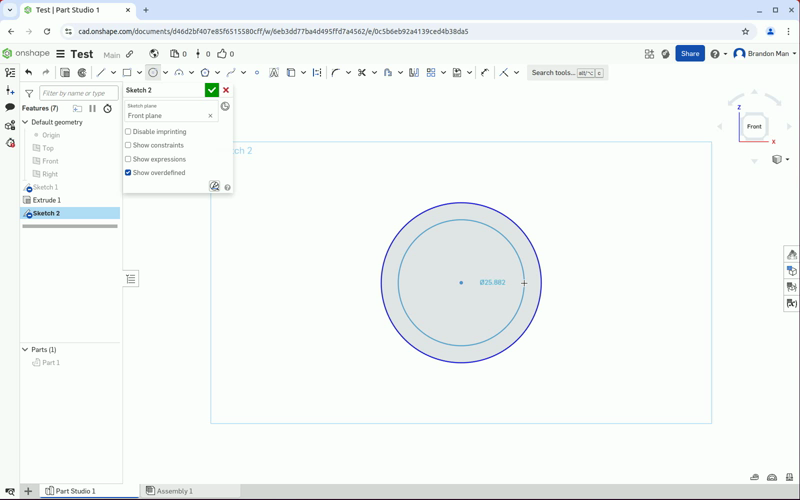
key(esc)
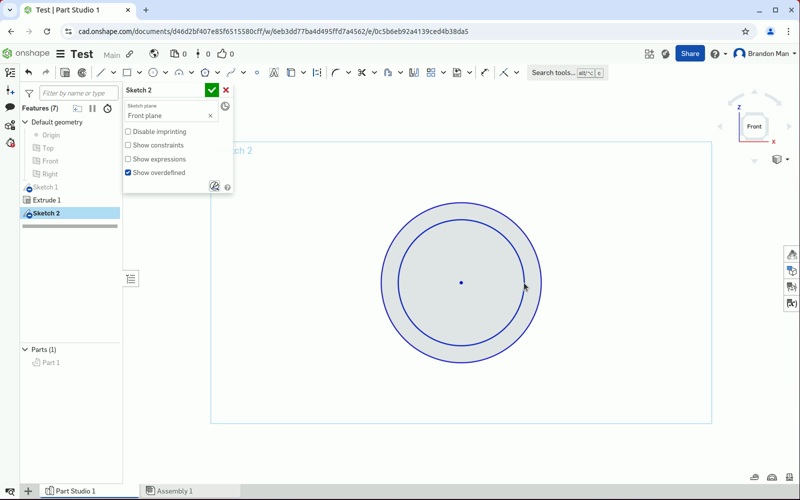
mouse_move(533, 265)
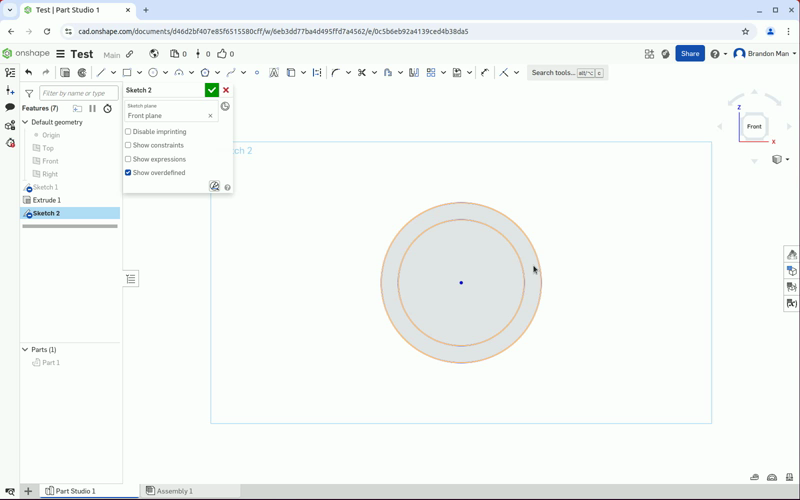
click(533, 265)
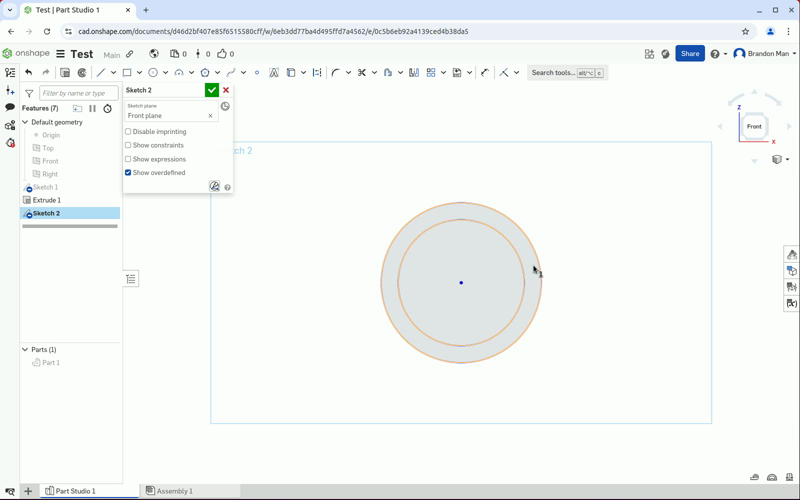
mouse_move(73, 352)
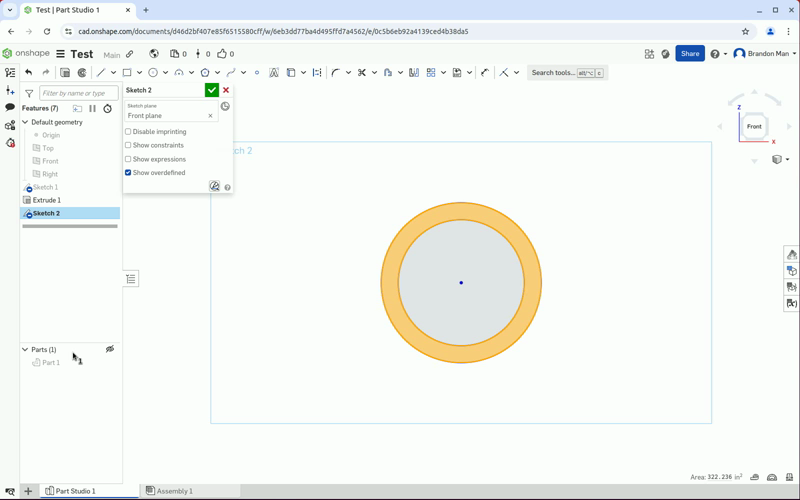
key(shift+y)
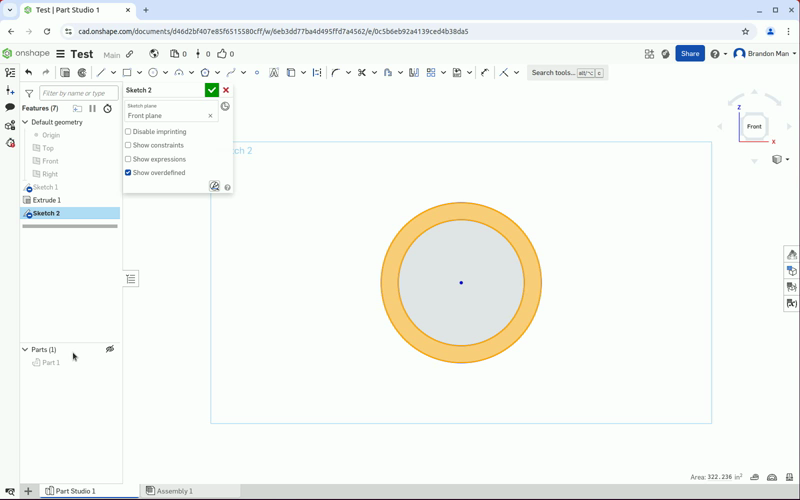
key(shift+e)
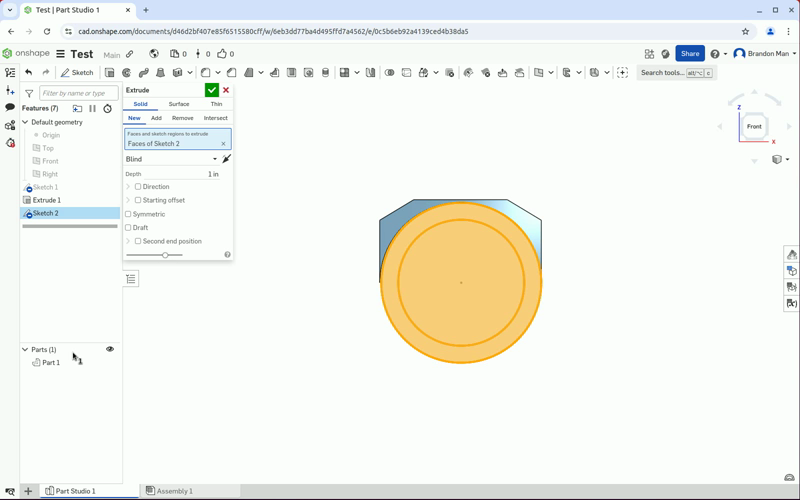
mouse_move(143, 106)
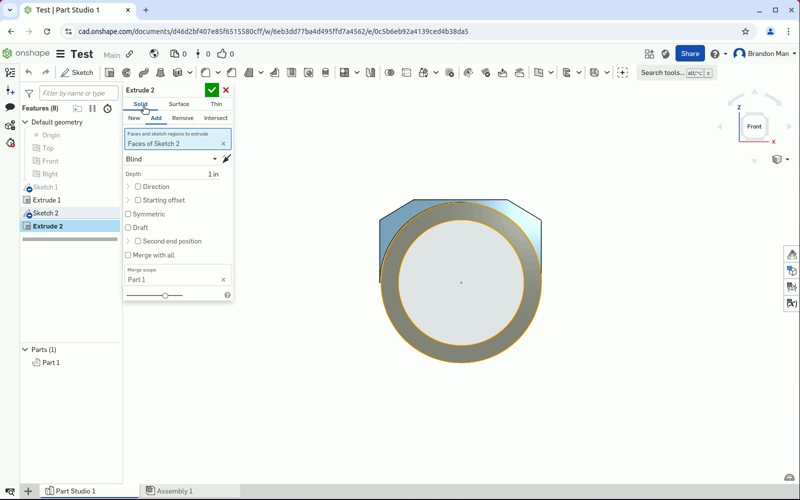
click(143, 106)
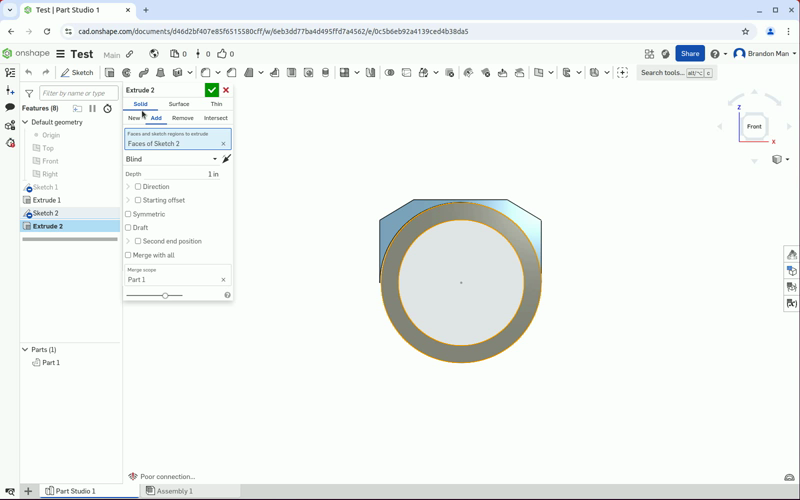
mouse_move(137, 120)
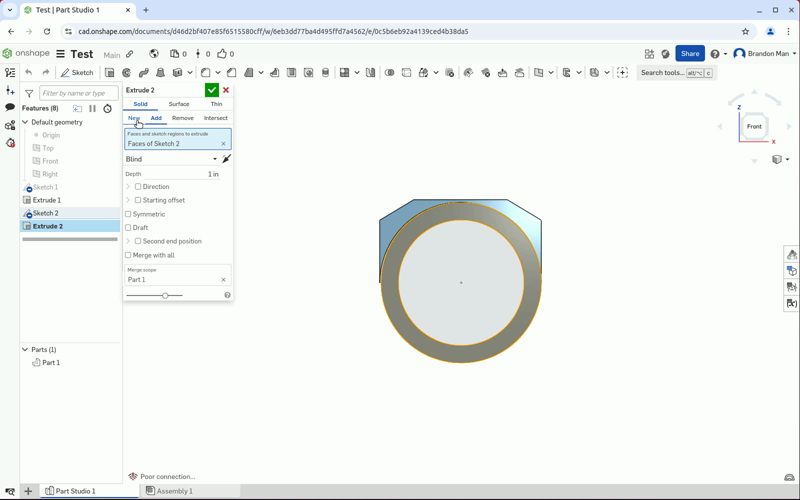
click(137, 120)
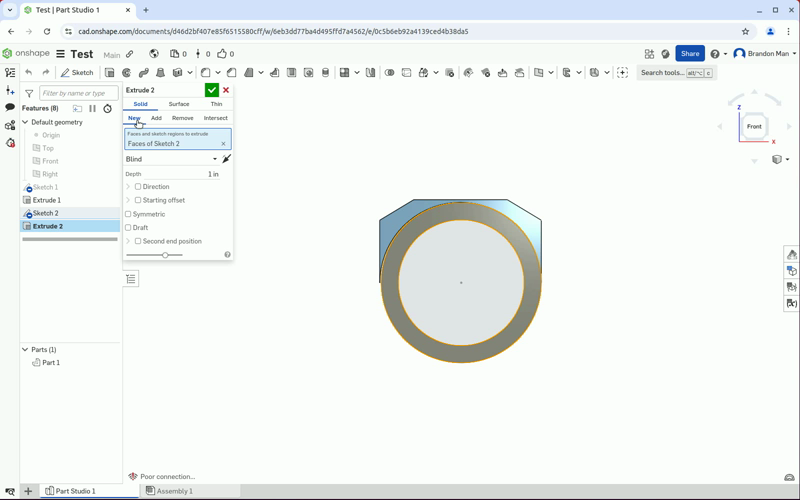
key(tab, 4)
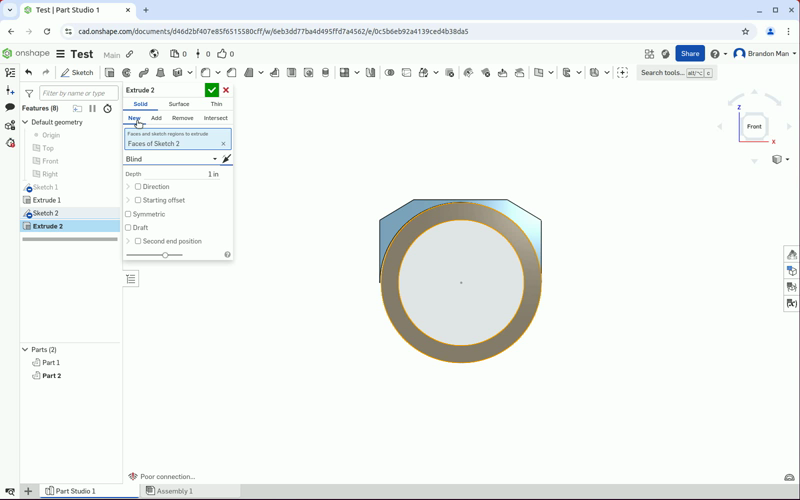
text(7.943)
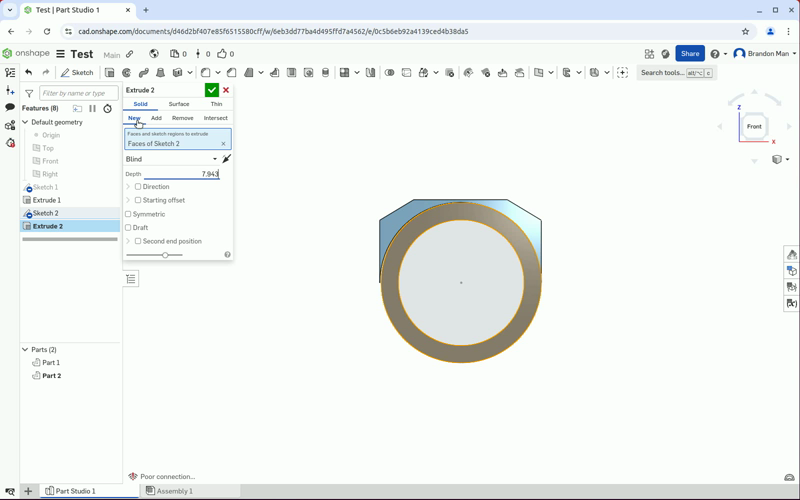
key(enter)
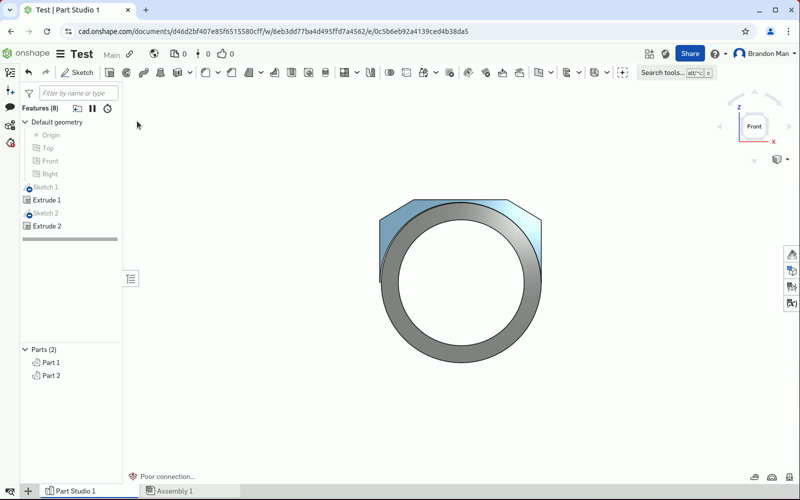
key(shift+h)
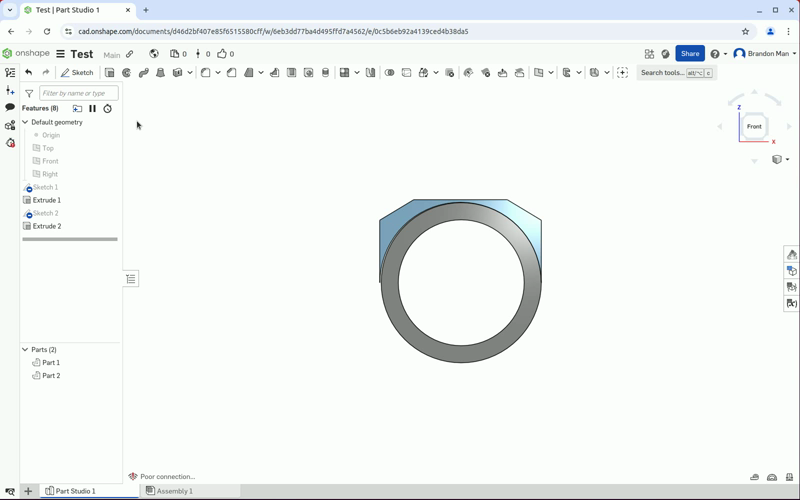
key(shift+h)
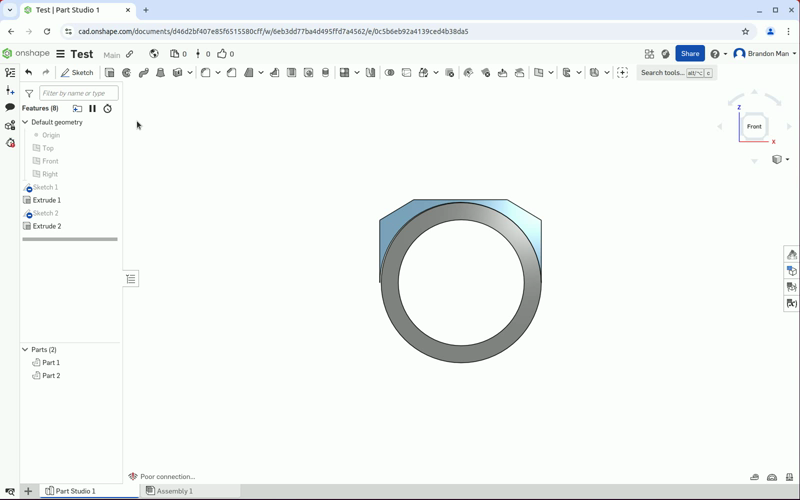
mouse_move(73, 189)
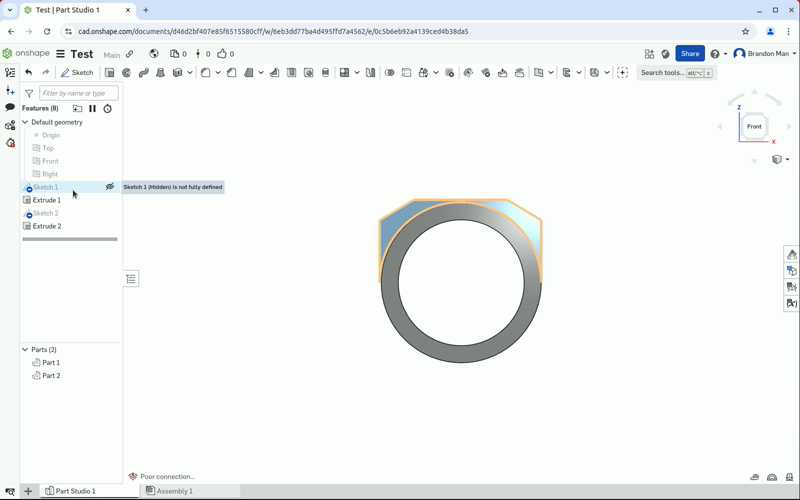
click(73, 189)
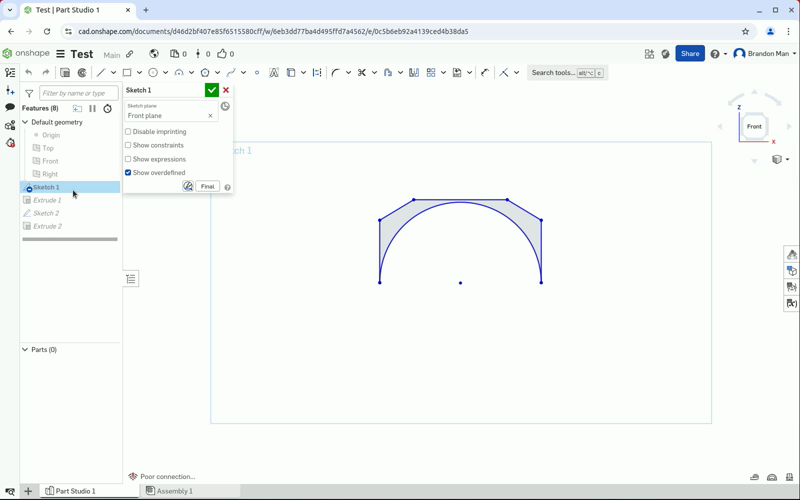
mouse_move(229, 92)
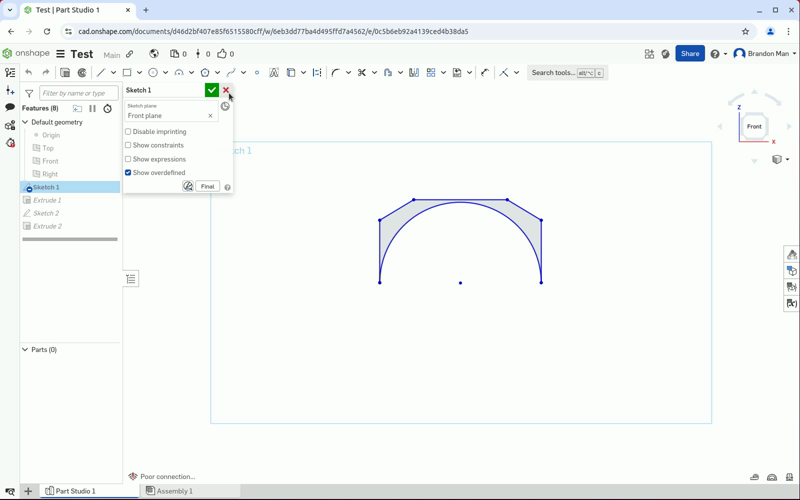
click(229, 92)
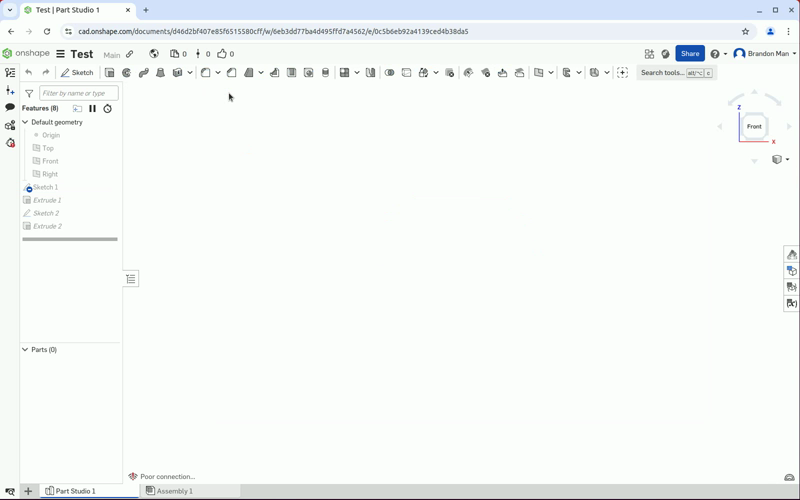
mouse_move(541, 75)
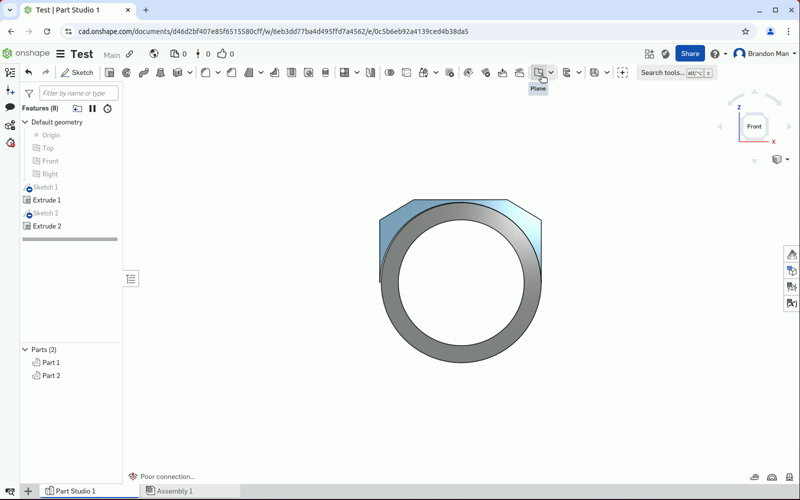
click(541, 75)
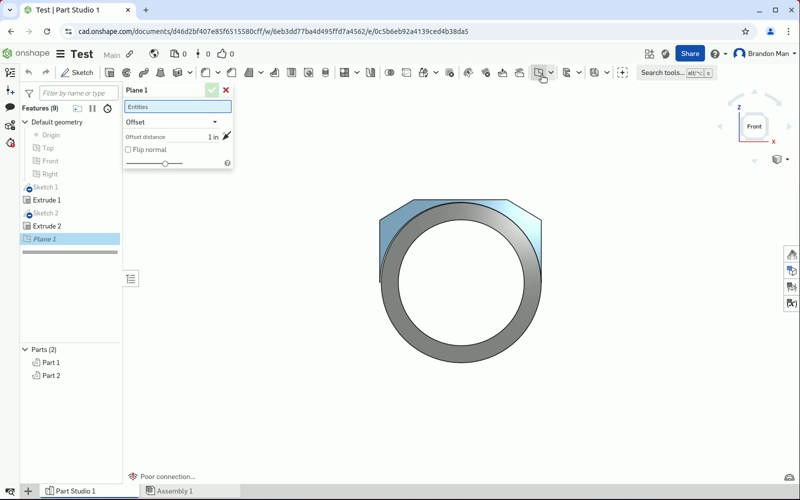
mouse_move(73, 163)
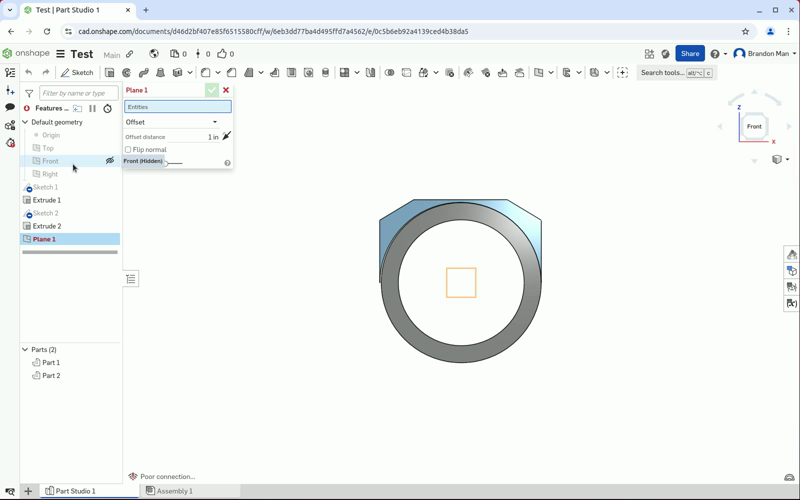
click(73, 163)
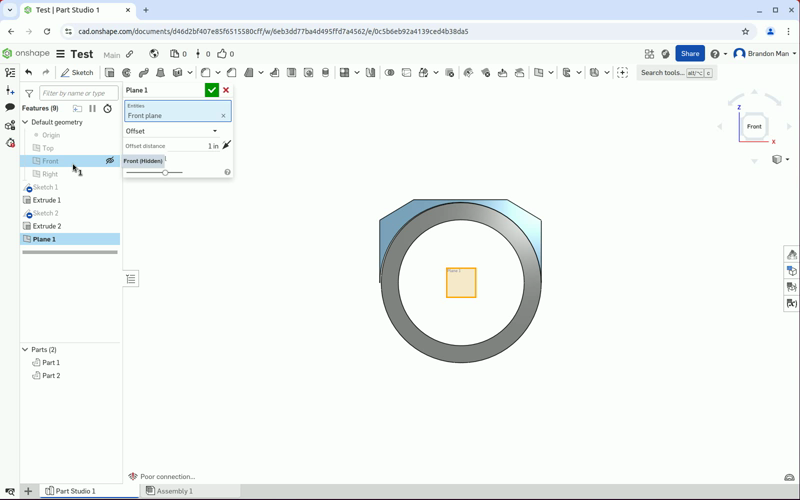
key(tab, 2)
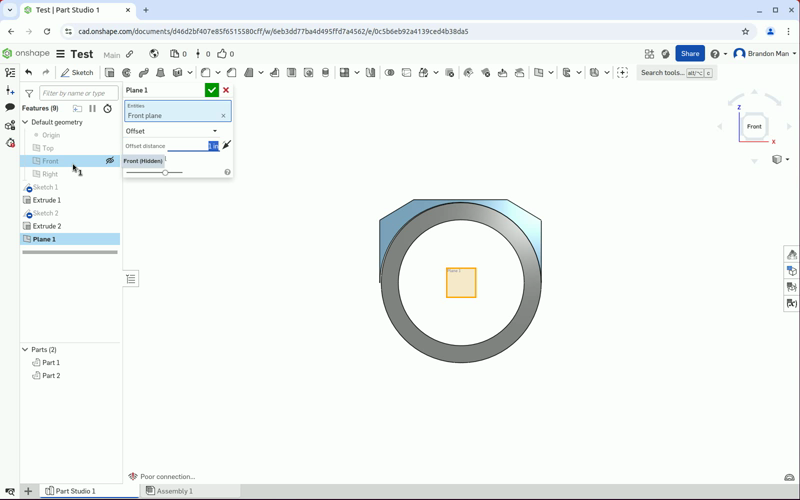
text(7.949)
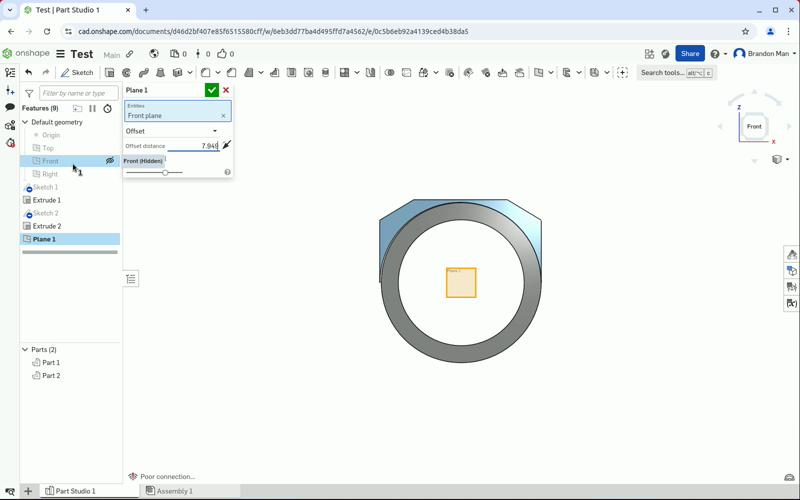
key(enter, 2)
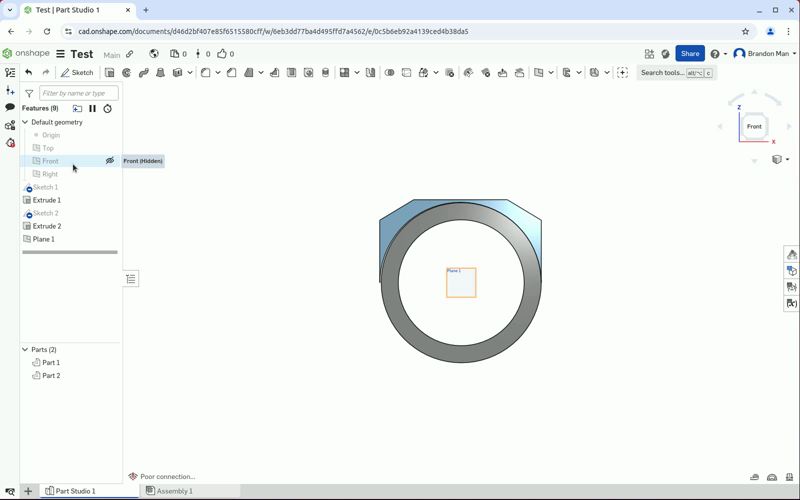
key(shift+s)
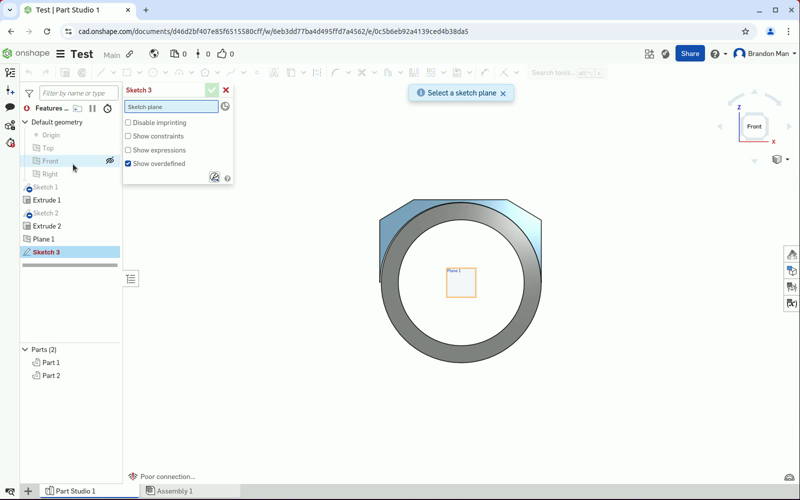
mouse_move(73, 241)
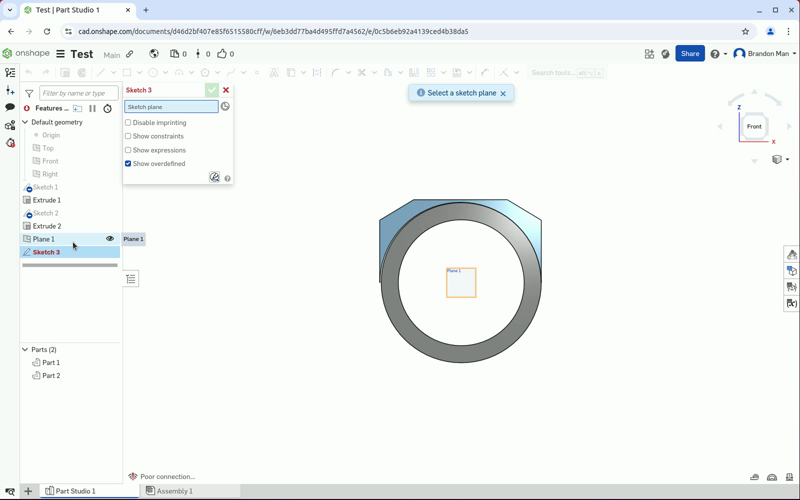
click(73, 241)
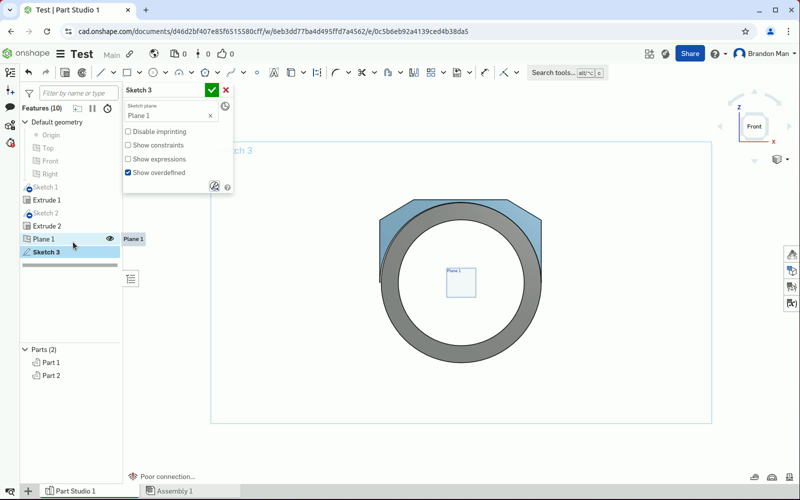
mouse_move(73, 352)
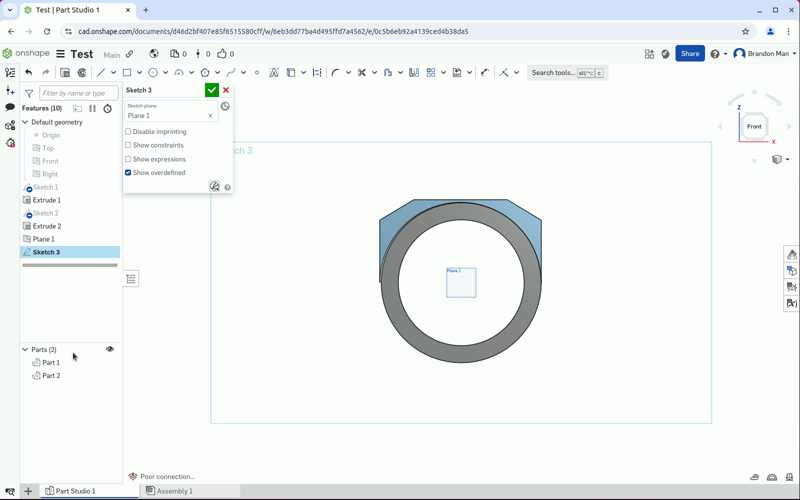
key(y)
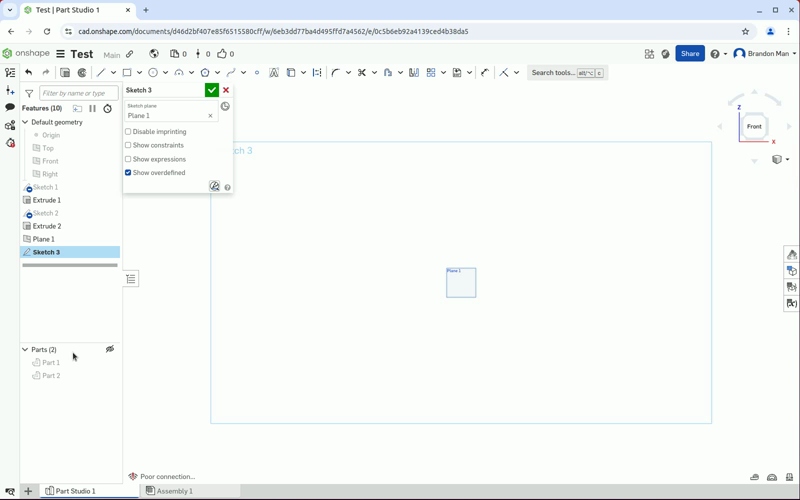
key(l)
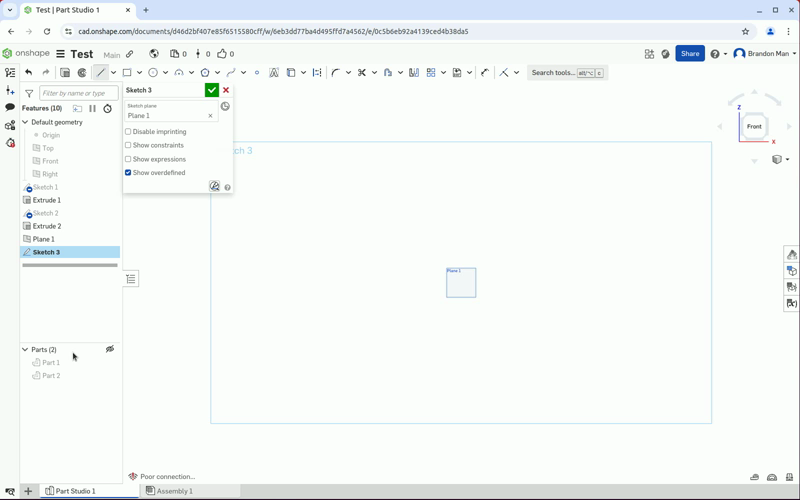
key_down(shift)
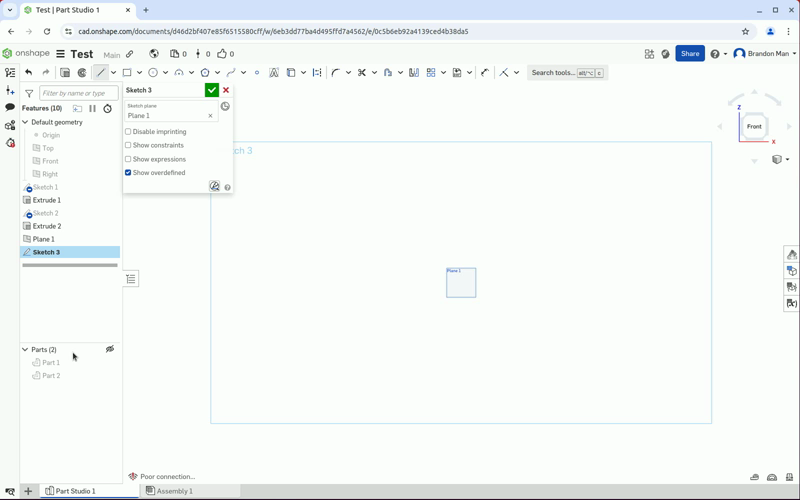
mouse_move(379, 219)
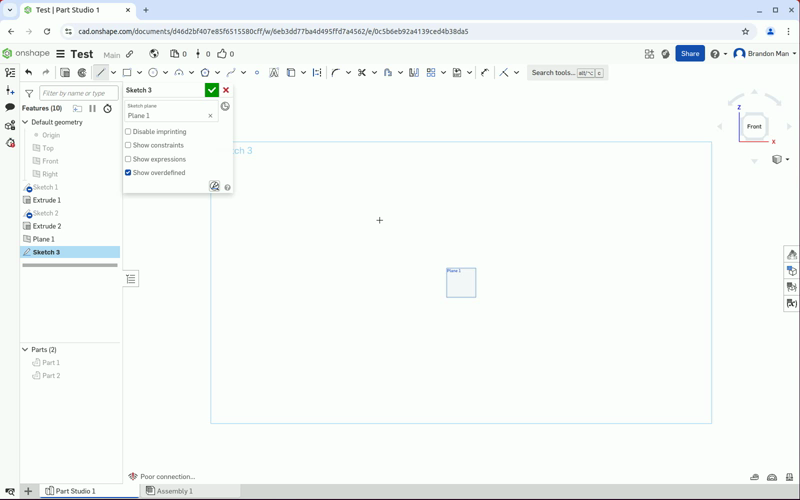
click(379, 219)
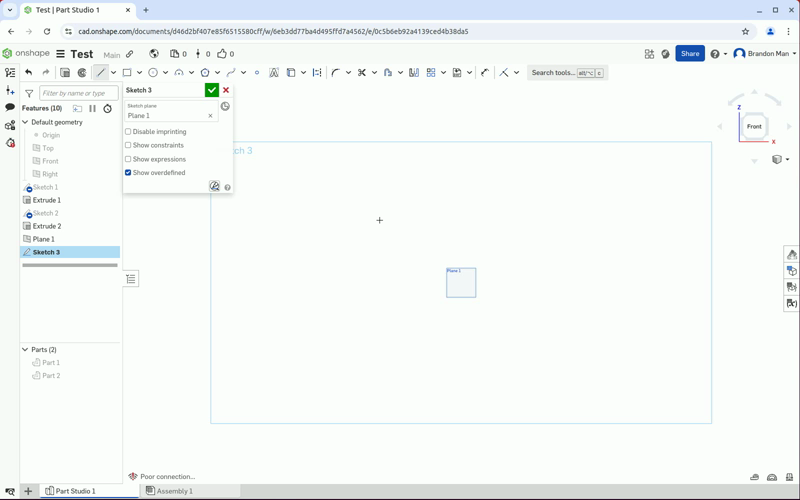
key_up(shift)
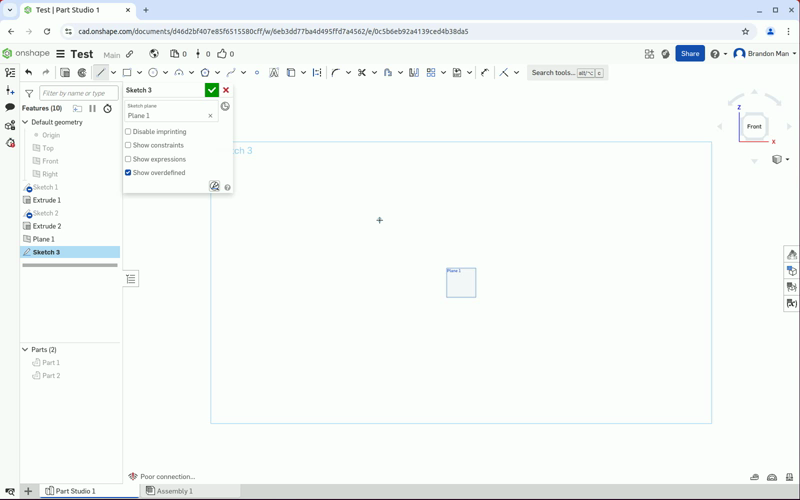
key_down(shift)
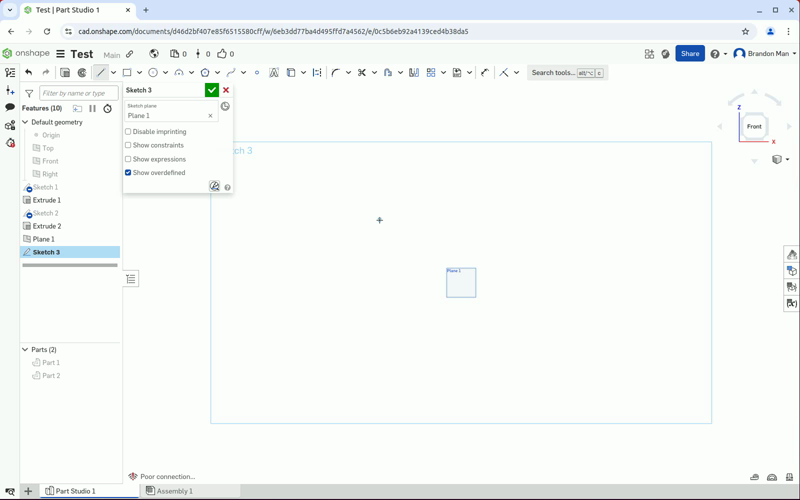
mouse_move(409, 219)
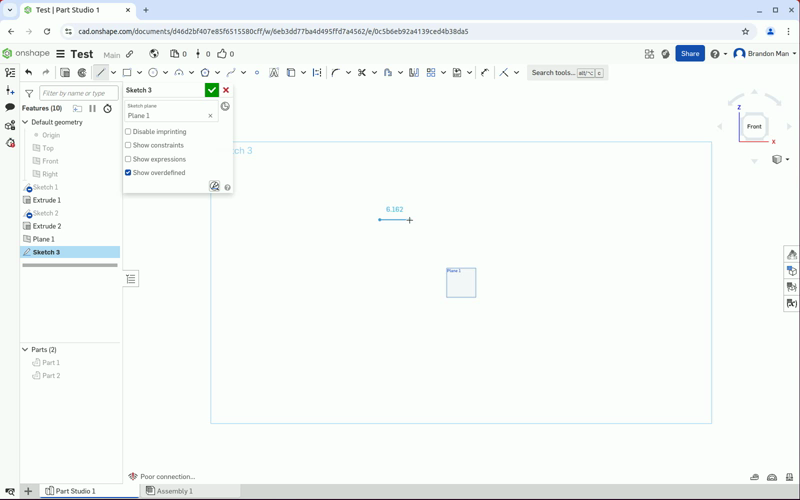
mouse_move(413, 199)
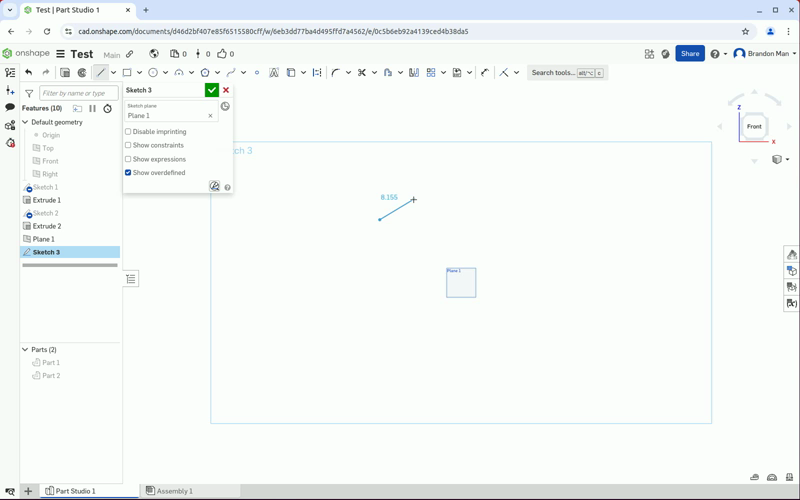
click(413, 199)
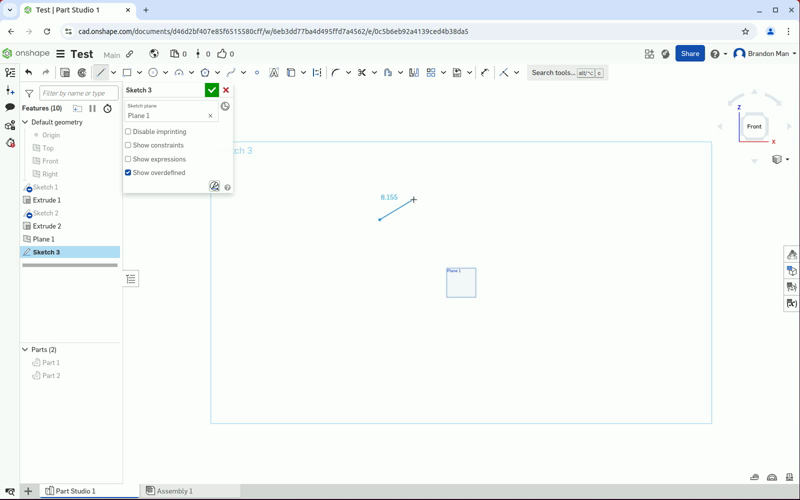
key_up(shift)
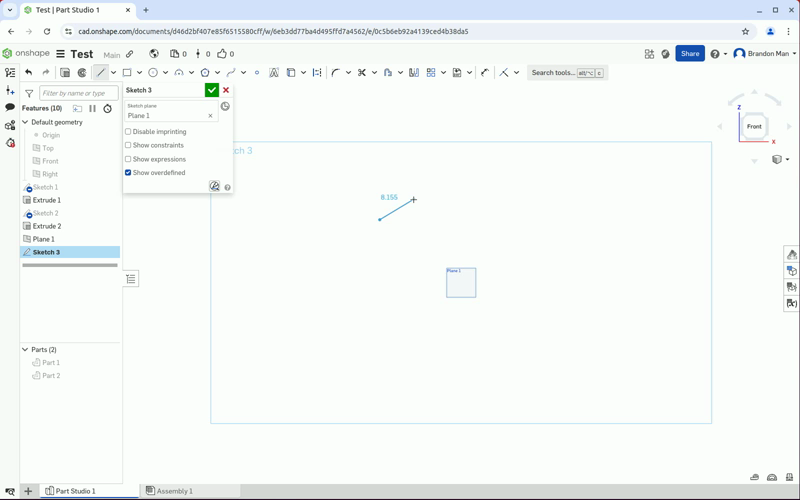
key_down(shift)
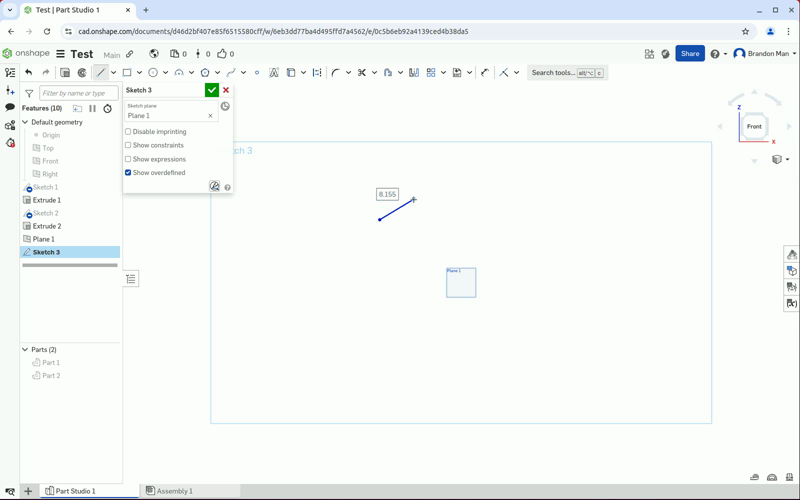
mouse_move(507, 199)
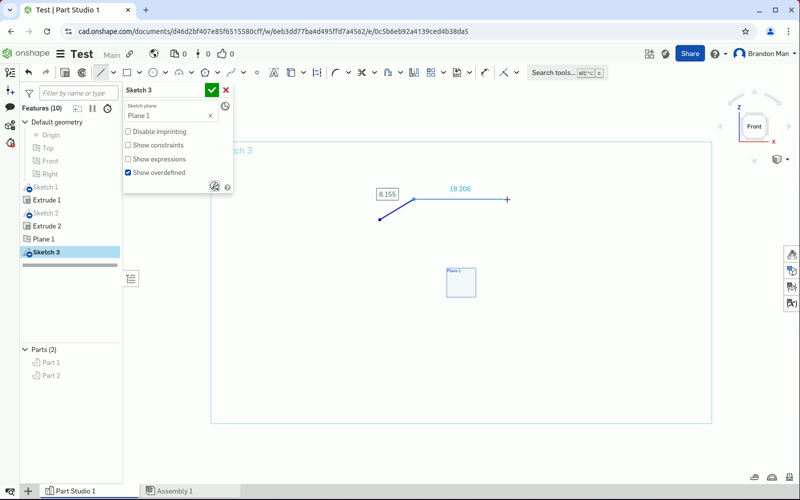
click(507, 199)
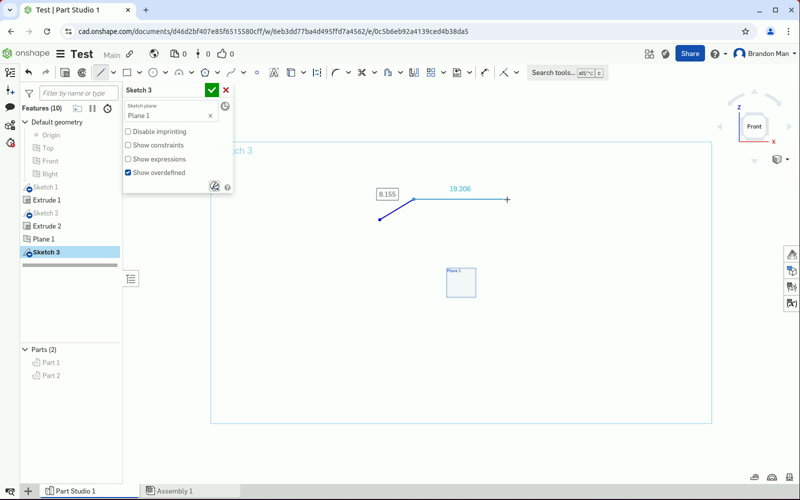
key_up(shift)
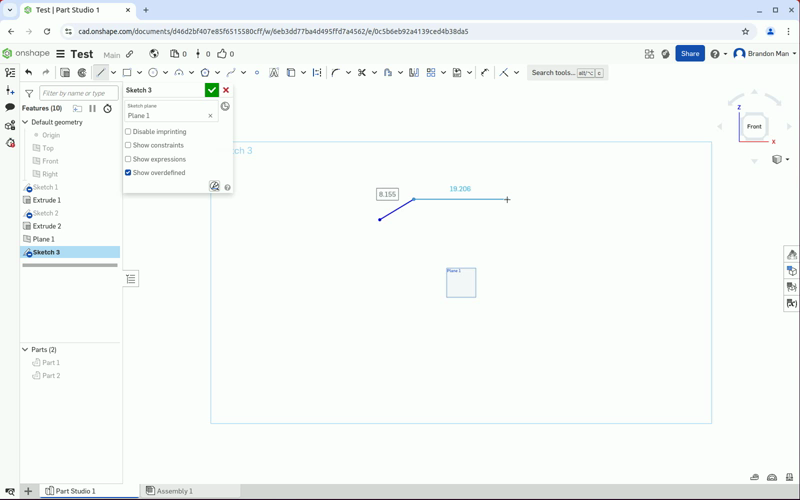
key_down(shift)
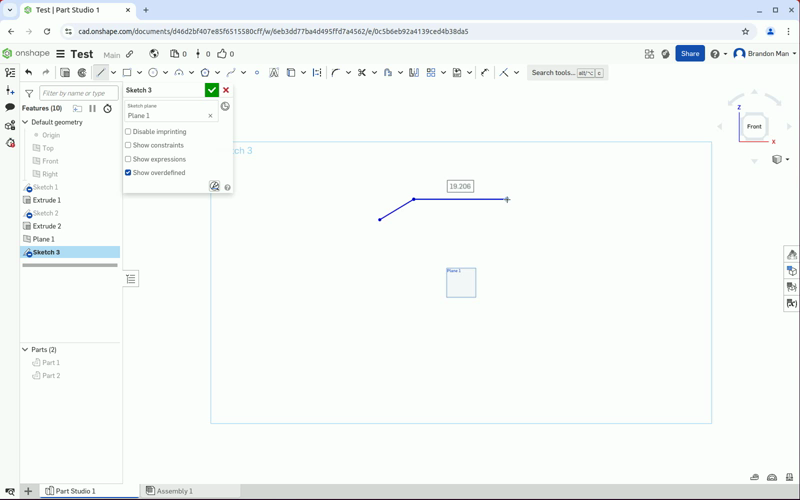
mouse_move(537, 199)
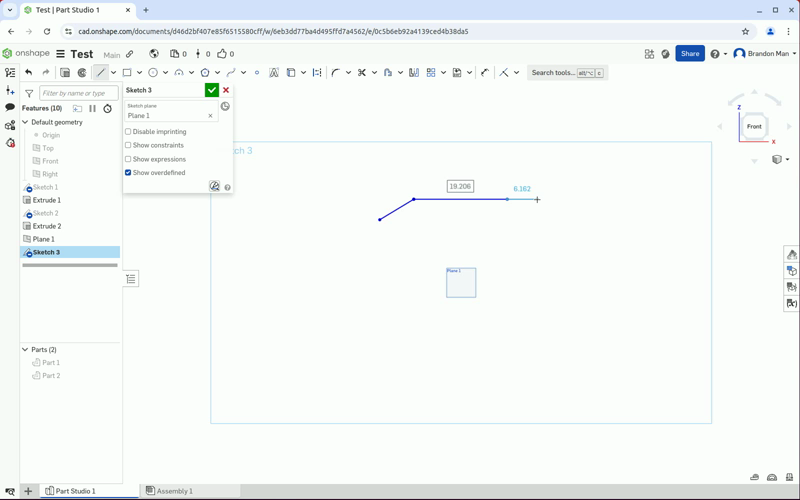
mouse_move(541, 219)
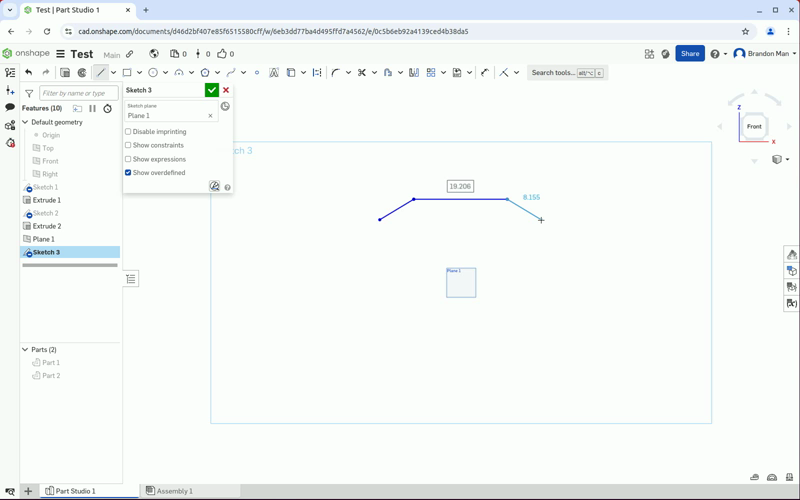
click(541, 219)
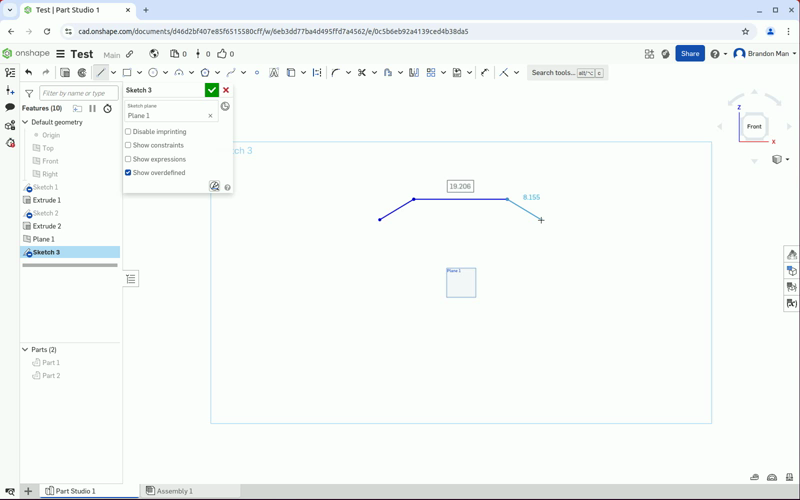
key_up(shift)
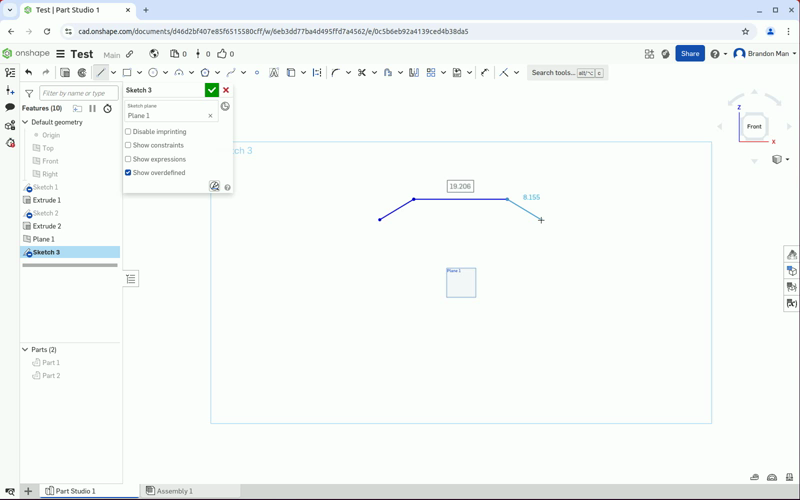
key_down(shift)
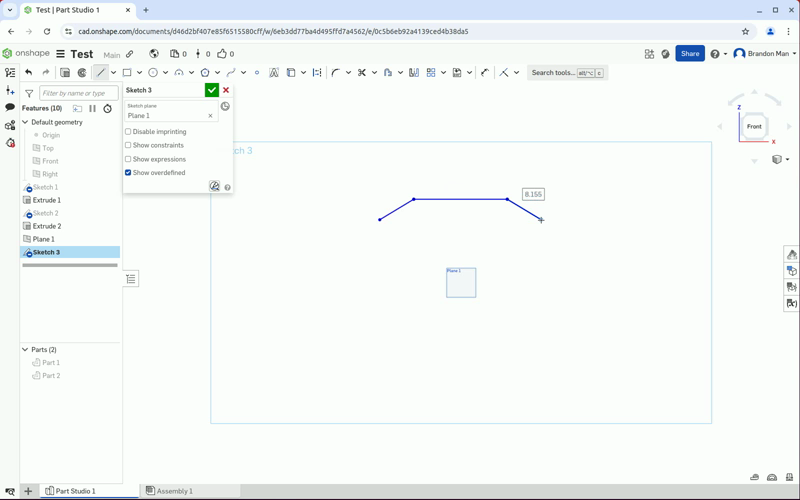
mouse_move(571, 219)
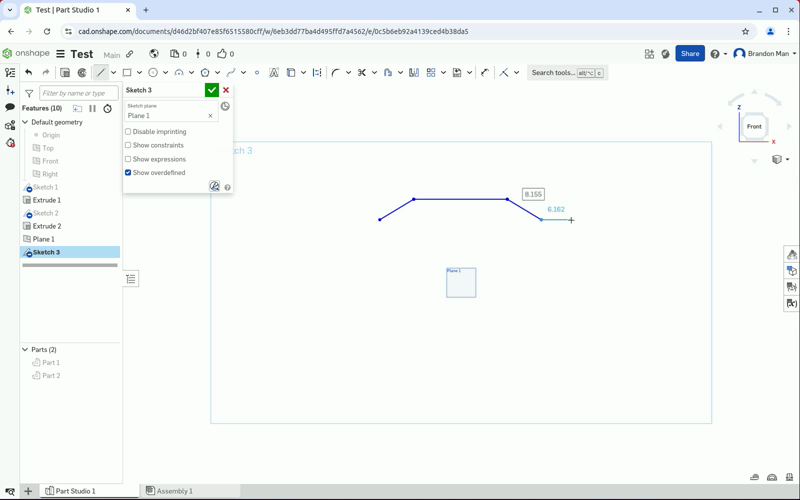
mouse_move(524, 170)
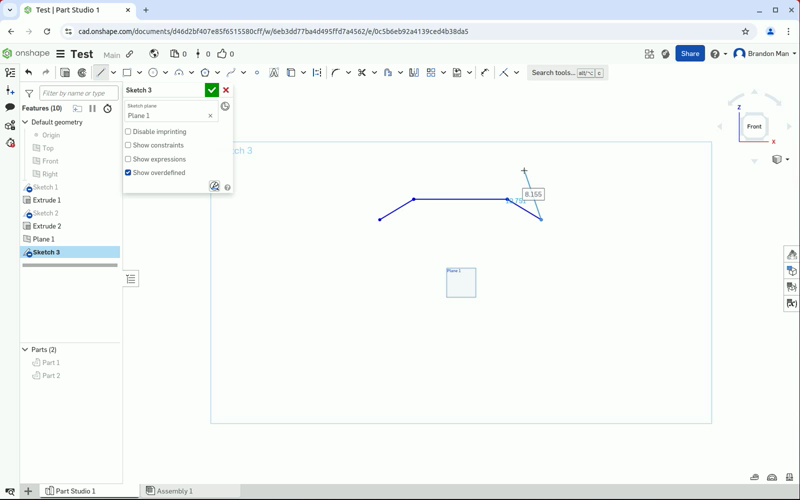
click(524, 170)
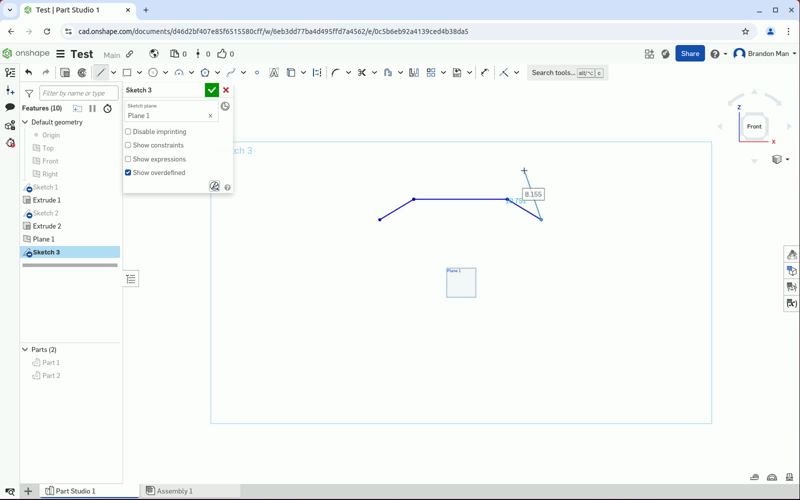
key_up(shift)
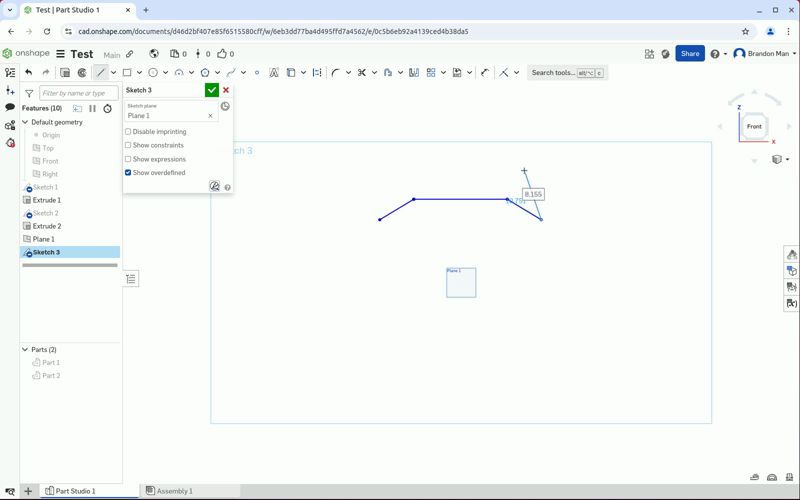
key_down(shift)
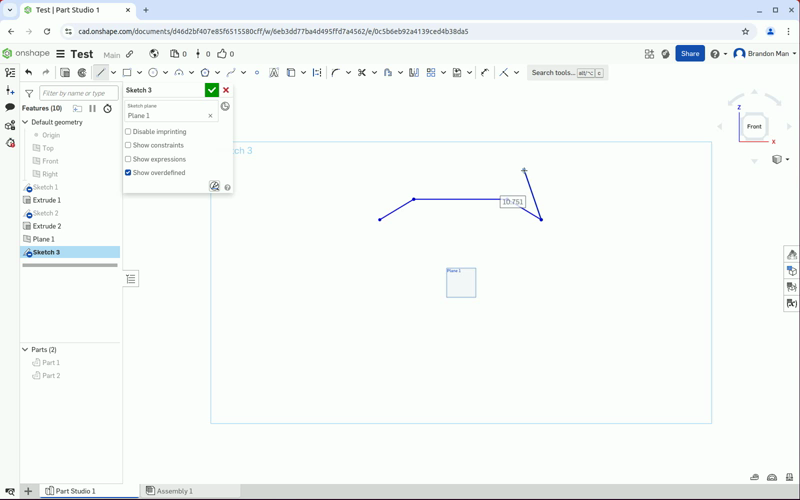
mouse_move(461, 175)
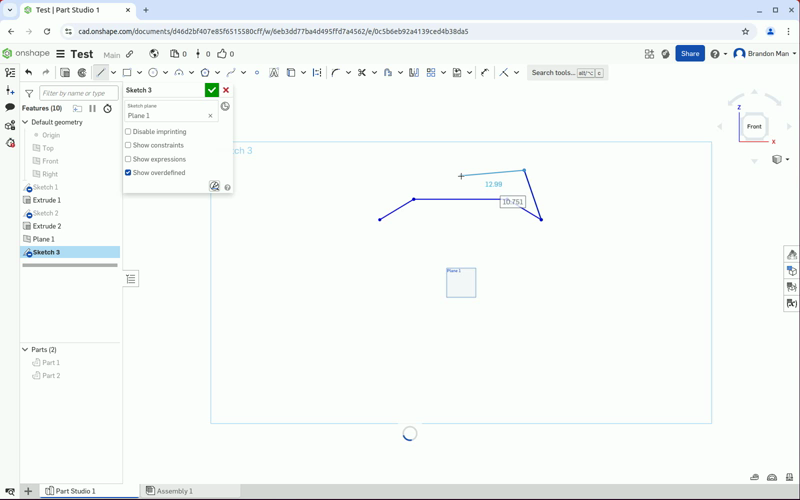
click(461, 175)
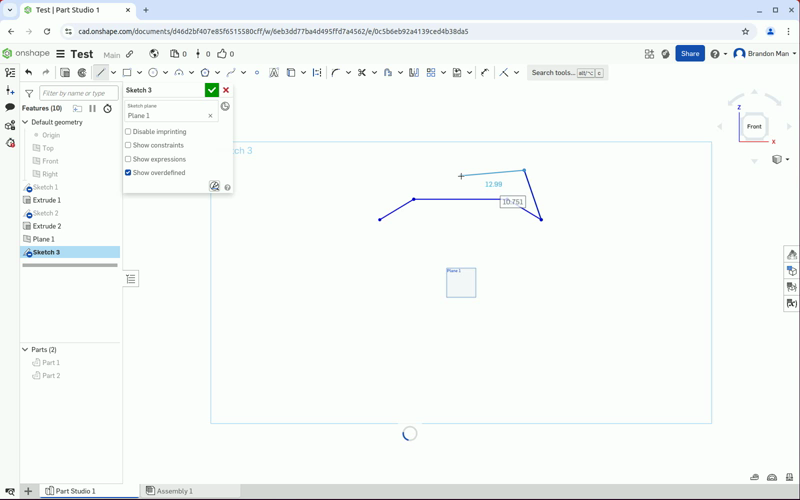
key_up(shift)
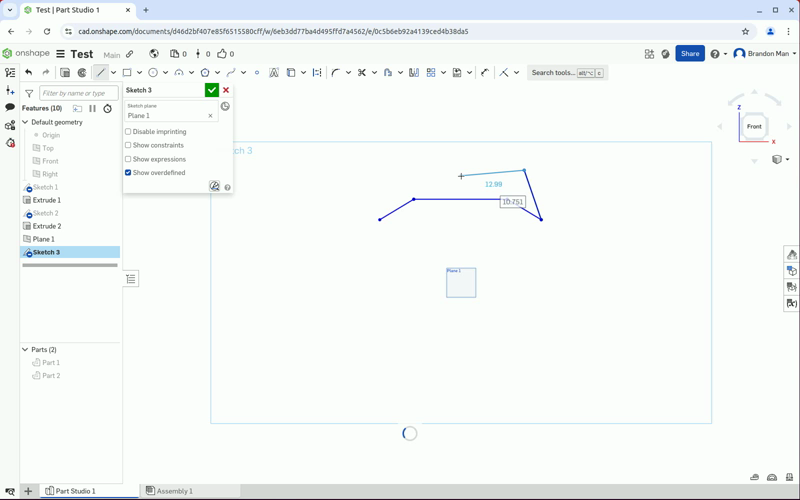
key_down(shift)
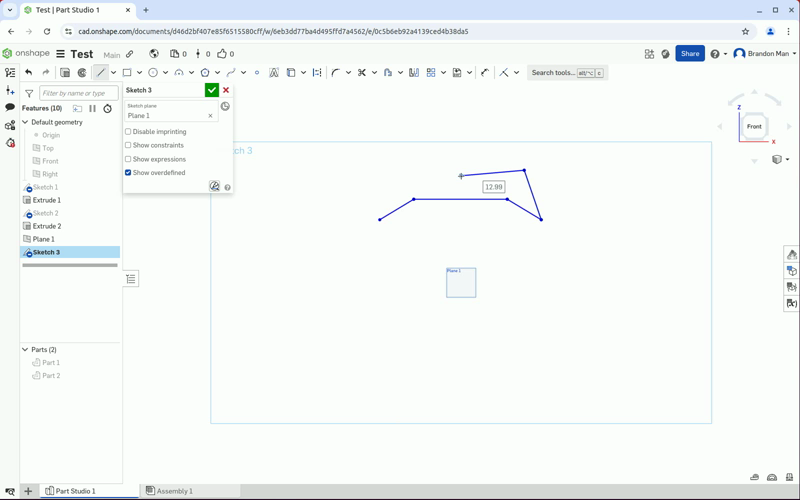
mouse_move(396, 170)
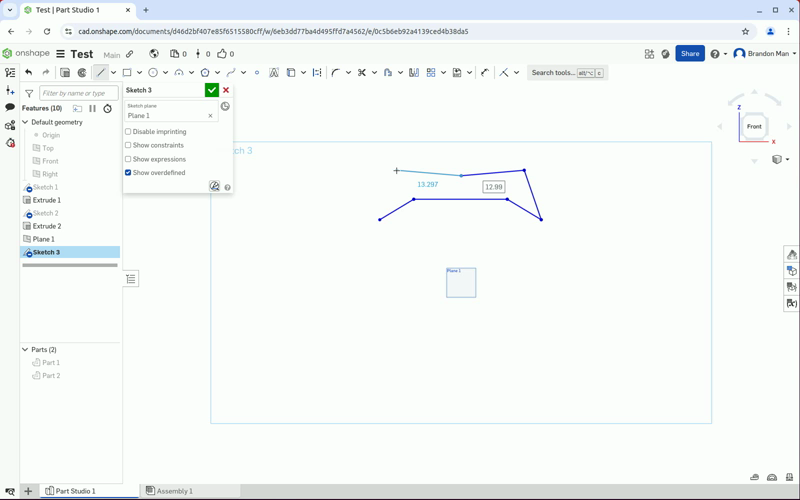
click(396, 170)
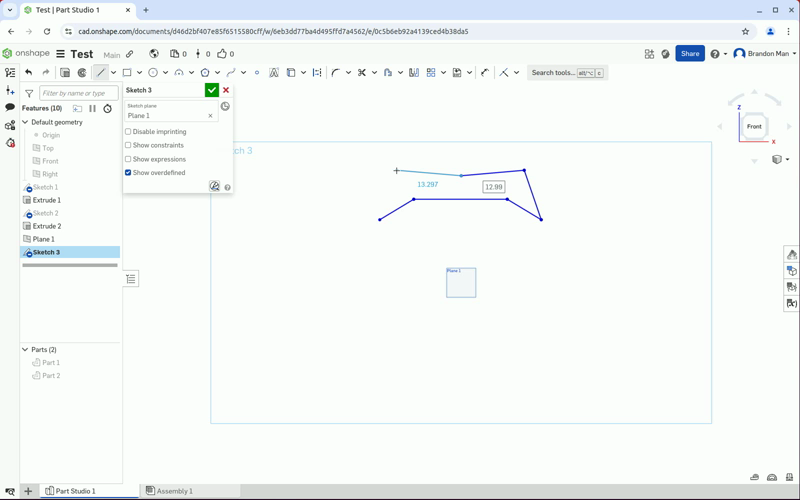
key_up(shift)
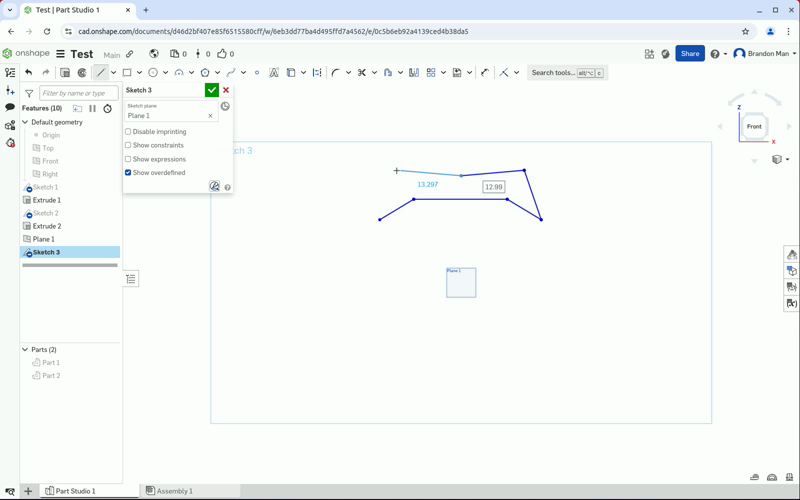
mouse_move(426, 170)
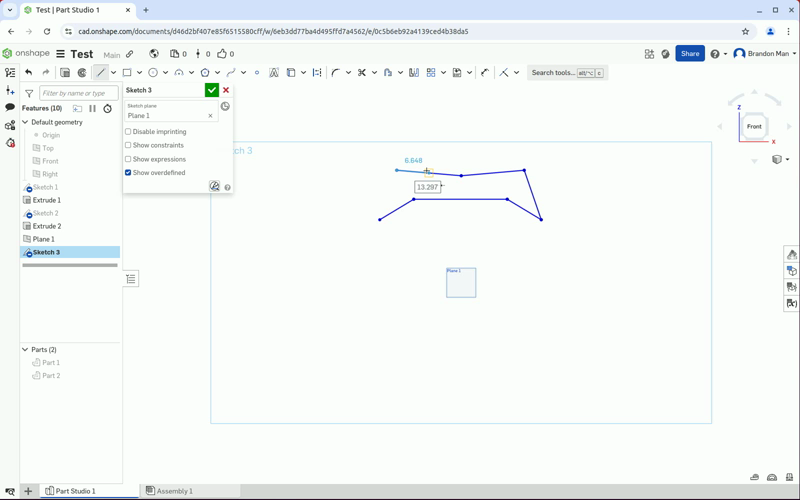
key_down(shift)
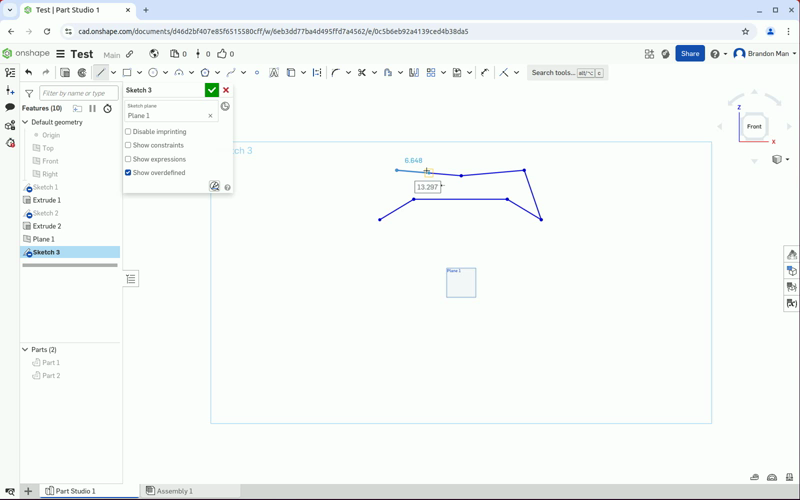
mouse_move(379, 219)
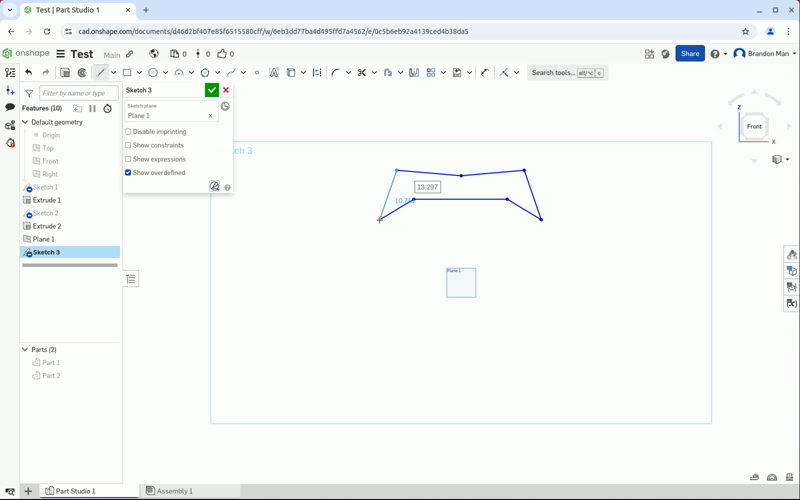
key_up(shift)
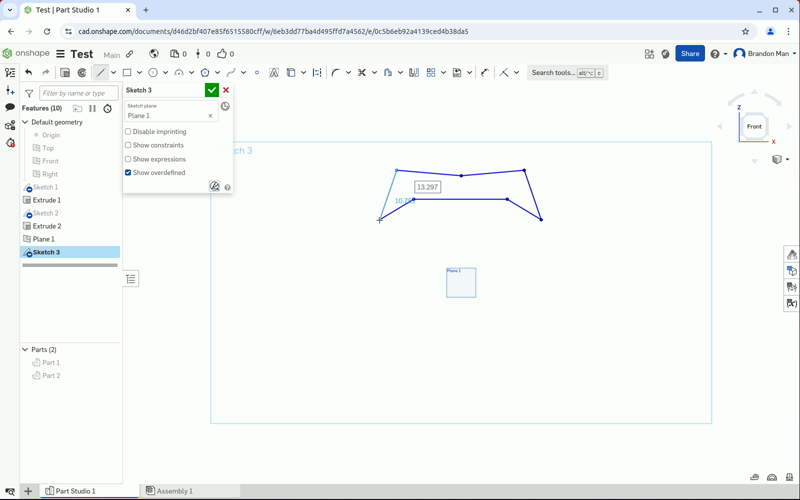
click(379, 219)
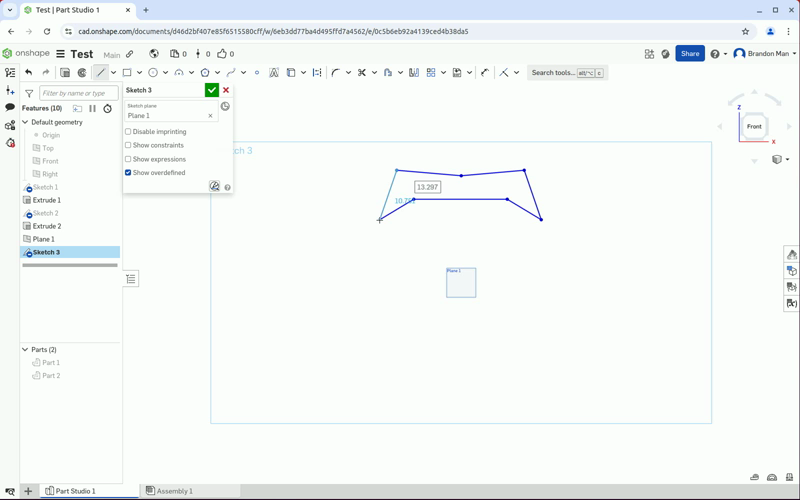
key(esc)
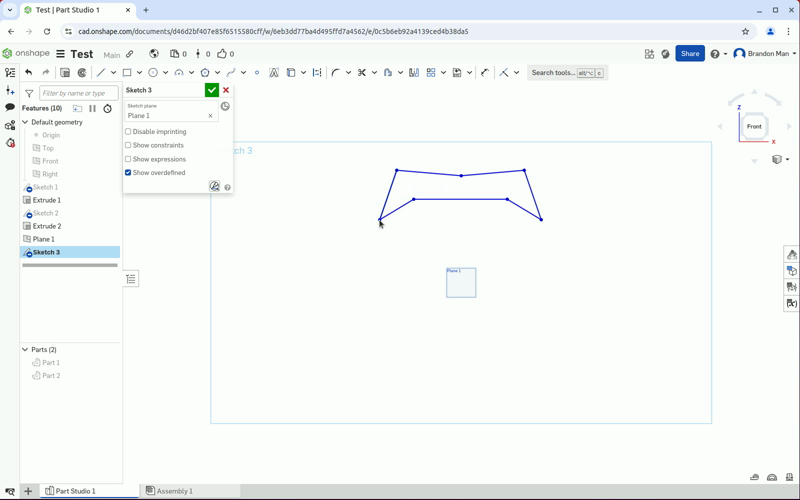
mouse_move(454, 184)
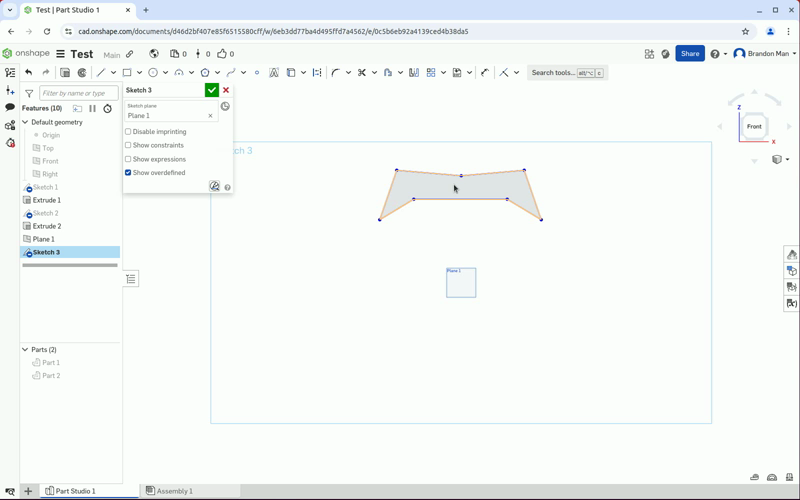
click(454, 184)
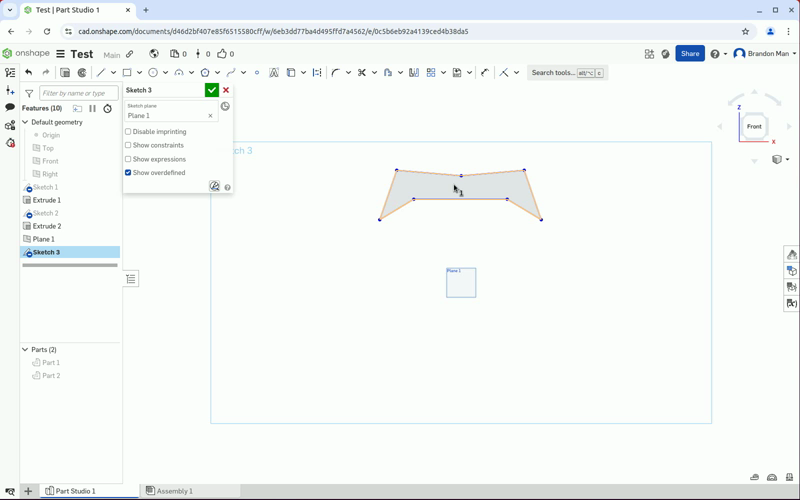
mouse_move(73, 352)
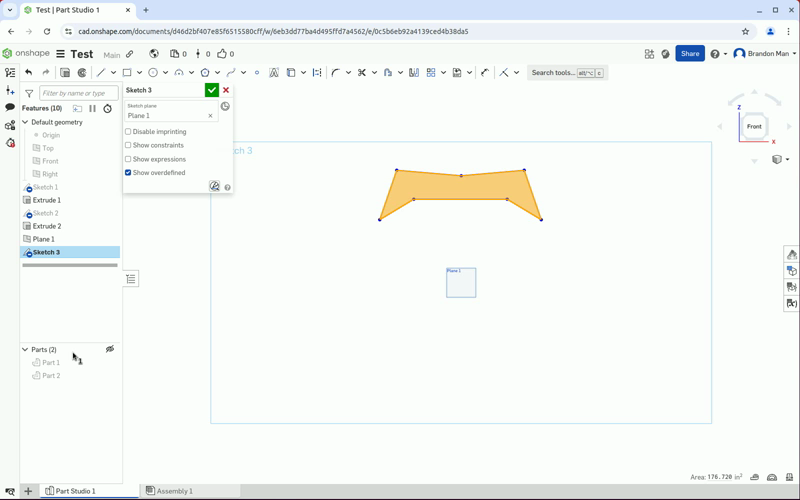
key(shift+y)
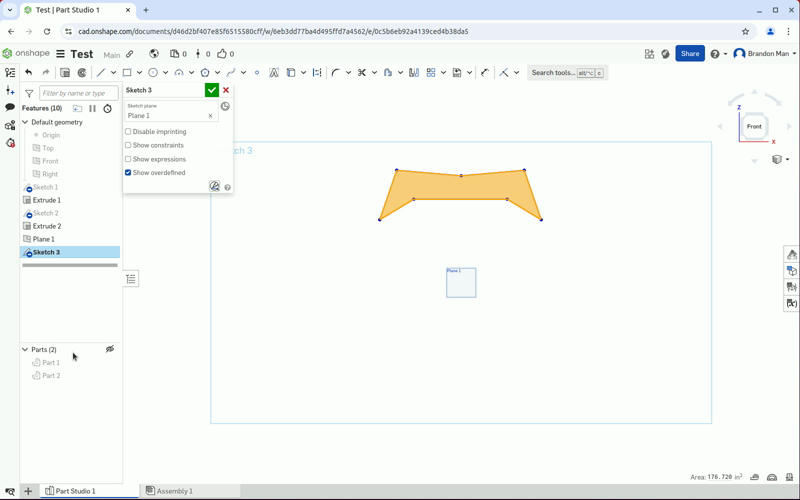
key(shift+e)
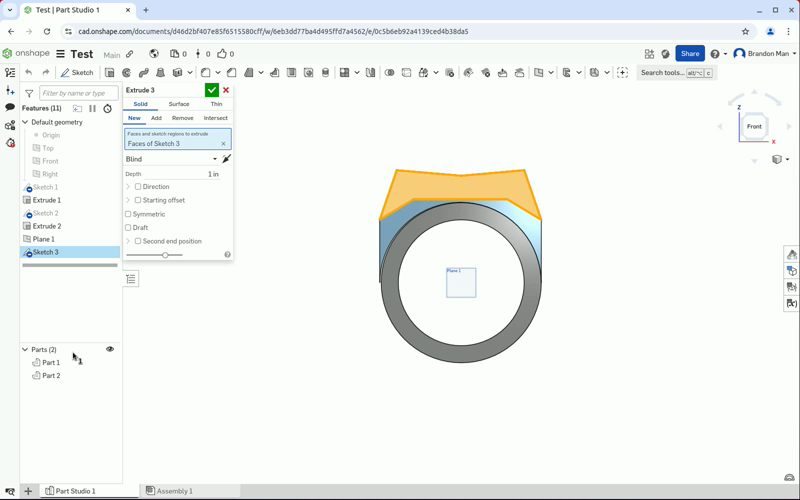
mouse_move(143, 106)
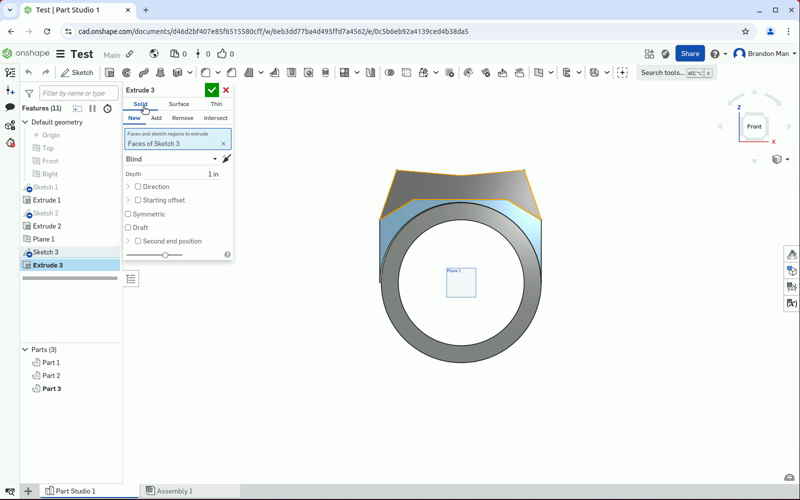
click(143, 106)
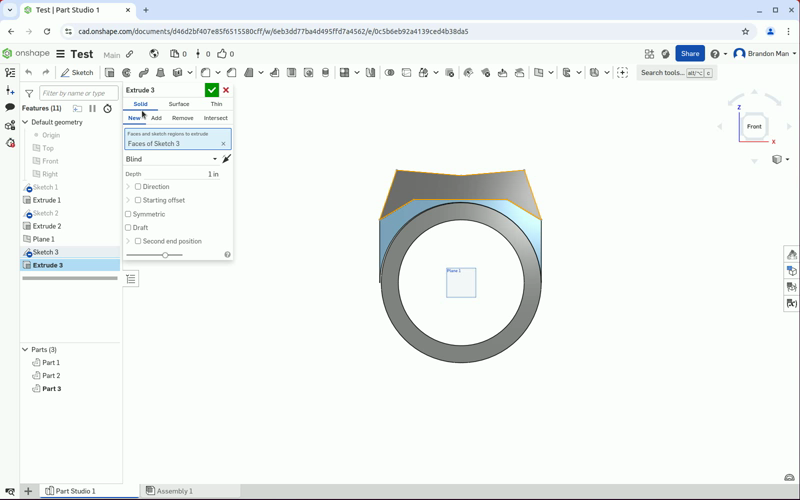
mouse_move(137, 120)
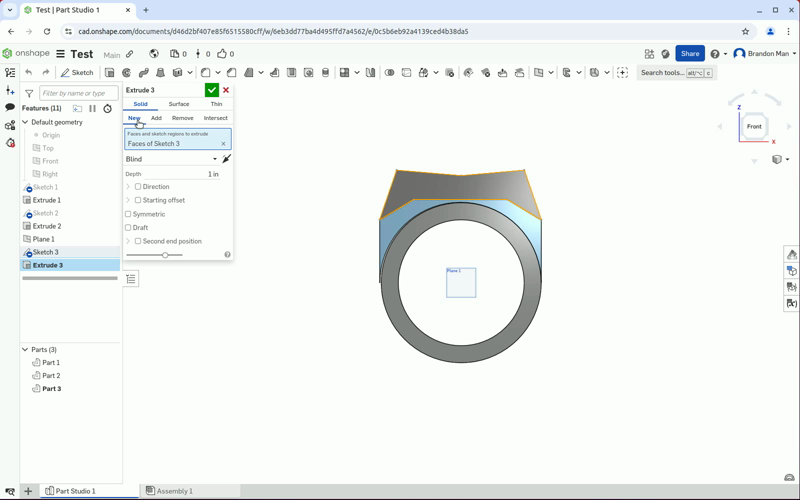
click(137, 120)
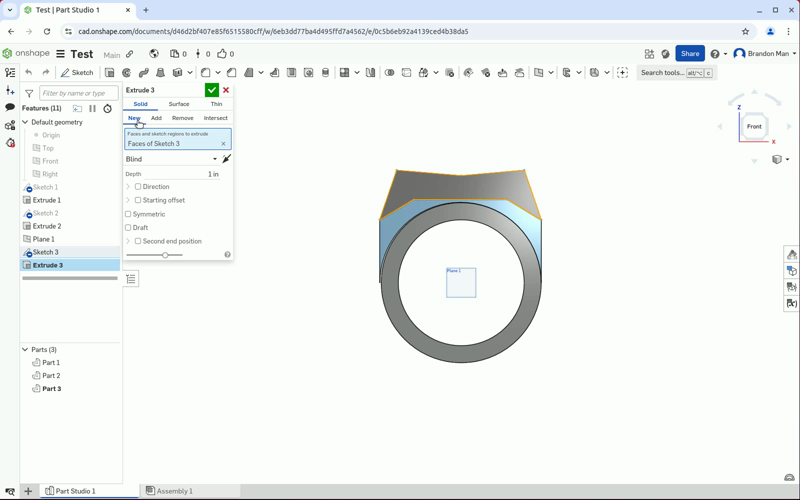
key(tab, 4)
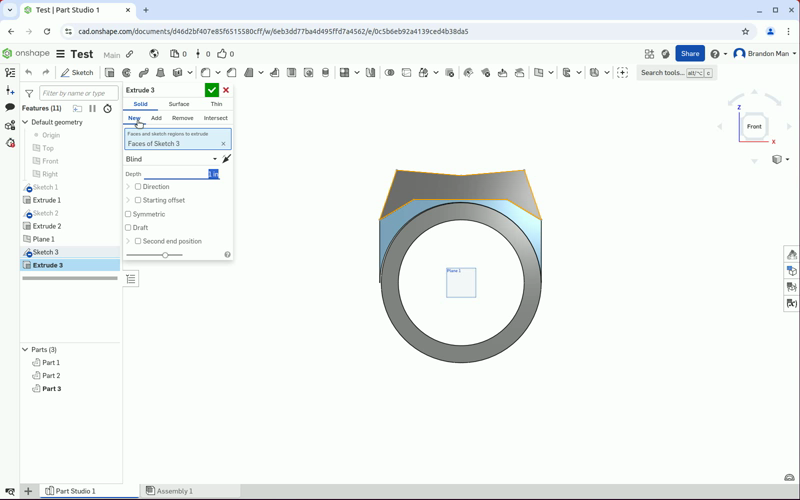
text(-7.943)
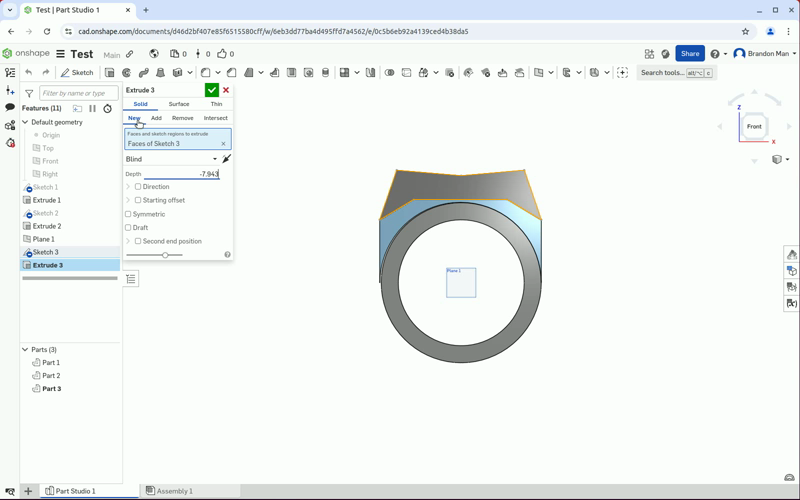
key(enter)
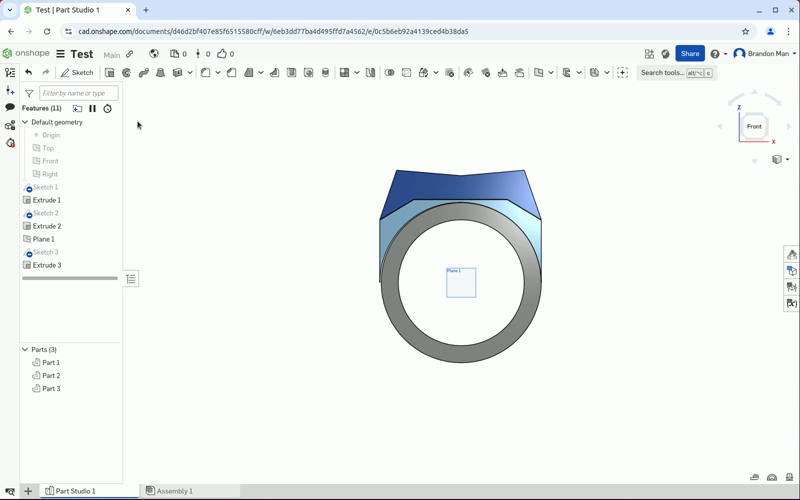
key(shift+h)
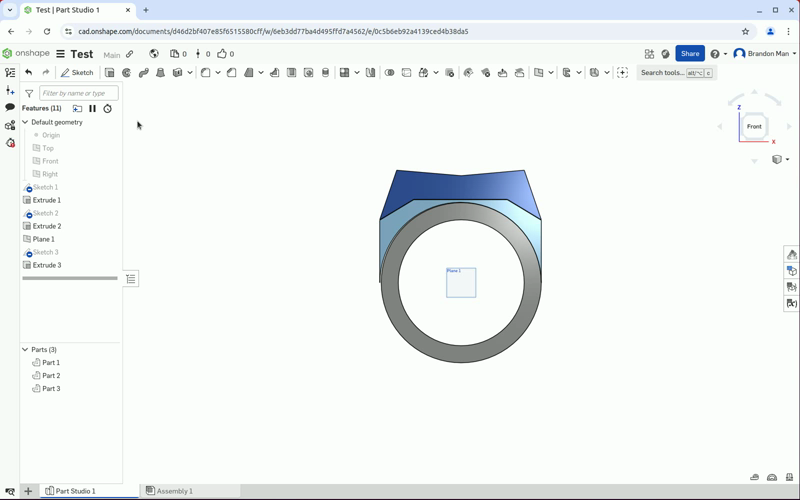
key(shift+h)
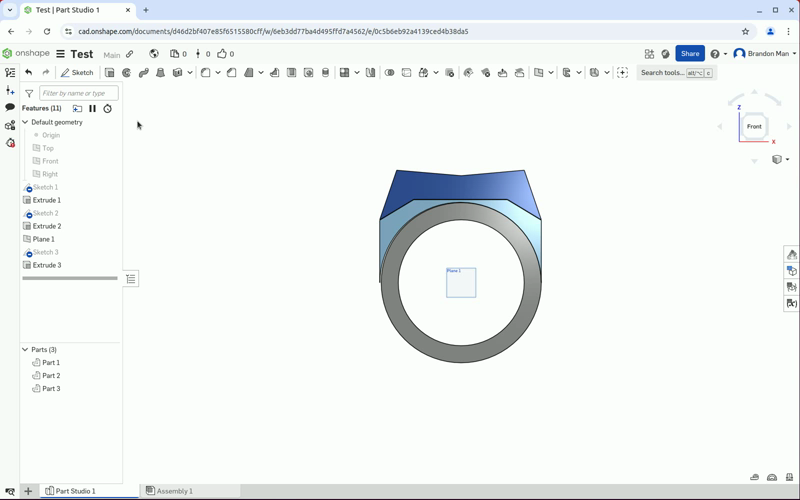
mouse_move(73, 189)
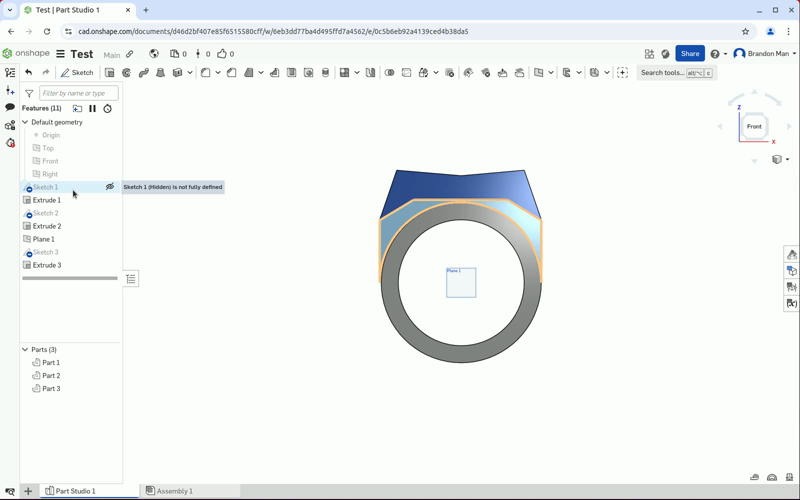
click(73, 189)
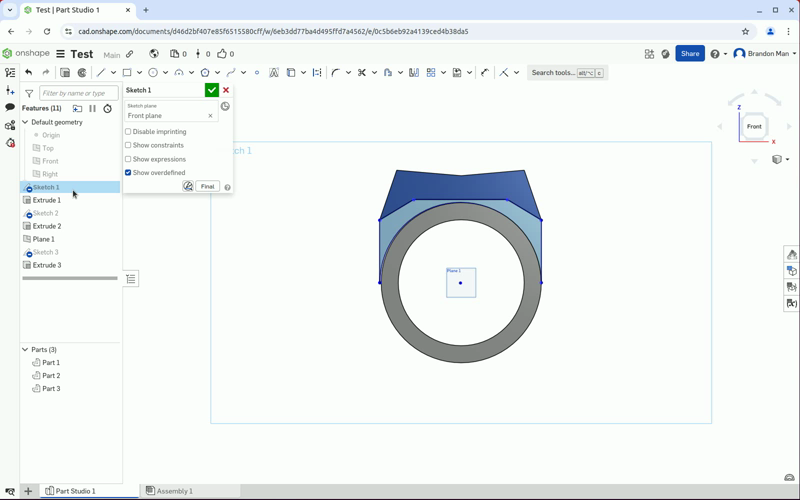
mouse_move(229, 92)
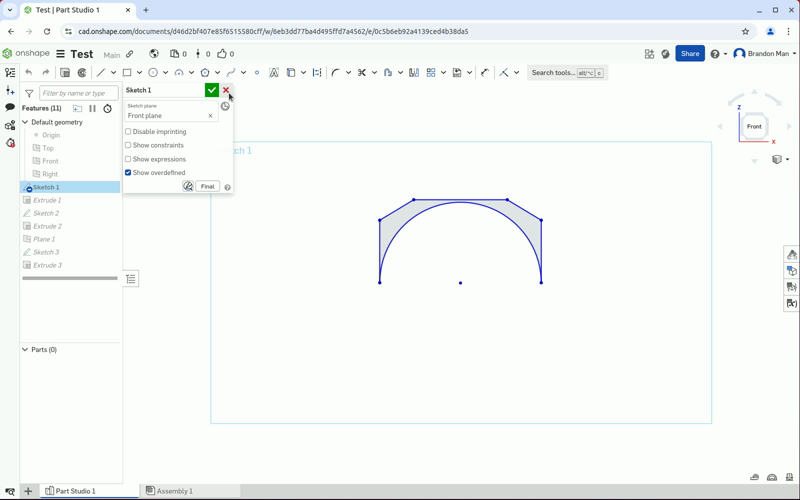
click(229, 92)
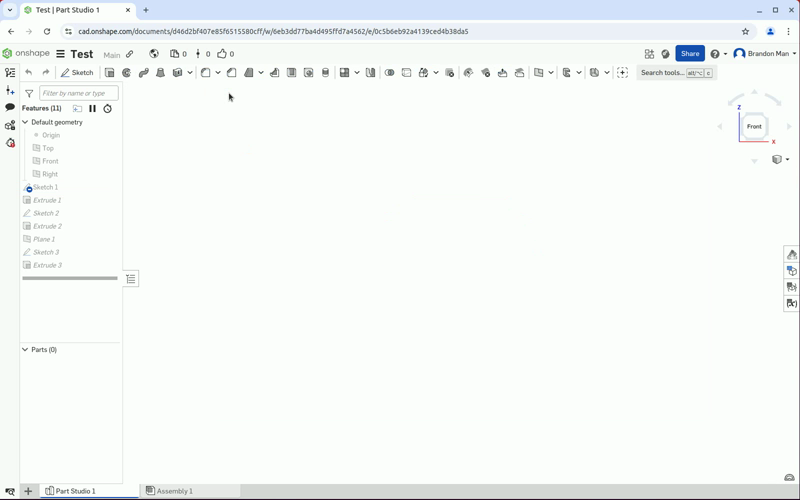
key(shift+s)
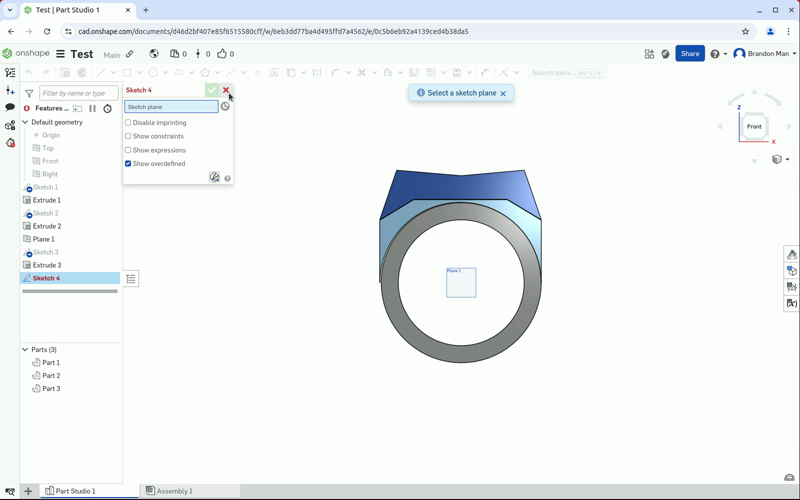
mouse_move(73, 241)
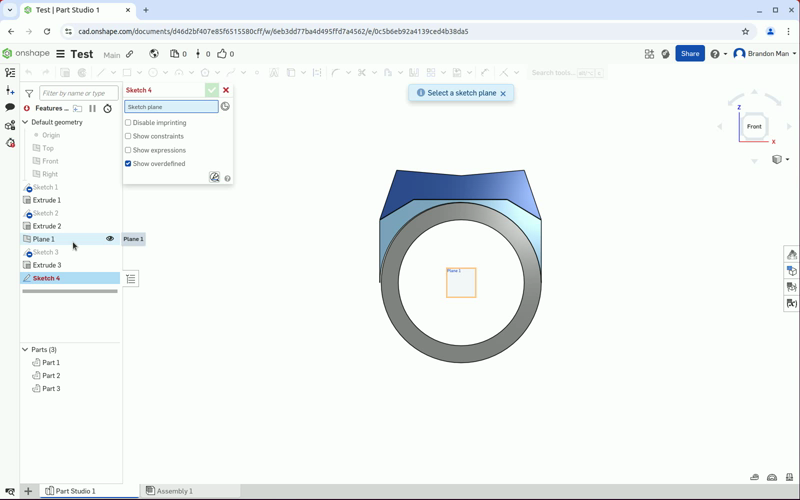
click(73, 241)
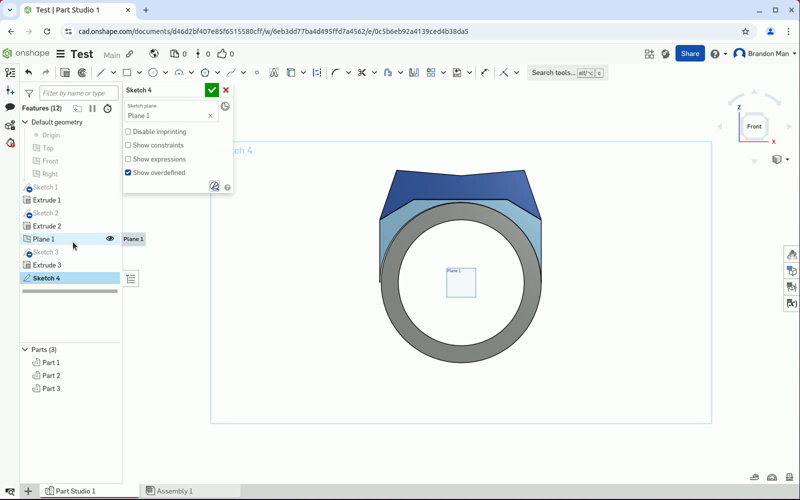
mouse_move(73, 352)
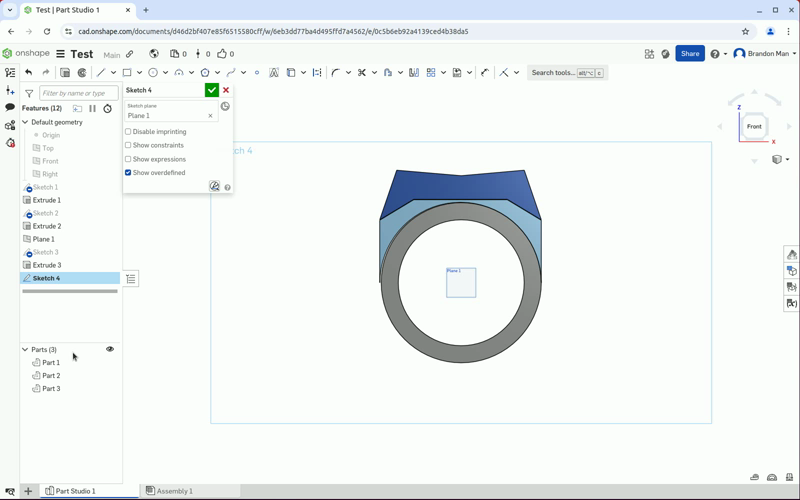
key(y)
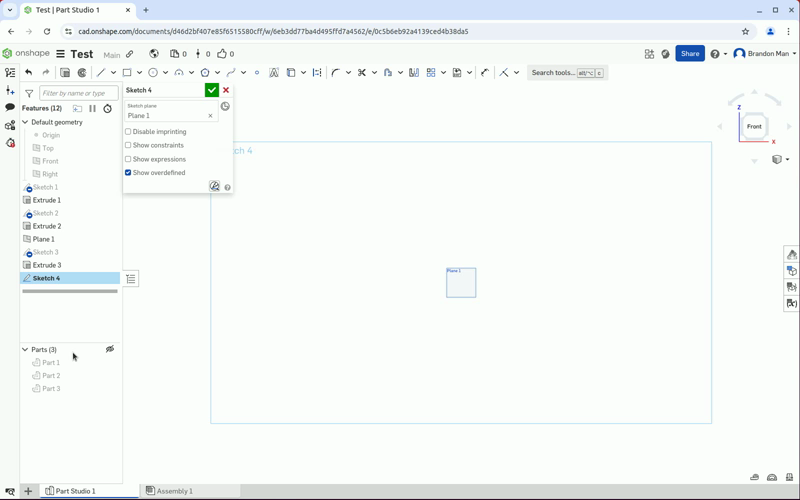
key(l)
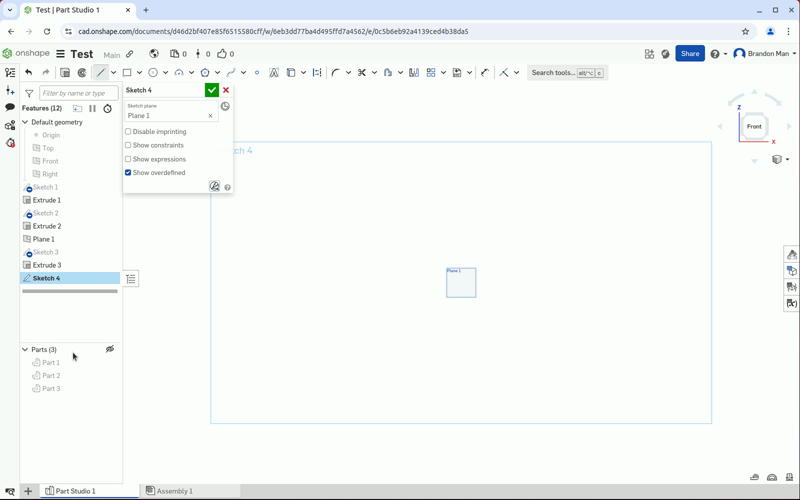
key_down(shift)
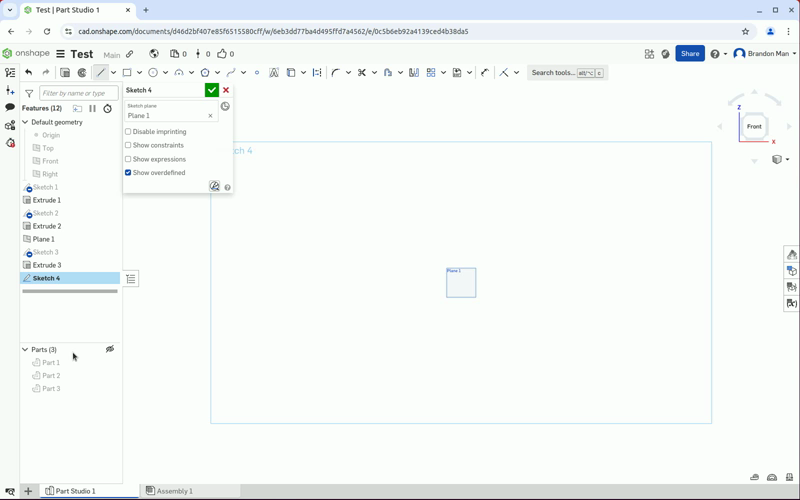
mouse_move(447, 199)
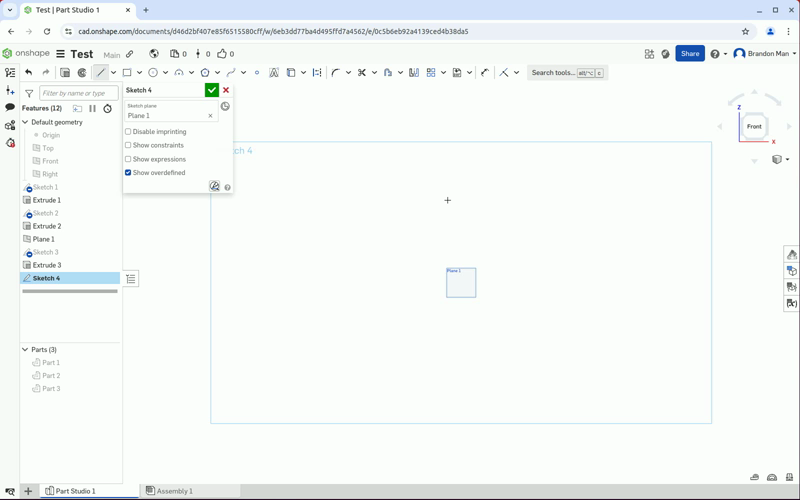
click(447, 199)
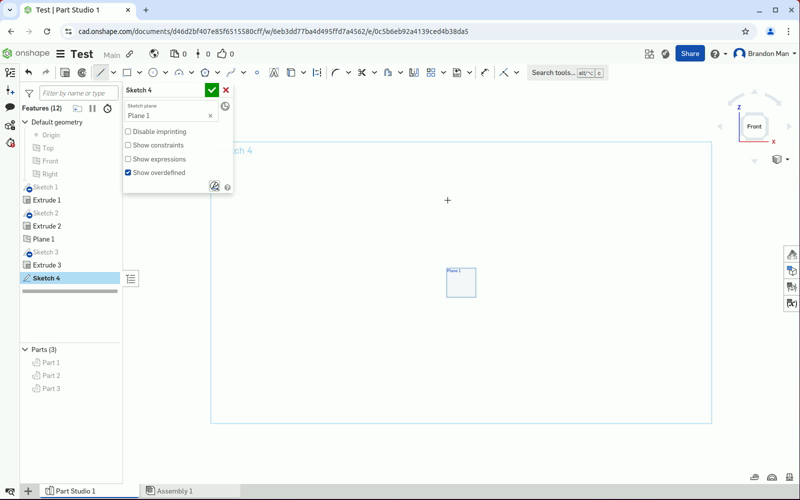
key_up(shift)
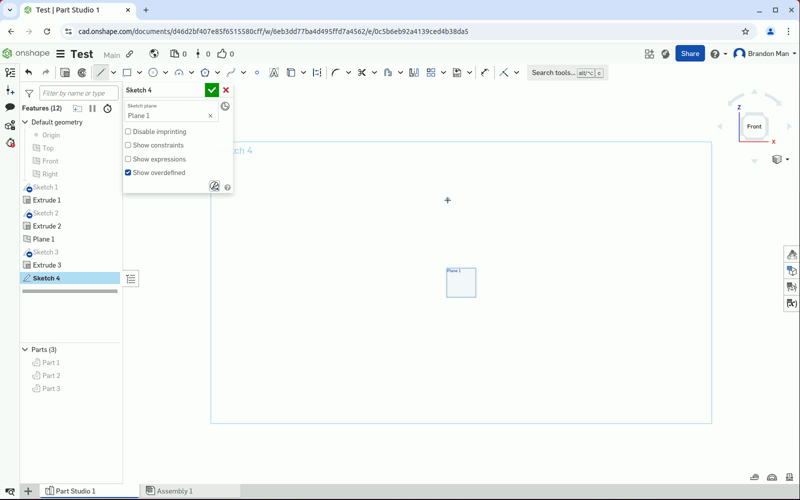
key_down(shift)
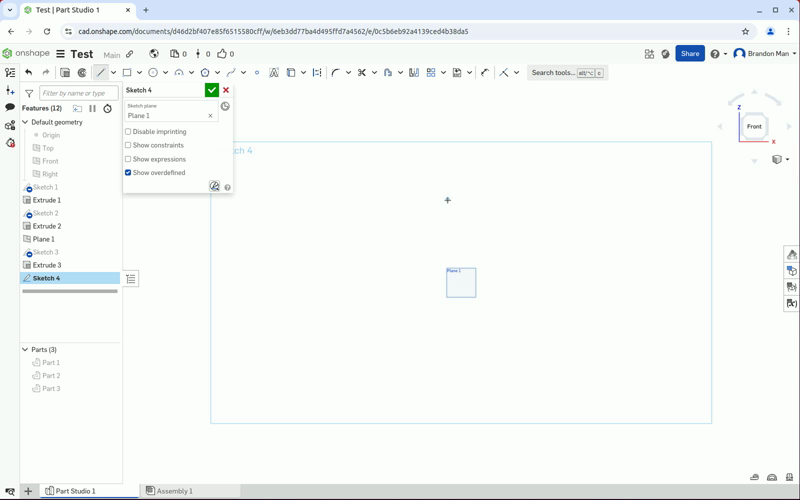
mouse_move(477, 199)
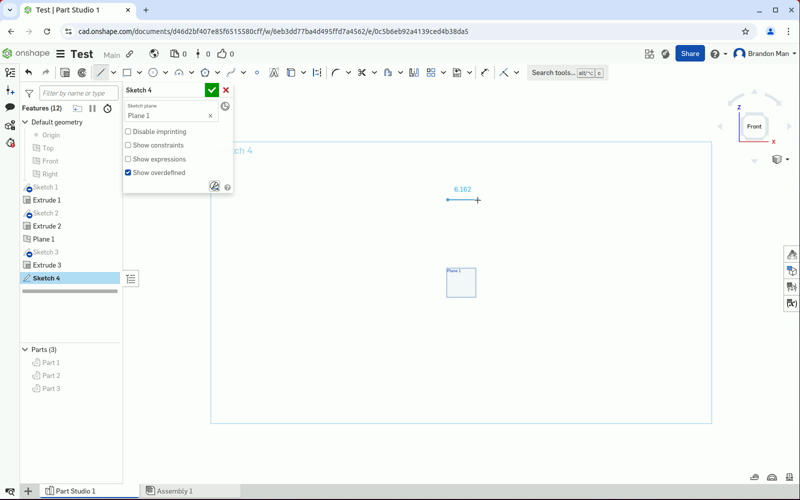
mouse_move(474, 199)
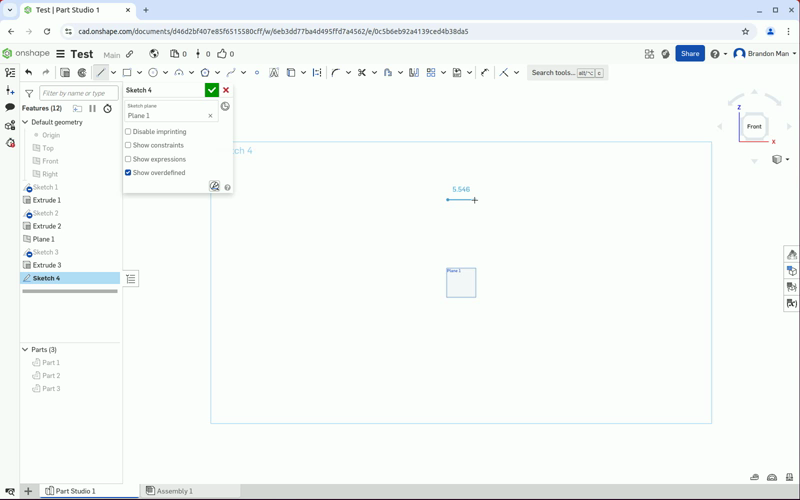
click(474, 199)
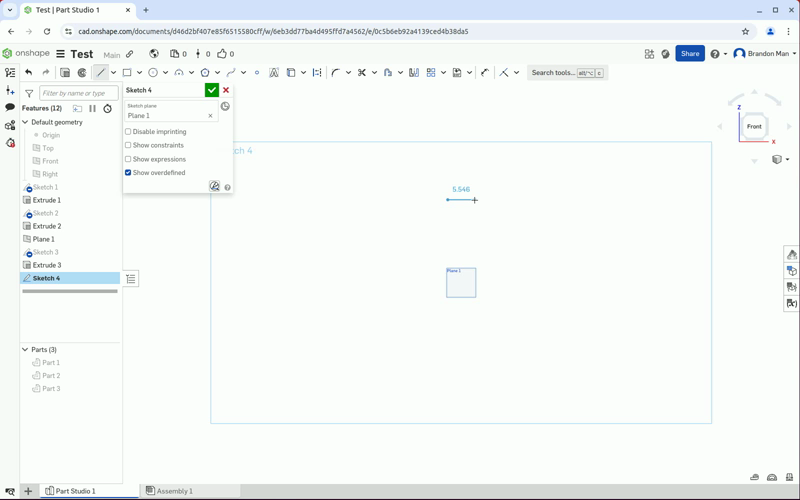
key_up(shift)
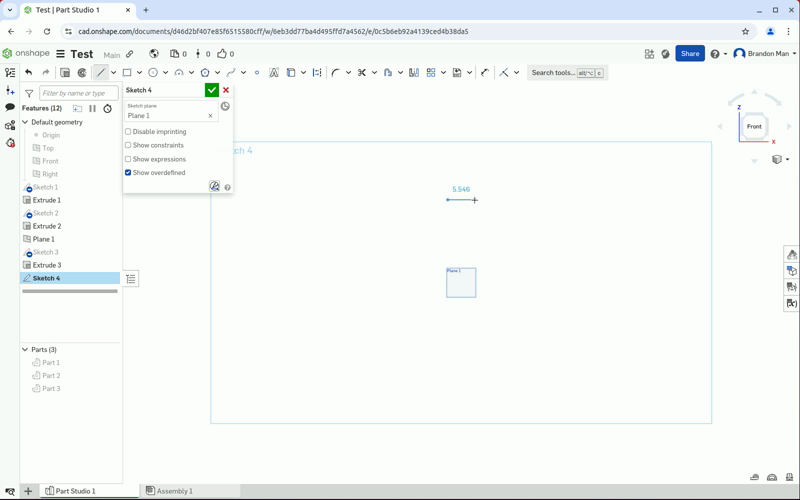
key(esc)
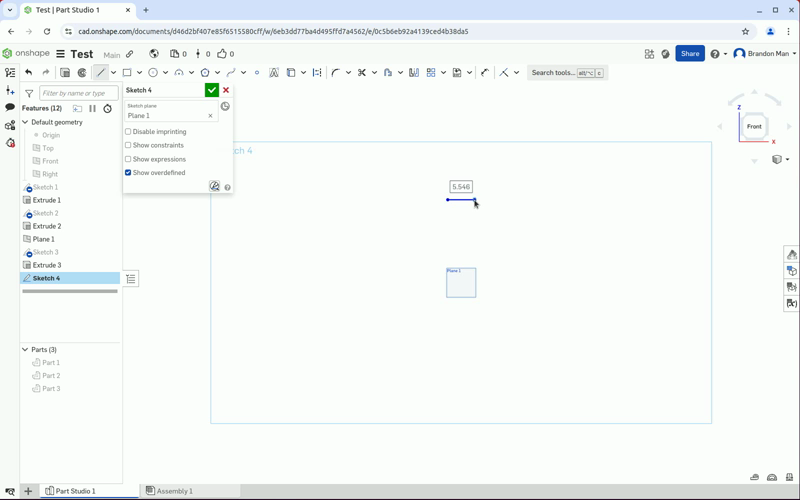
key(a)
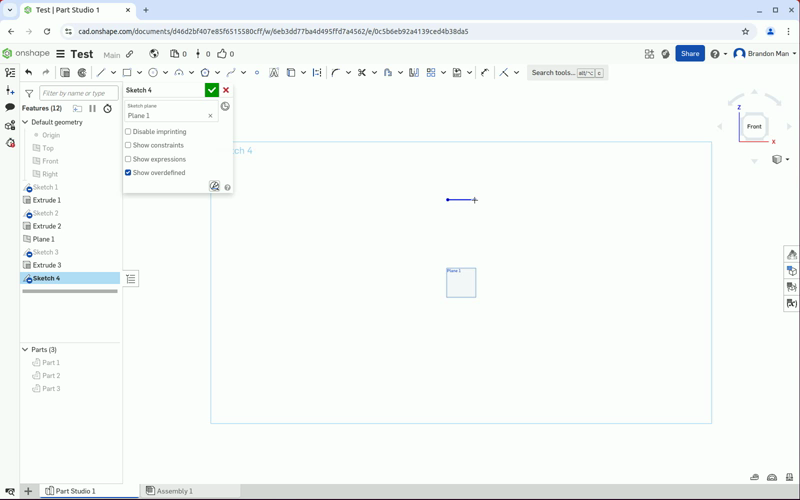
mouse_move(474, 199)
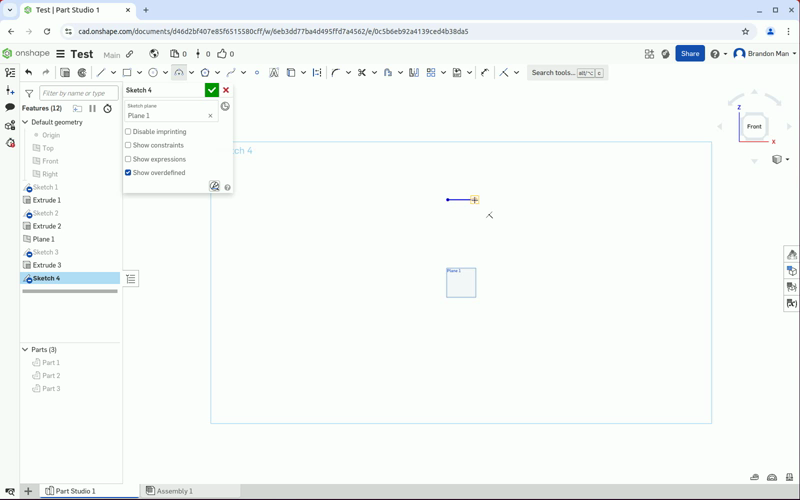
click(474, 199)
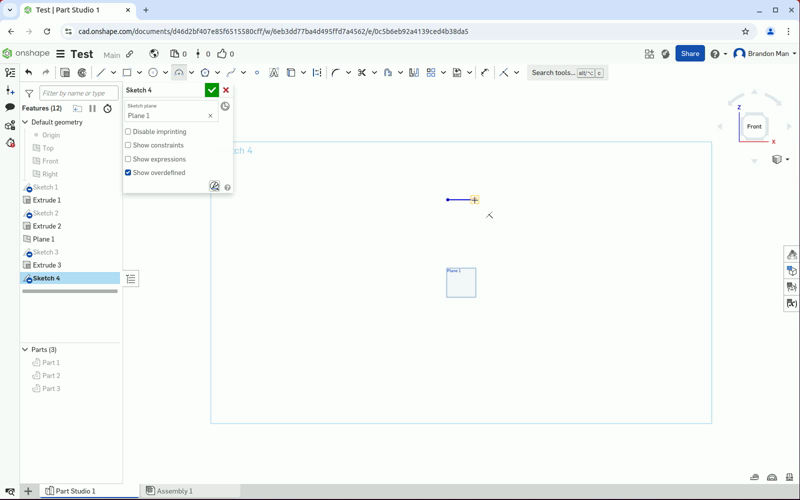
mouse_move(447, 199)
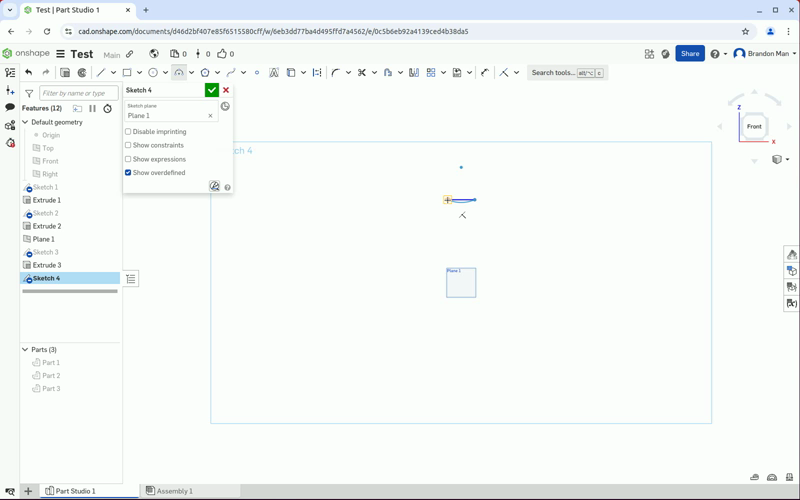
click(447, 199)
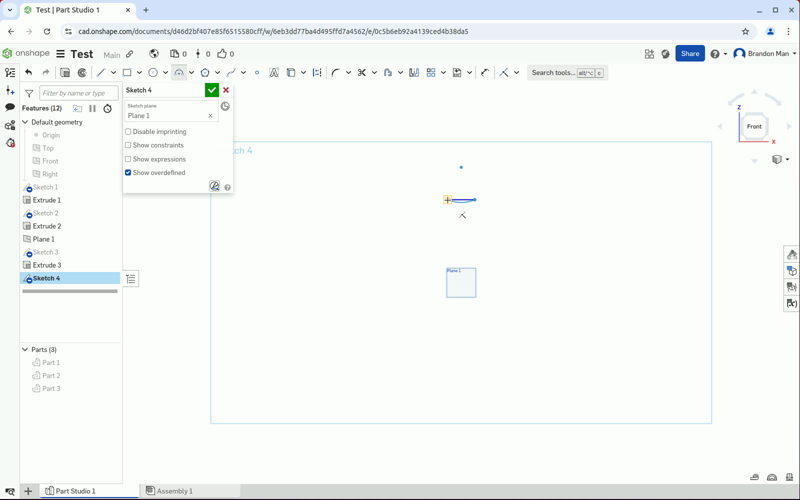
key_down(shift)
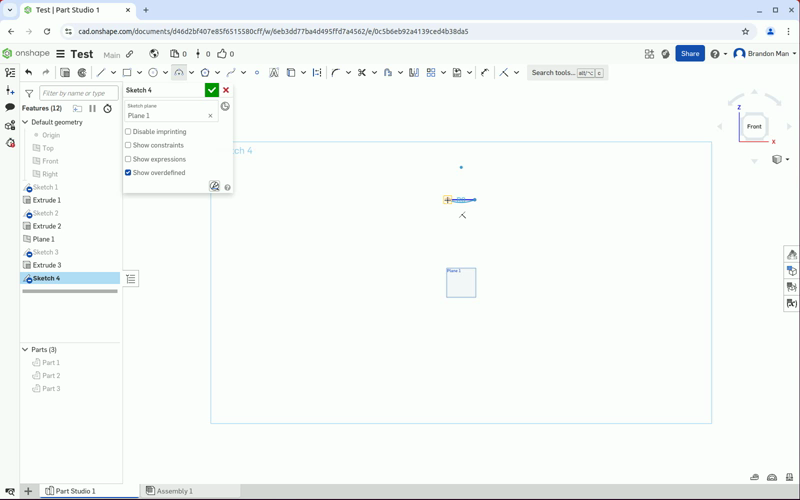
mouse_move(461, 186)
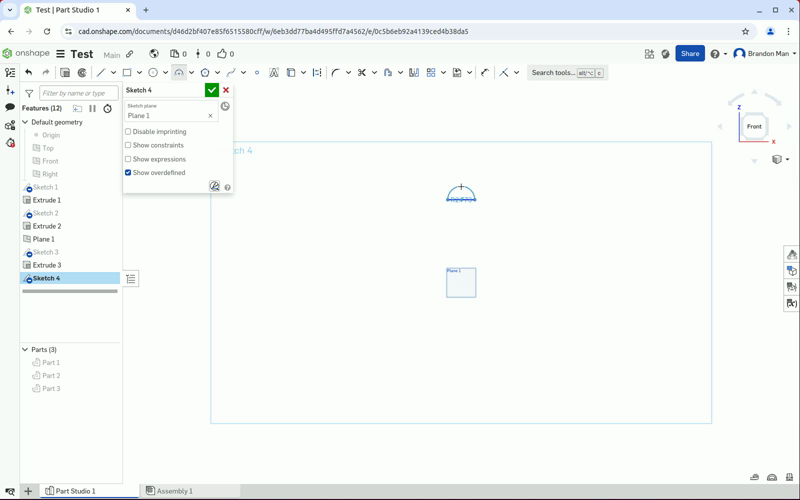
click(461, 186)
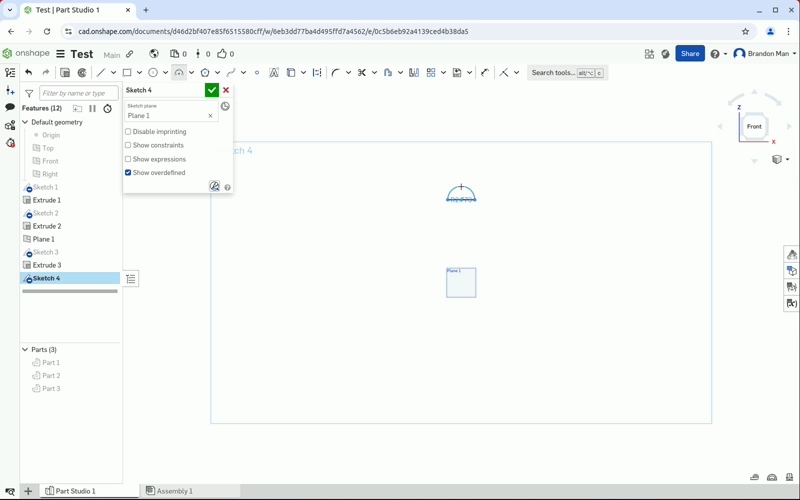
key_up(shift)
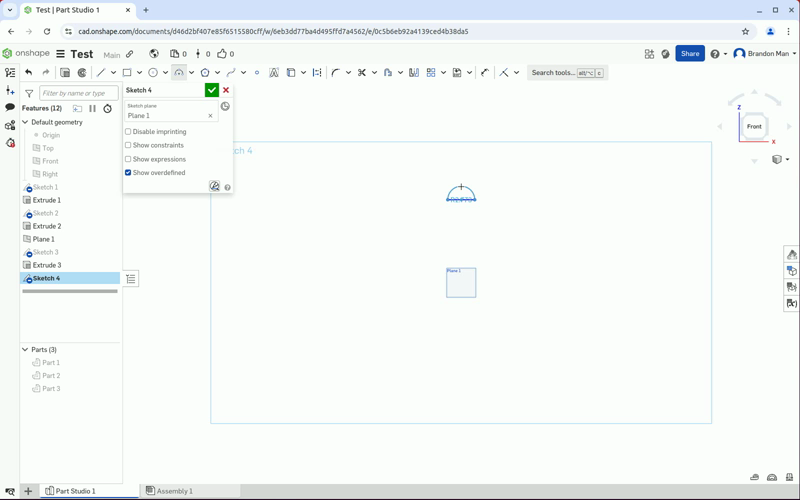
key(esc)
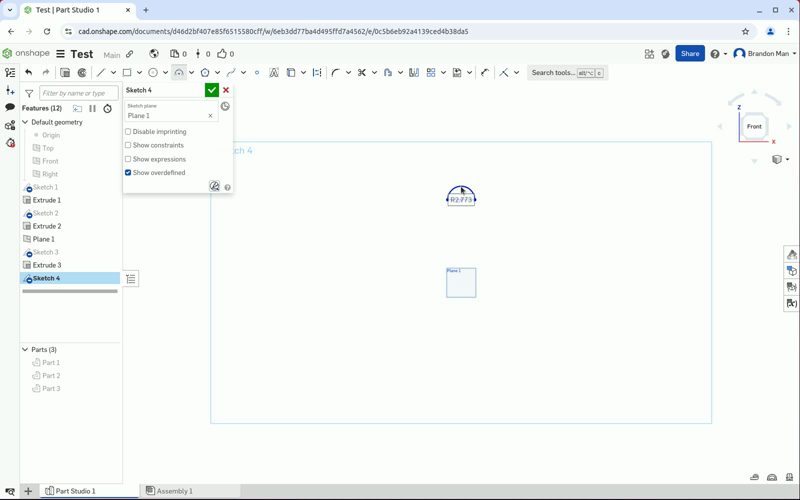
mouse_move(465, 191)
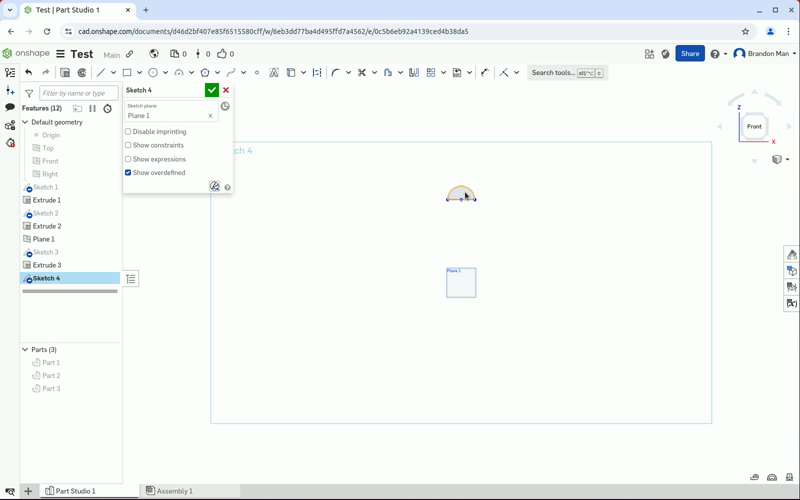
scroll(6)
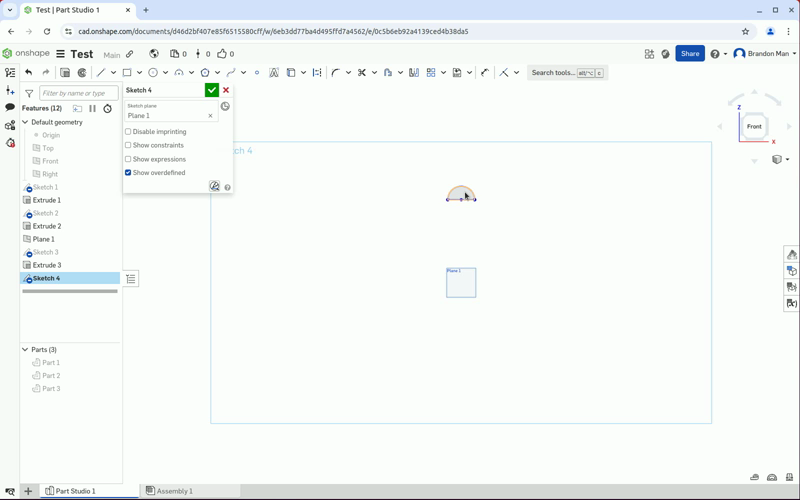
scroll(6)
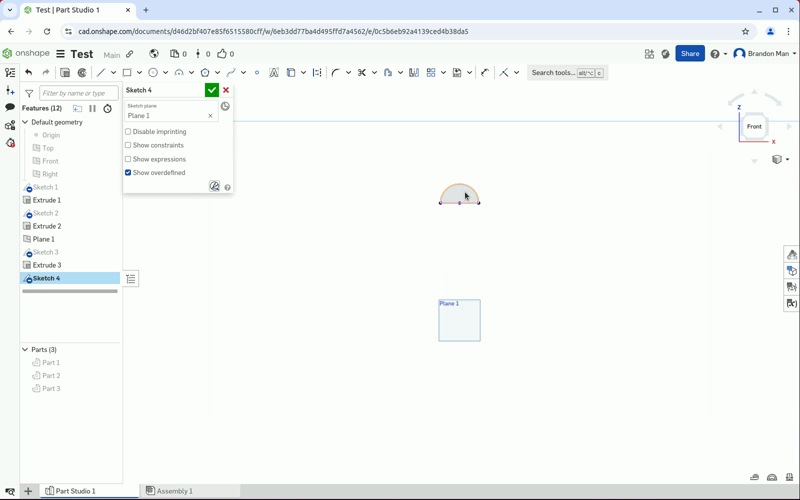
scroll(6)
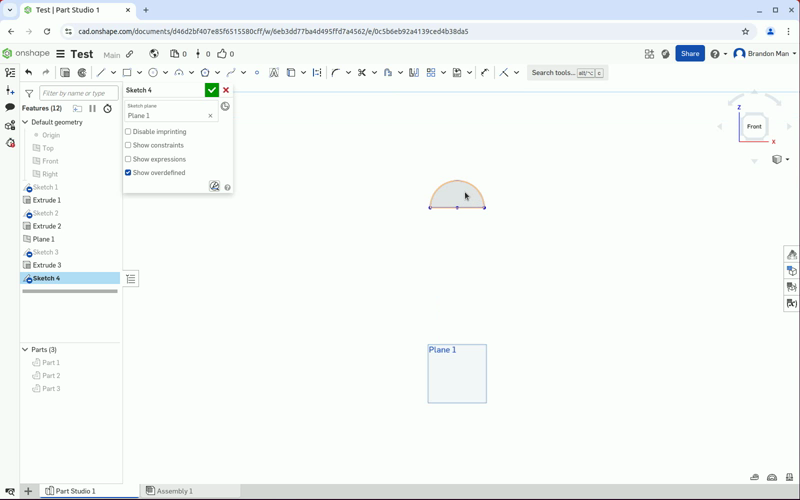
scroll(6)
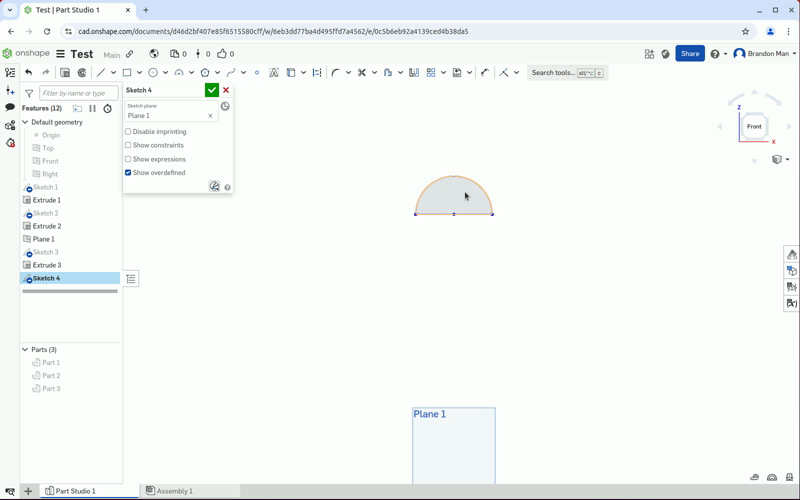
scroll(6)
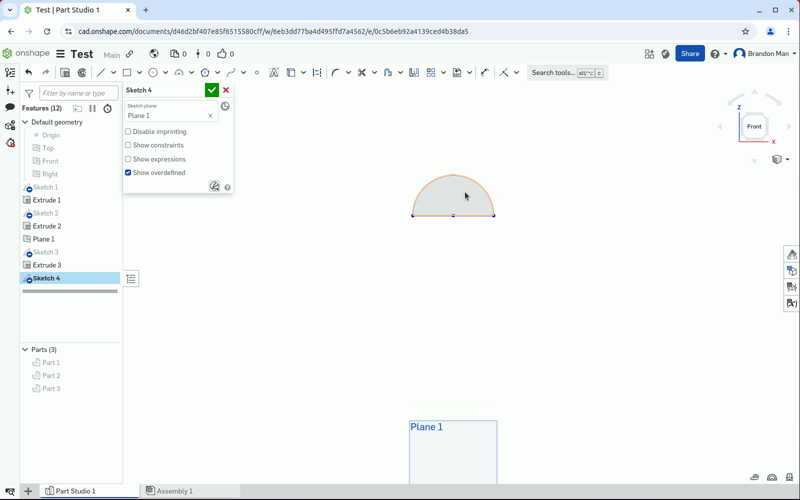
scroll(6)
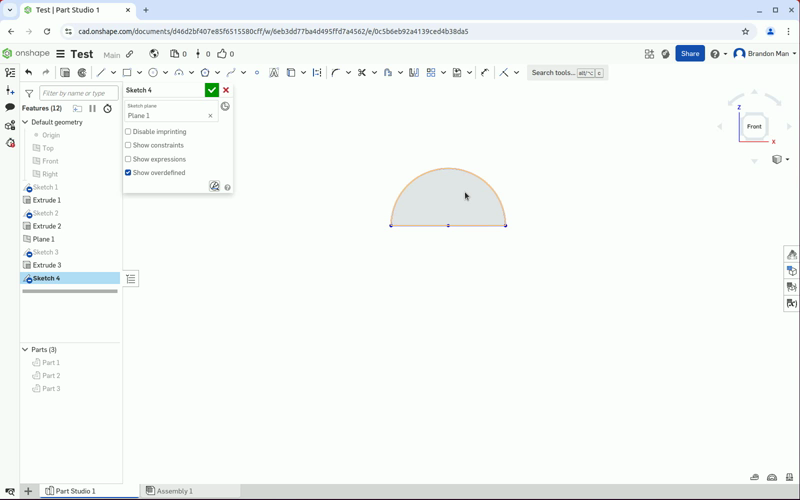
scroll(6)
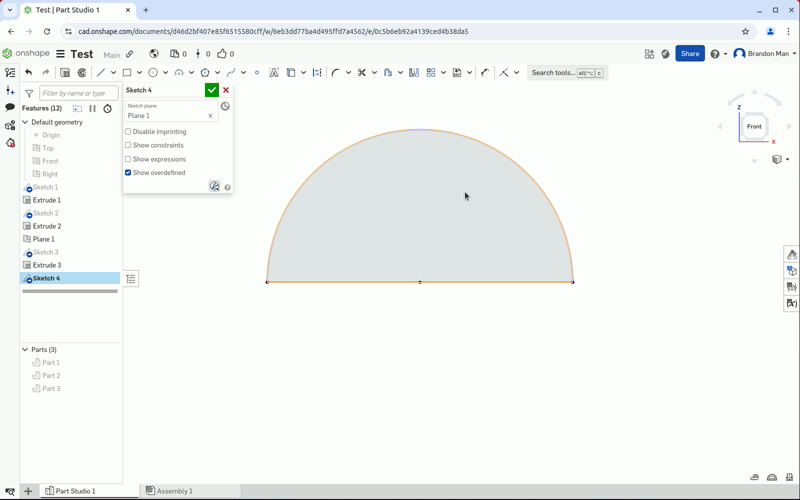
click(465, 191)
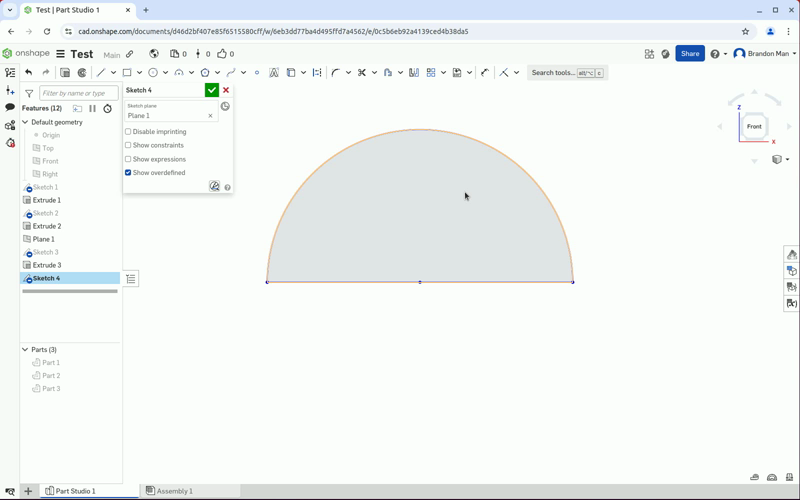
scroll(-6)
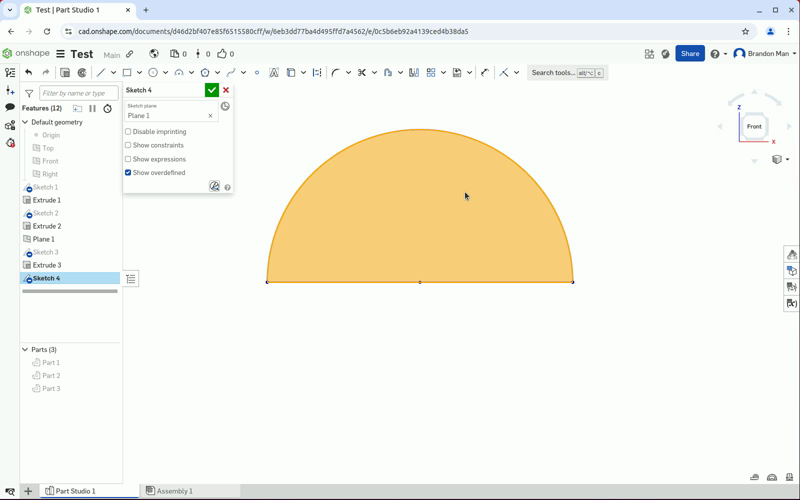
scroll(-6)
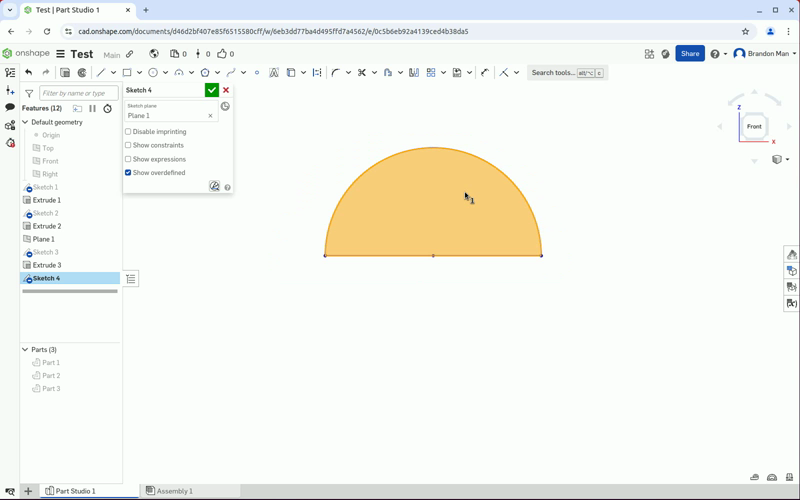
scroll(-6)
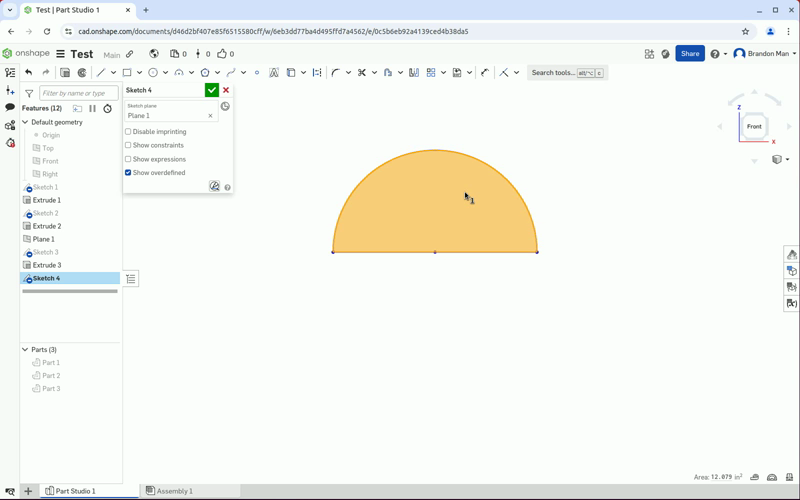
scroll(-6)
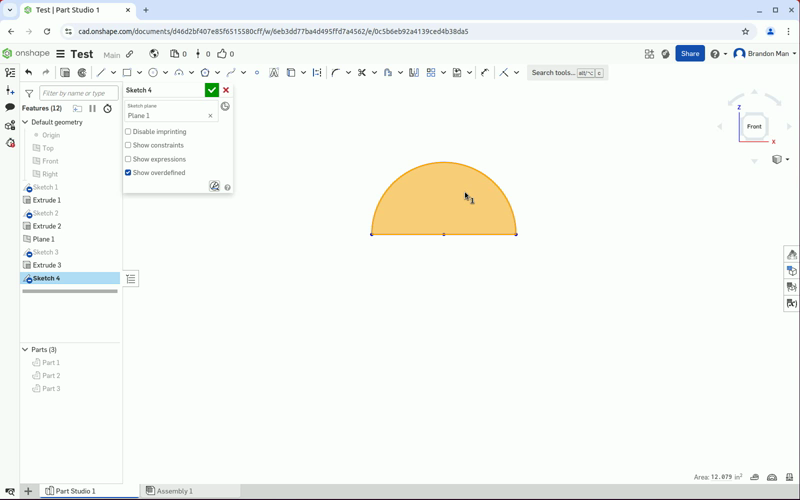
scroll(-6)
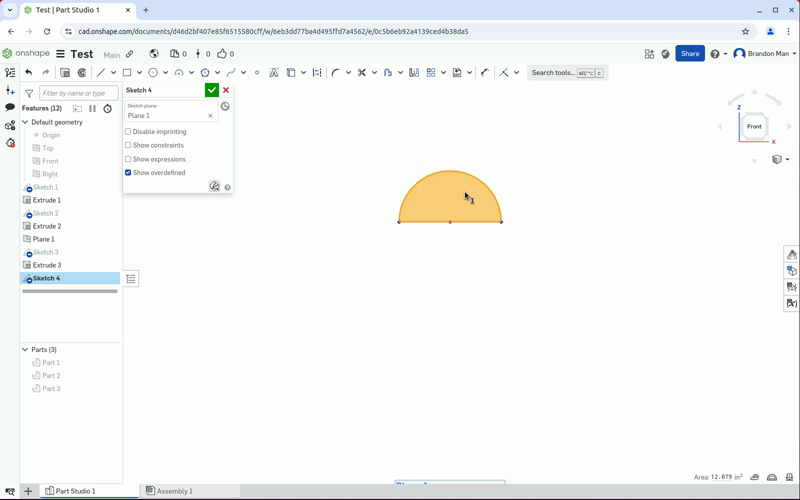
scroll(-6)
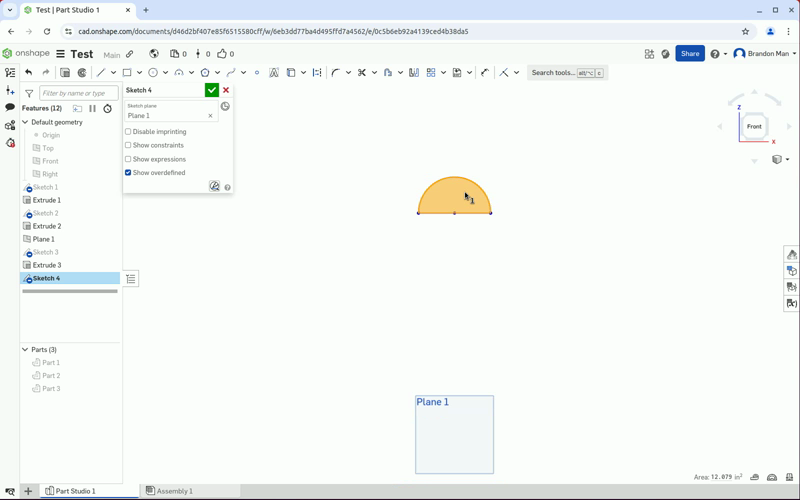
scroll(-6)
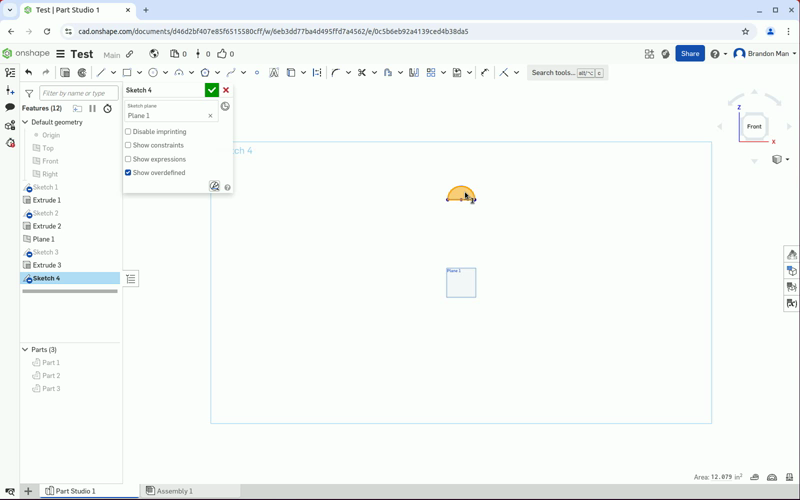
mouse_move(73, 352)
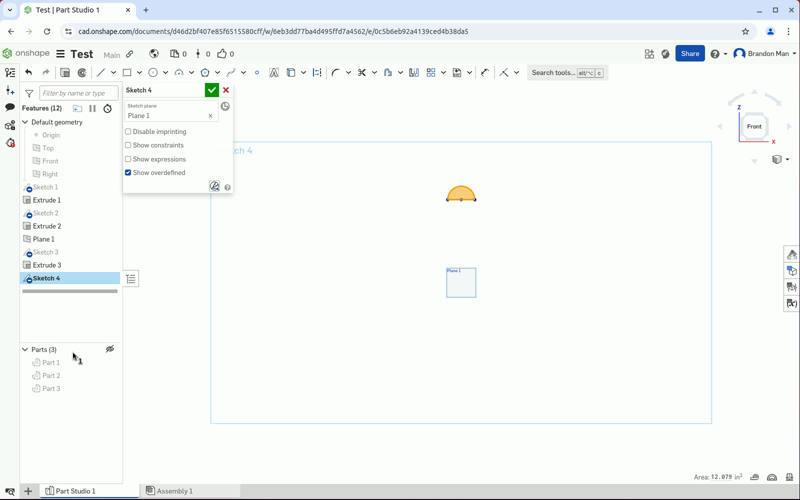
key(shift+y)
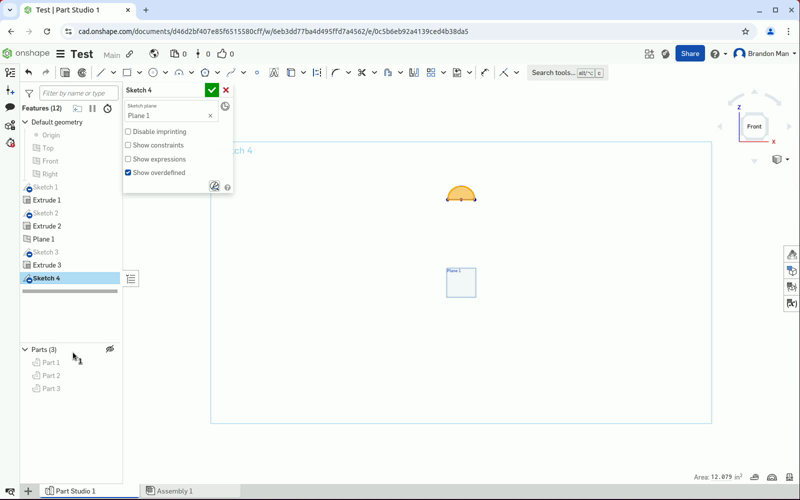
key(shift+e)
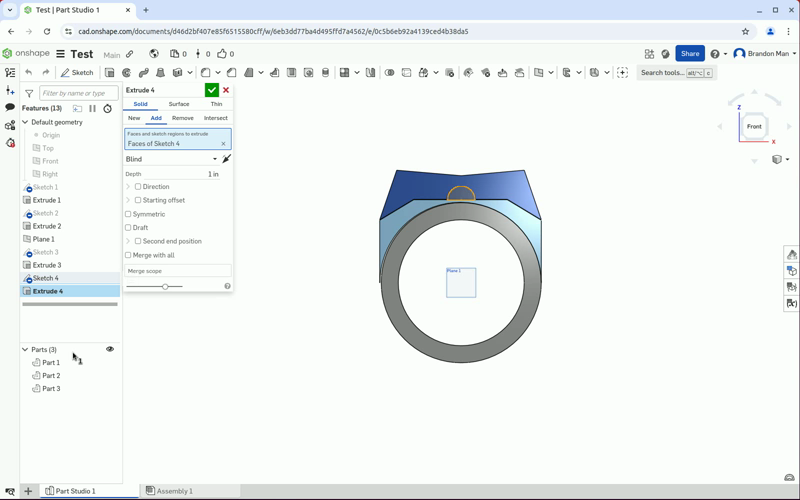
mouse_move(143, 106)
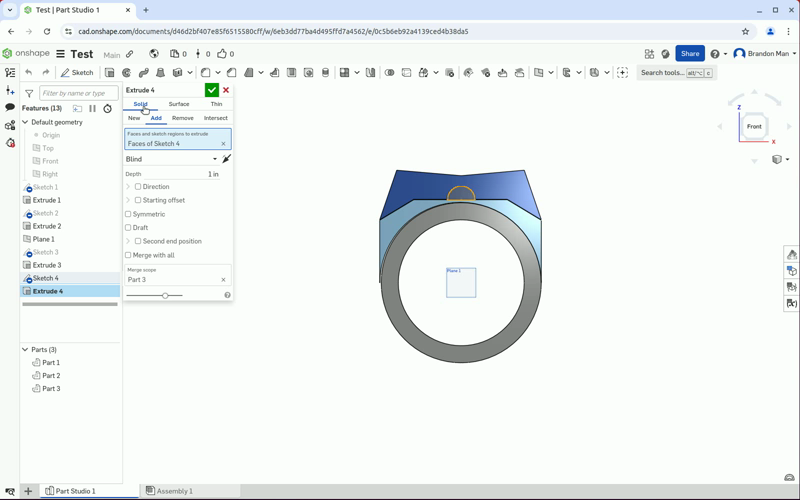
click(143, 106)
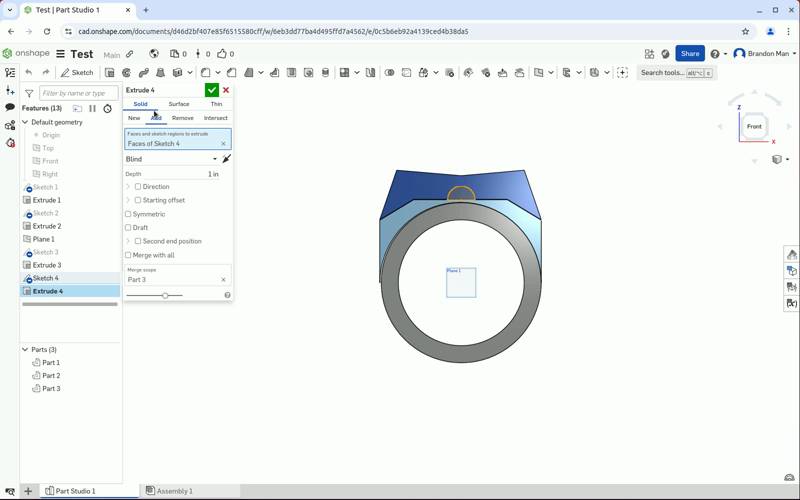
mouse_move(186, 120)
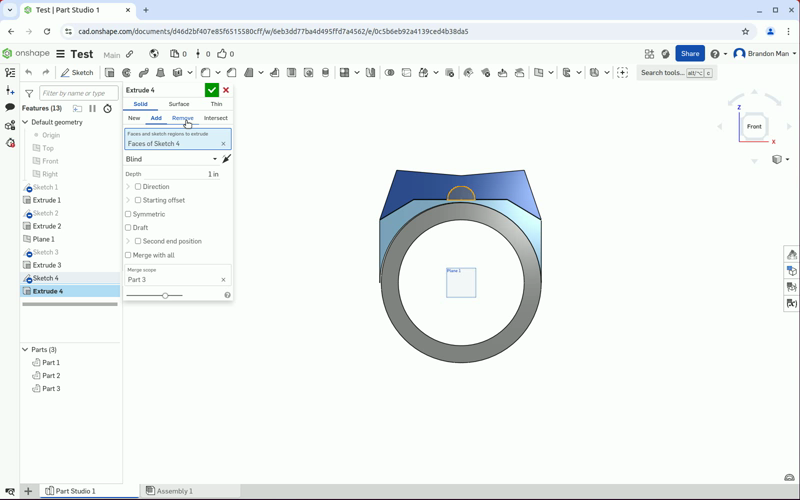
click(186, 120)
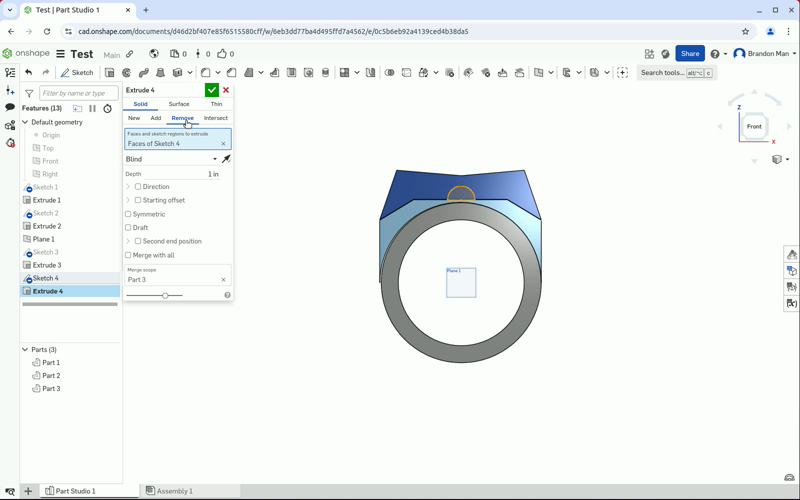
key(tab, 4)
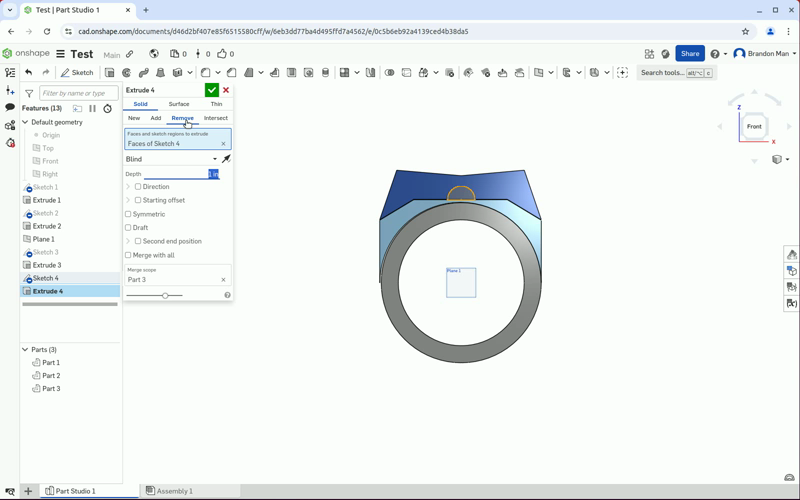
text(30.811)
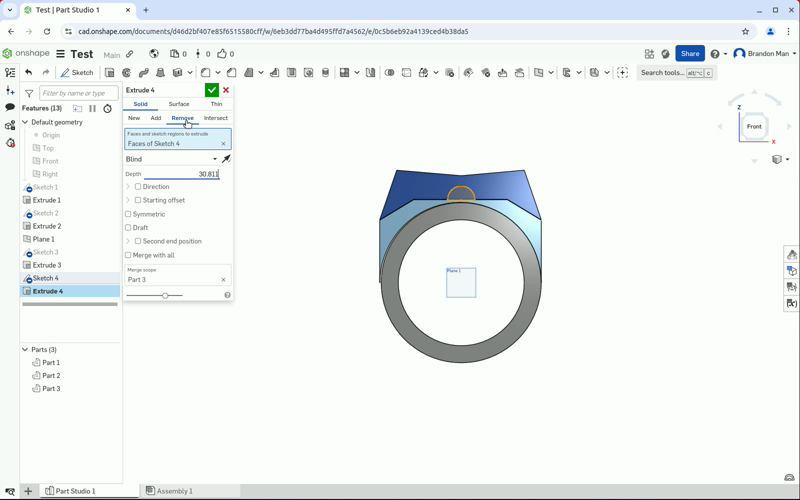
key(tab, 6)
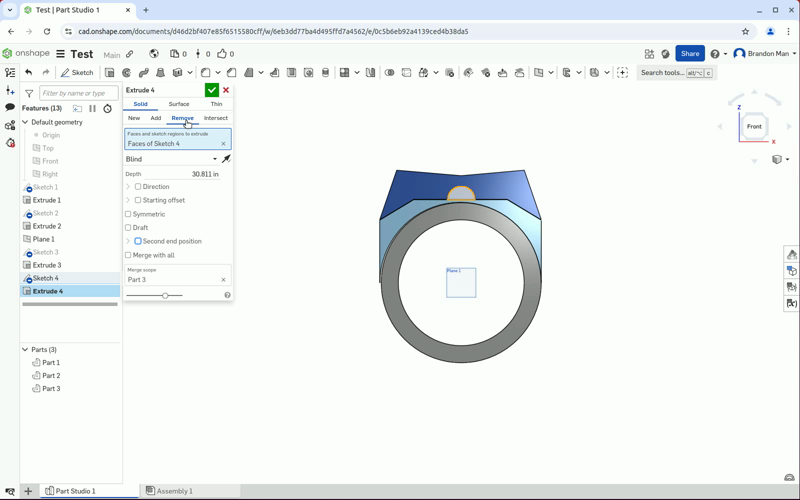
key(space)
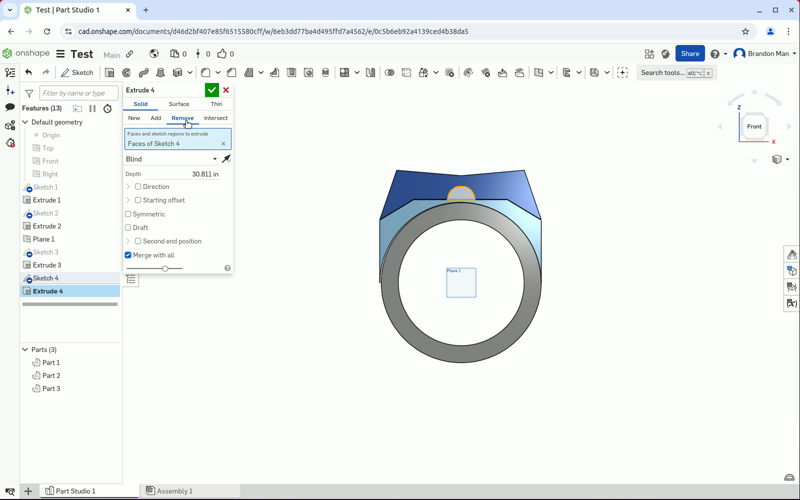
key(enter)
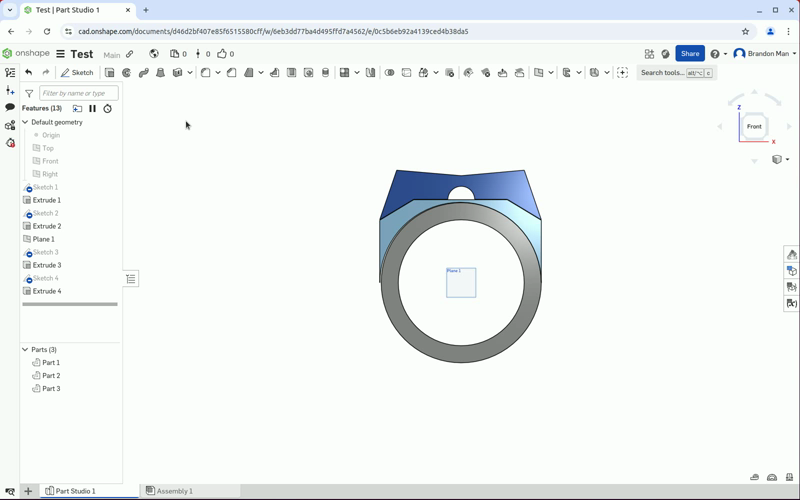
key(shift+h)
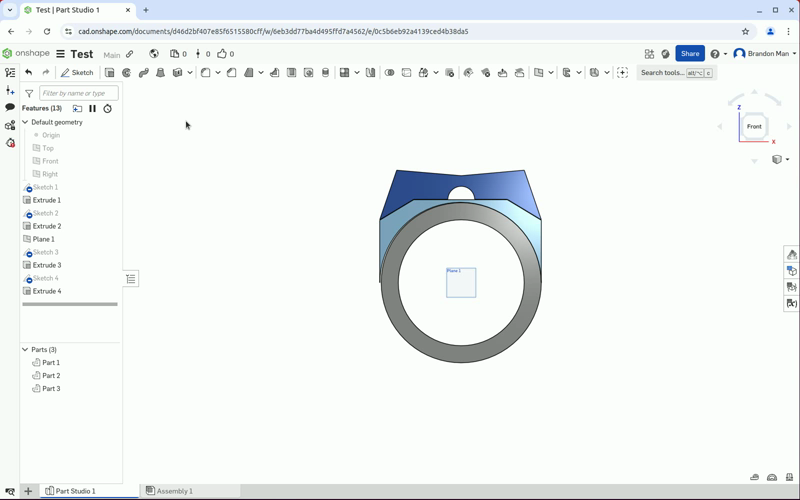
key(shift+h)
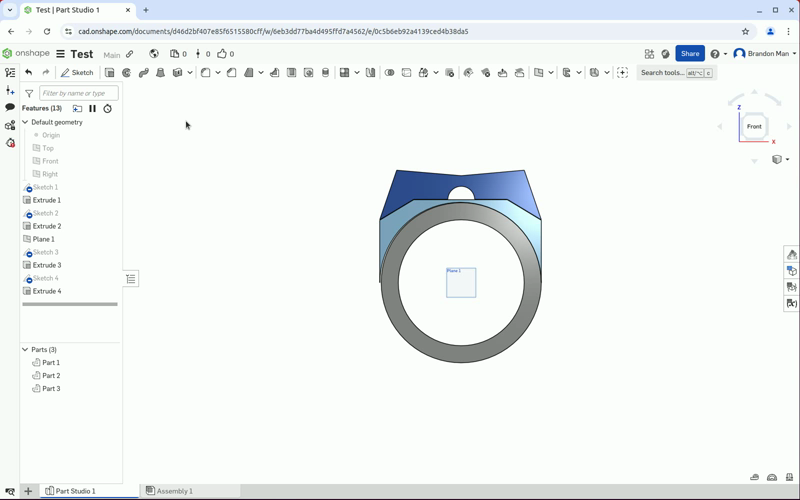
mouse_move(73, 189)
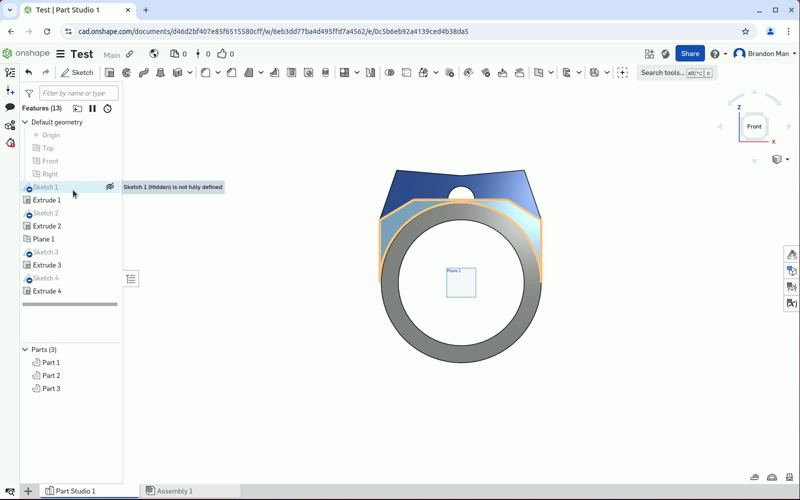
click(73, 189)
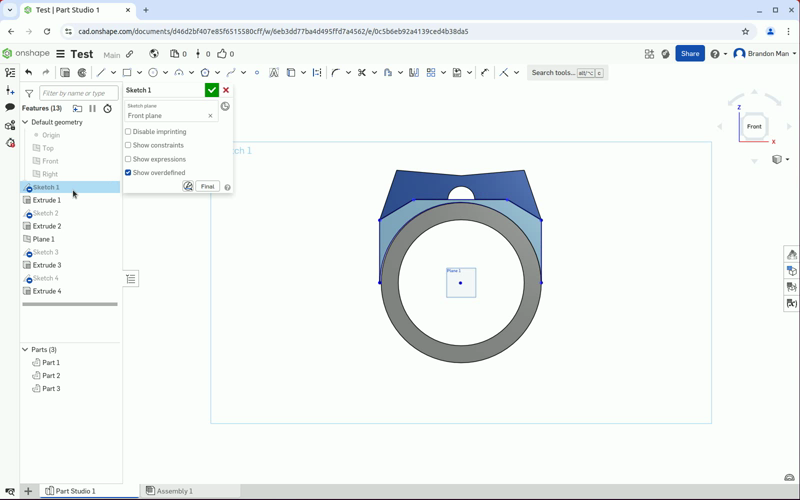
mouse_move(229, 92)
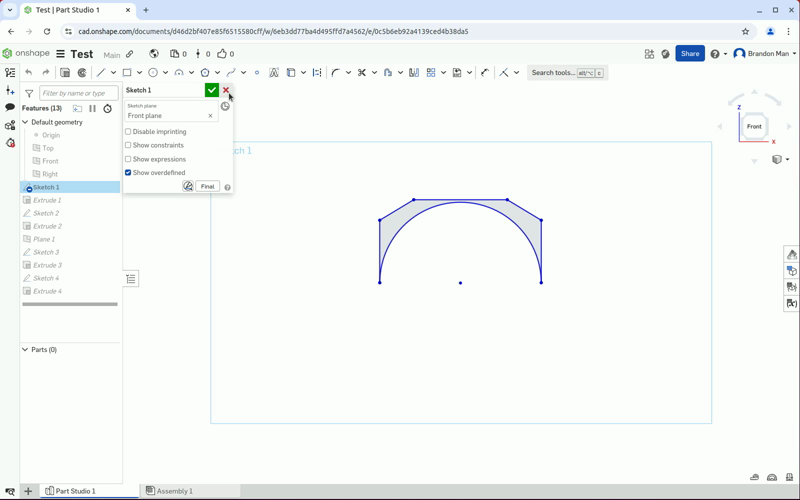
click(229, 92)
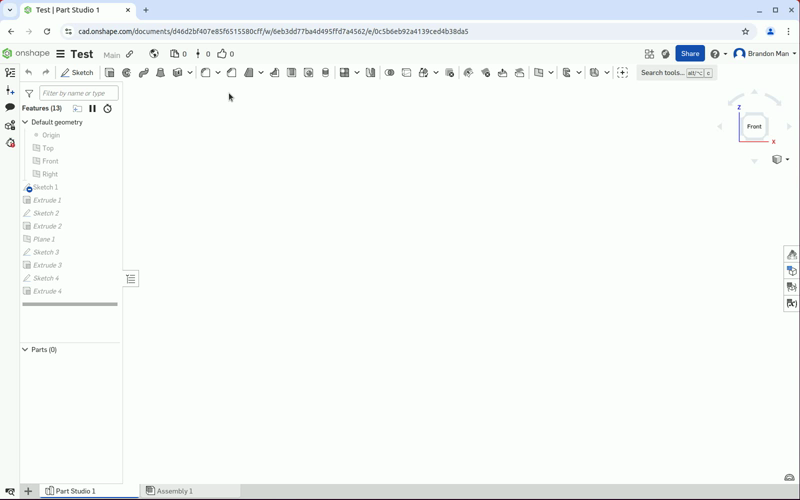
key(shift+s)
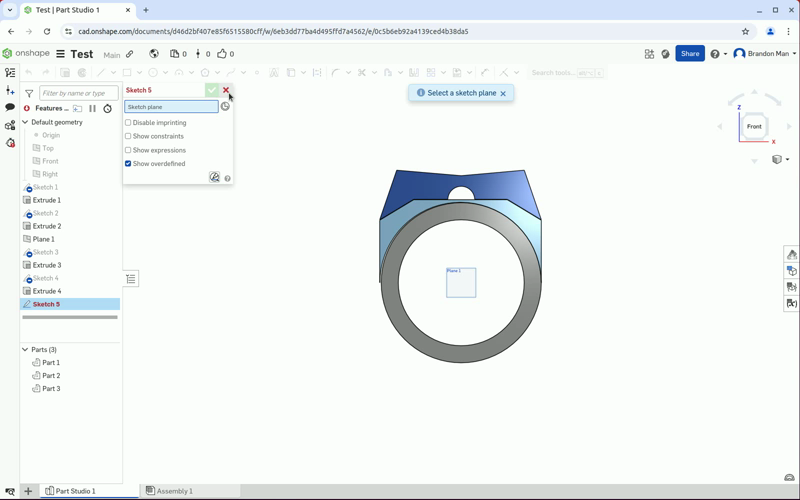
mouse_move(73, 241)
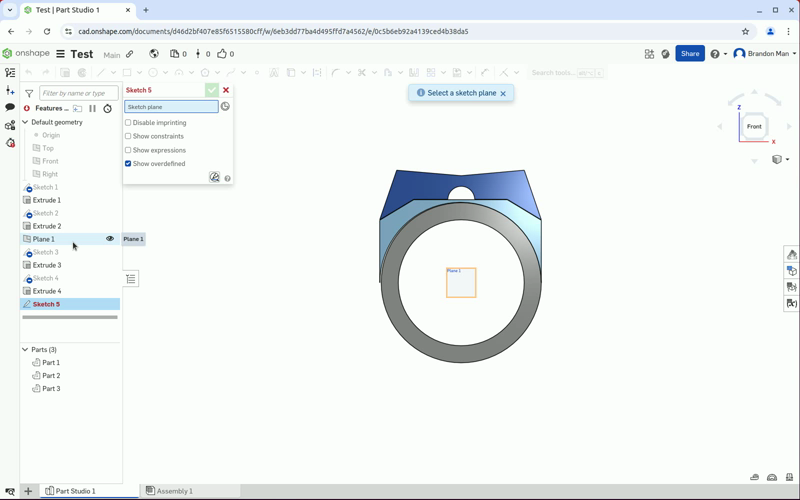
click(73, 241)
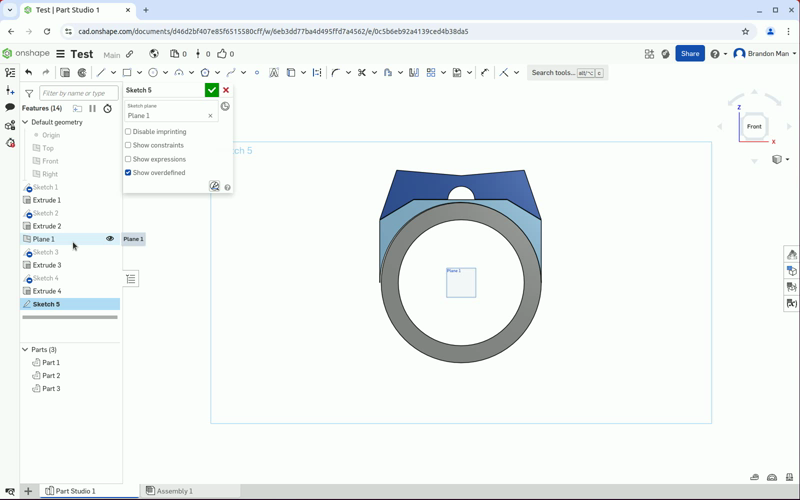
mouse_move(73, 352)
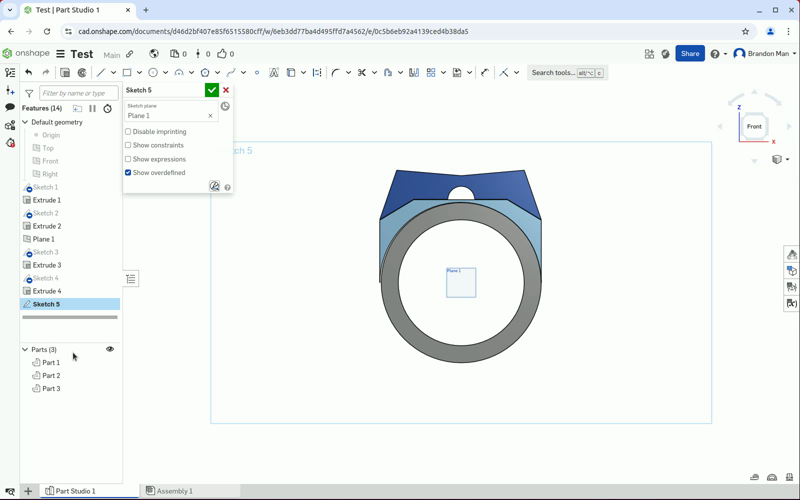
key(y)
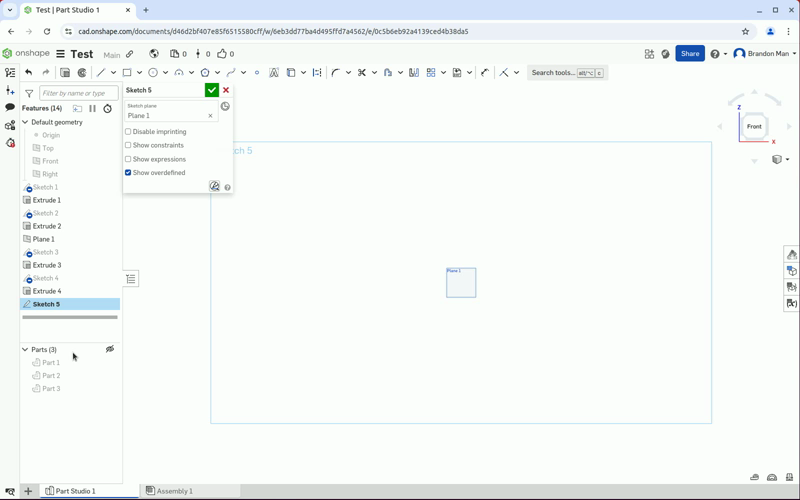
key(a)
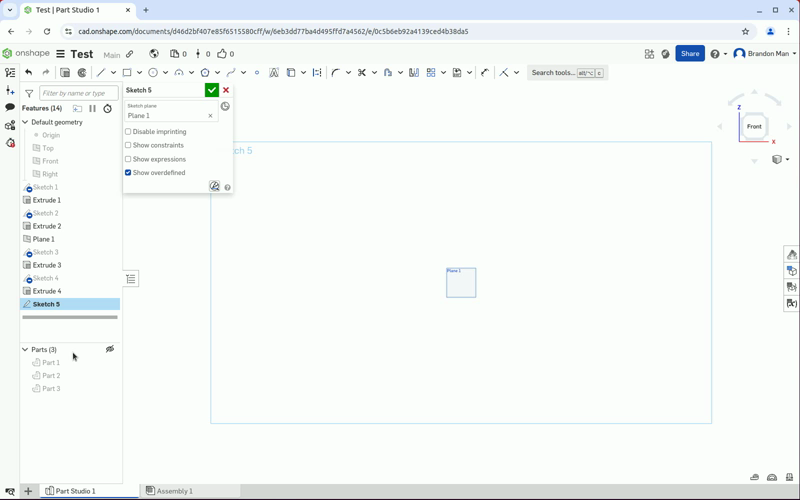
key_down(shift)
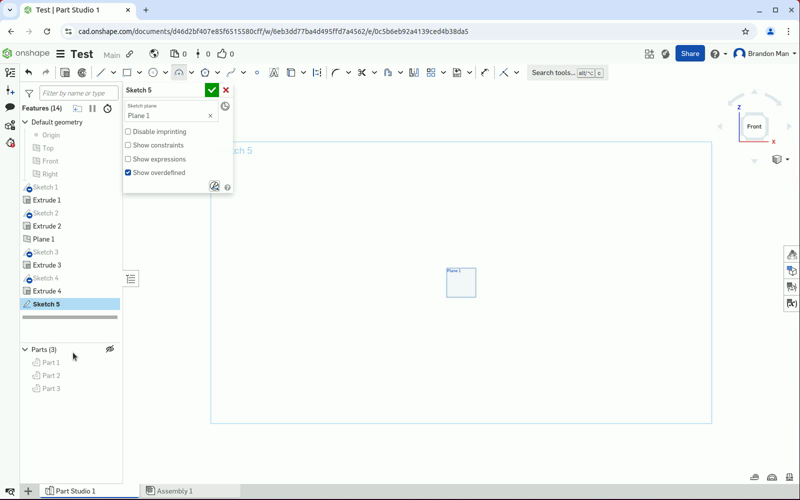
mouse_move(447, 199)
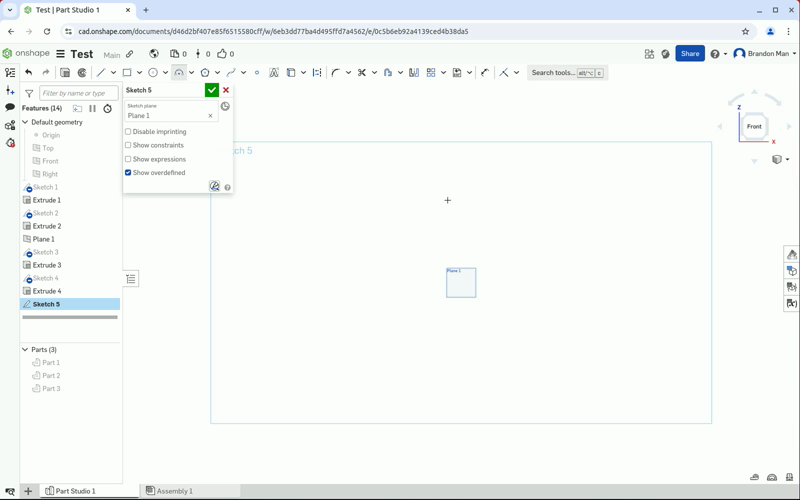
click(447, 199)
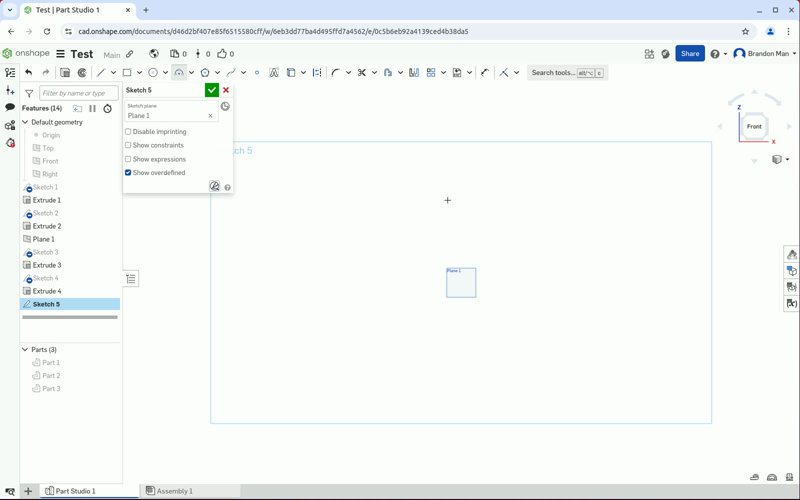
key_up(shift)
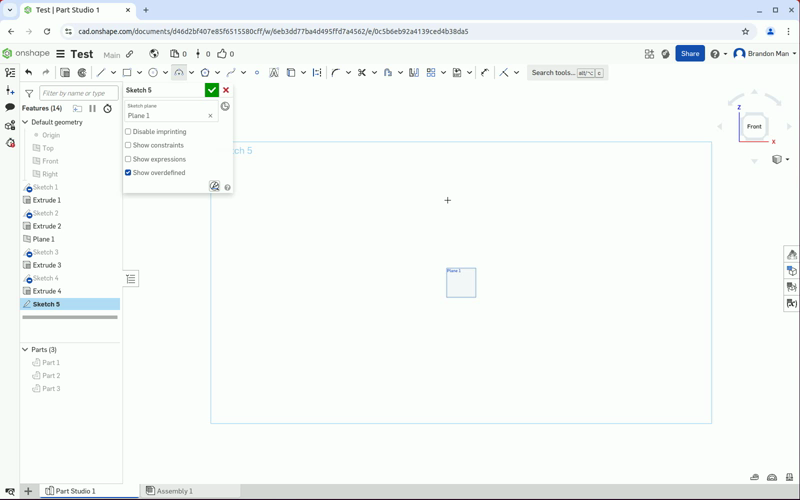
key_down(shift)
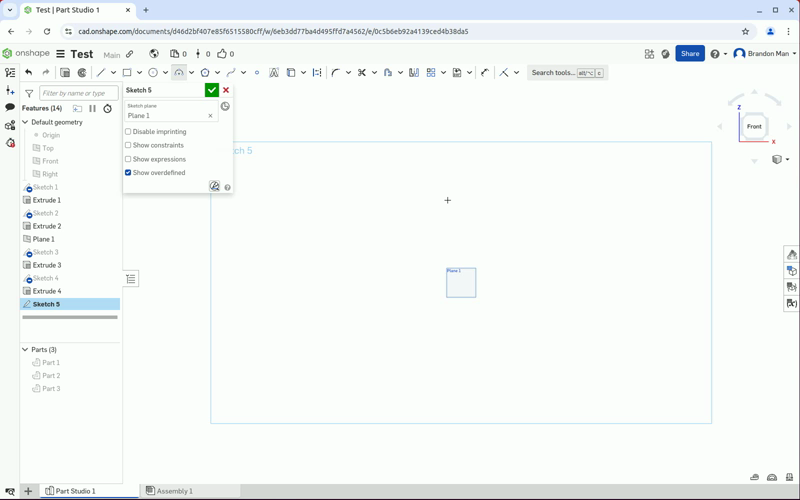
mouse_move(474, 199)
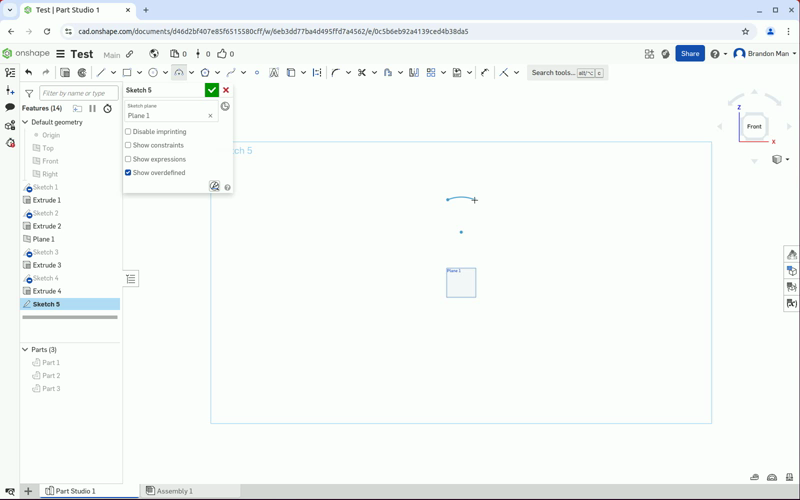
click(474, 199)
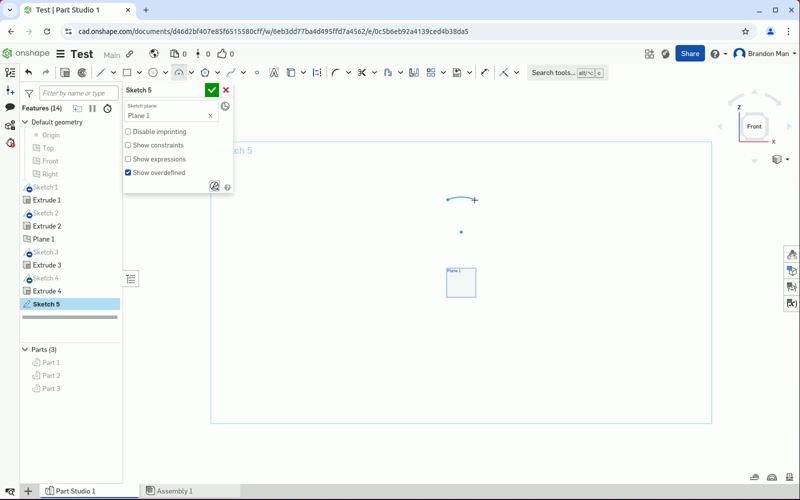
mouse_move(461, 213)
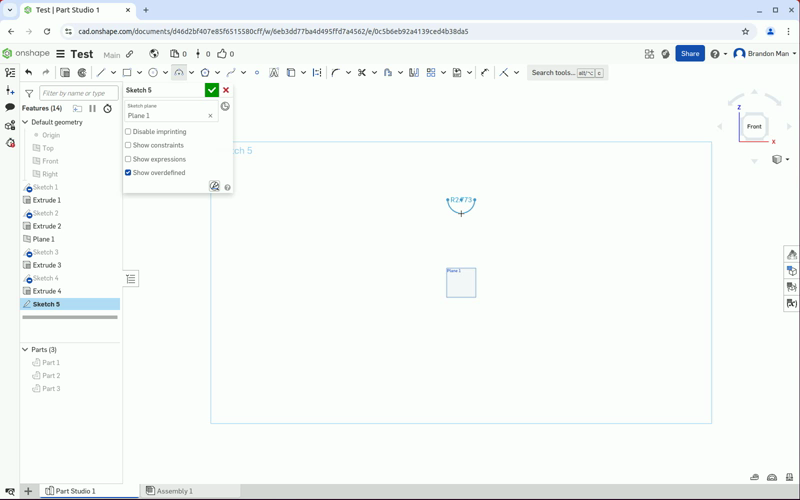
click(461, 213)
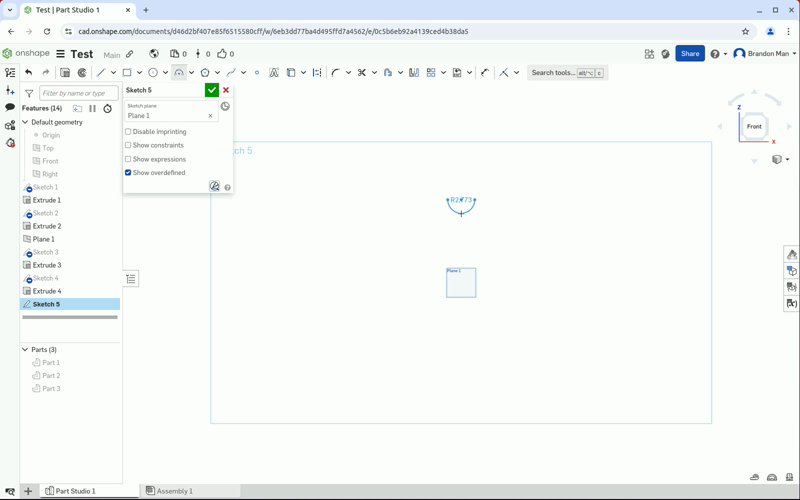
key_up(shift)
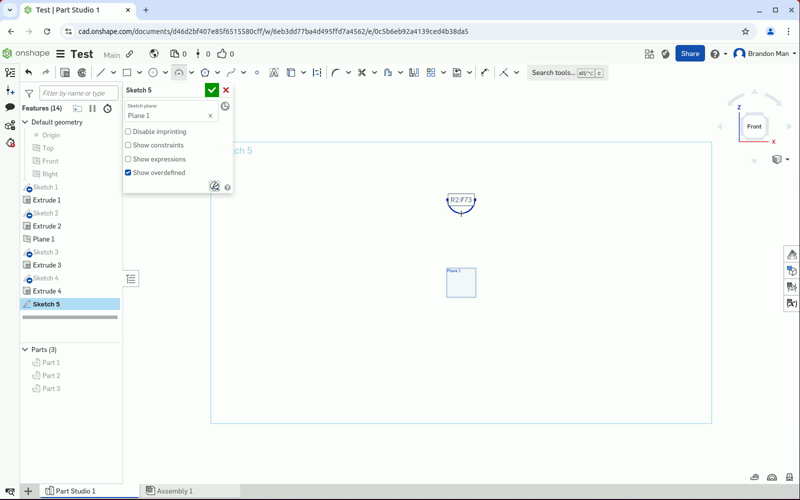
key(esc)
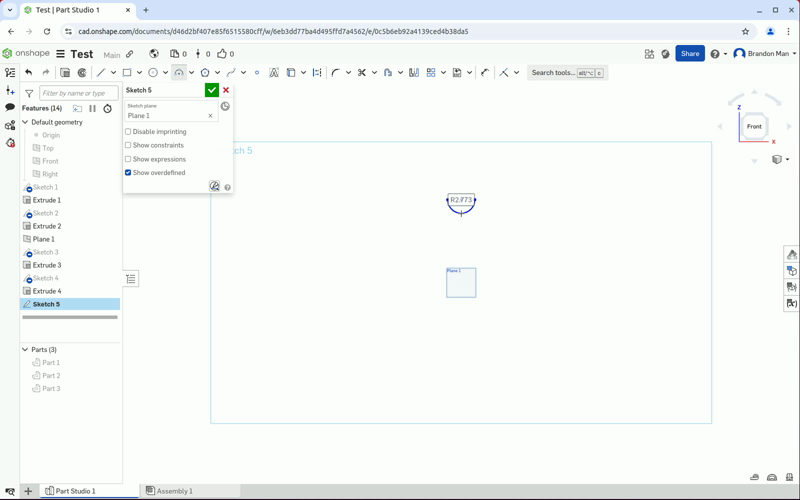
key(l)
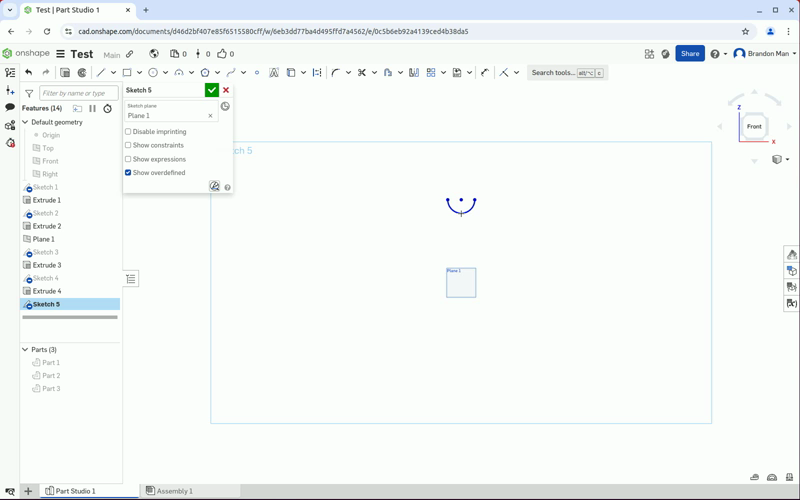
mouse_move(474, 199)
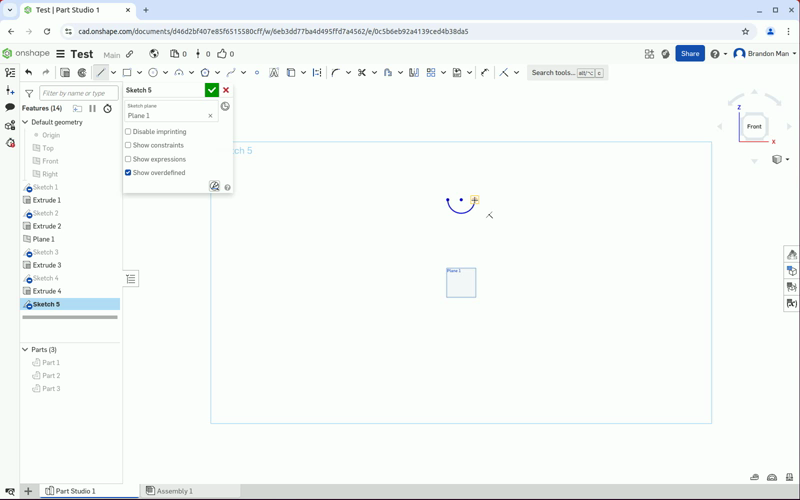
click(474, 199)
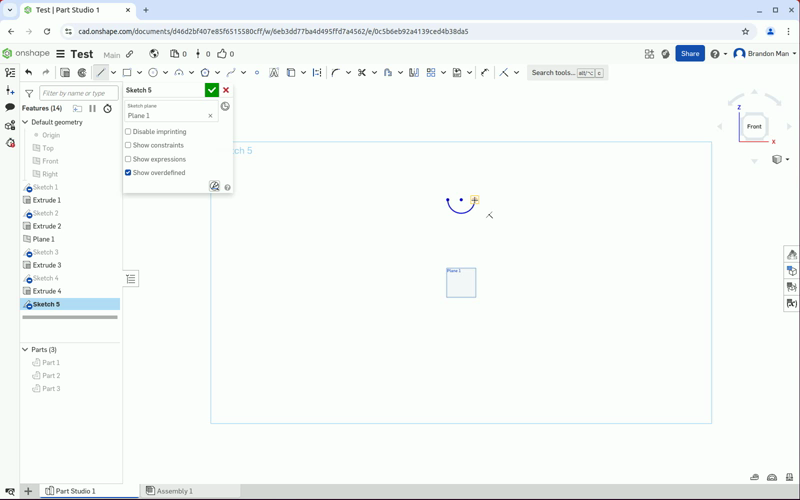
mouse_move(504, 199)
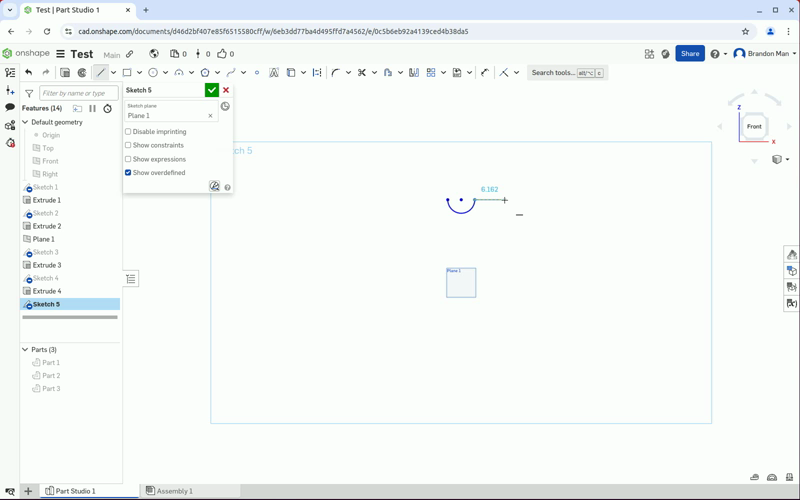
key_down(shift)
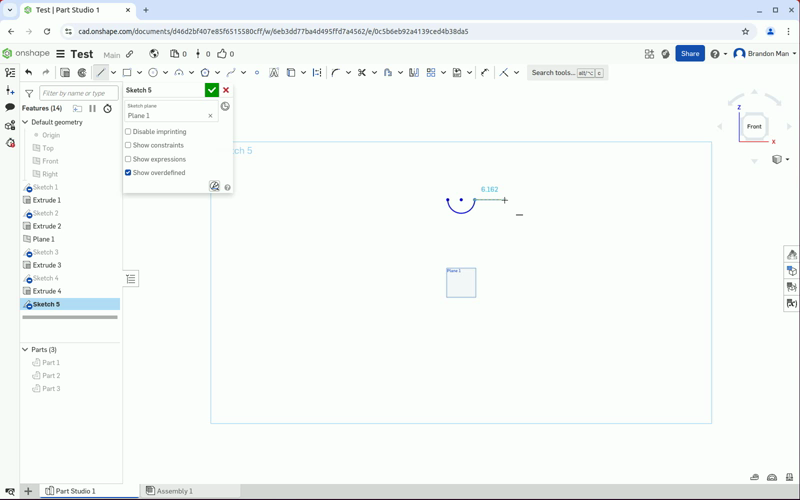
mouse_move(447, 199)
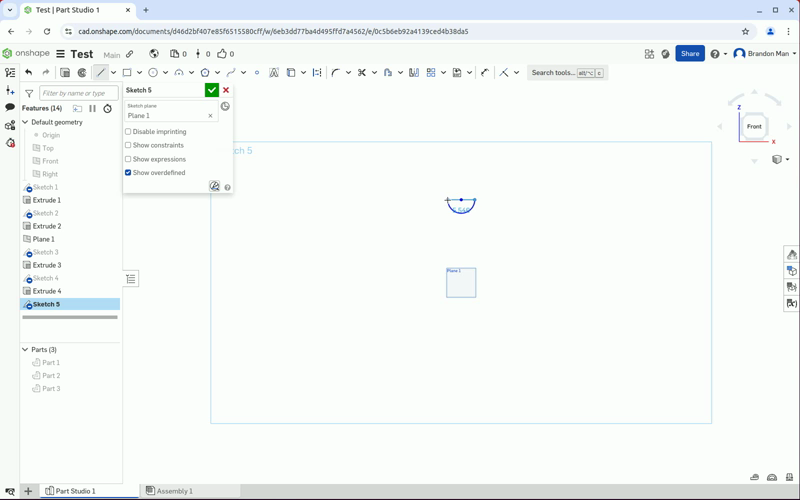
key_up(shift)
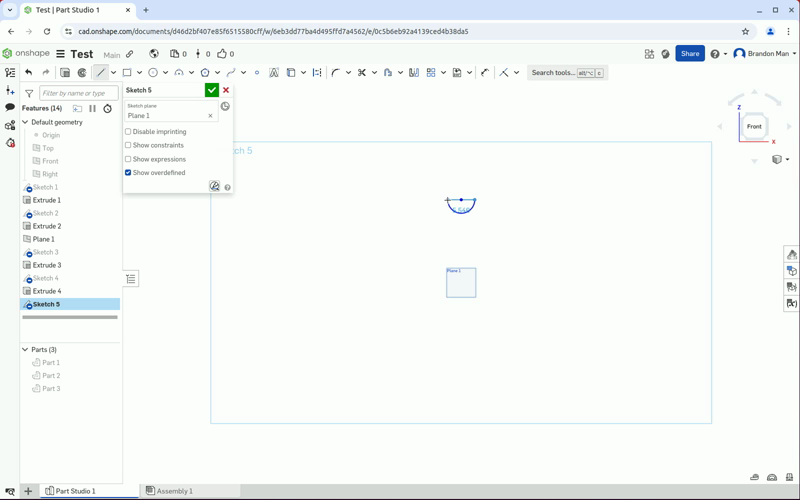
click(447, 199)
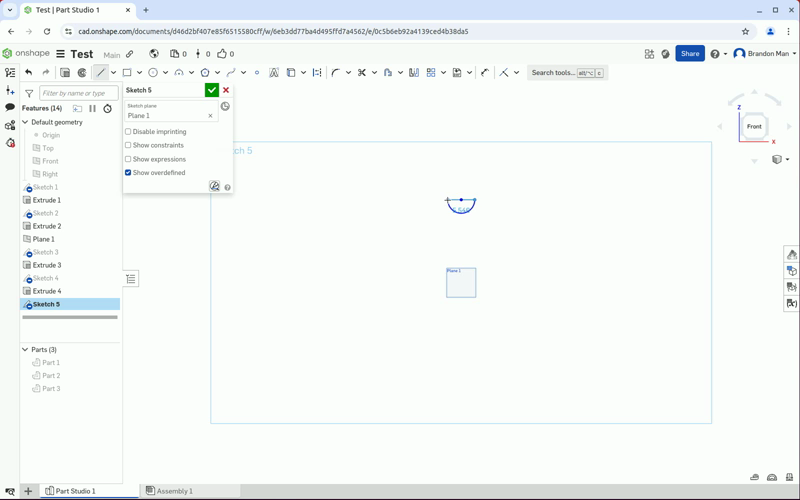
key(esc)
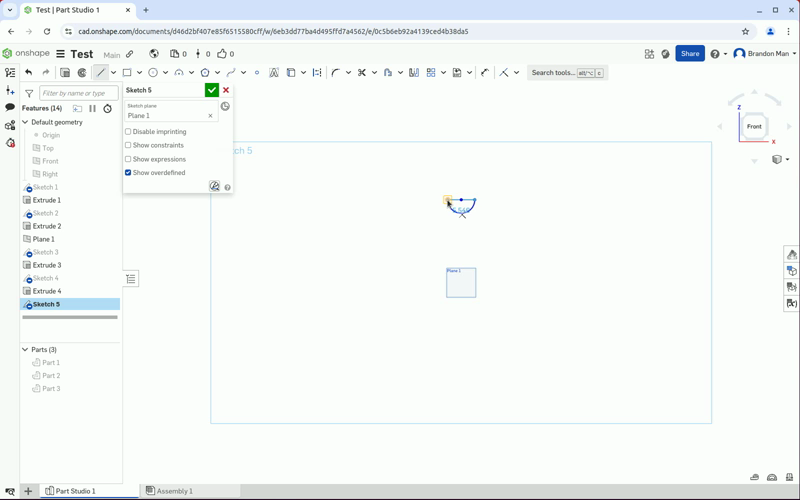
mouse_move(456, 205)
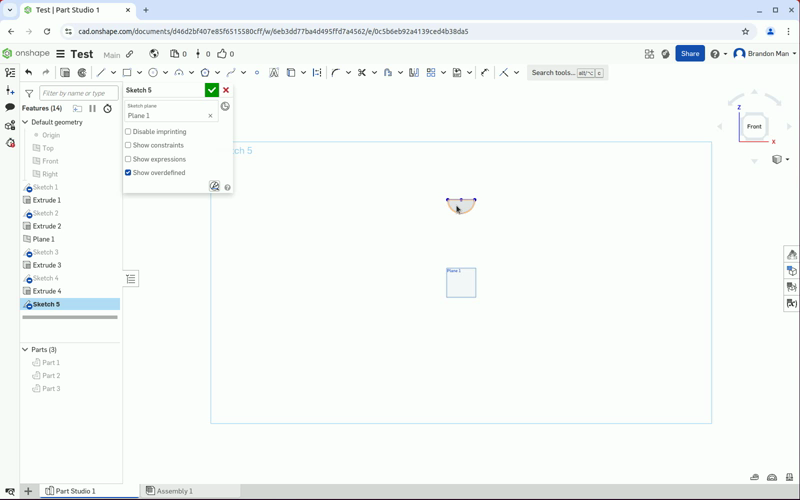
scroll(6)
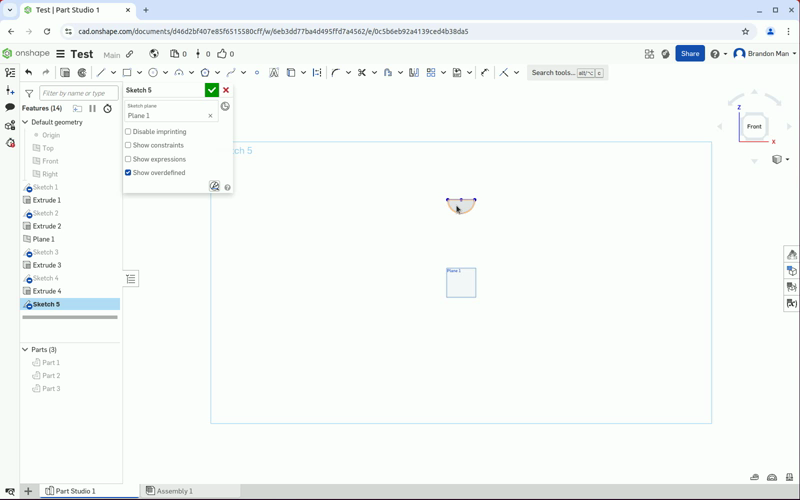
scroll(6)
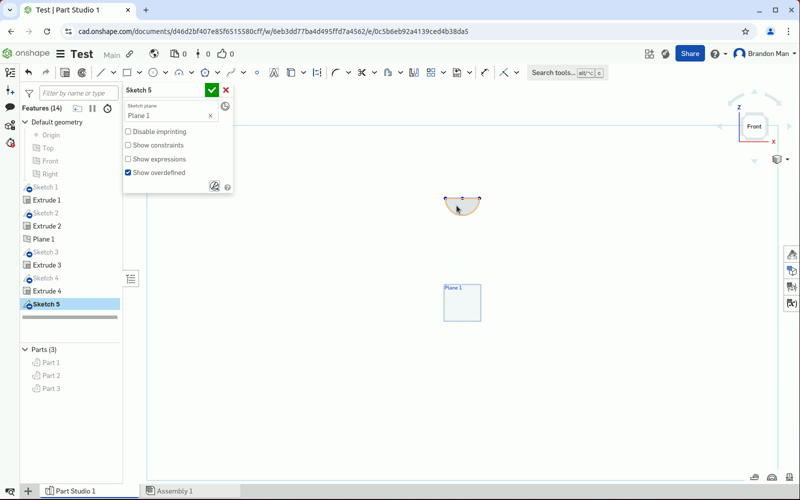
scroll(6)
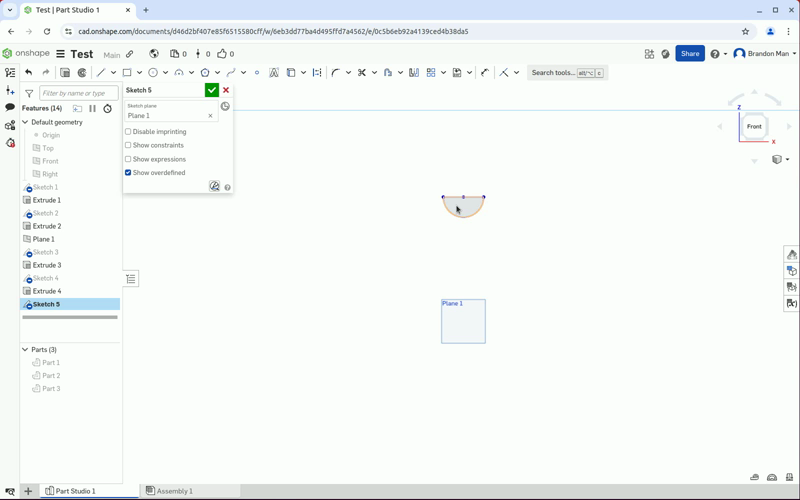
scroll(6)
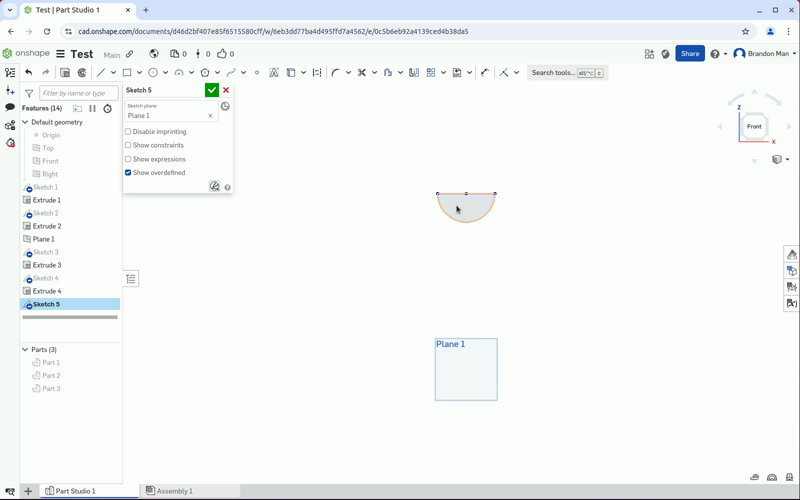
scroll(6)
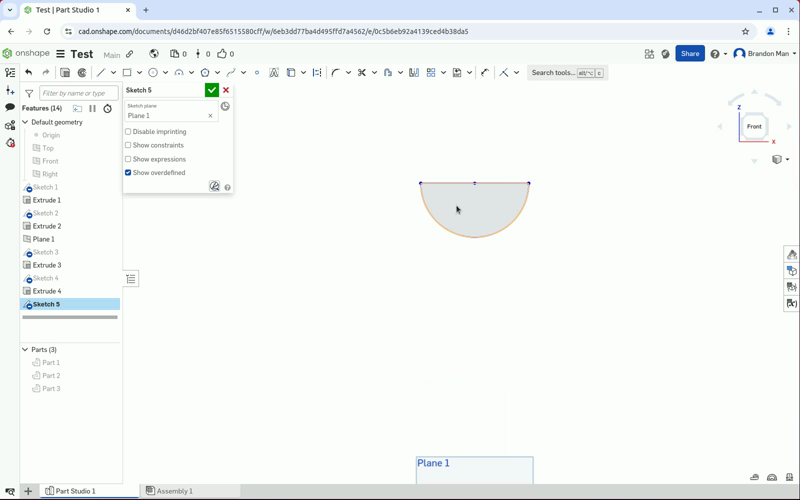
scroll(6)
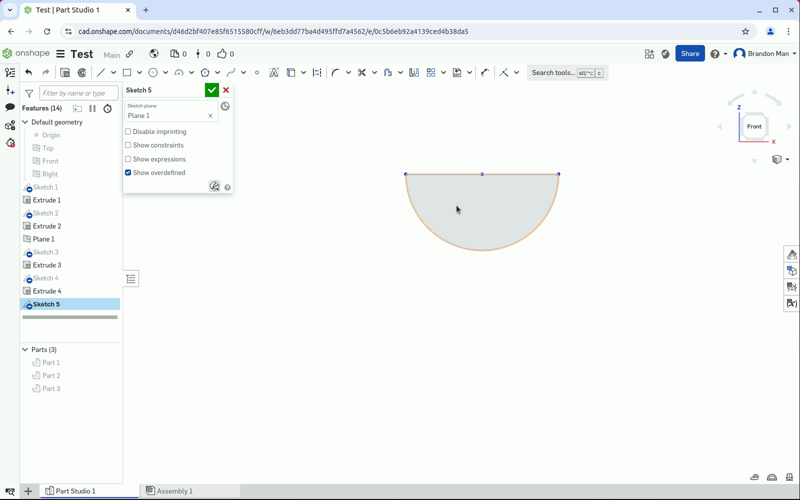
scroll(6)
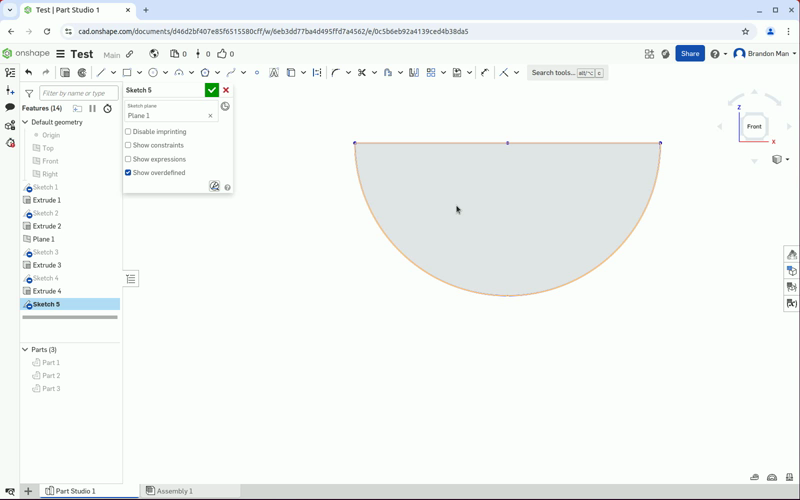
click(456, 205)
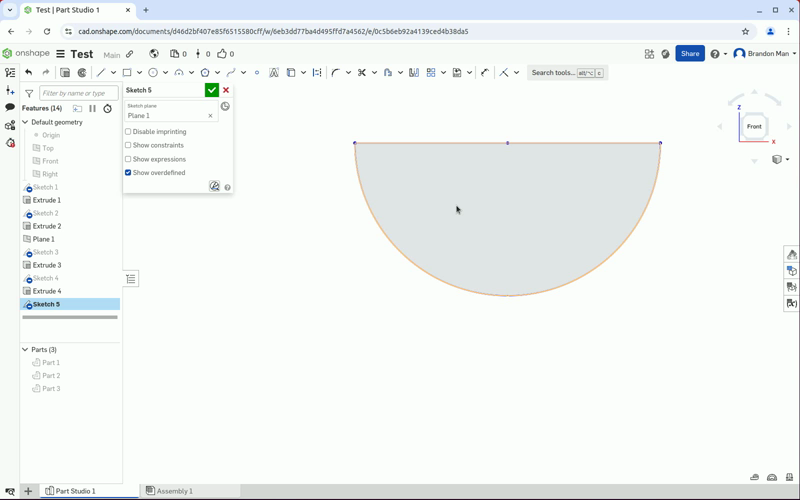
scroll(-6)
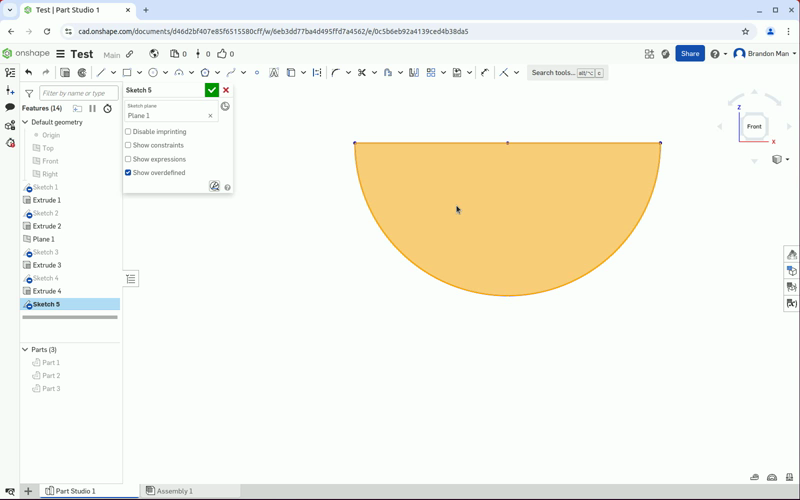
scroll(-6)
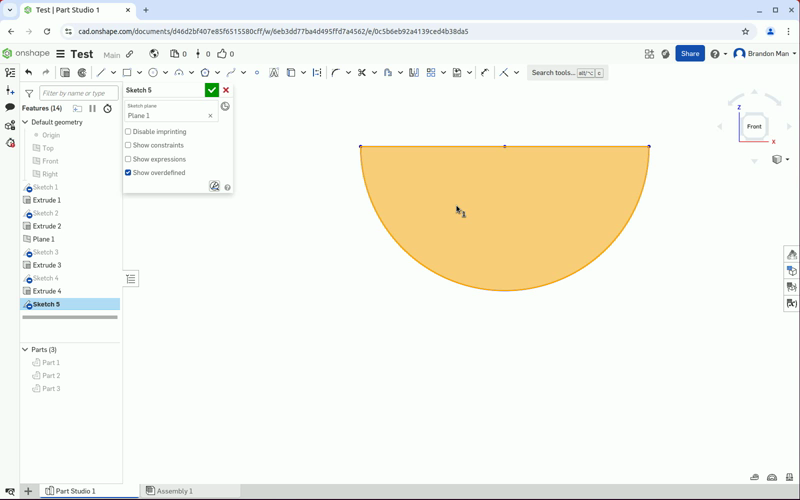
scroll(-6)
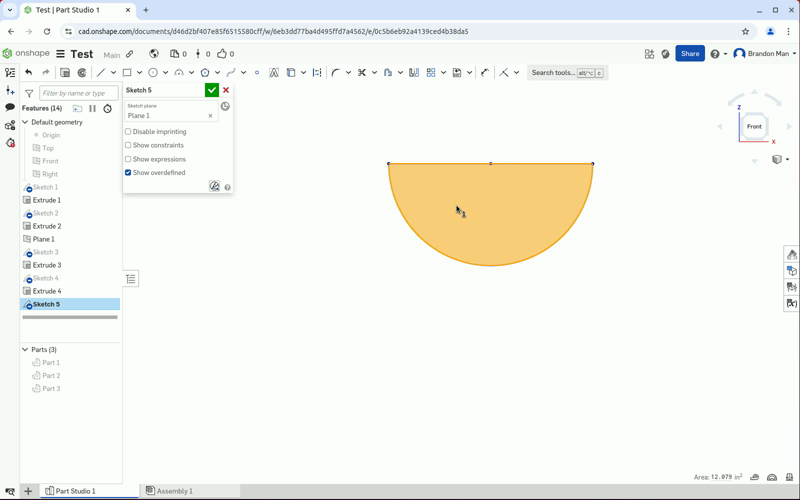
scroll(-6)
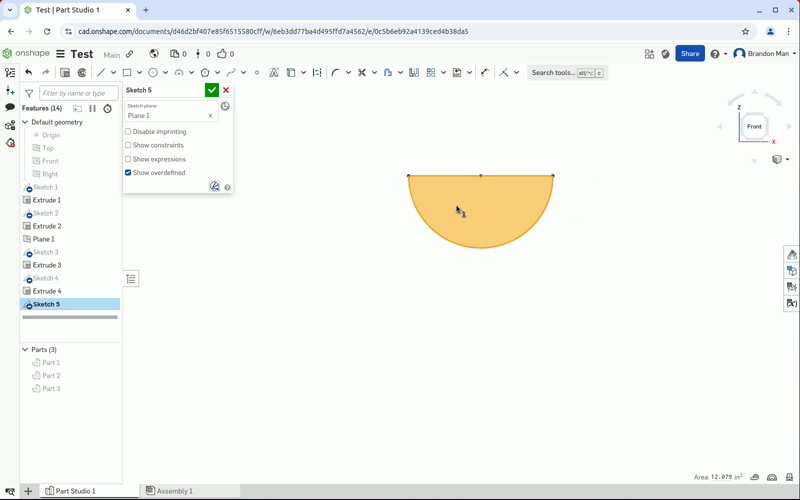
scroll(-6)
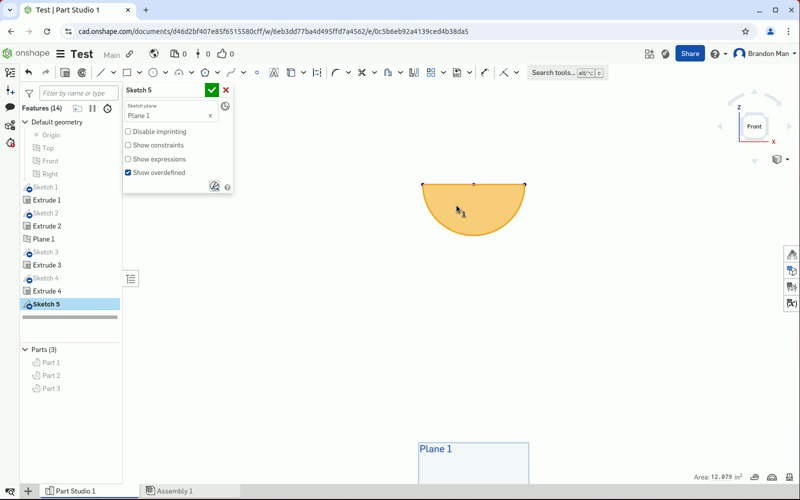
scroll(-6)
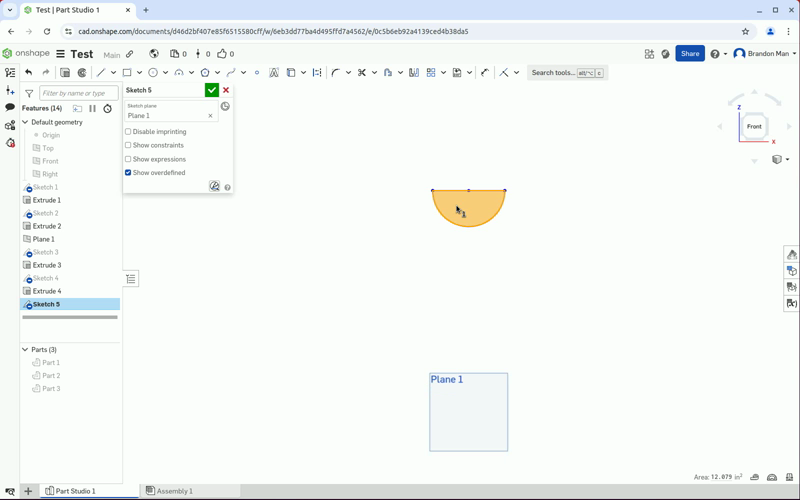
scroll(-6)
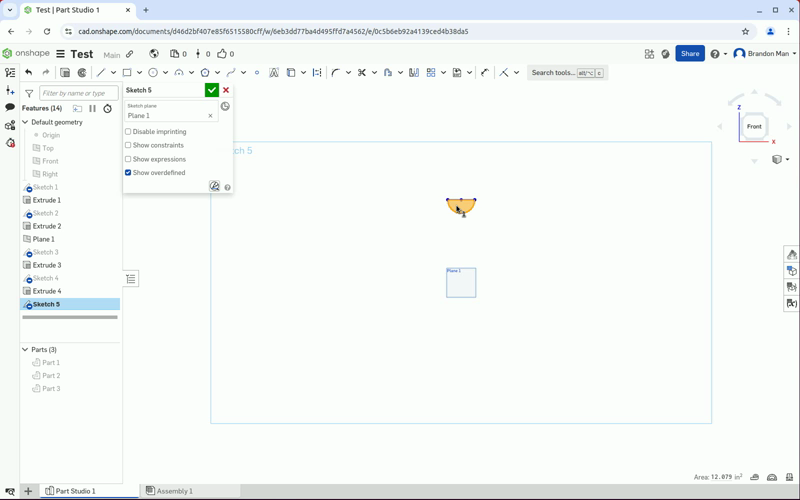
mouse_move(73, 352)
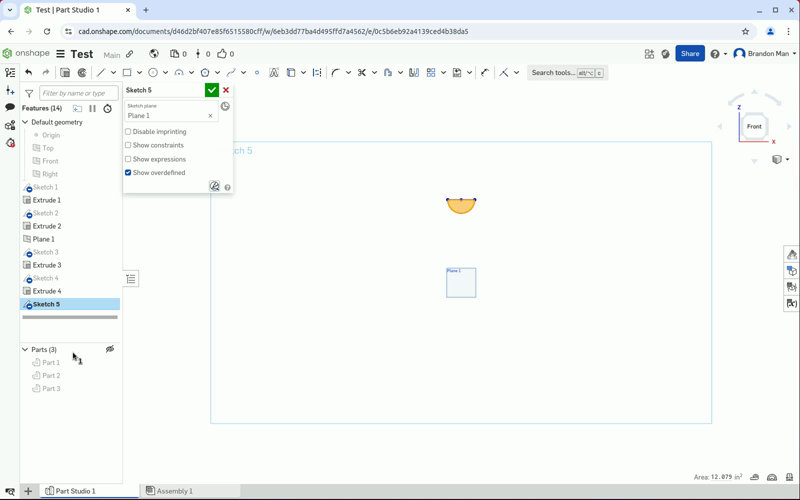
key(shift+y)
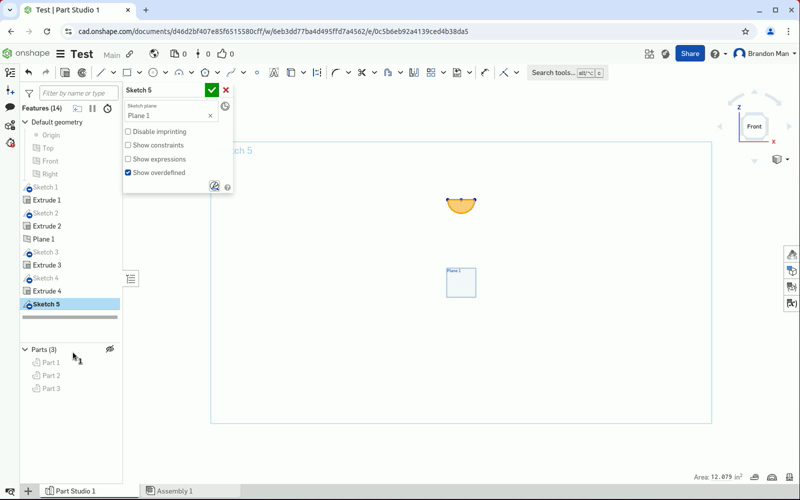
key(shift+e)
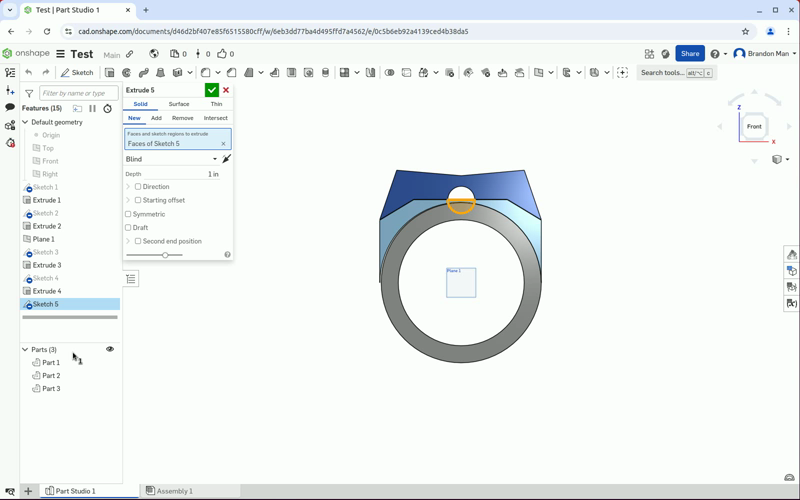
mouse_move(143, 106)
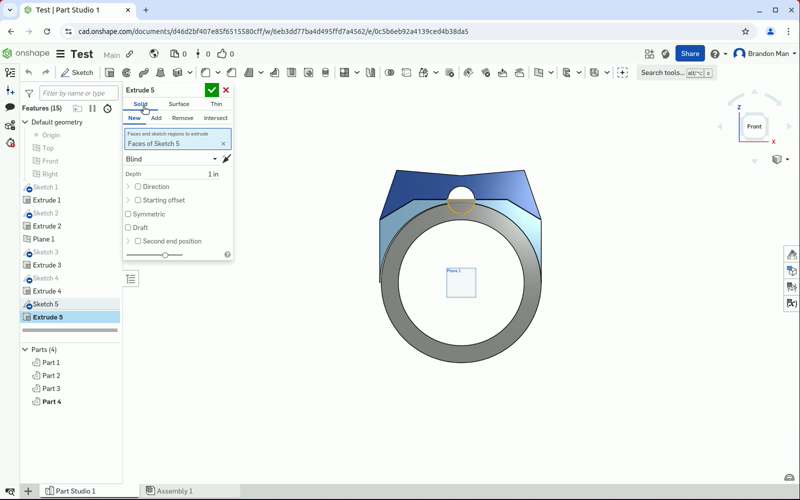
click(143, 106)
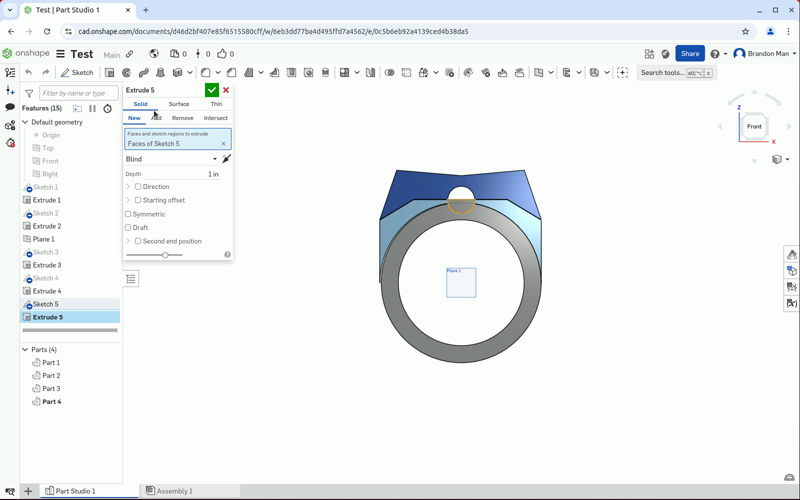
mouse_move(186, 120)
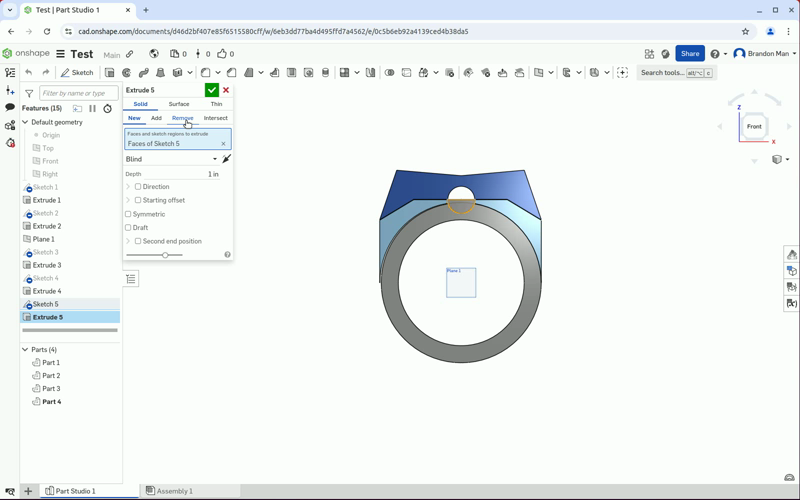
click(186, 120)
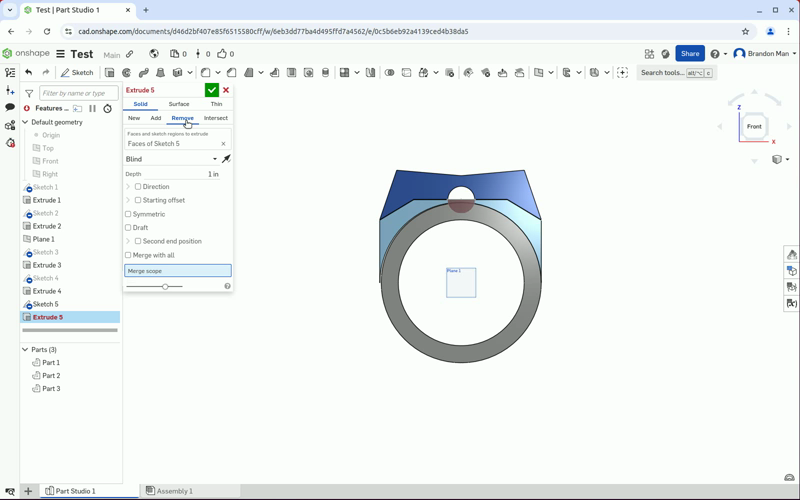
key(tab, 4)
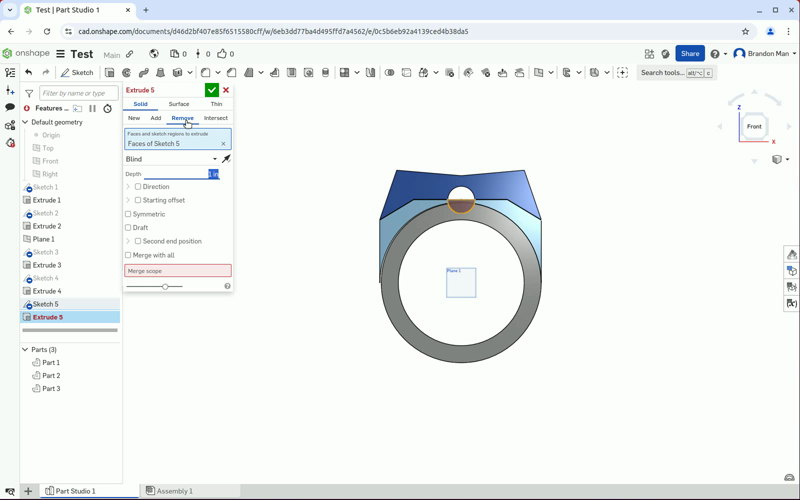
text(30.811)
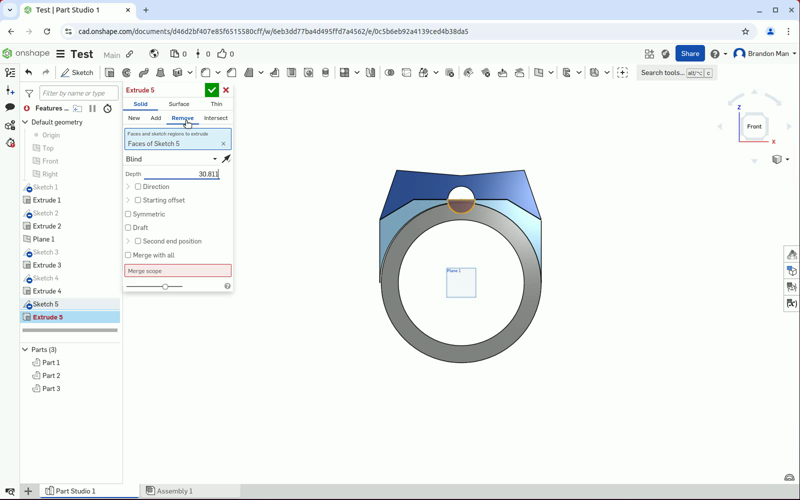
key(tab, 6)
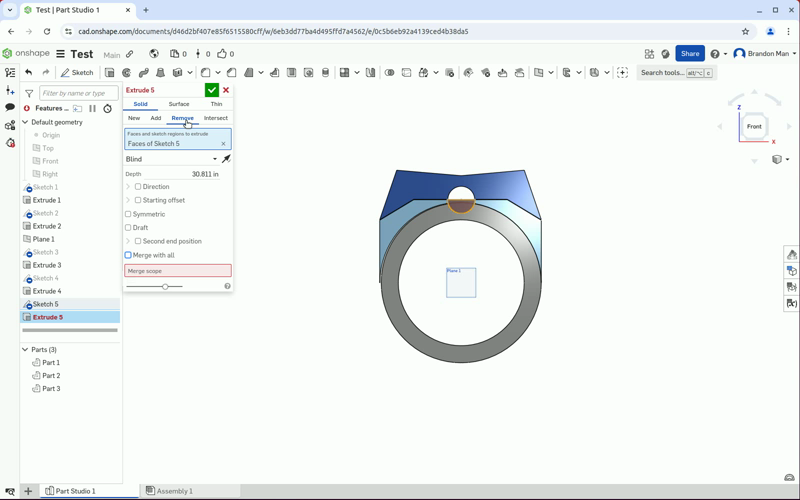
key(space)
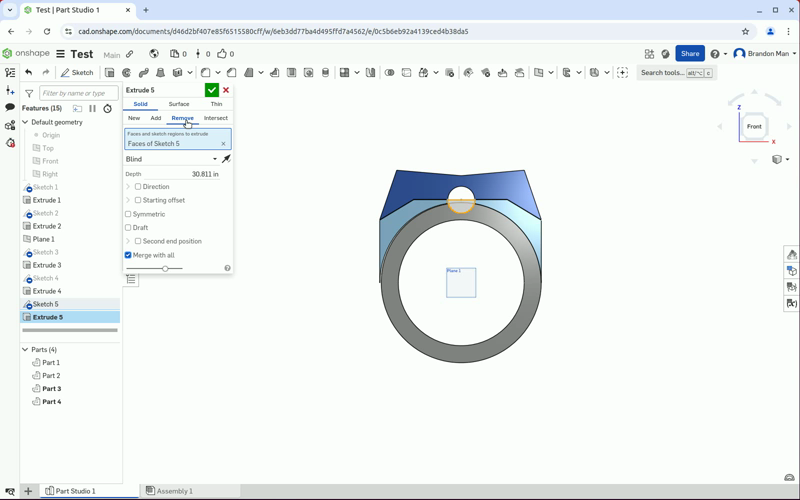
key(enter)
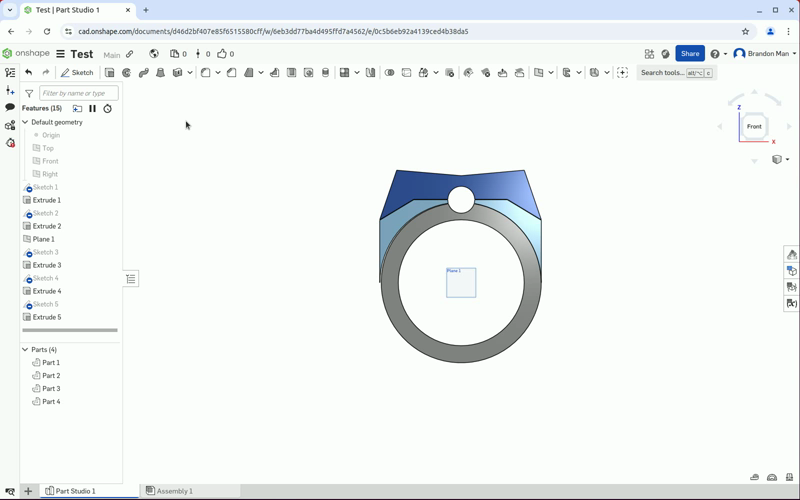
key(shift+h)
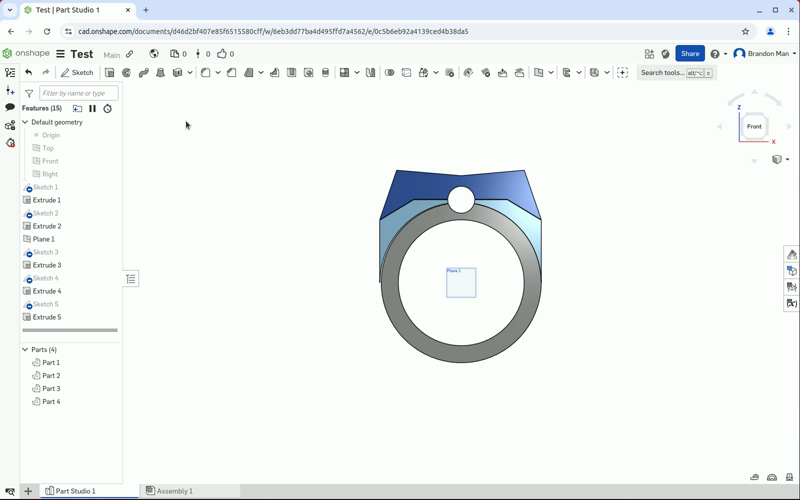
key(shift+h)
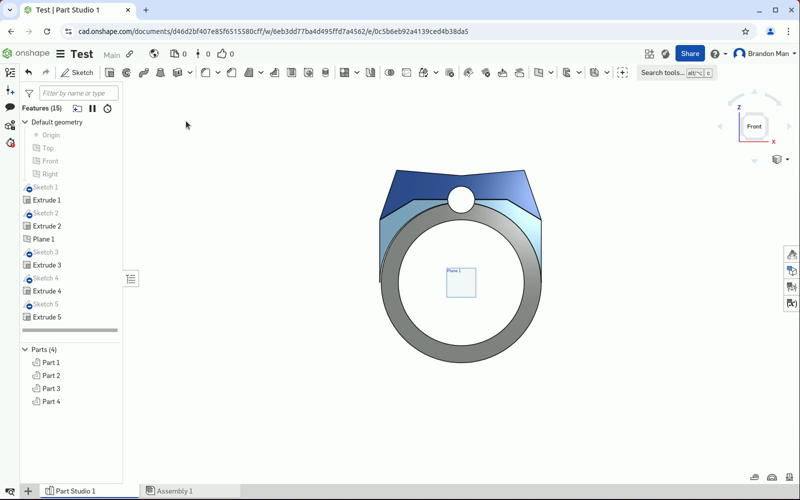
mouse_move(73, 189)
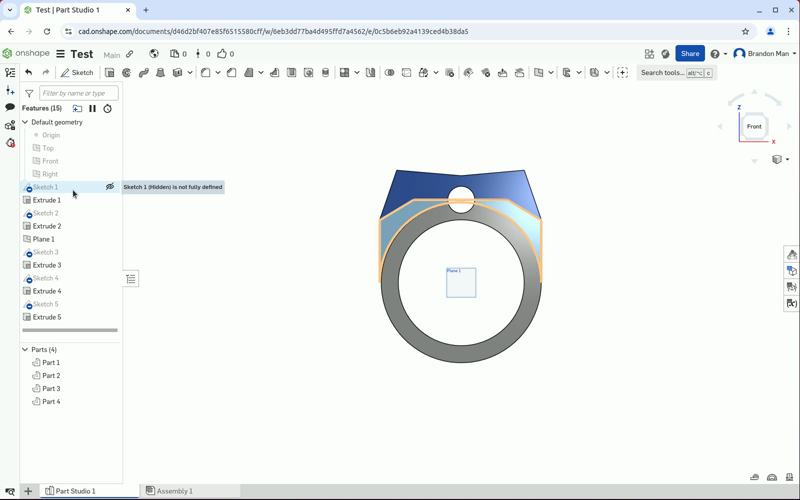
click(73, 189)
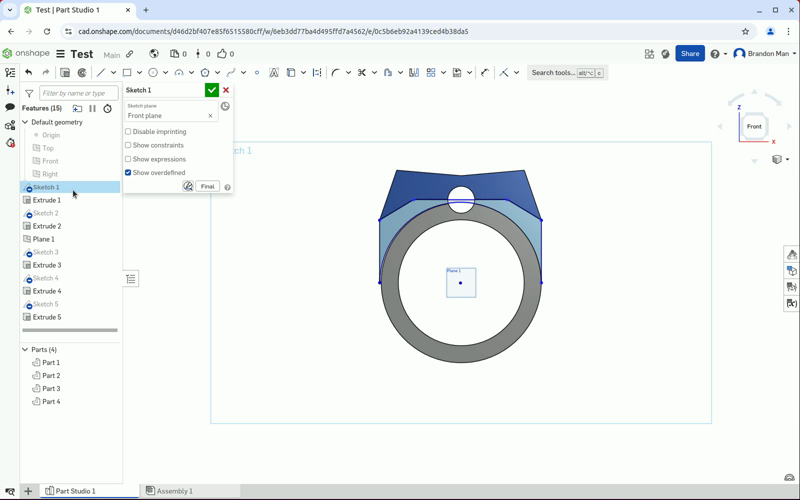
mouse_move(229, 92)
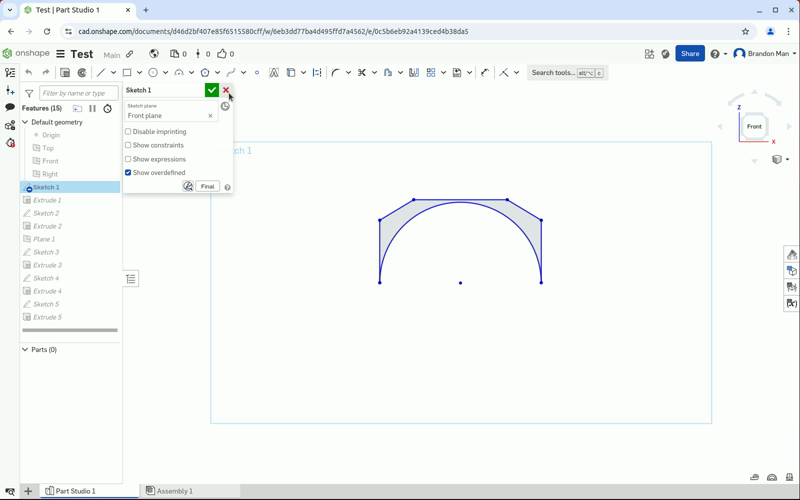
click(229, 92)
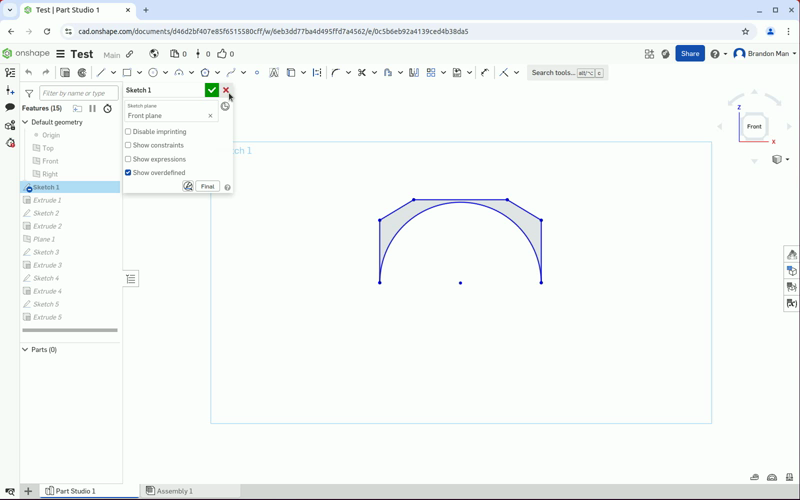
key(shift+s)
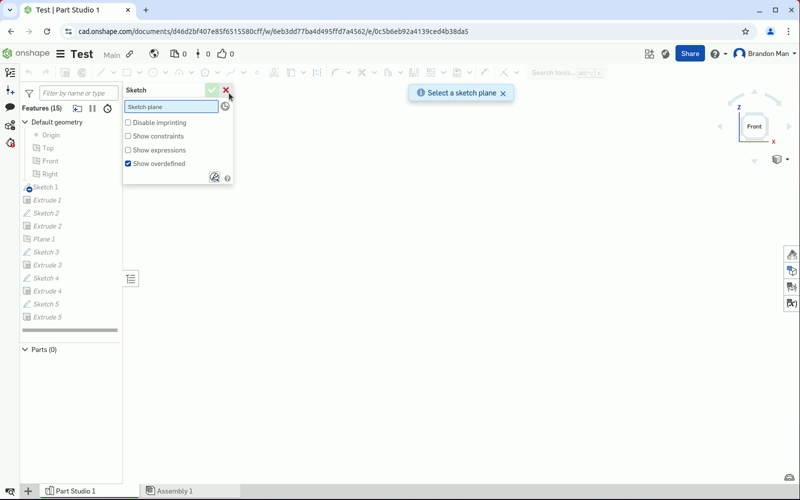
mouse_move(73, 241)
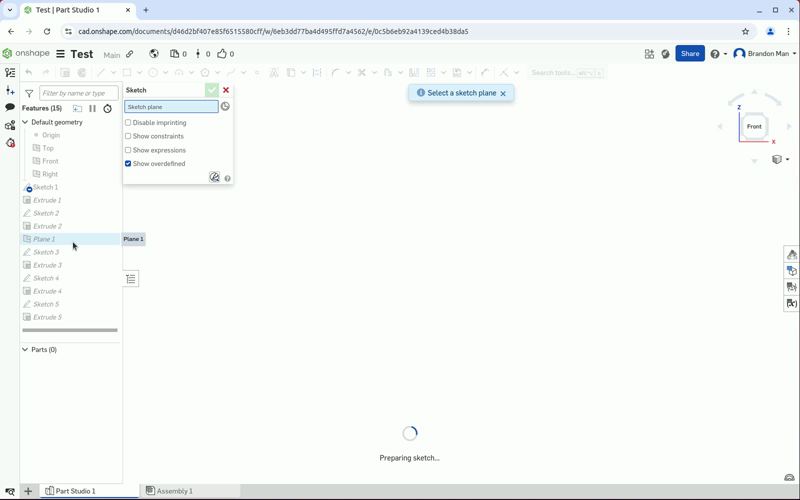
click(73, 241)
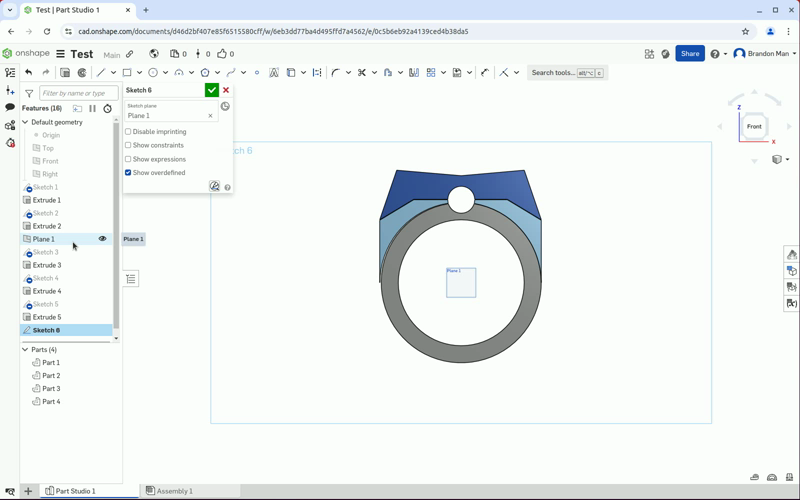
mouse_move(73, 352)
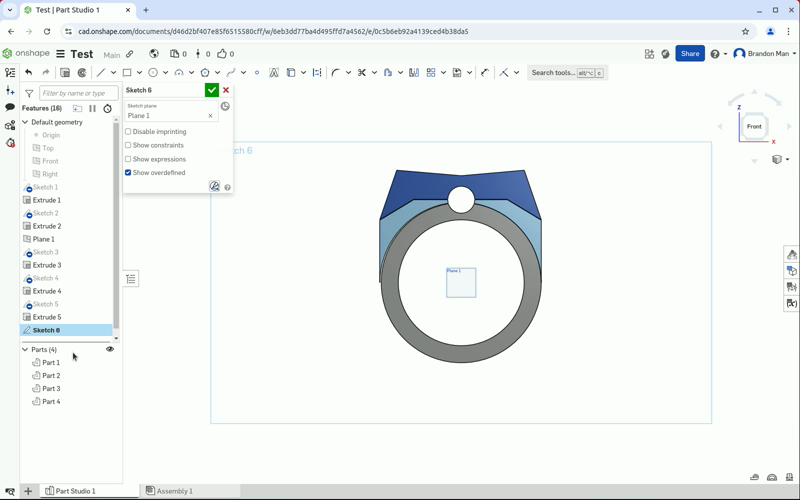
key(y)
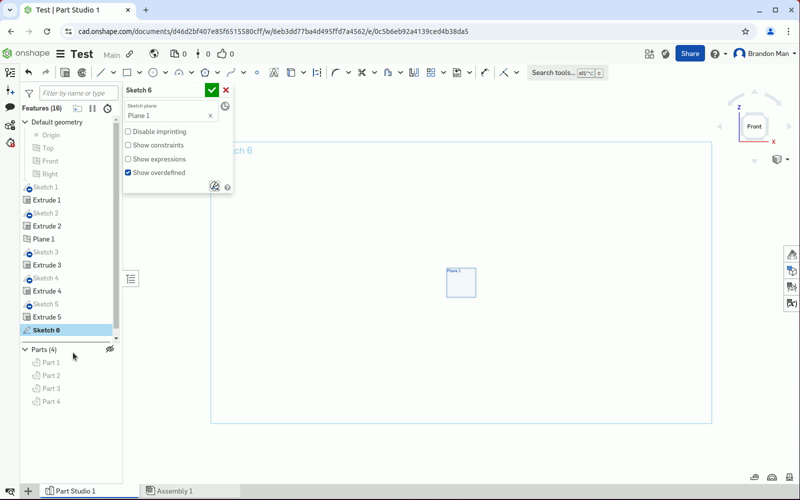
key(l)
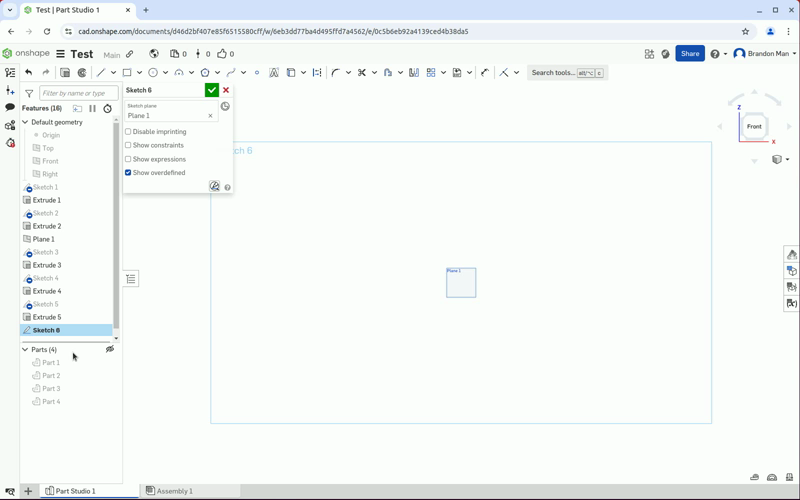
key_down(shift)
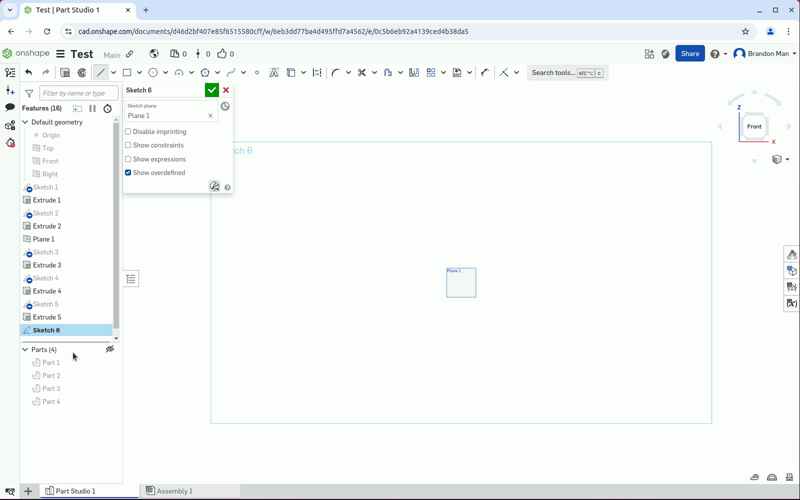
mouse_move(500, 199)
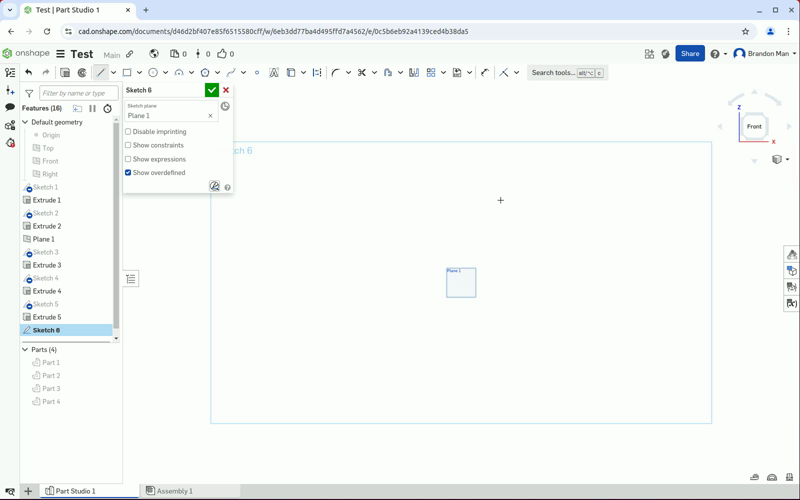
click(500, 199)
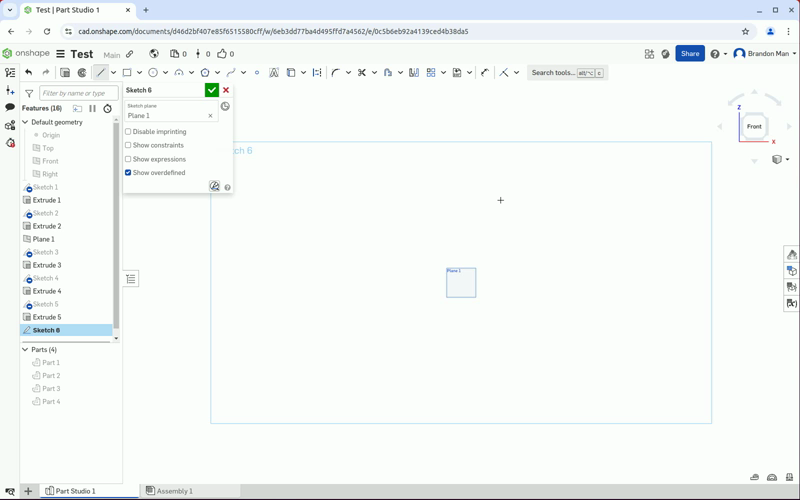
key_up(shift)
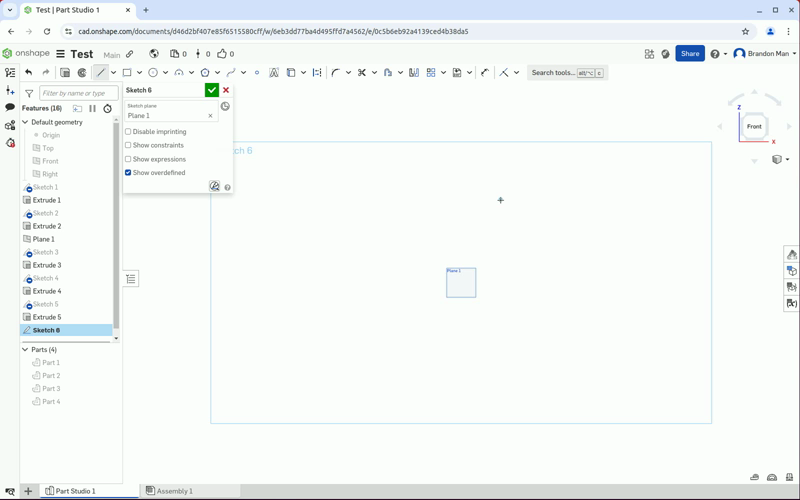
key_down(shift)
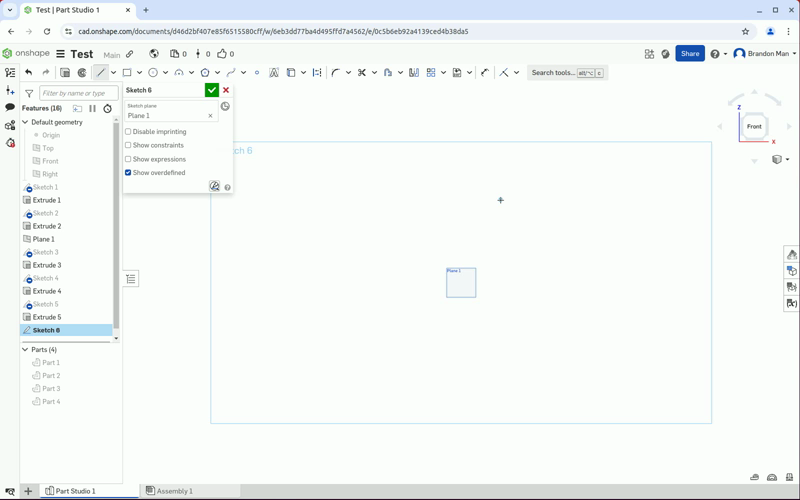
mouse_move(530, 199)
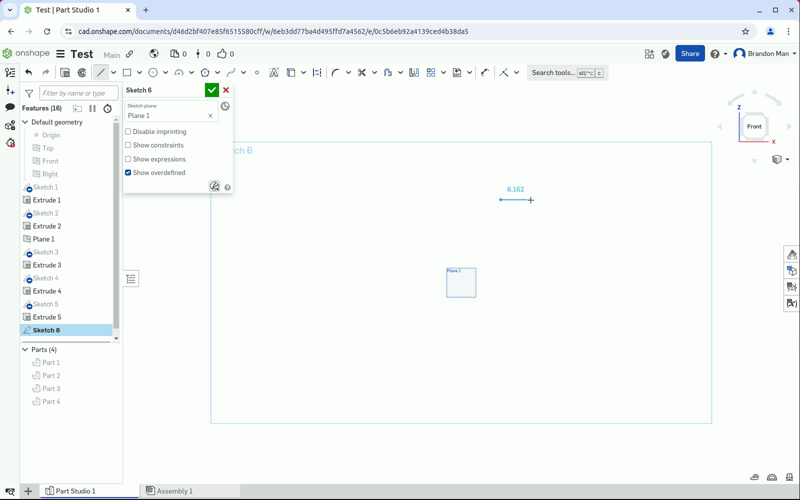
mouse_move(507, 199)
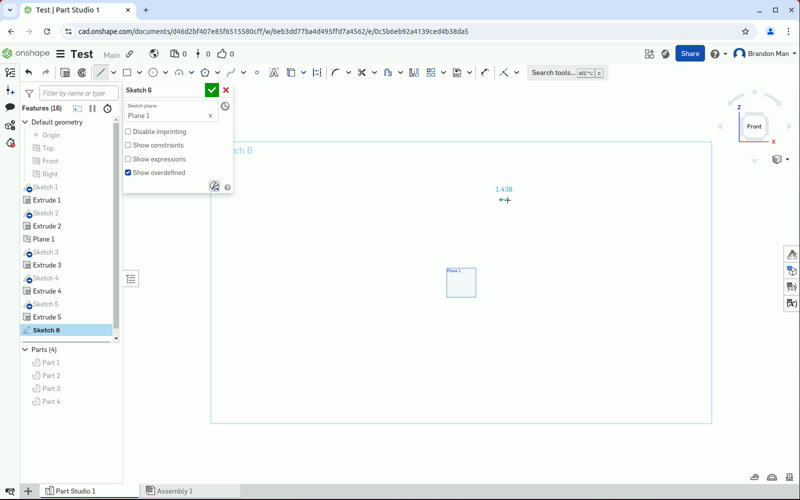
scroll(6)
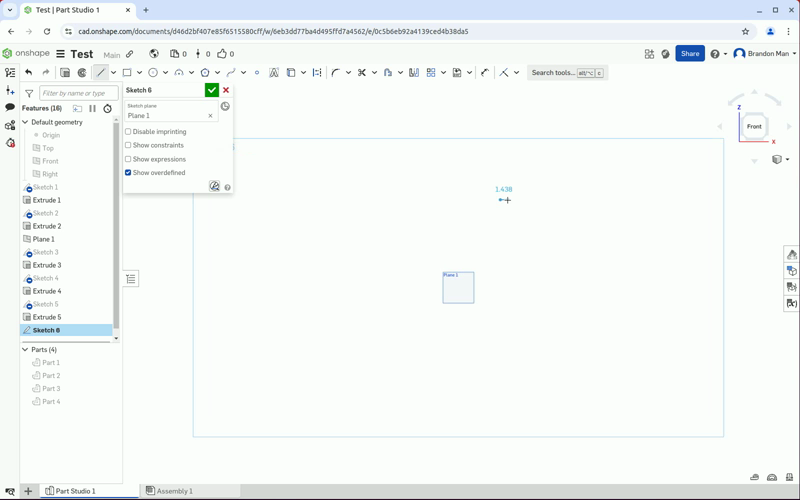
scroll(6)
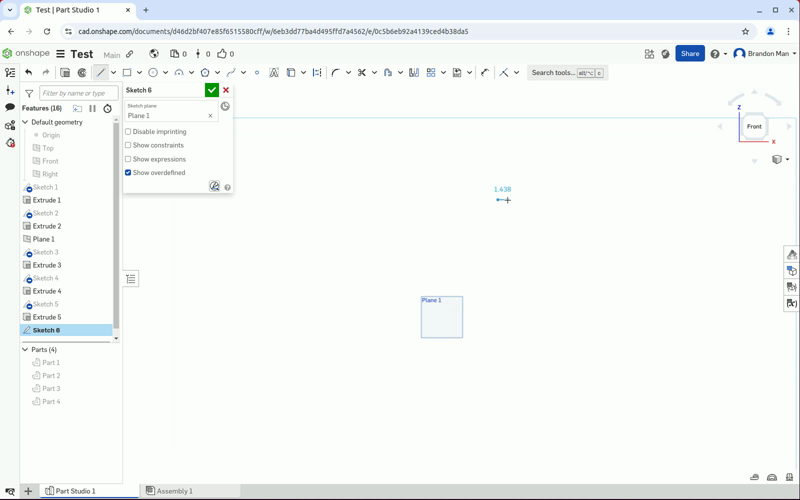
scroll(6)
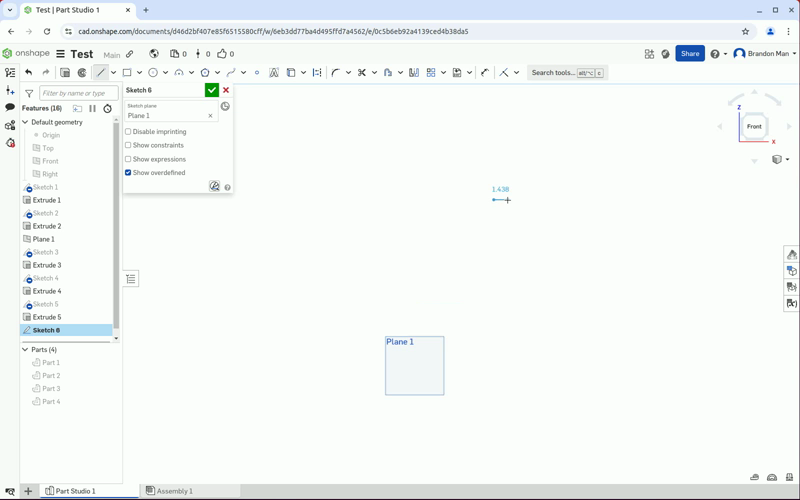
scroll(6)
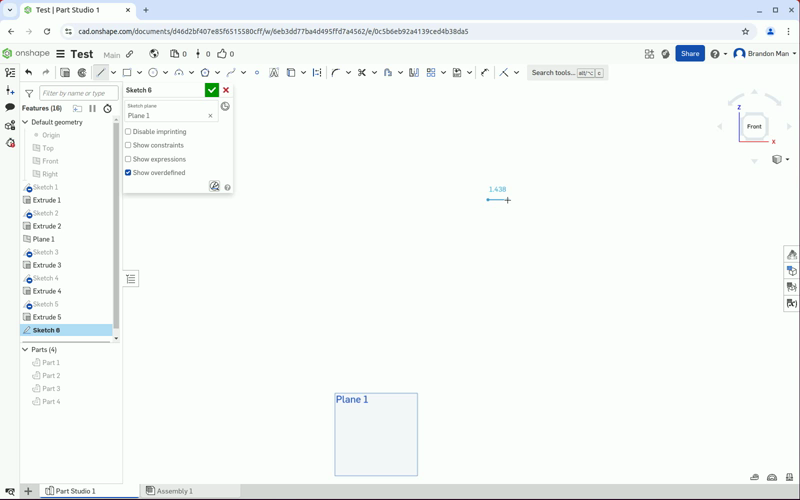
scroll(6)
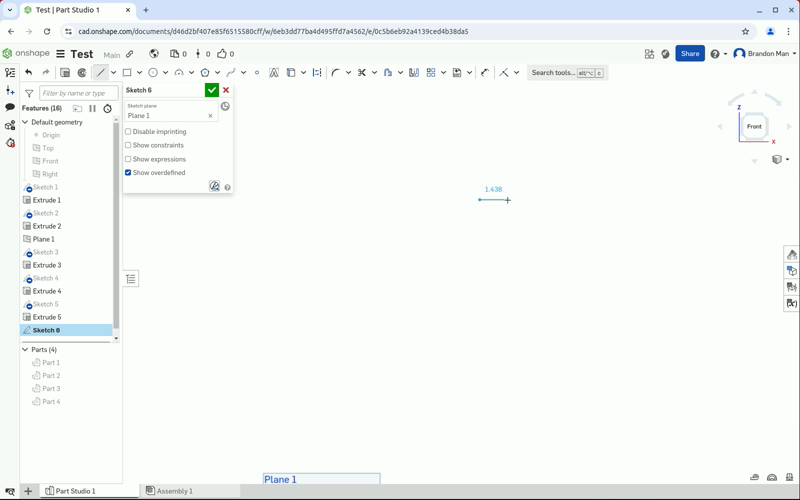
scroll(6)
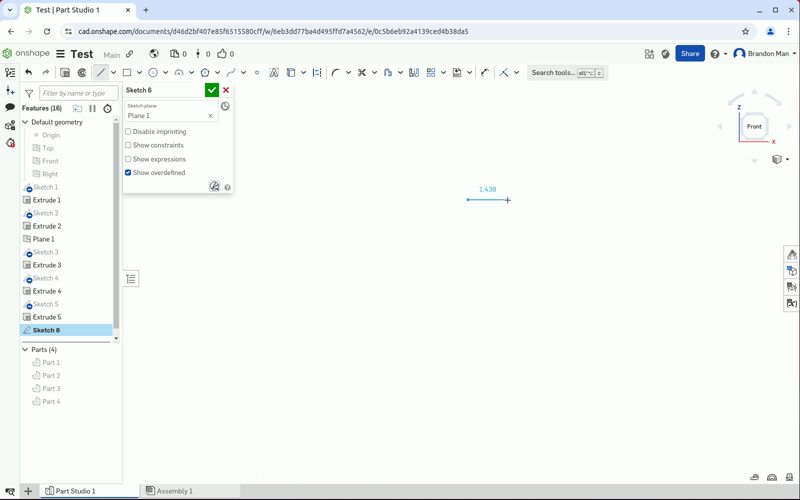
scroll(6)
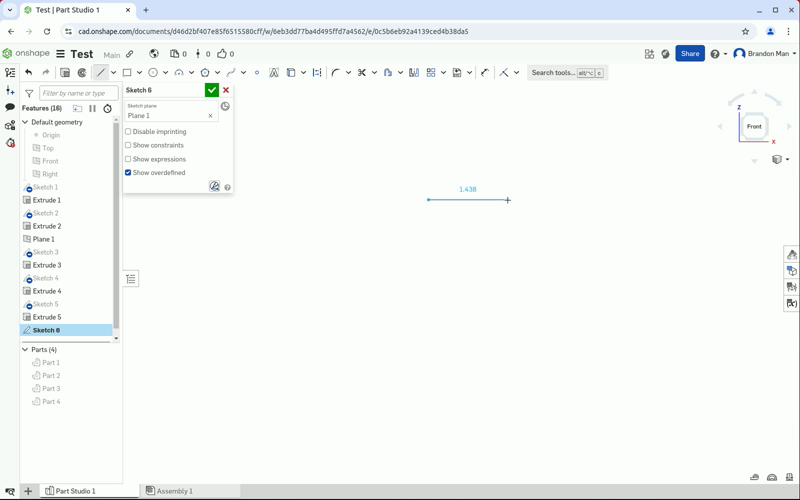
click(507, 199)
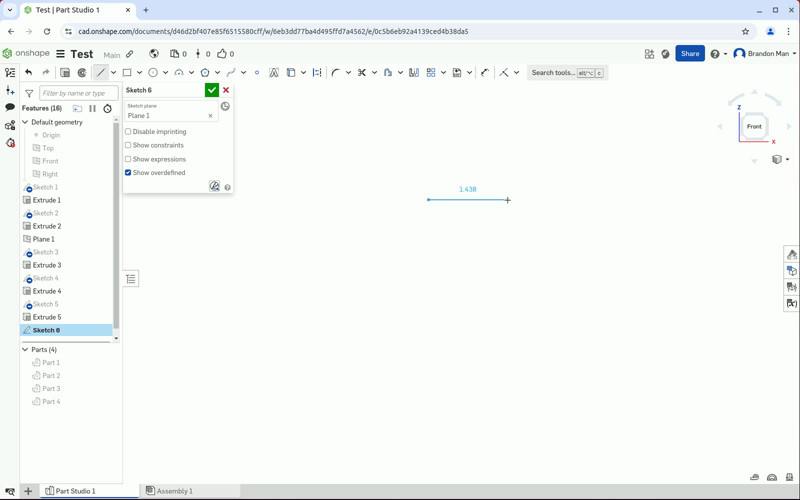
scroll(-6)
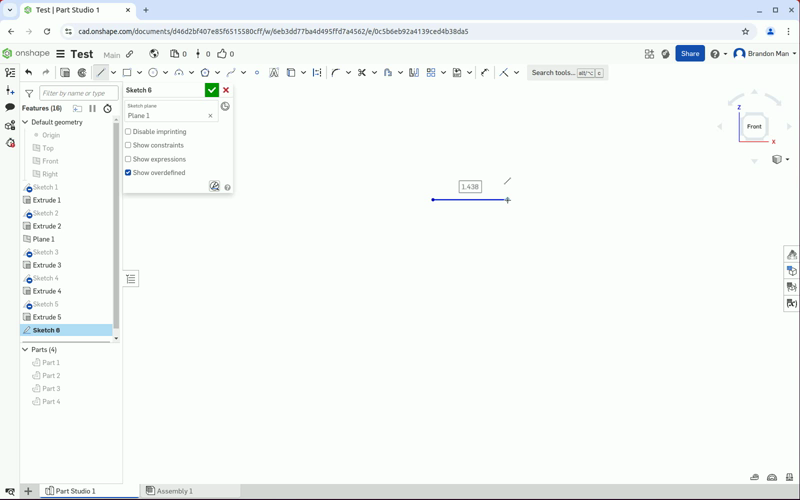
scroll(-6)
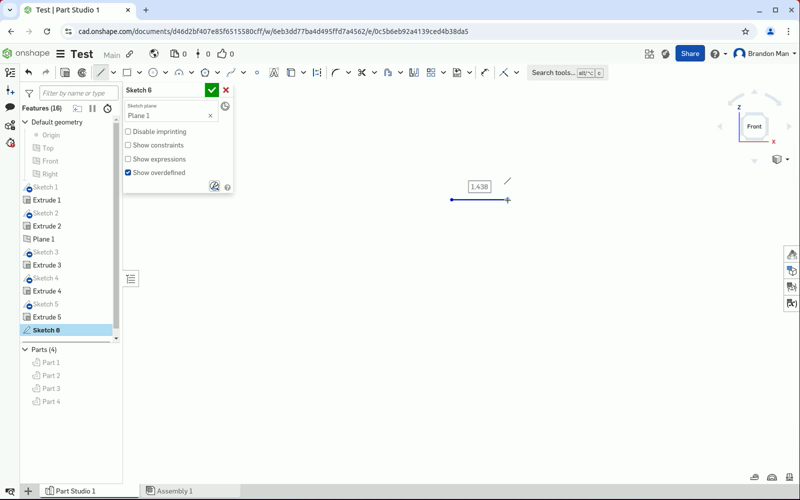
scroll(-6)
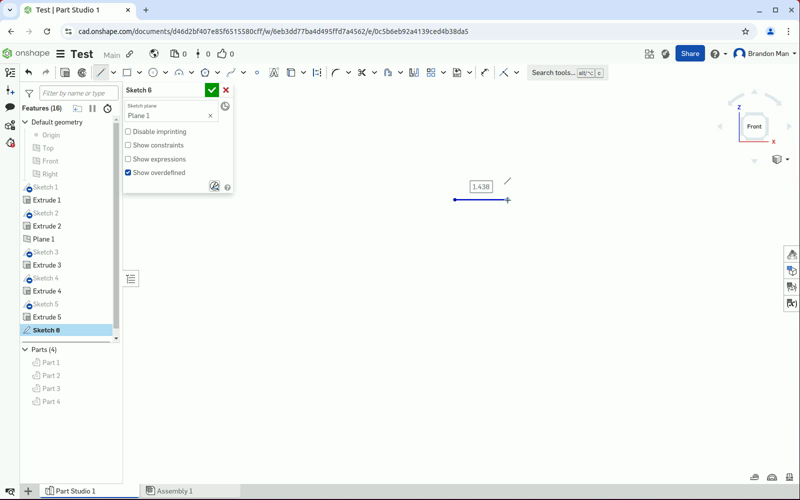
scroll(-6)
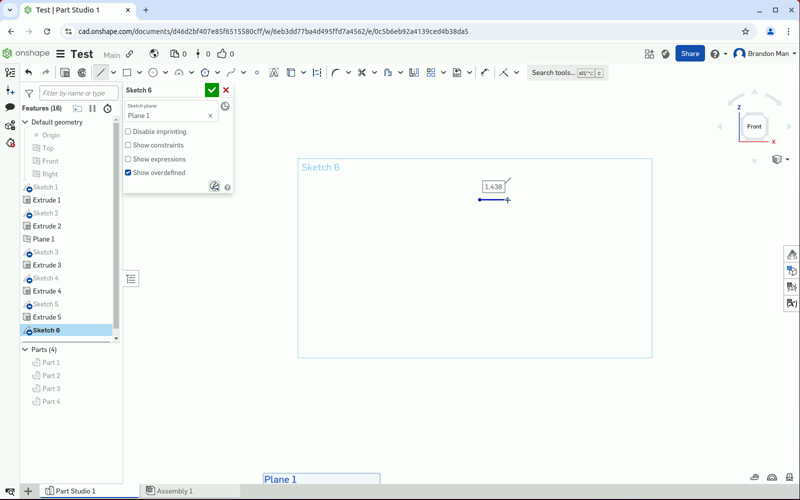
scroll(-6)
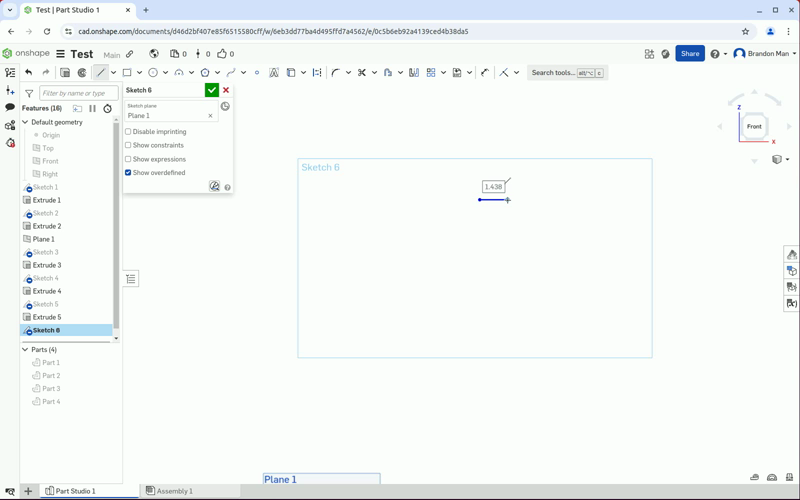
scroll(-6)
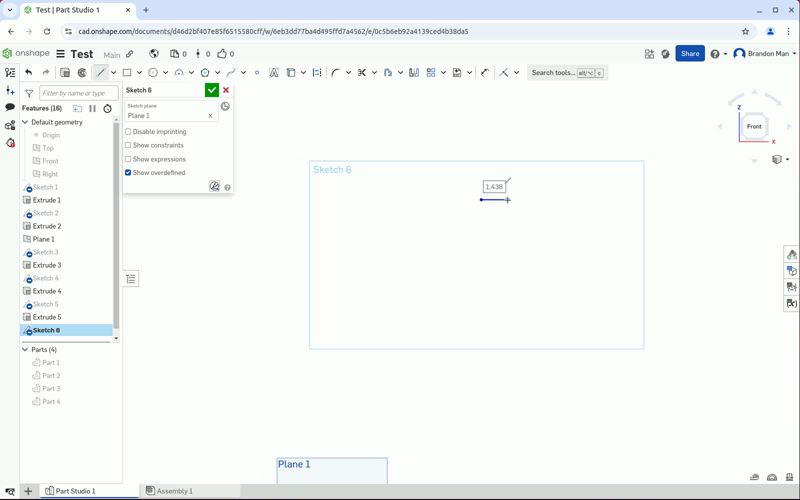
scroll(-6)
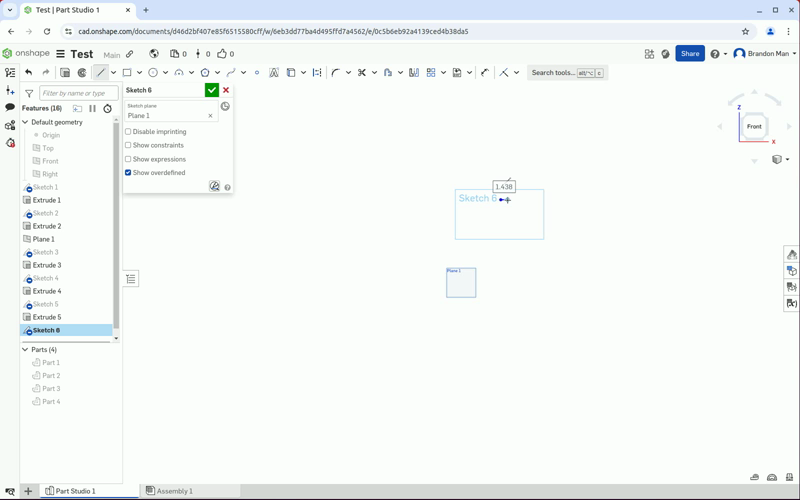
key_up(shift)
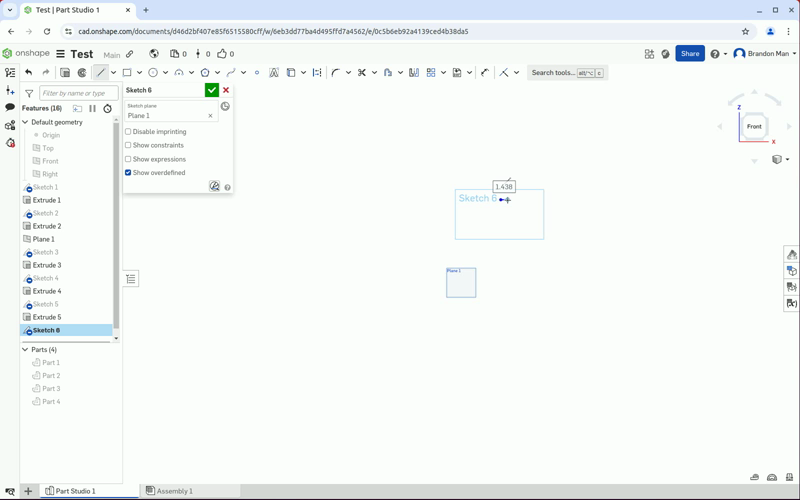
key_down(shift)
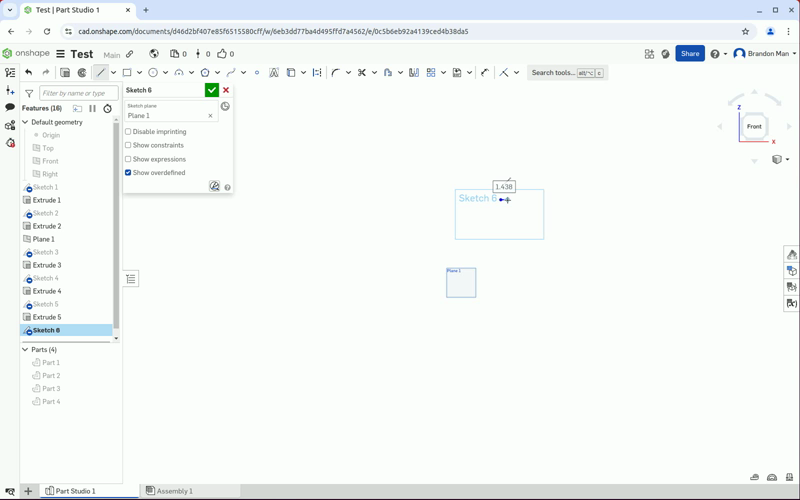
mouse_move(537, 199)
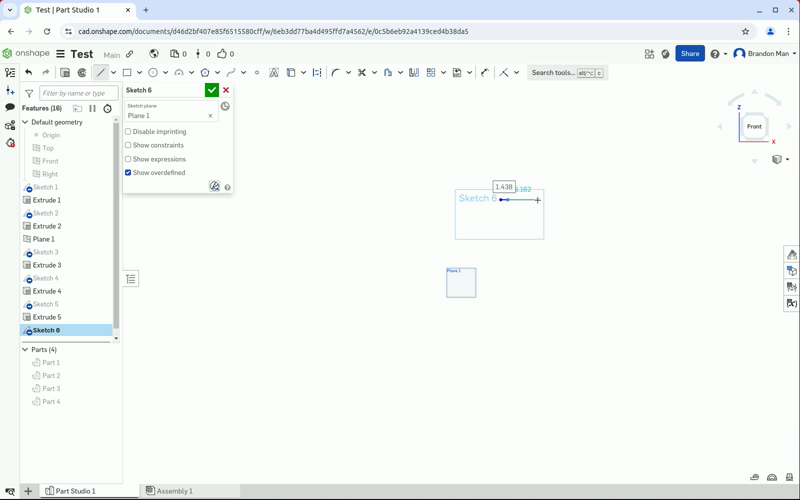
mouse_move(513, 203)
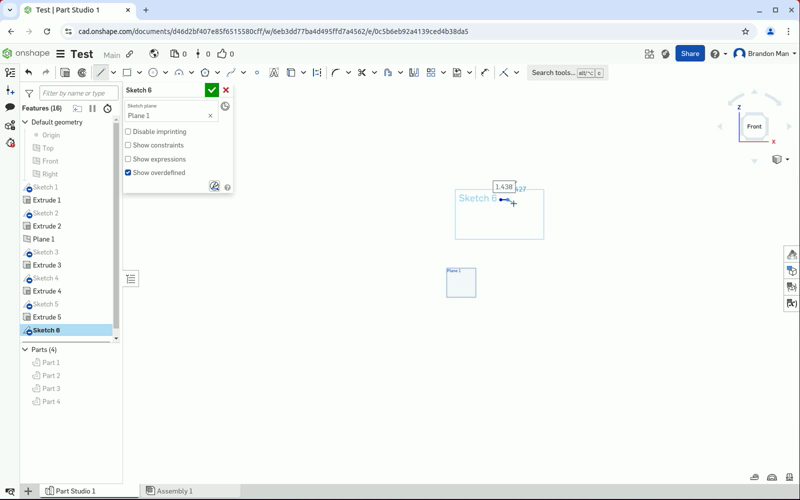
scroll(6)
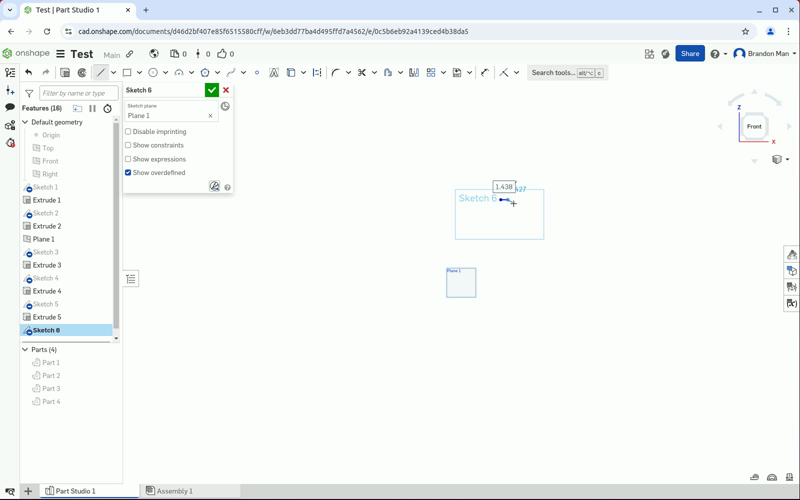
scroll(6)
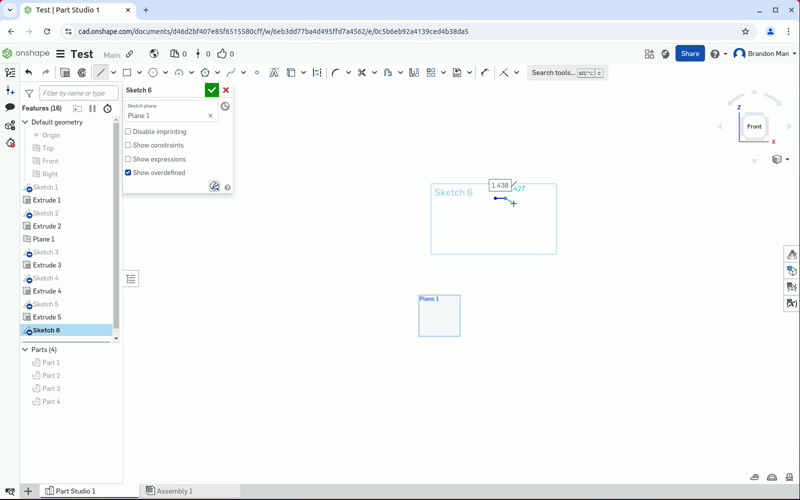
scroll(6)
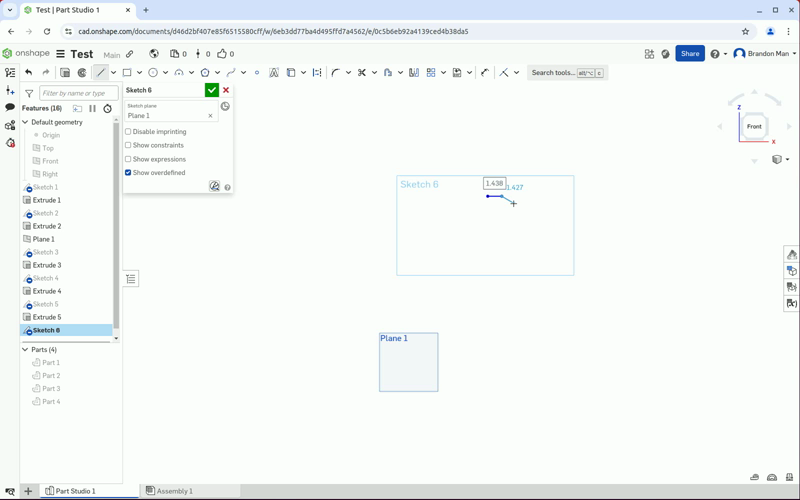
scroll(6)
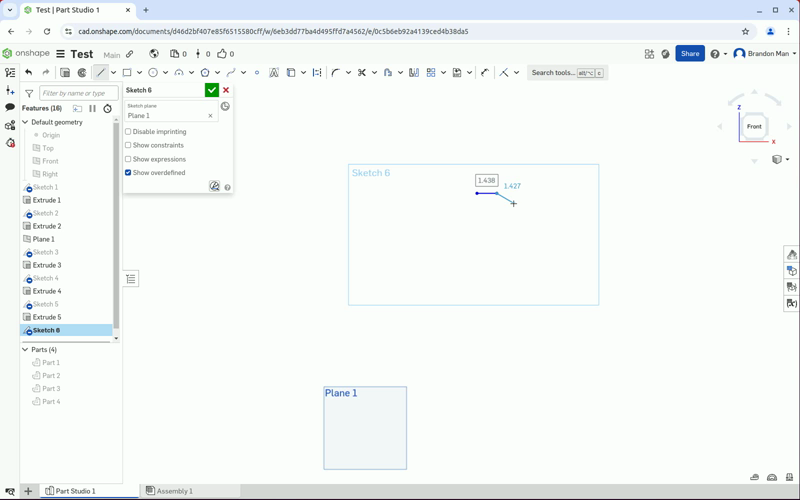
scroll(6)
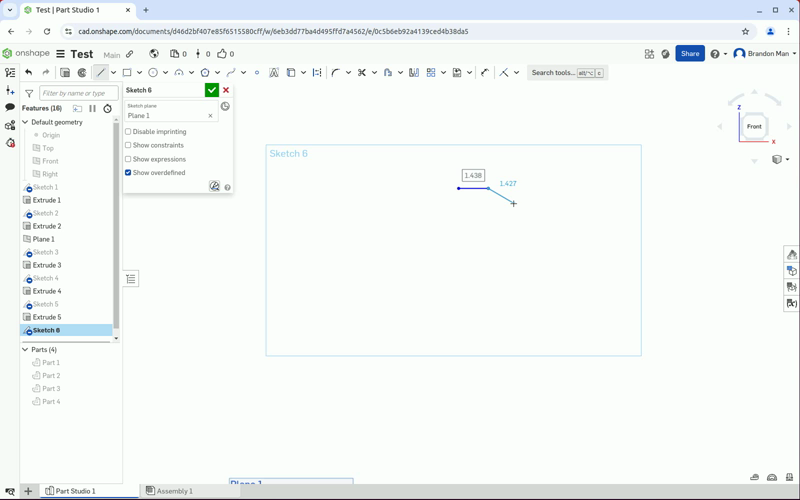
scroll(6)
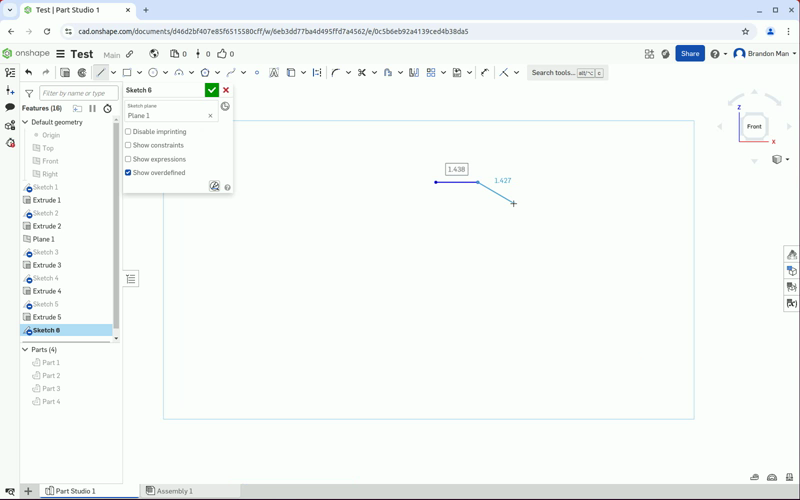
scroll(6)
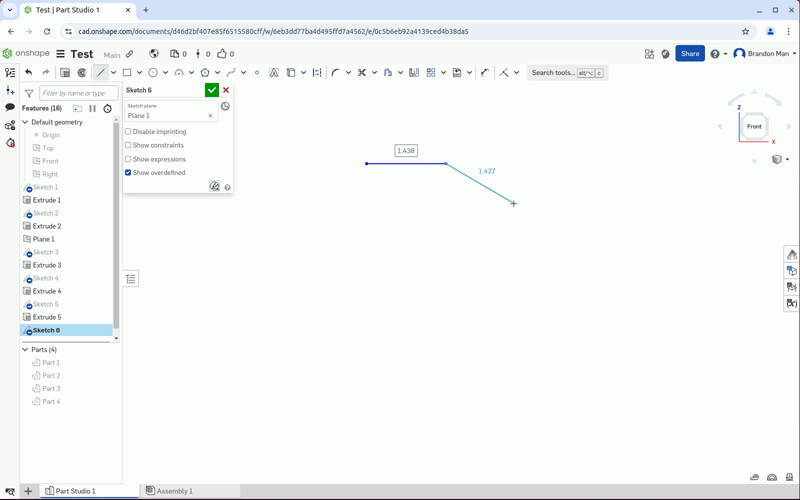
click(513, 203)
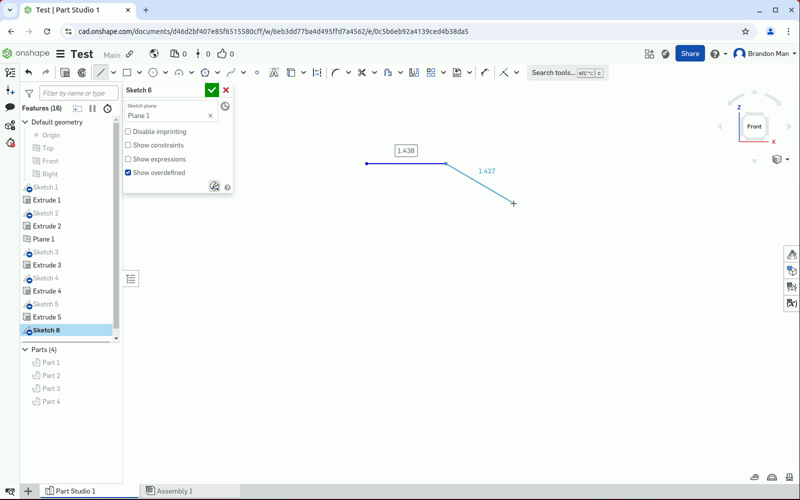
scroll(-6)
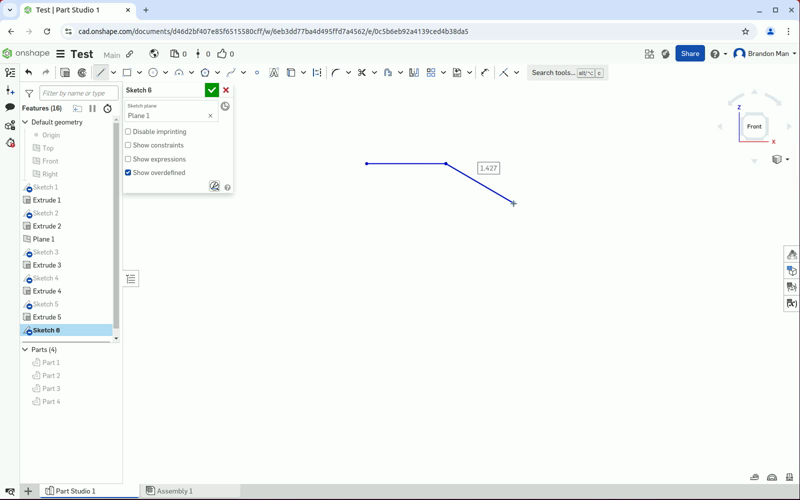
scroll(-6)
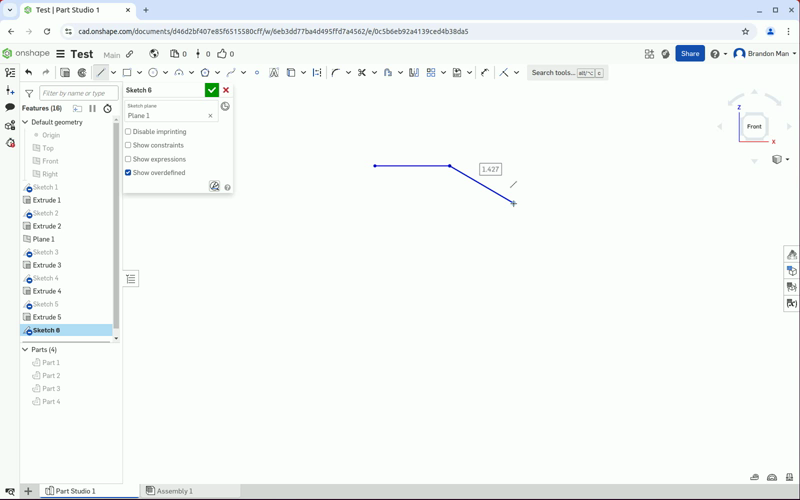
scroll(-6)
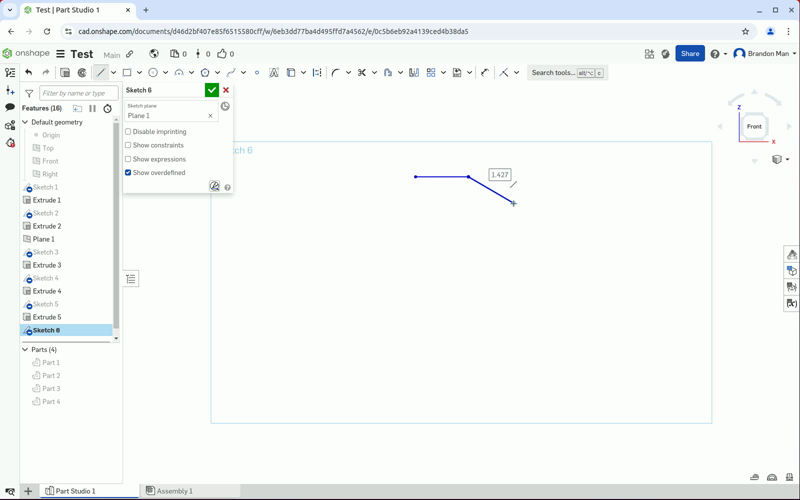
scroll(-6)
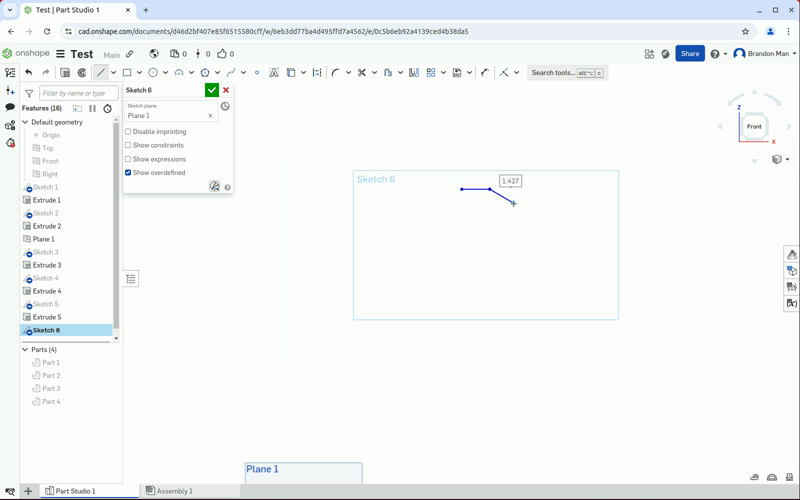
scroll(-6)
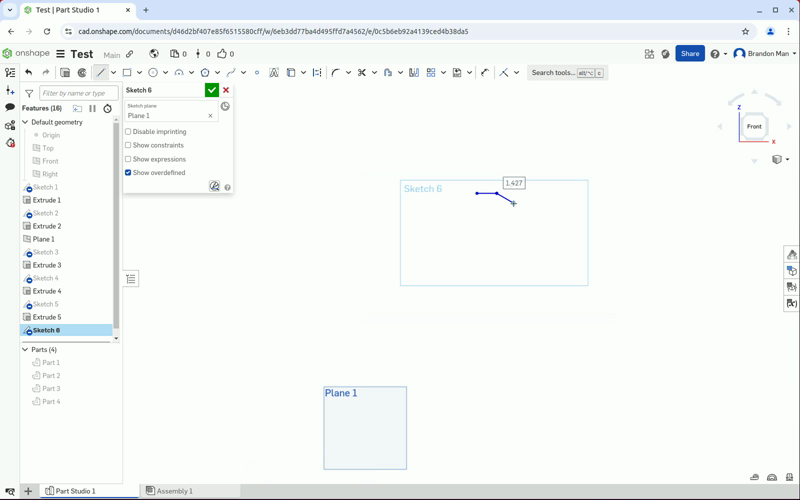
scroll(-6)
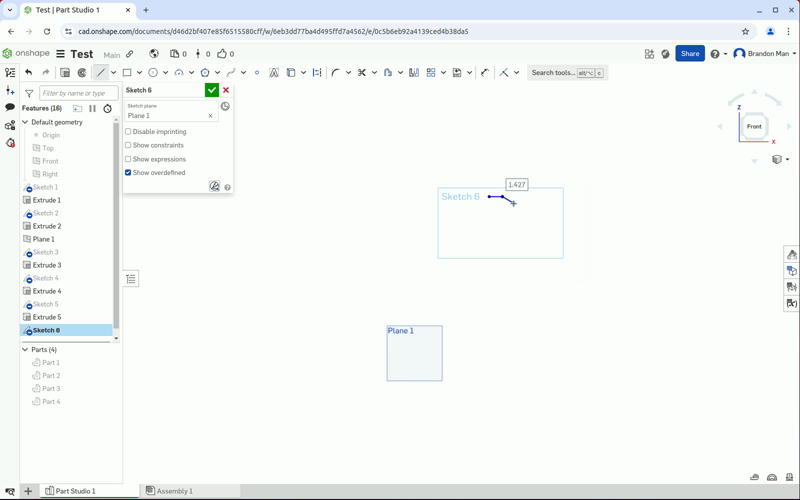
scroll(-6)
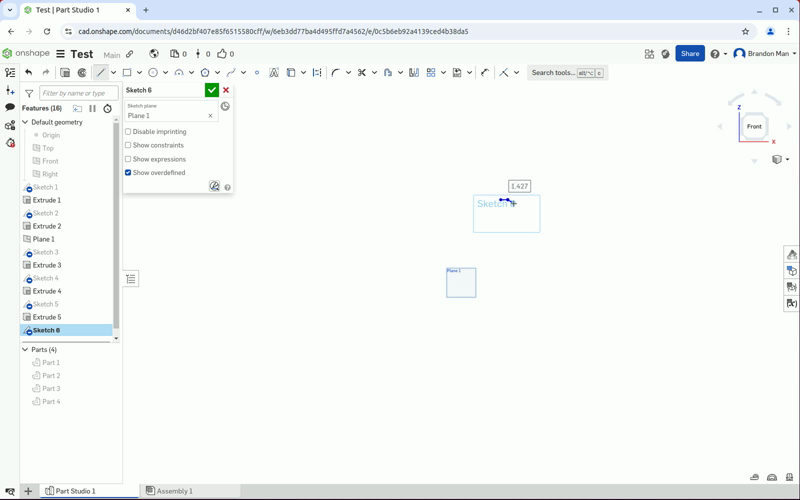
key_up(shift)
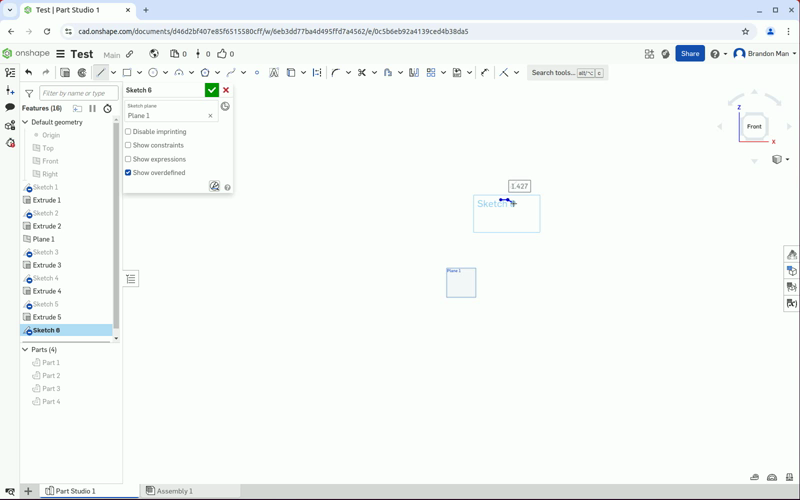
key(esc)
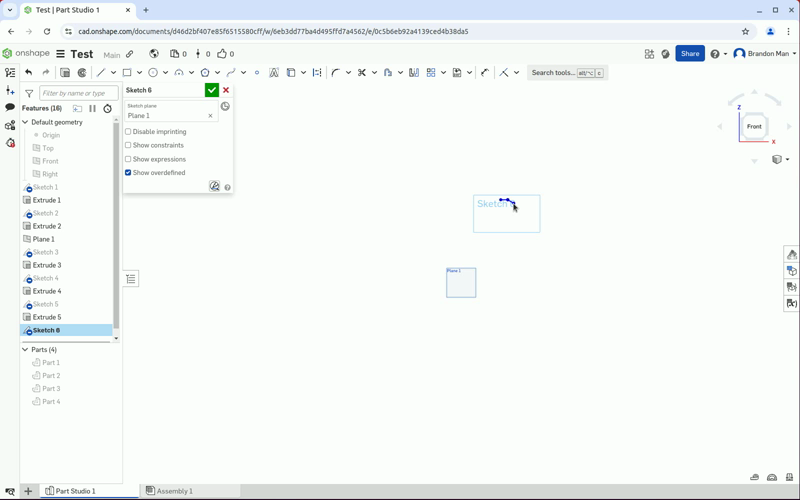
key(a)
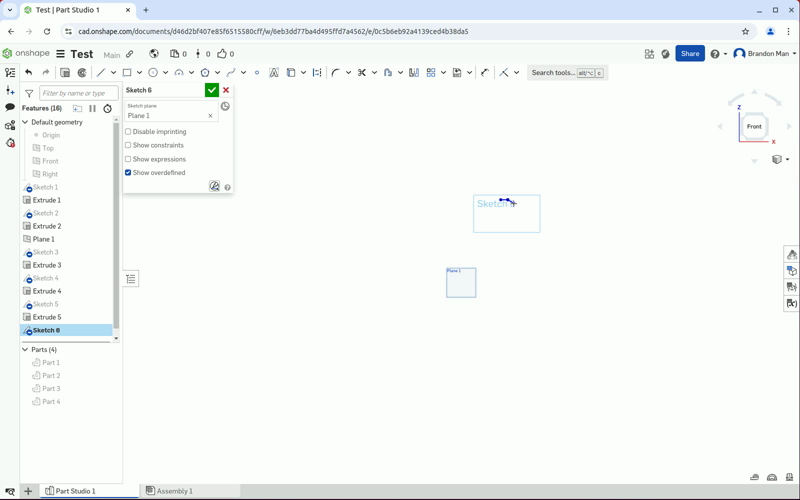
mouse_move(513, 203)
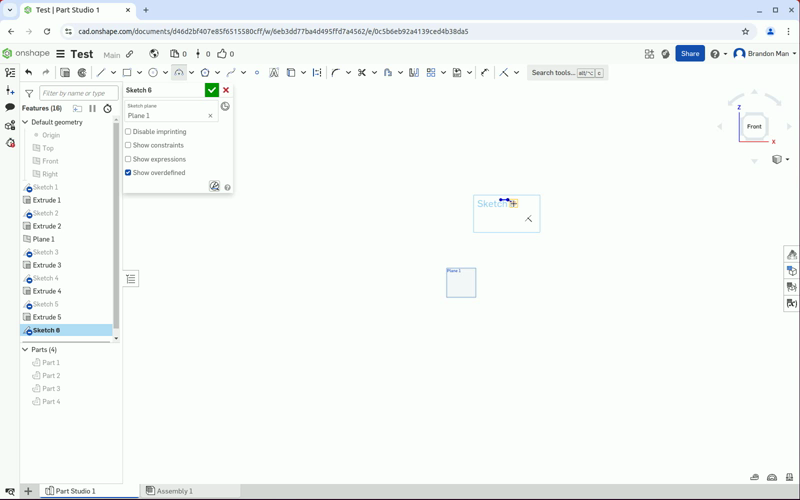
click(513, 203)
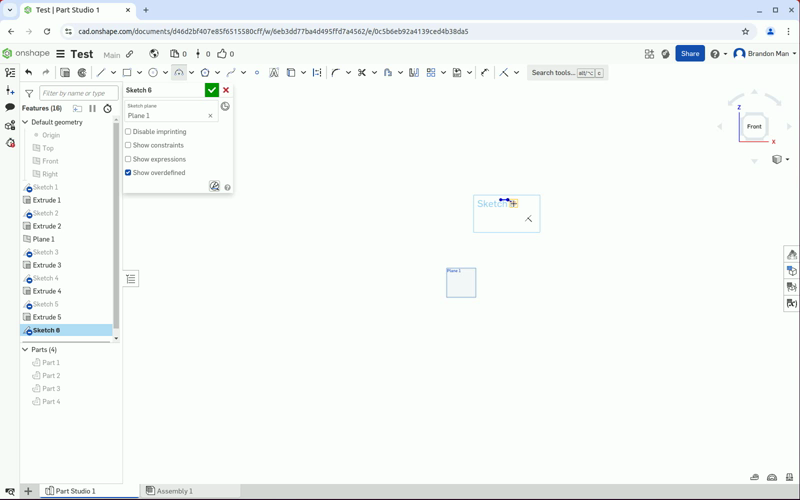
mouse_move(500, 199)
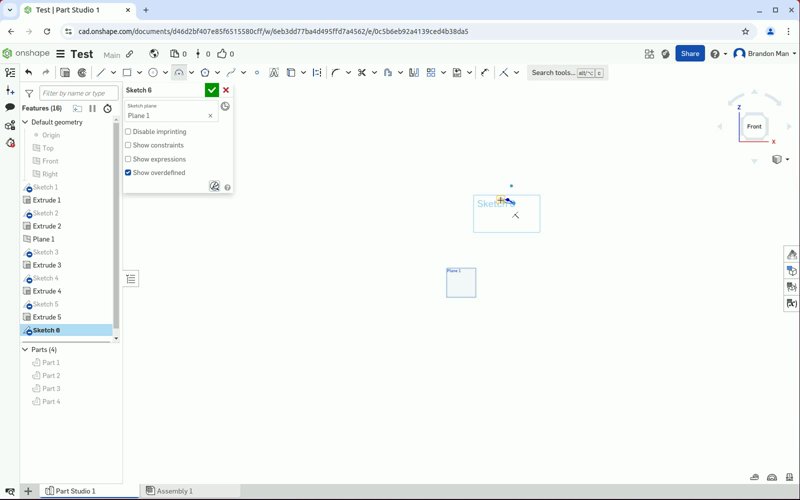
click(500, 199)
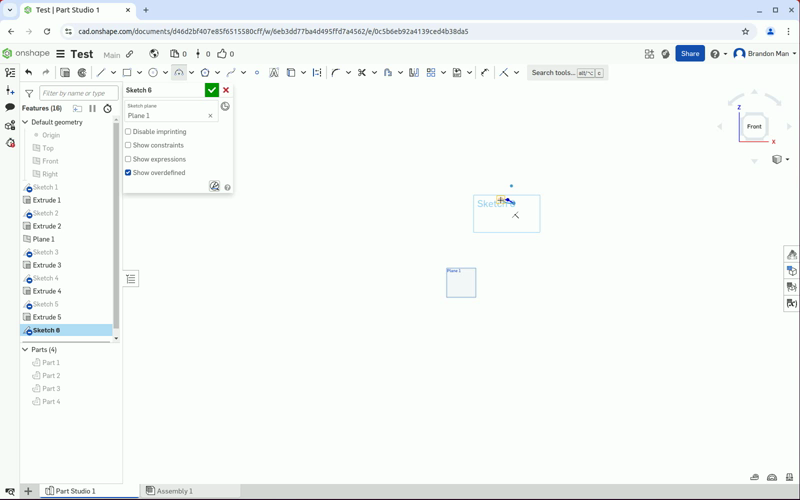
key_down(shift)
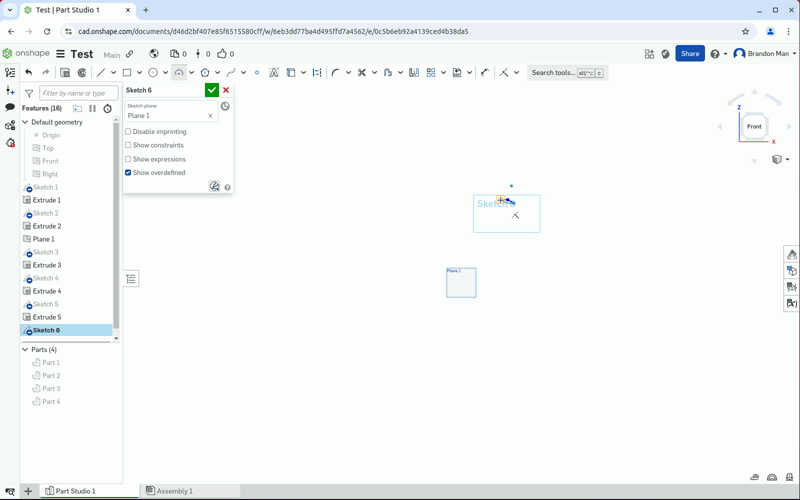
mouse_move(509, 192)
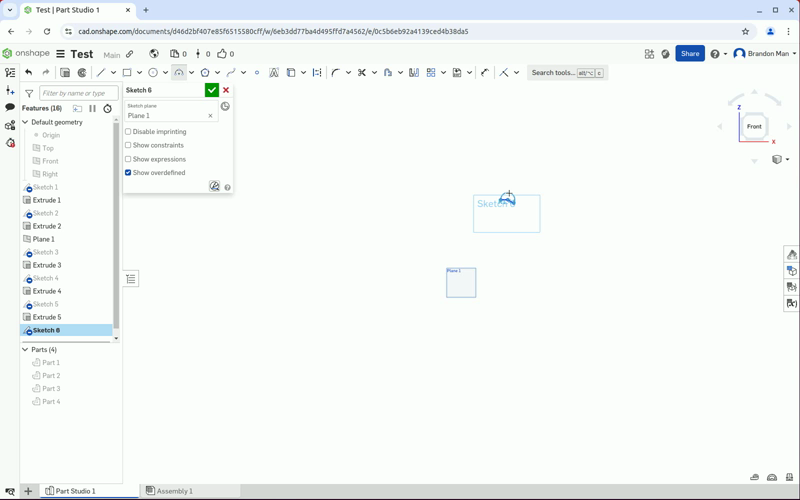
click(509, 192)
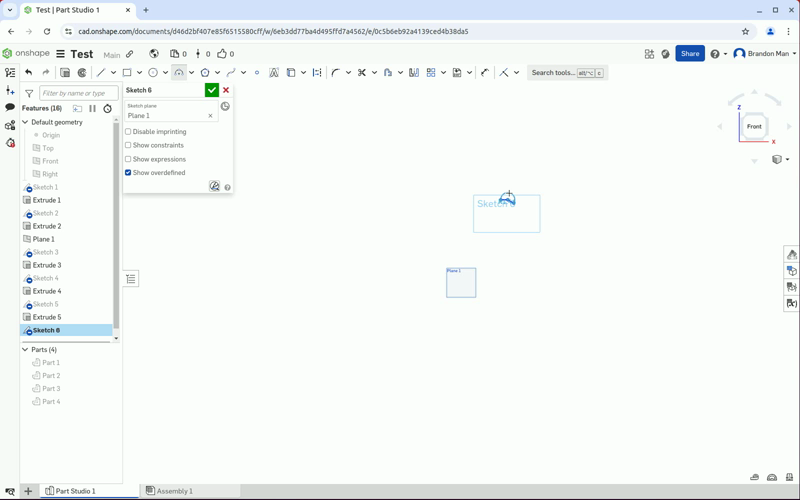
key_up(shift)
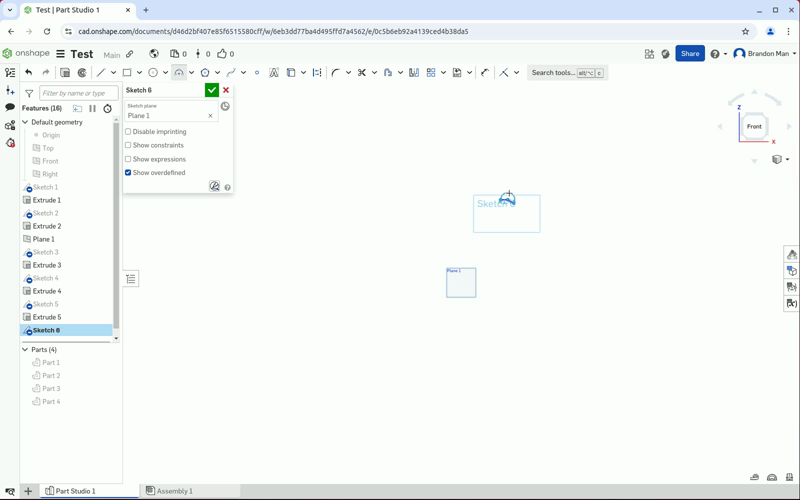
key(esc)
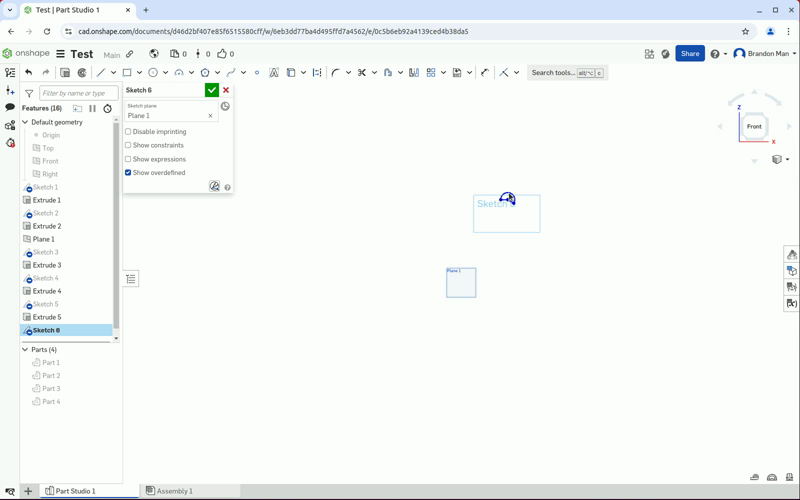
mouse_move(508, 195)
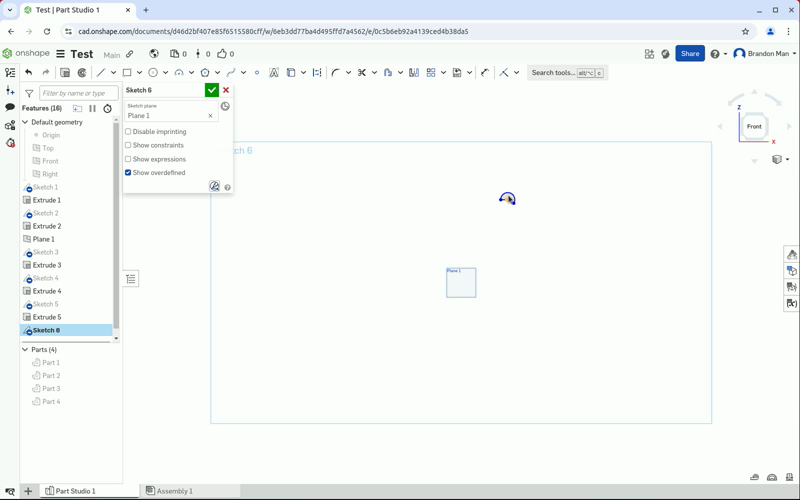
scroll(6)
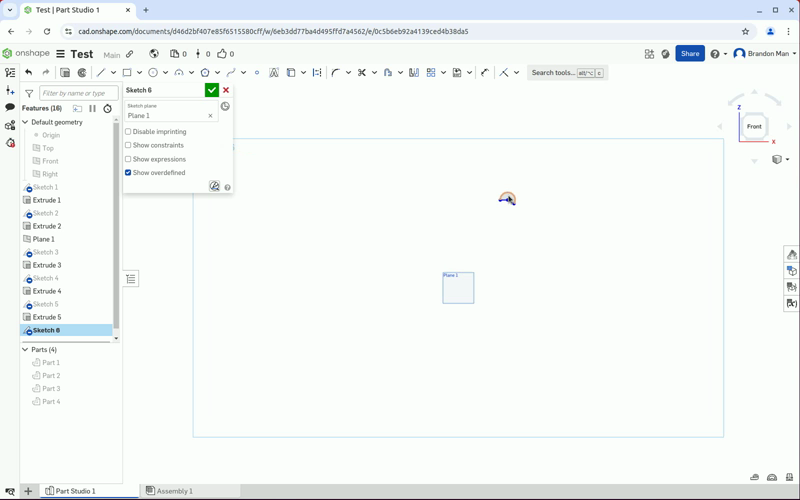
scroll(6)
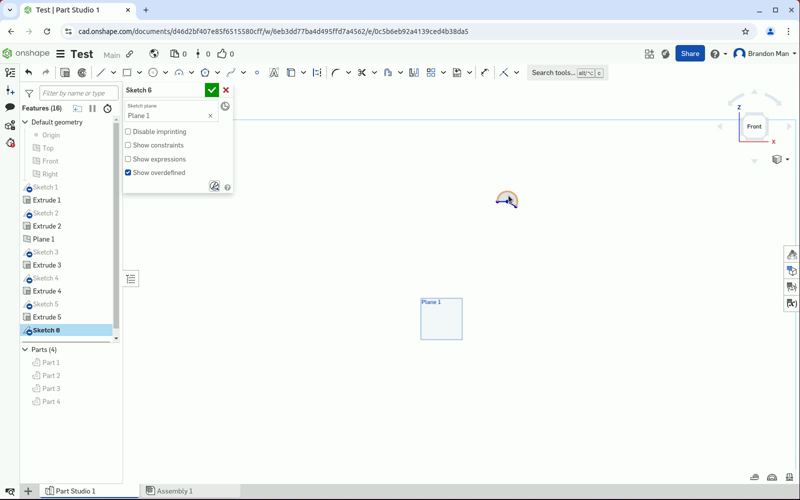
scroll(6)
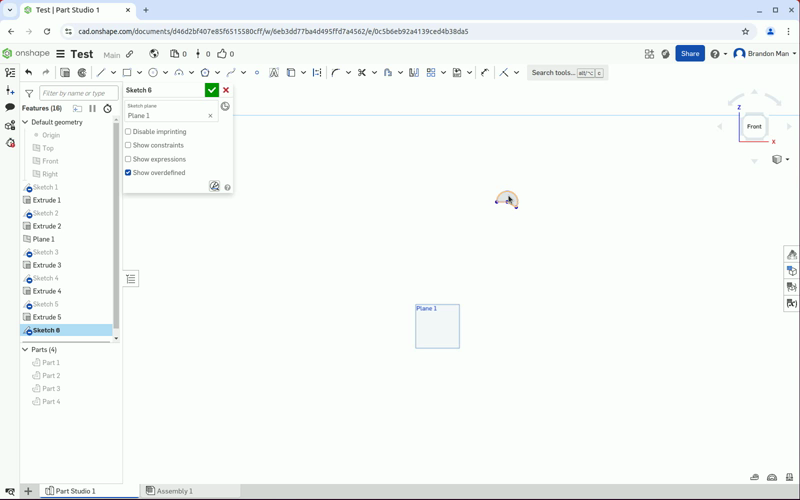
scroll(6)
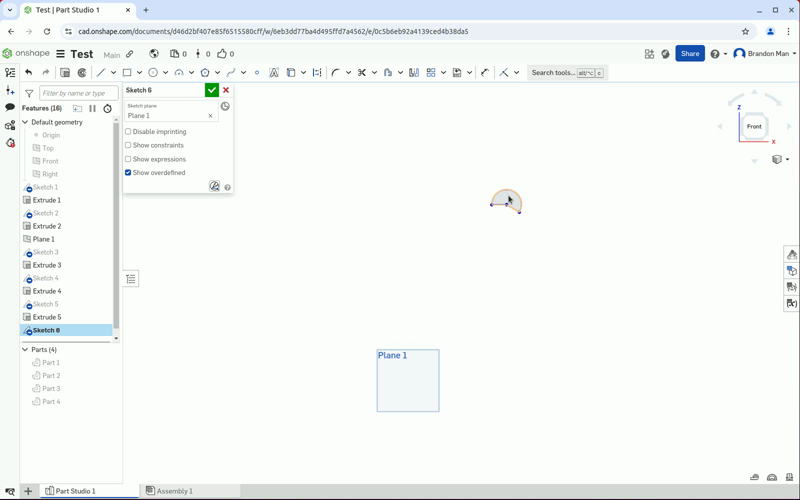
scroll(6)
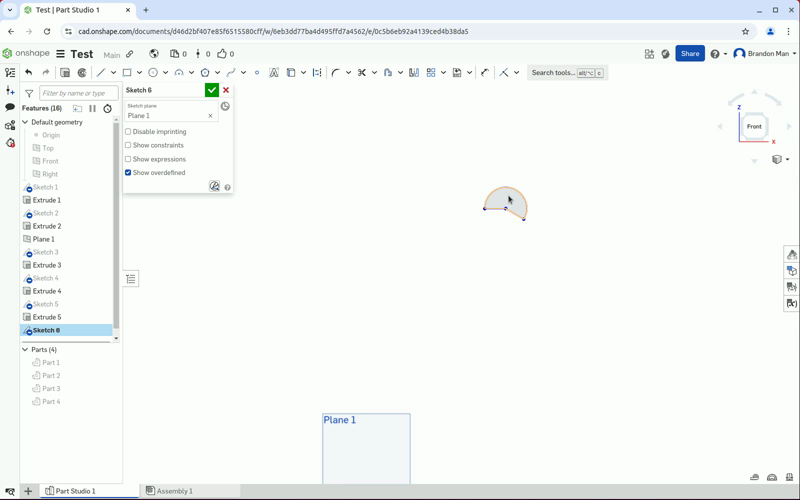
scroll(6)
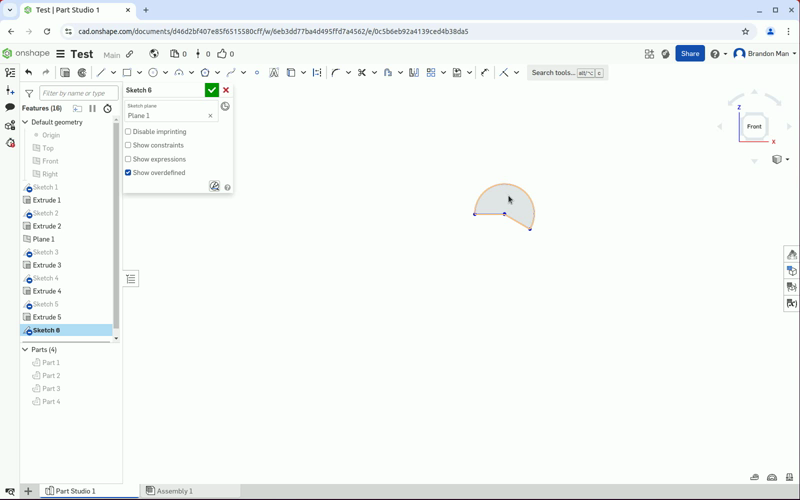
scroll(6)
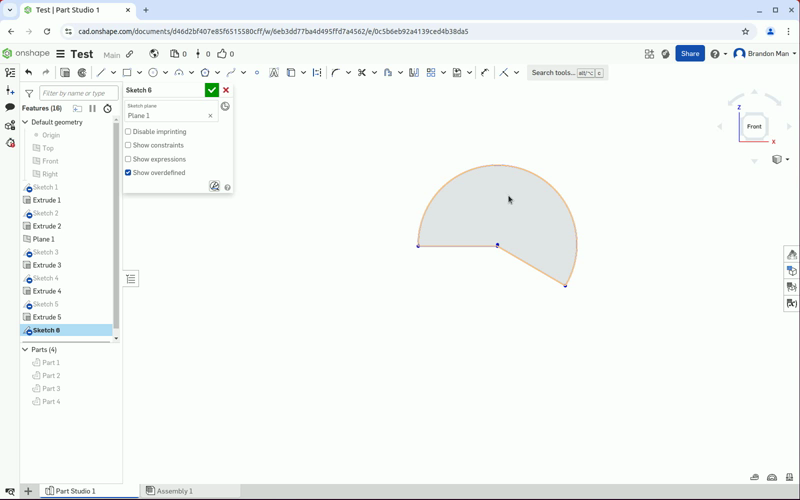
click(508, 195)
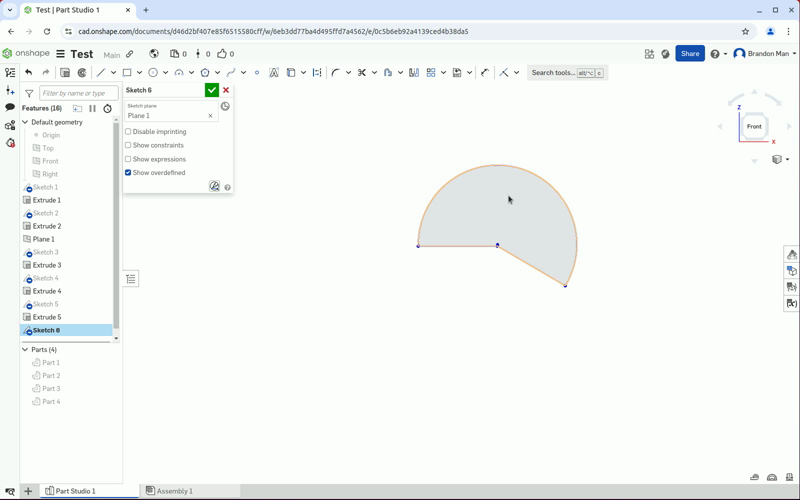
scroll(-6)
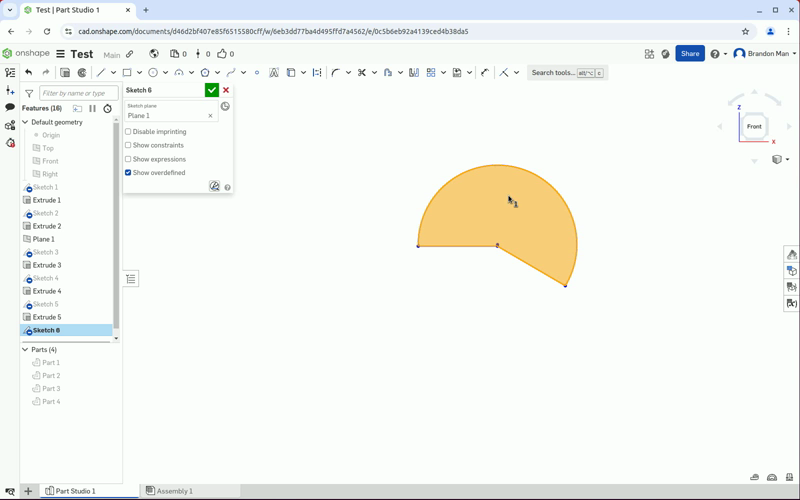
scroll(-6)
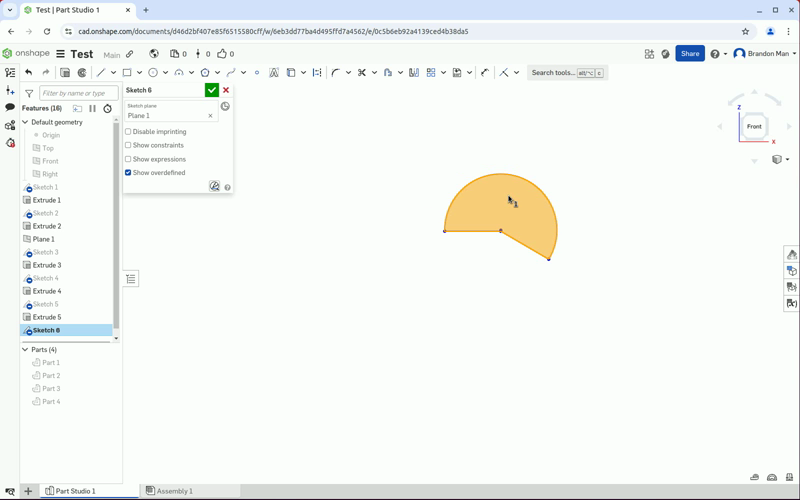
scroll(-6)
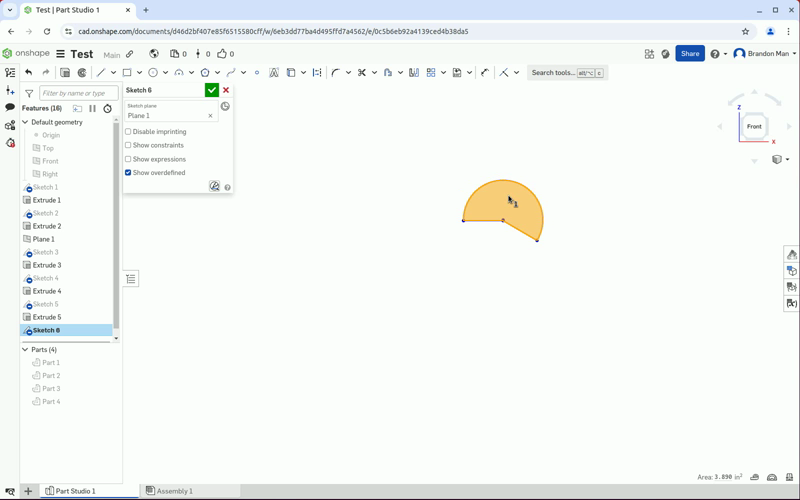
scroll(-6)
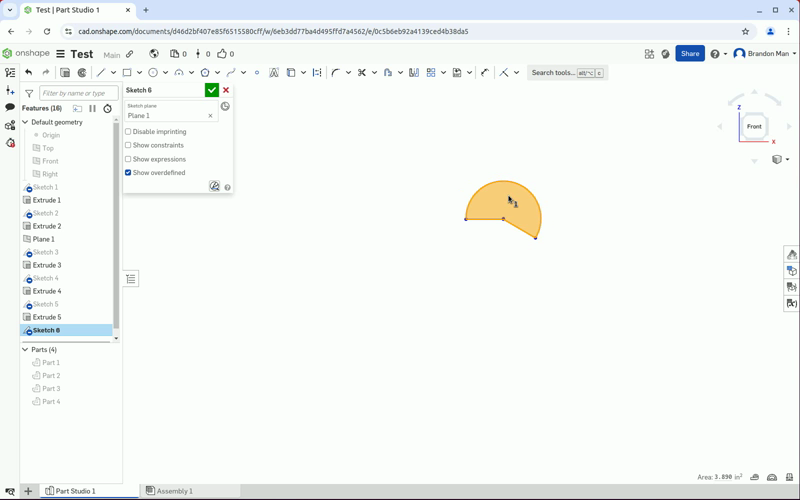
scroll(-6)
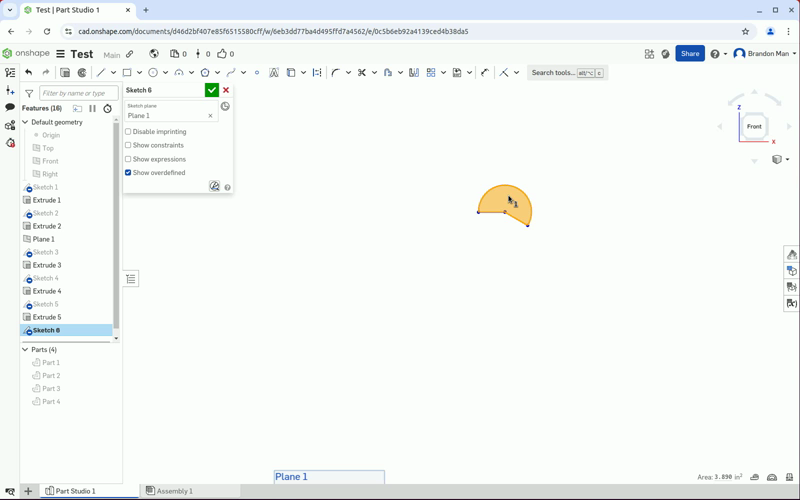
scroll(-6)
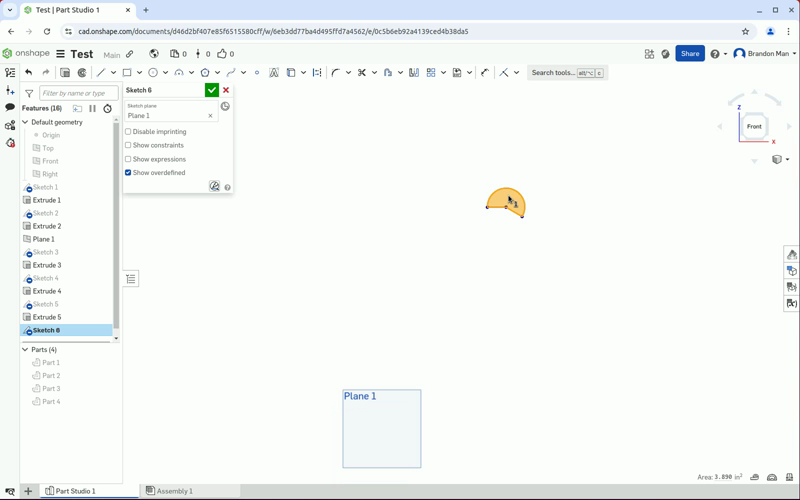
scroll(-6)
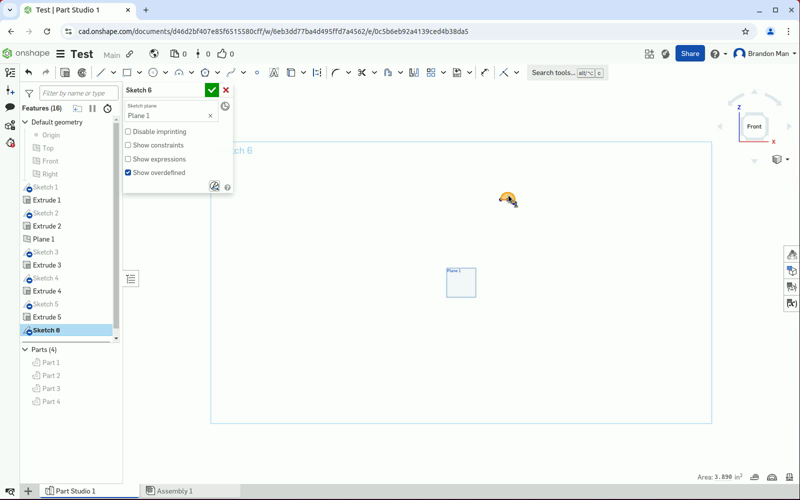
mouse_move(73, 352)
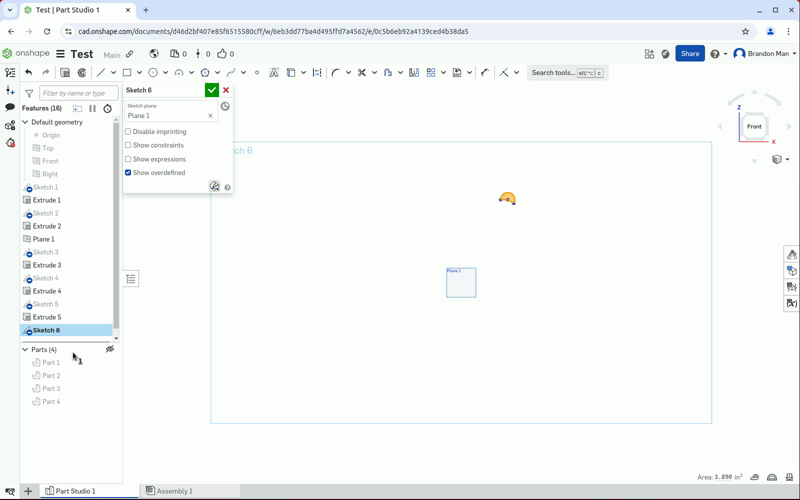
key(shift+y)
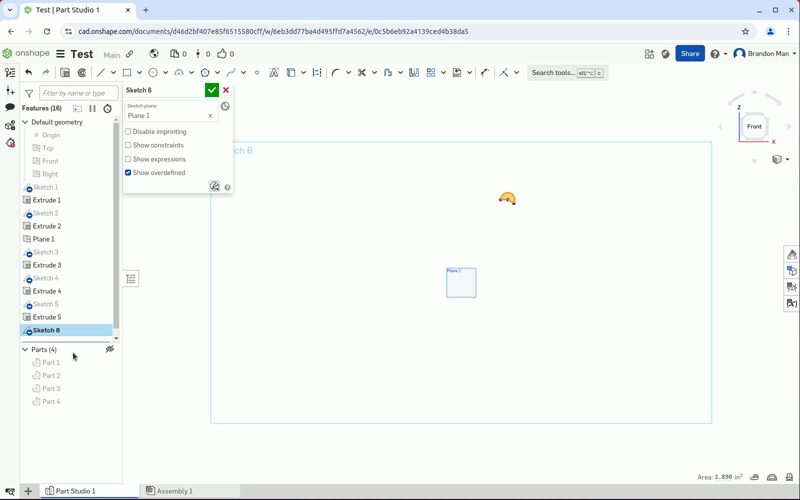
key(shift+e)
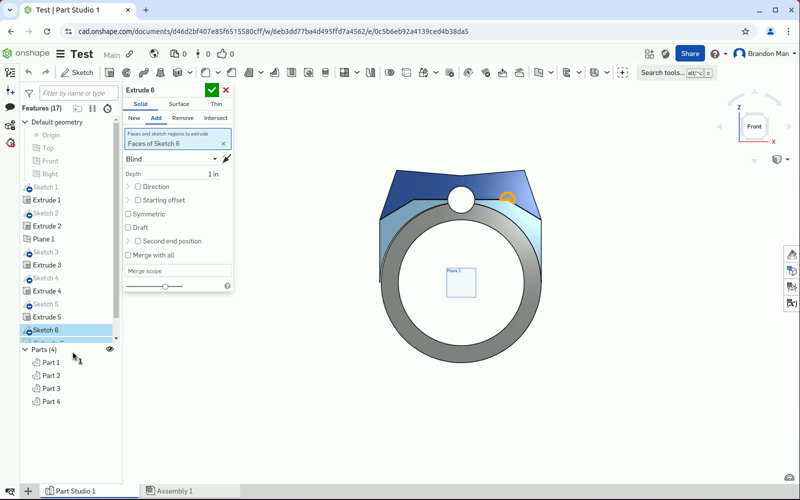
mouse_move(143, 106)
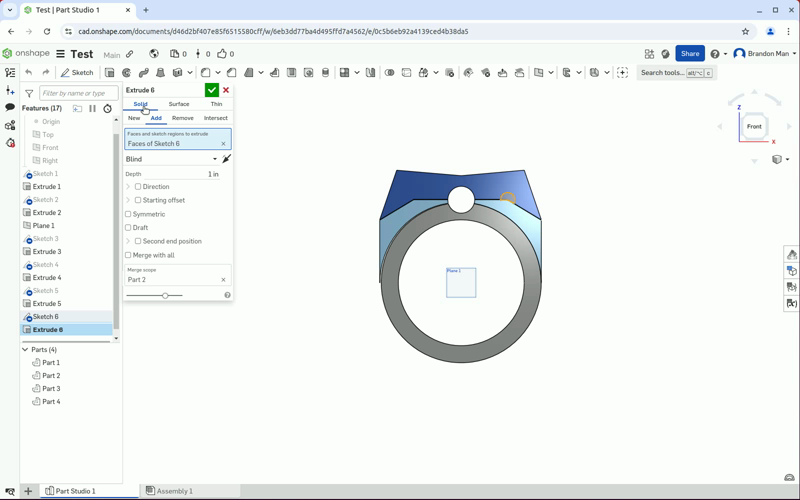
click(143, 106)
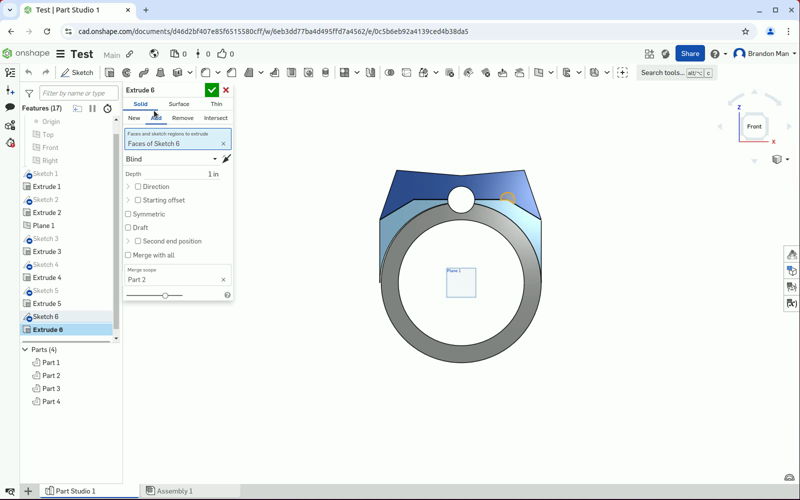
mouse_move(186, 120)
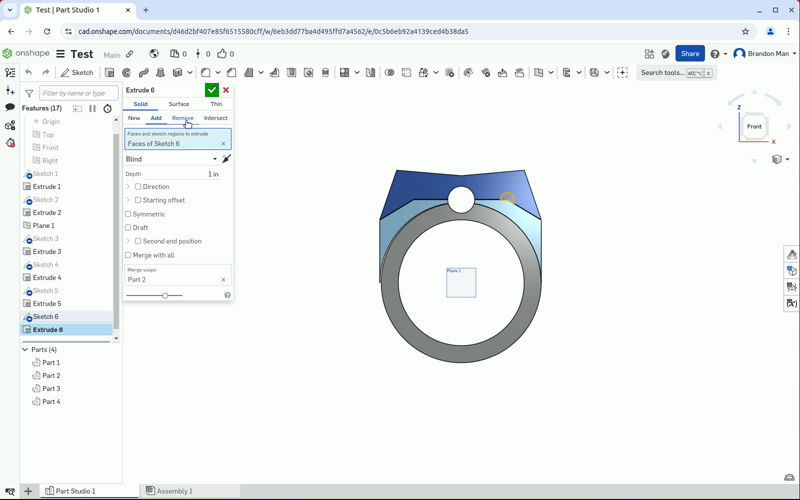
click(186, 120)
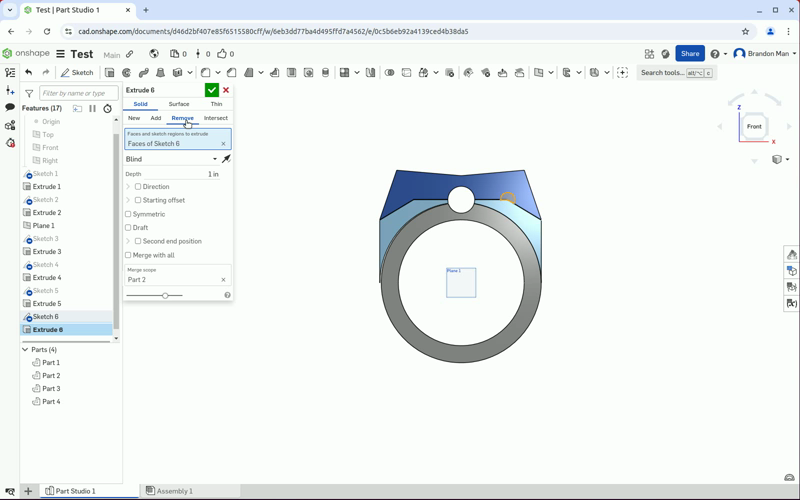
key(tab, 4)
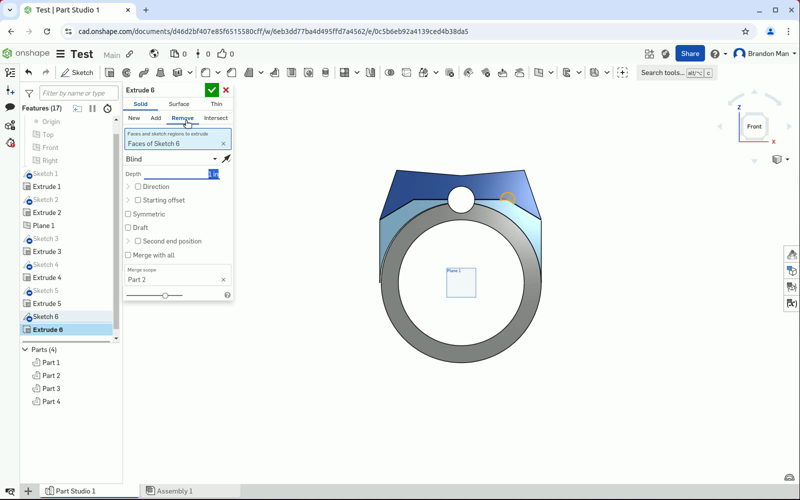
text(30.811)
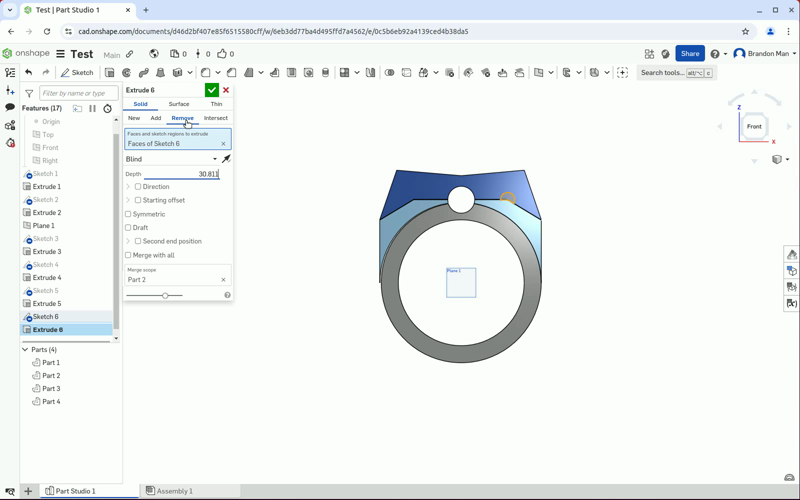
key(tab, 6)
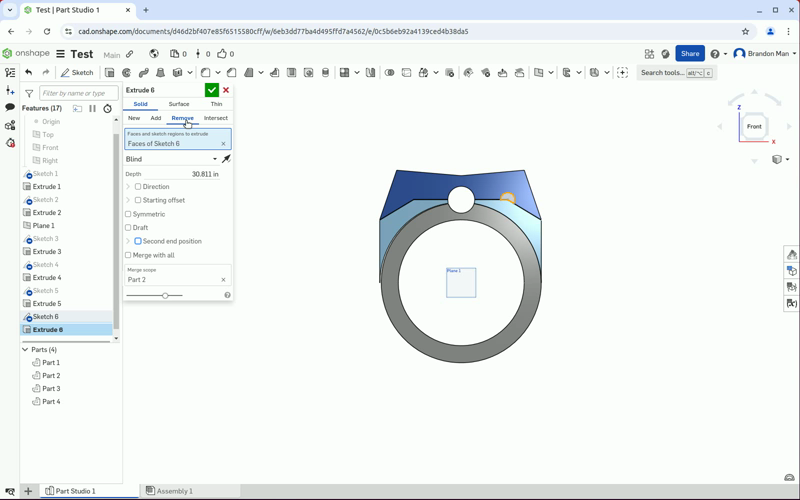
key(space)
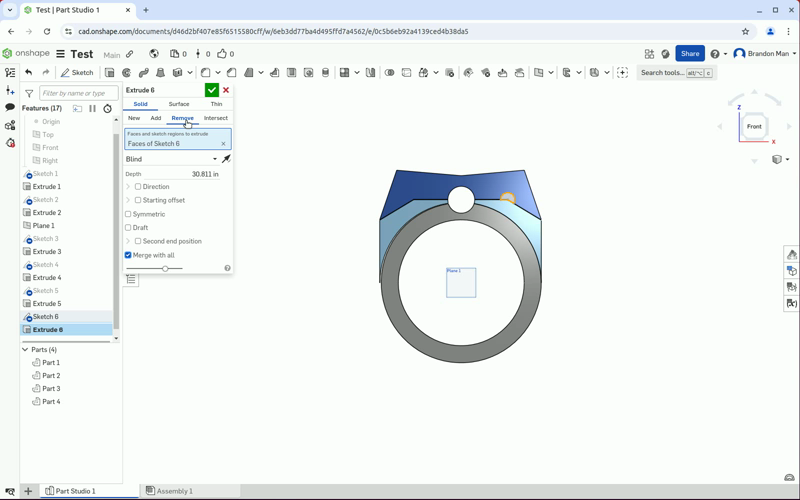
key(enter)
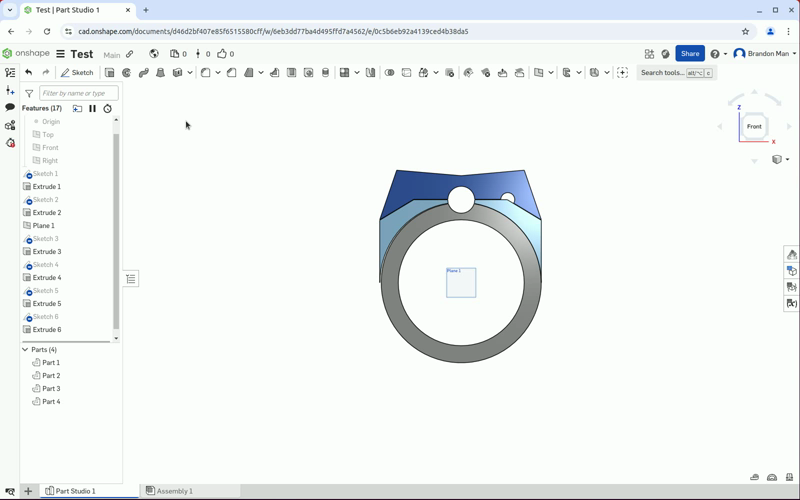
key(shift+h)
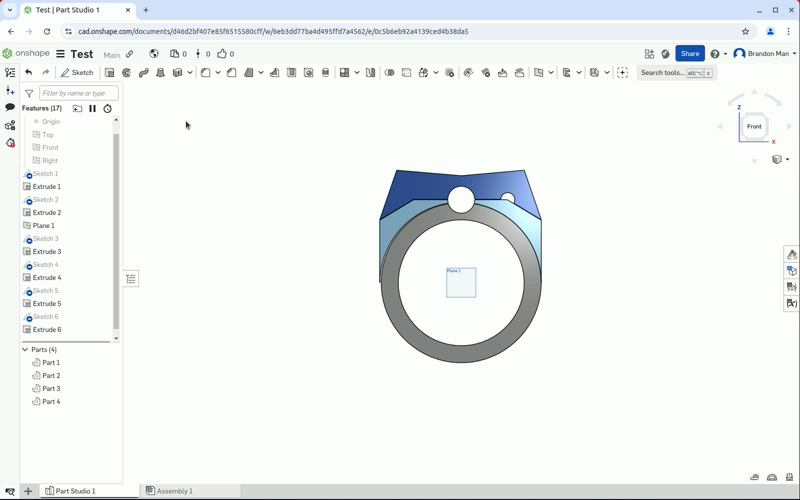
key(shift+h)
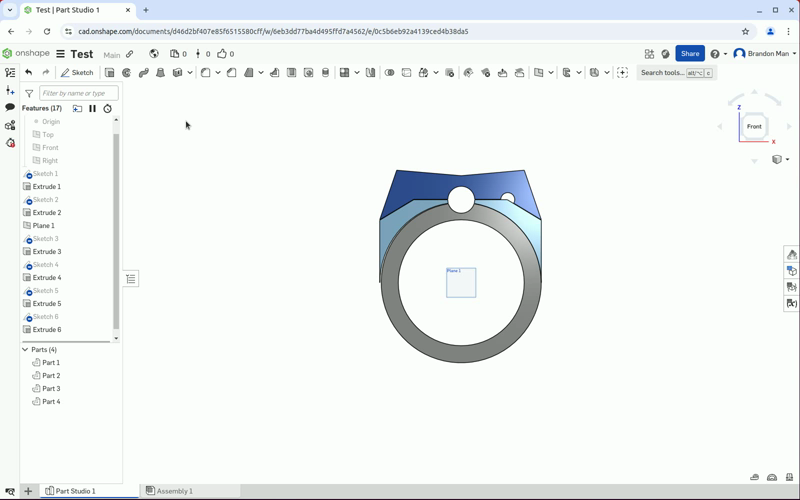
mouse_move(69, 176)
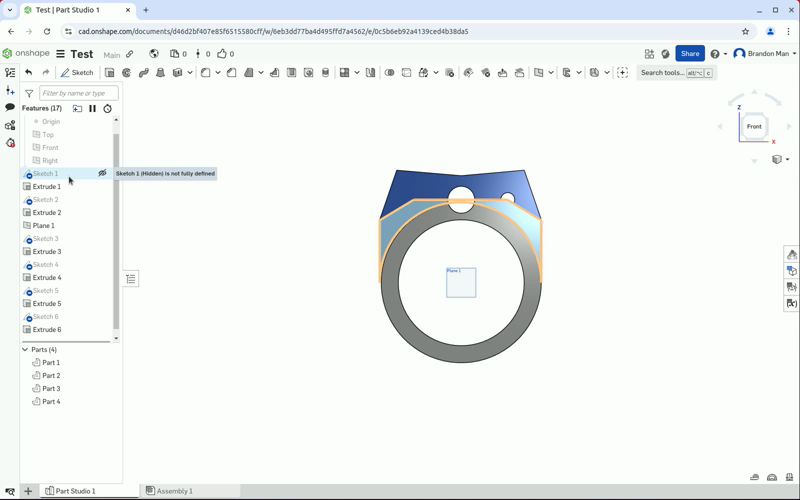
click(69, 176)
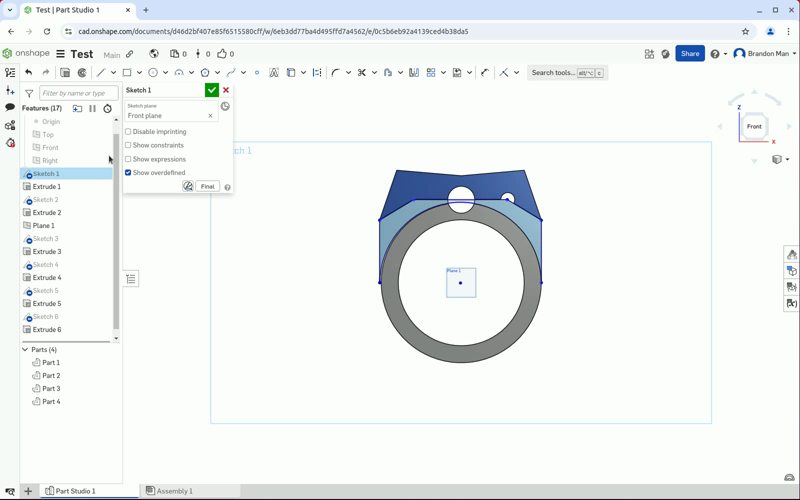
mouse_move(229, 92)
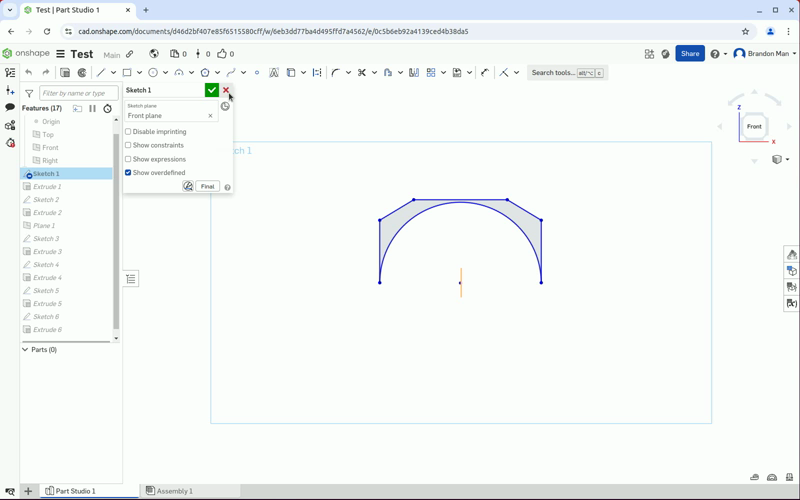
click(229, 92)
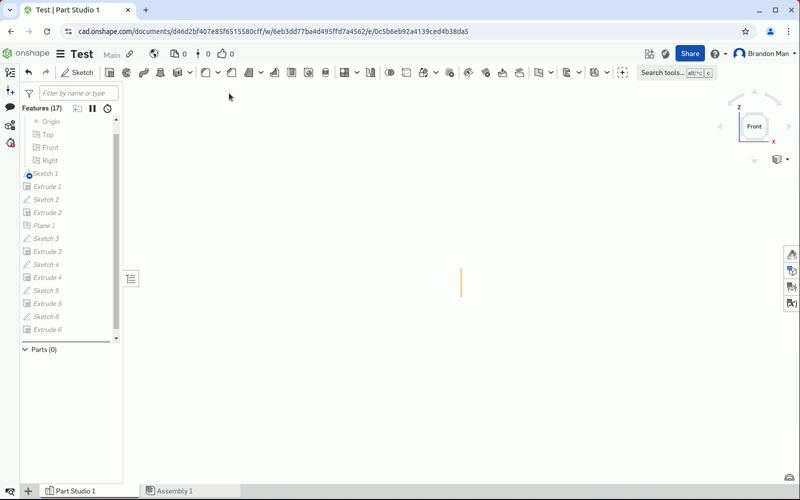
key(shift+s)
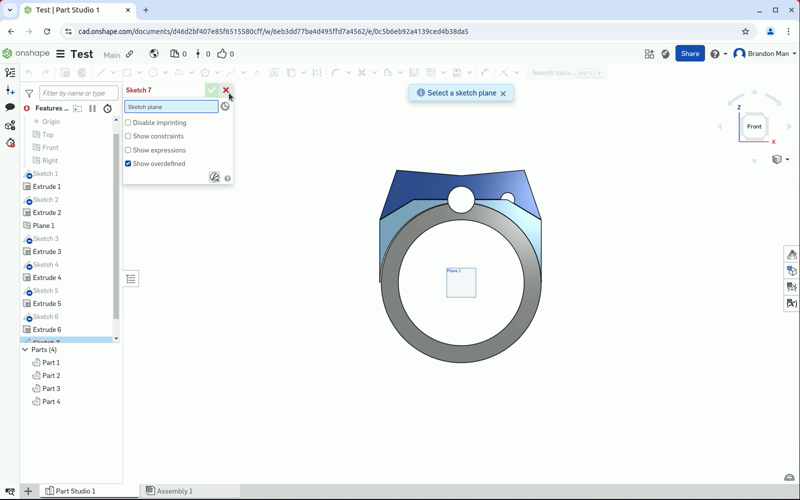
mouse_move(69, 215)
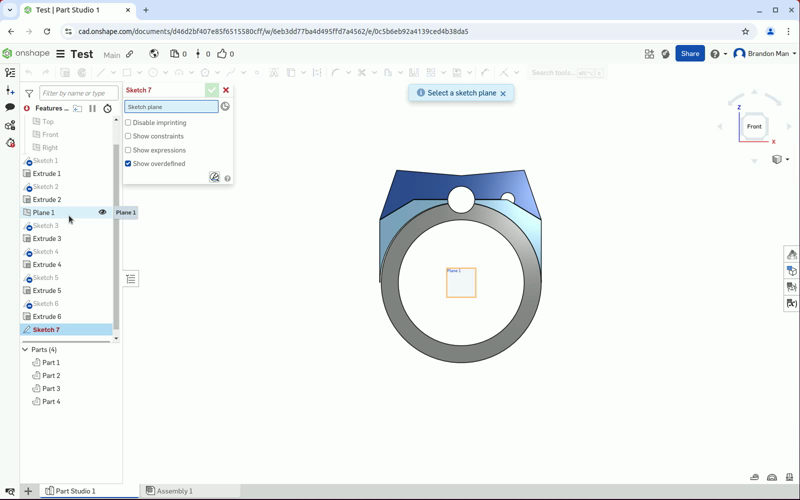
click(69, 215)
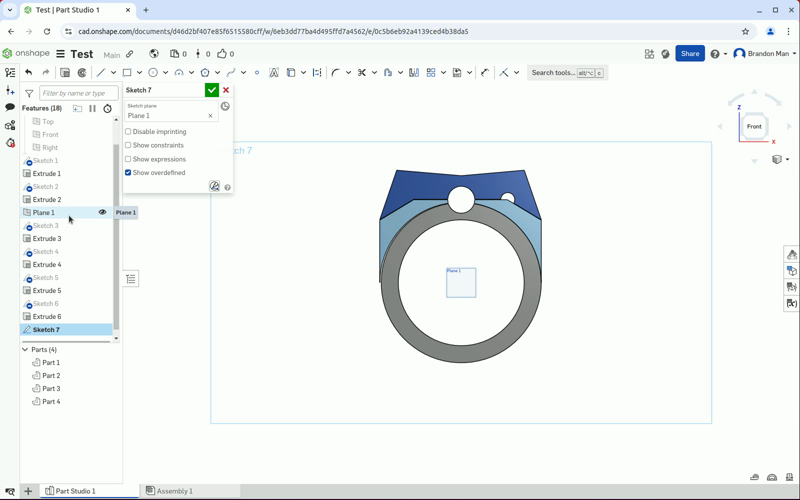
mouse_move(73, 352)
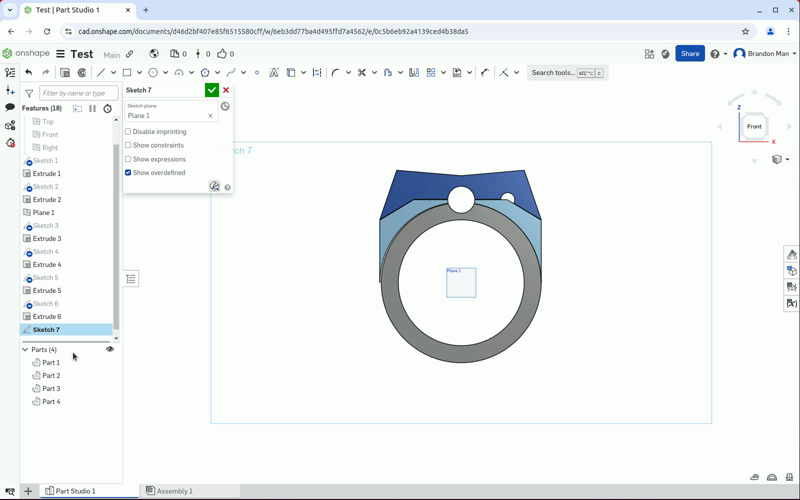
key(y)
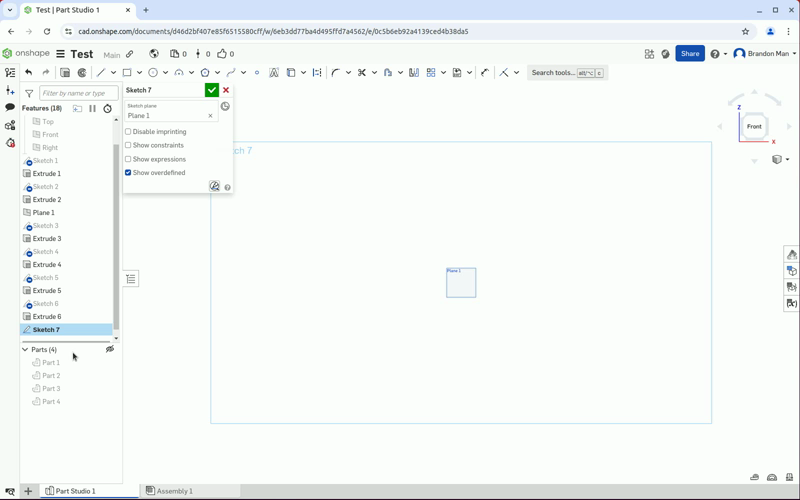
key(l)
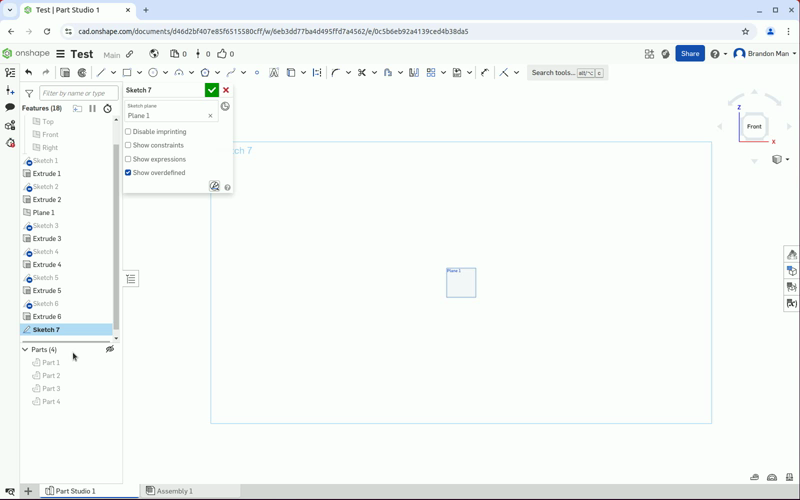
key_down(shift)
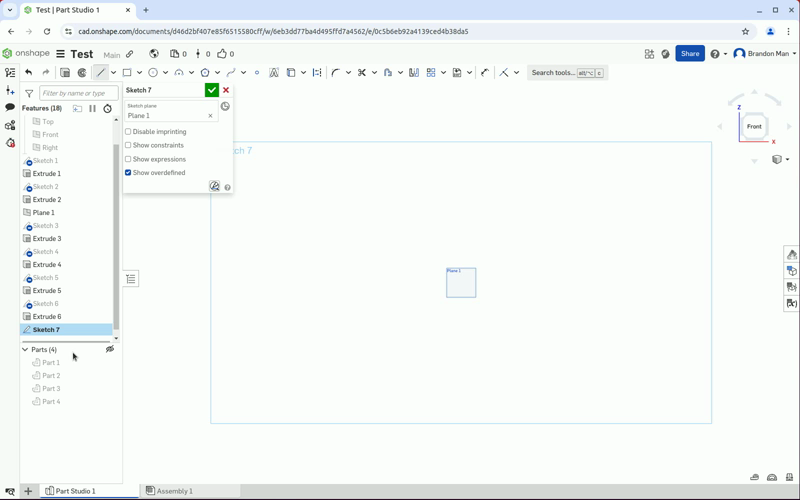
mouse_move(409, 203)
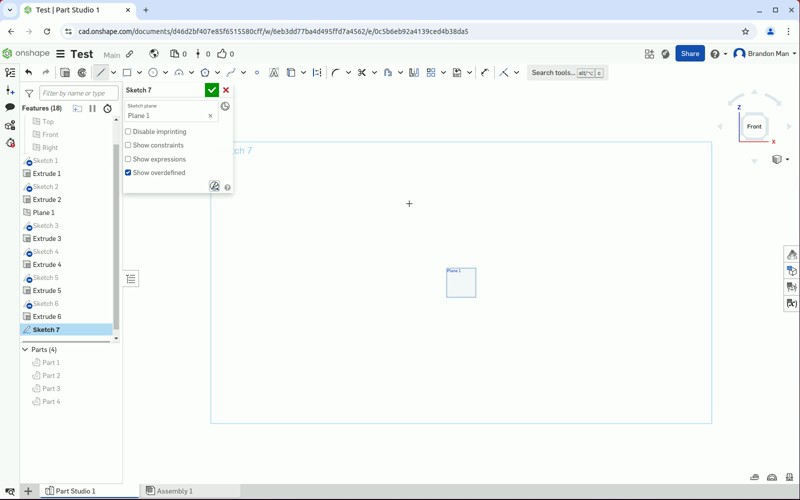
click(409, 203)
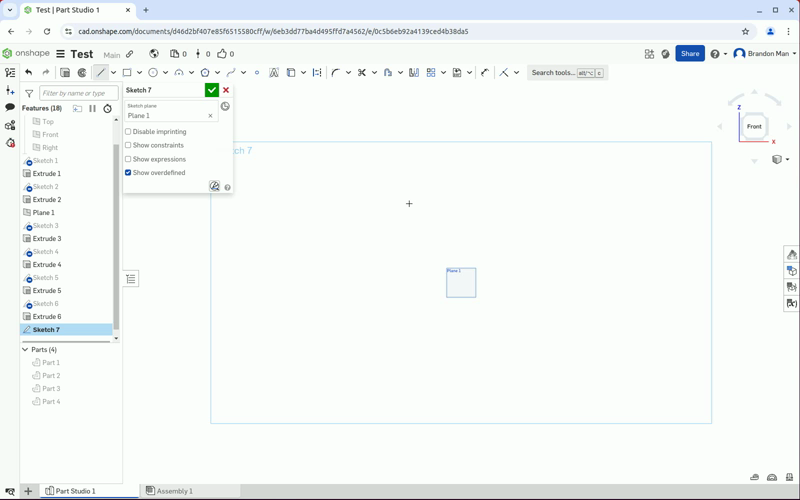
key_up(shift)
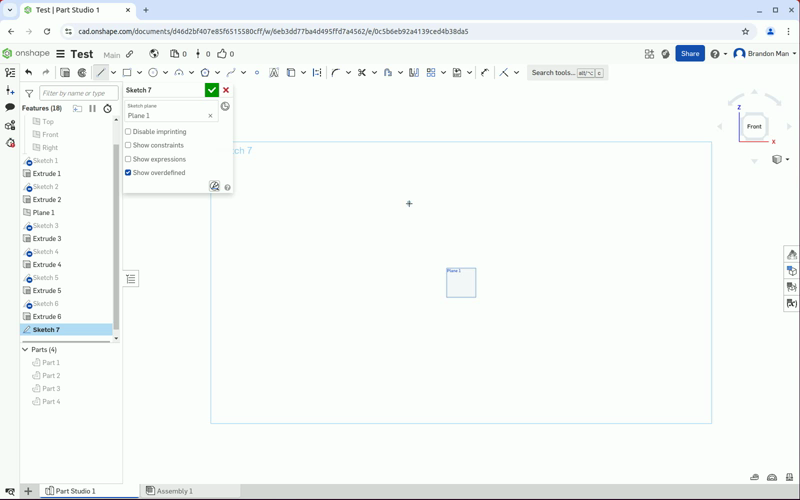
key_down(shift)
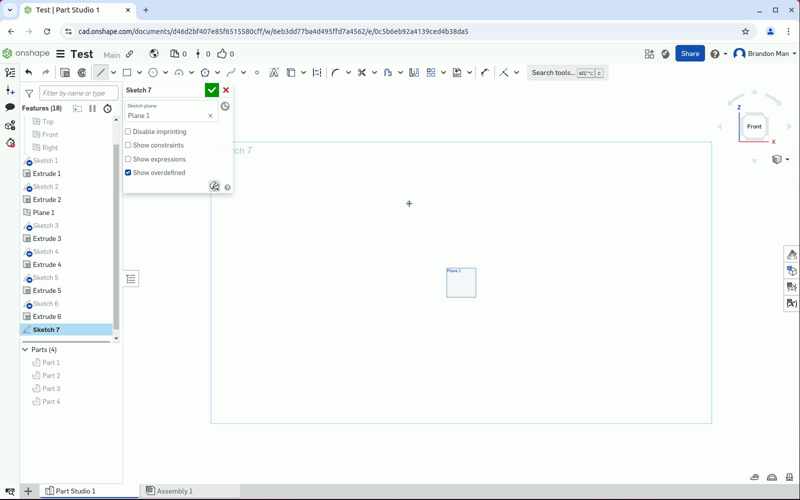
mouse_move(439, 203)
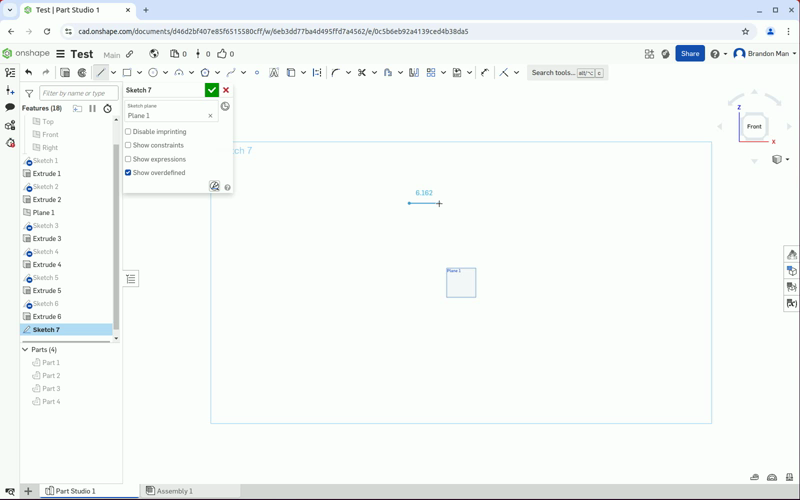
mouse_move(415, 199)
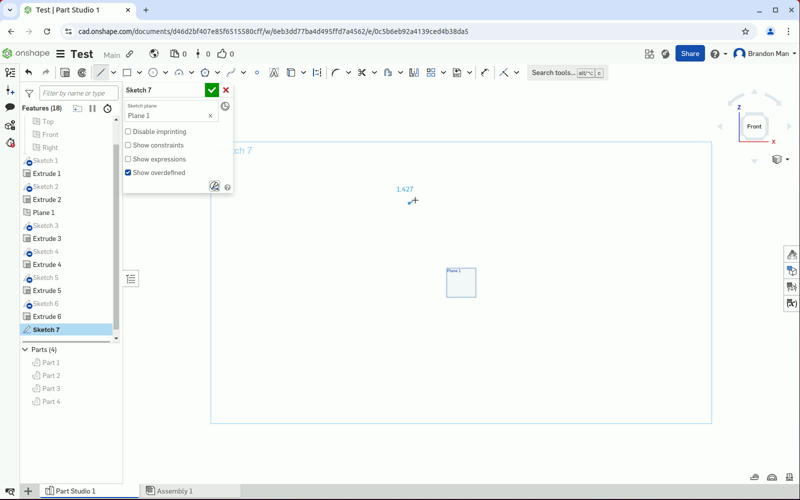
scroll(6)
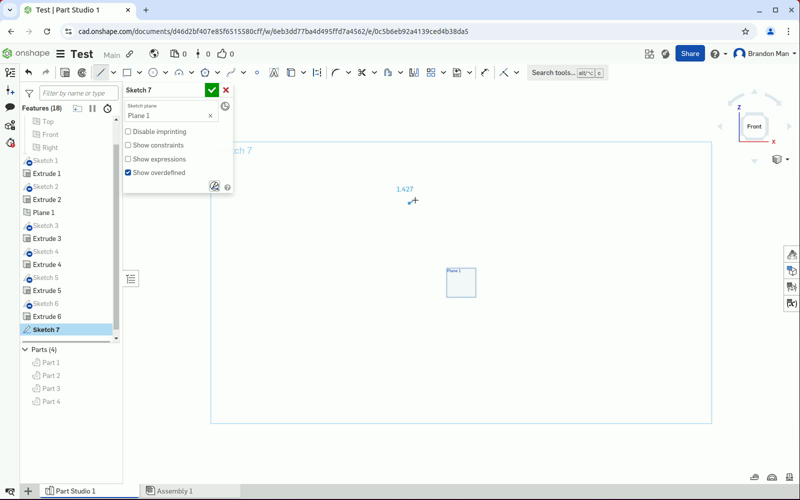
scroll(6)
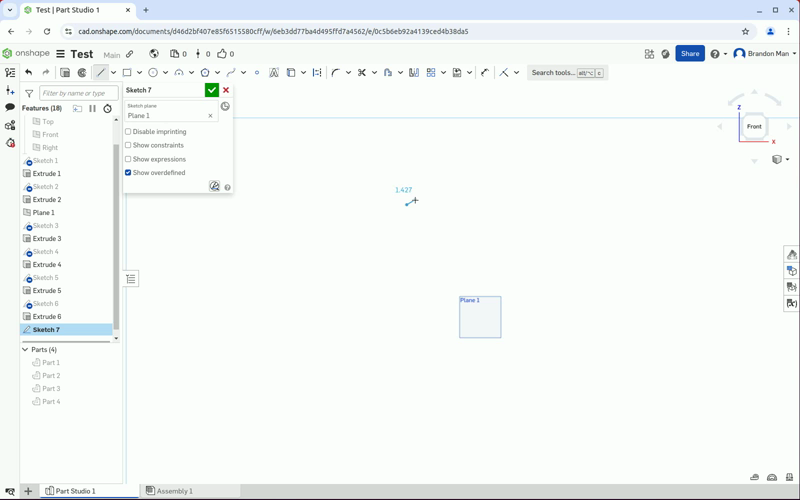
scroll(6)
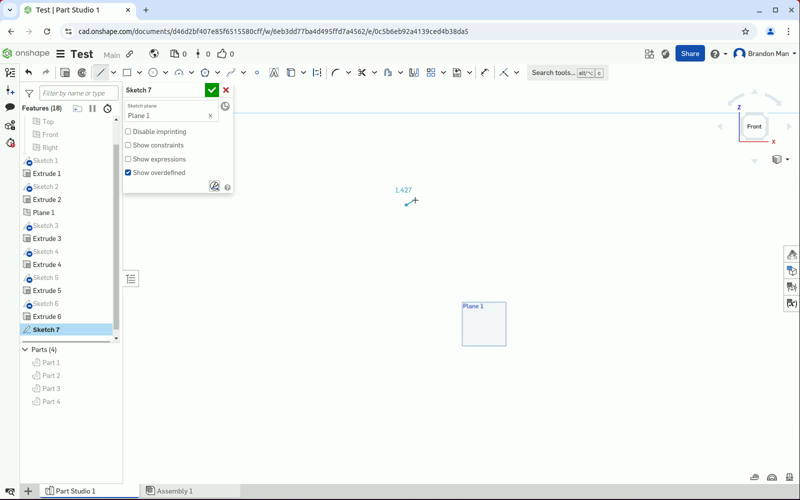
scroll(6)
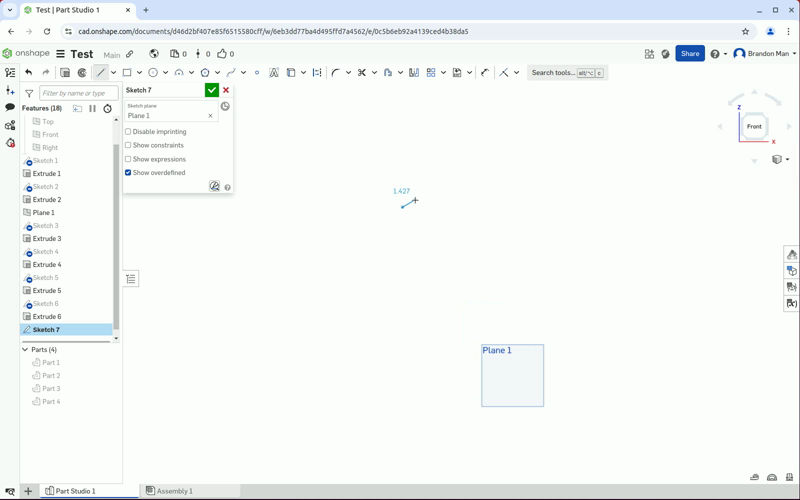
scroll(6)
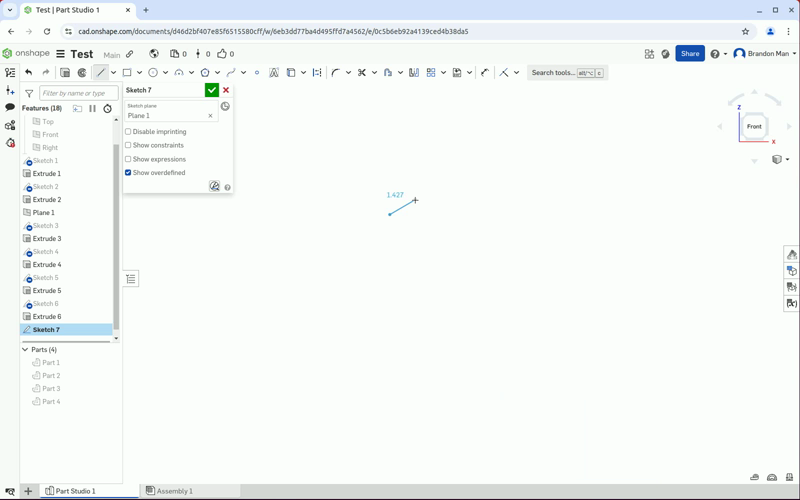
scroll(6)
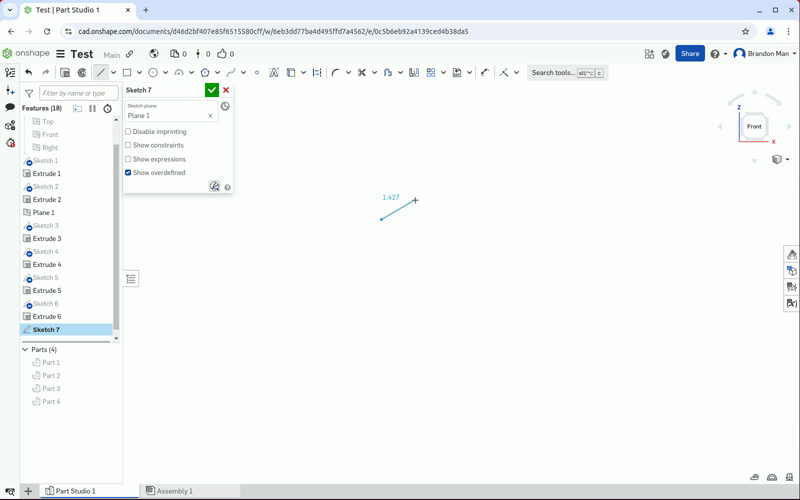
scroll(6)
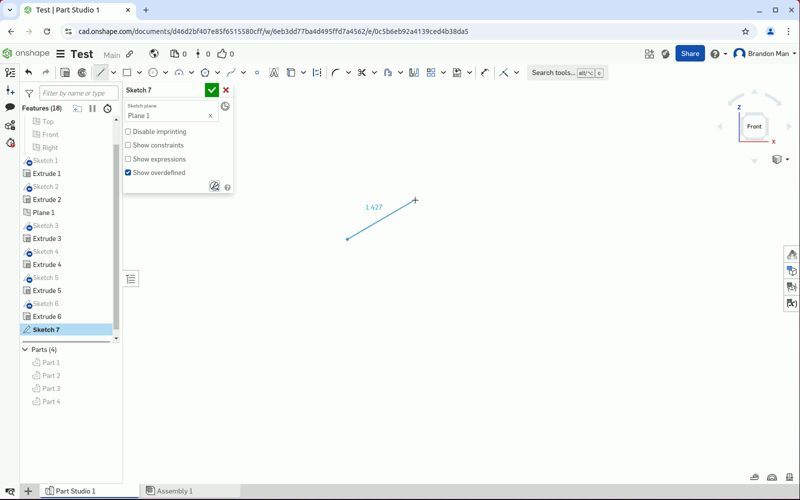
click(415, 199)
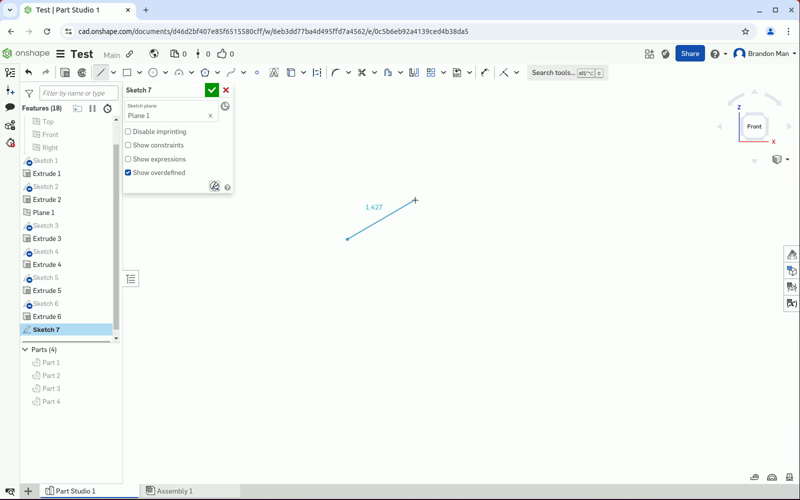
scroll(-6)
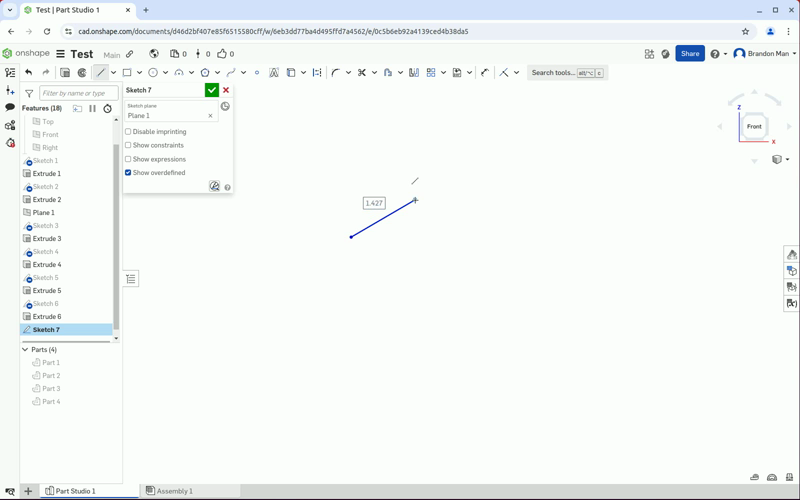
scroll(-6)
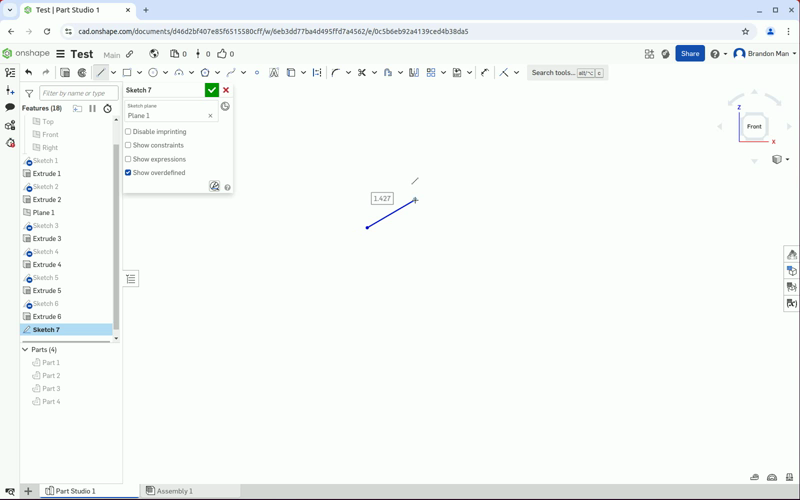
scroll(-6)
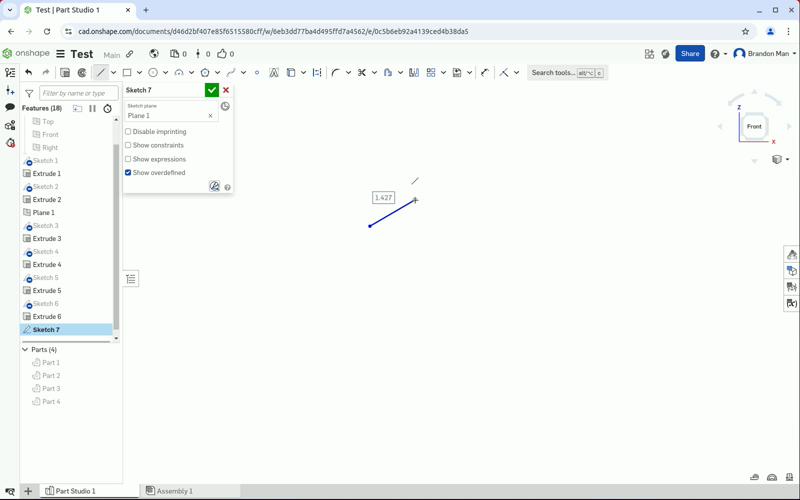
scroll(-6)
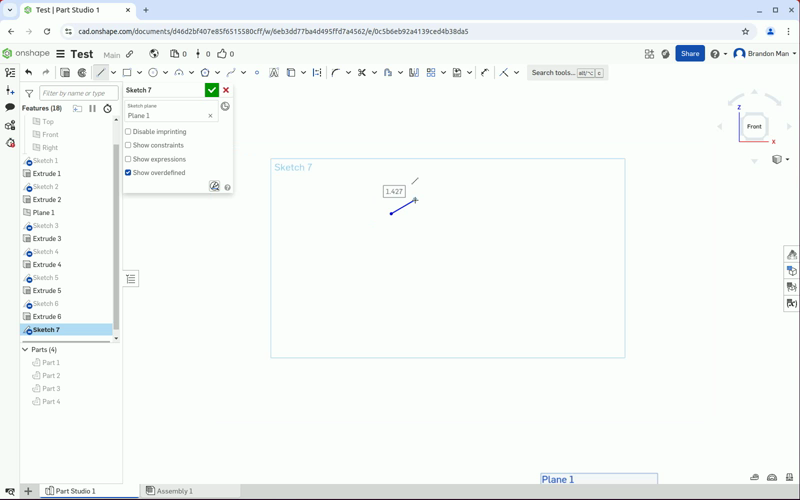
scroll(-6)
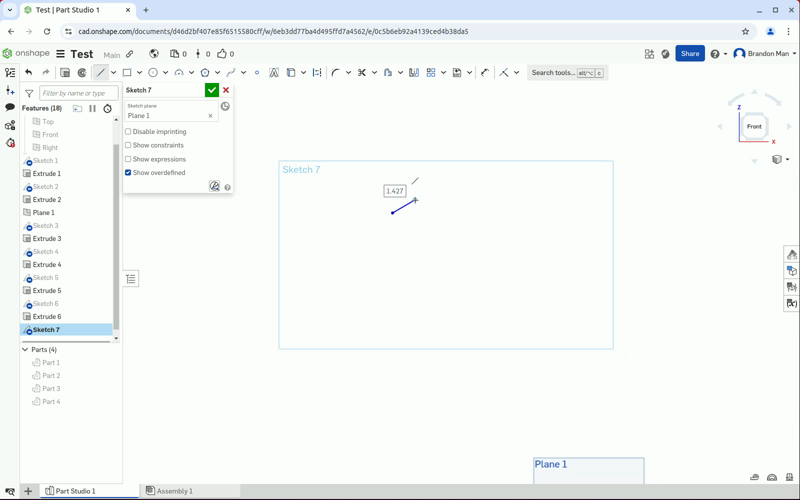
scroll(-6)
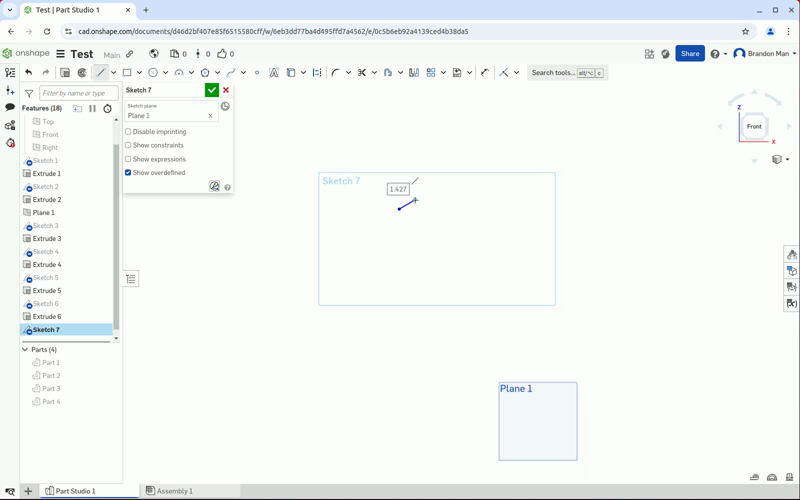
scroll(-6)
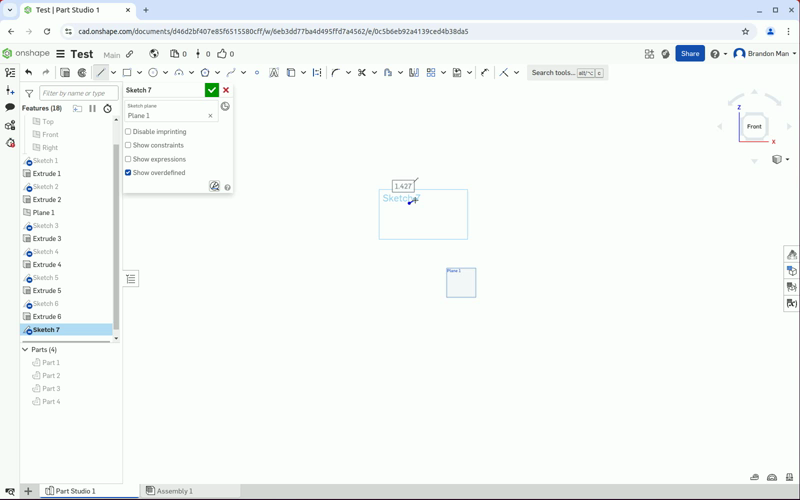
key_up(shift)
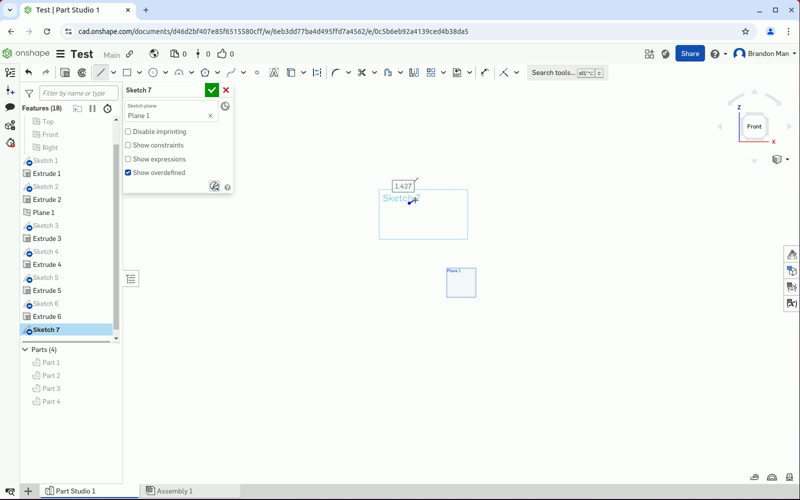
key_down(shift)
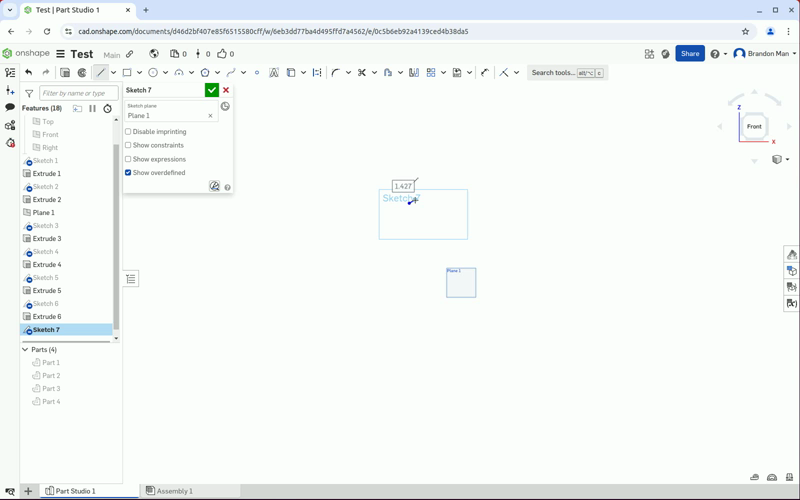
mouse_move(445, 199)
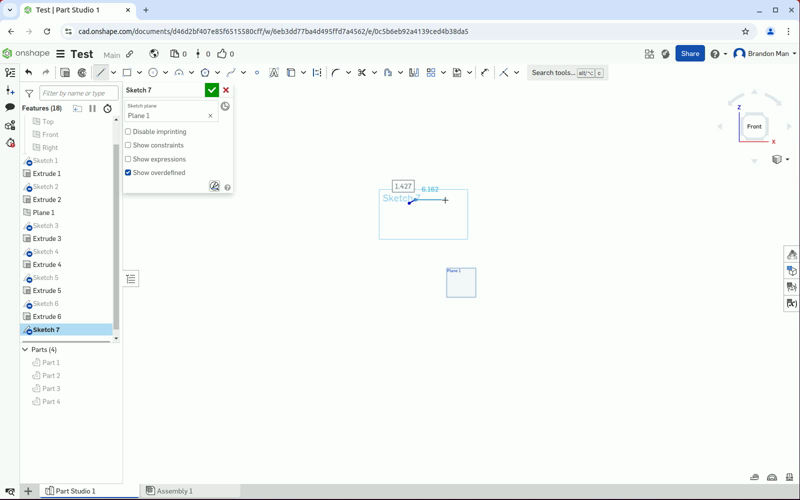
mouse_move(422, 199)
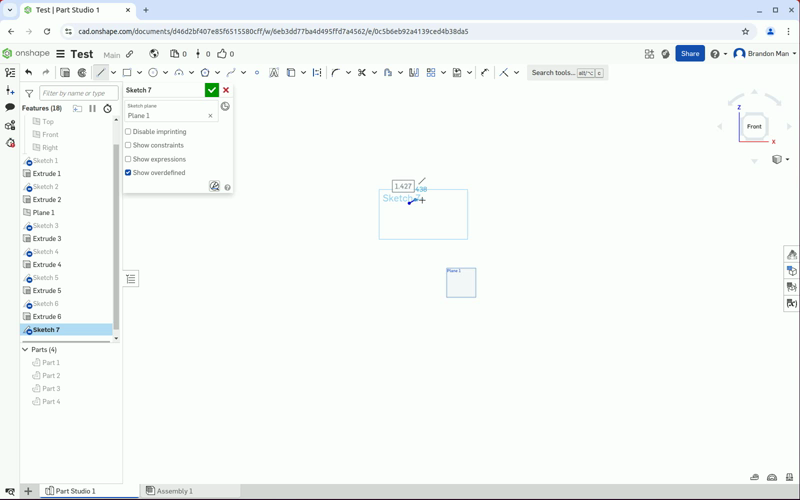
scroll(6)
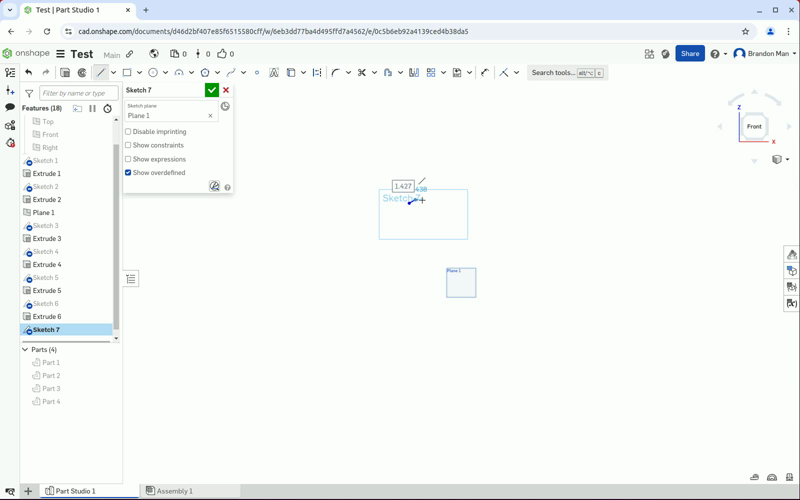
scroll(6)
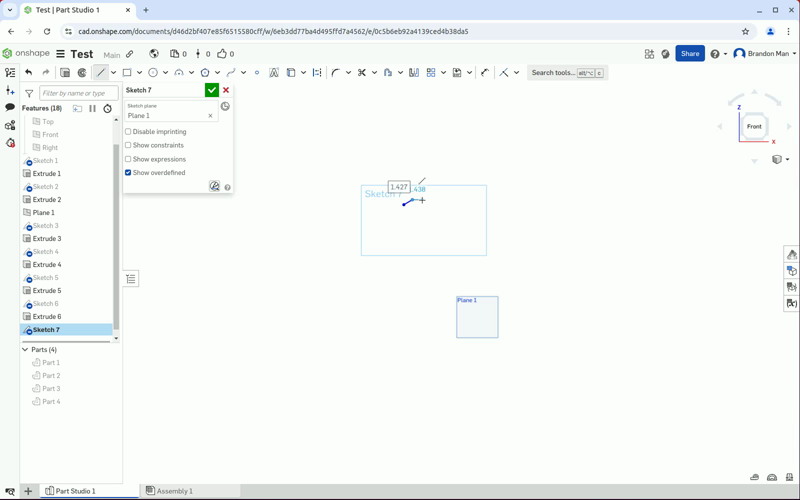
scroll(6)
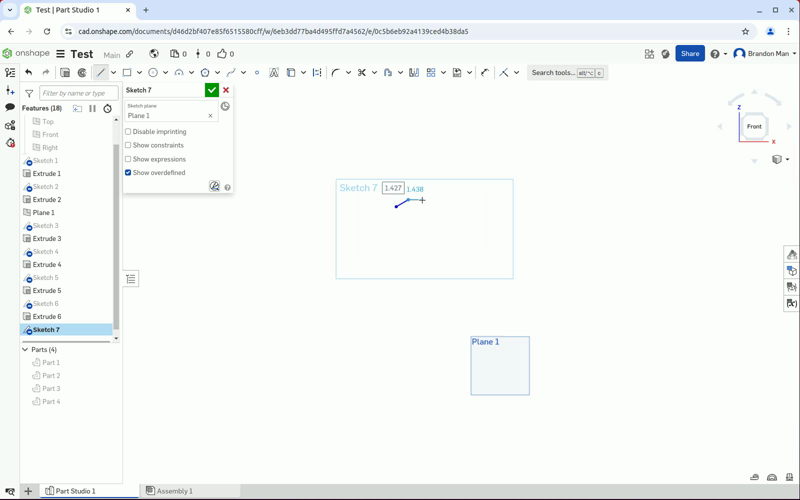
scroll(6)
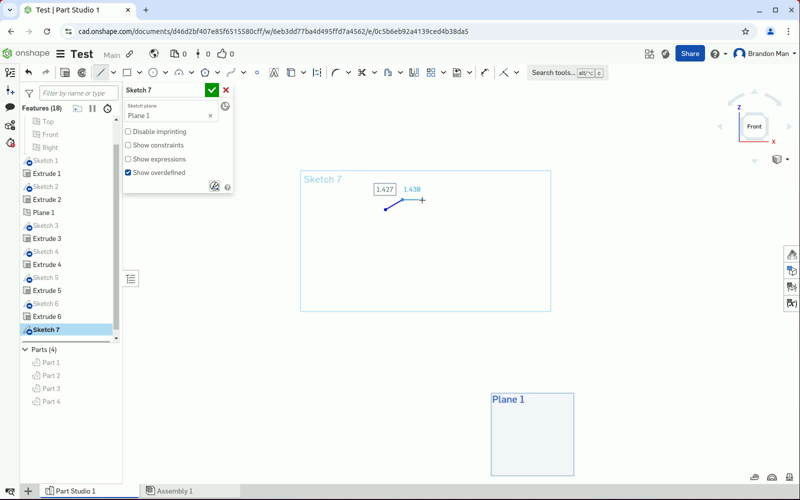
scroll(6)
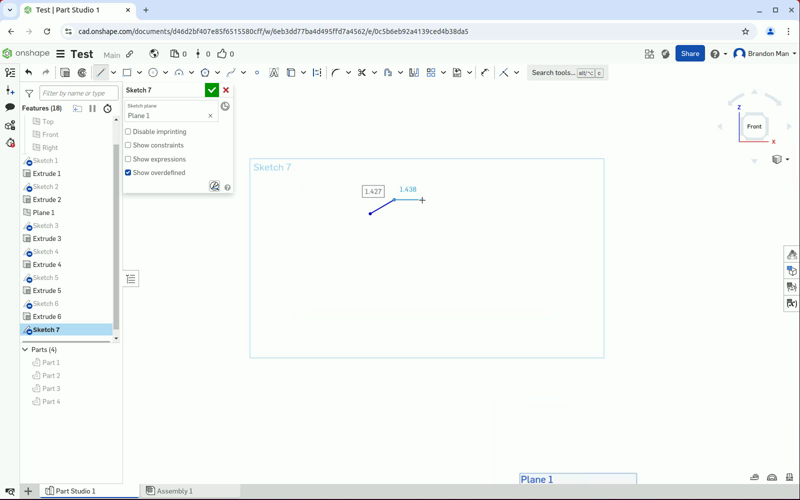
scroll(6)
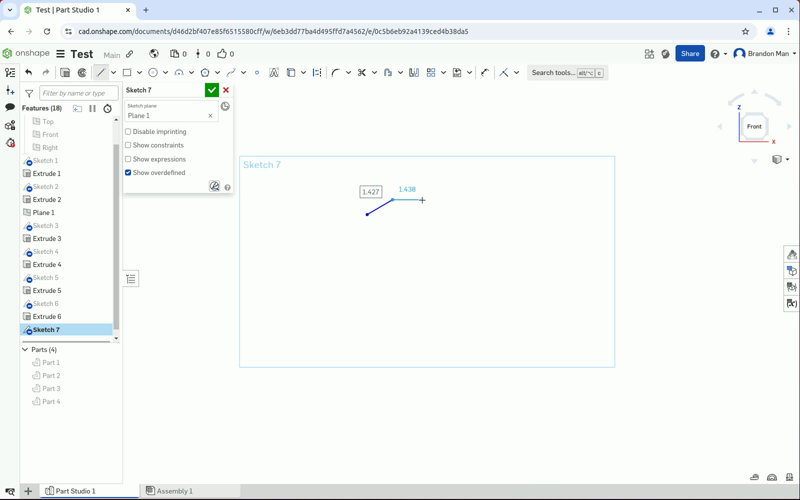
scroll(6)
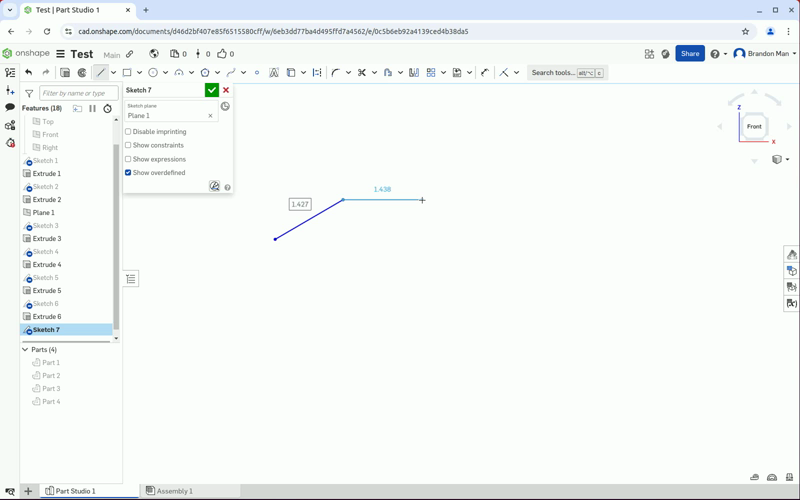
click(422, 199)
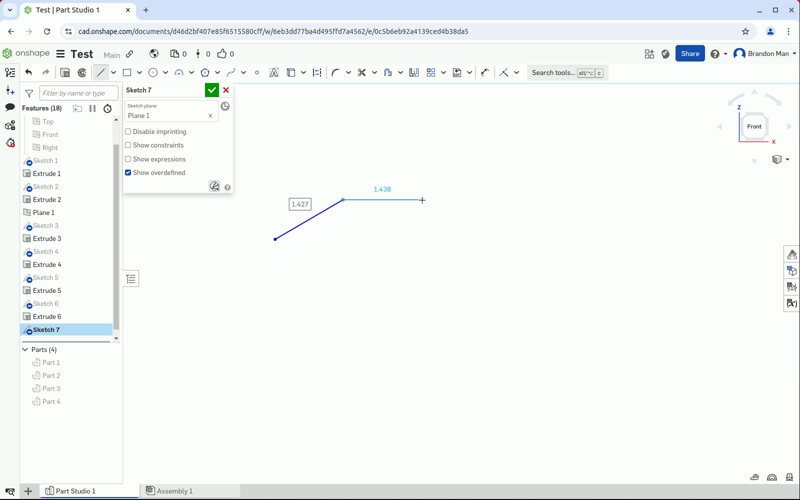
scroll(-6)
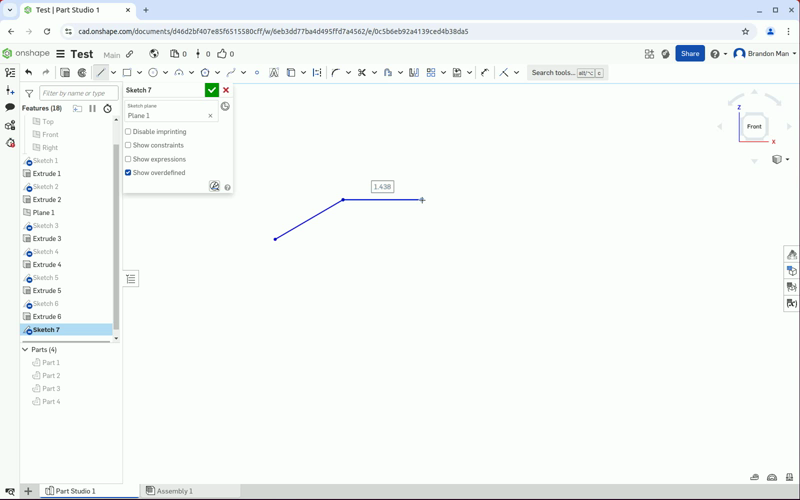
scroll(-6)
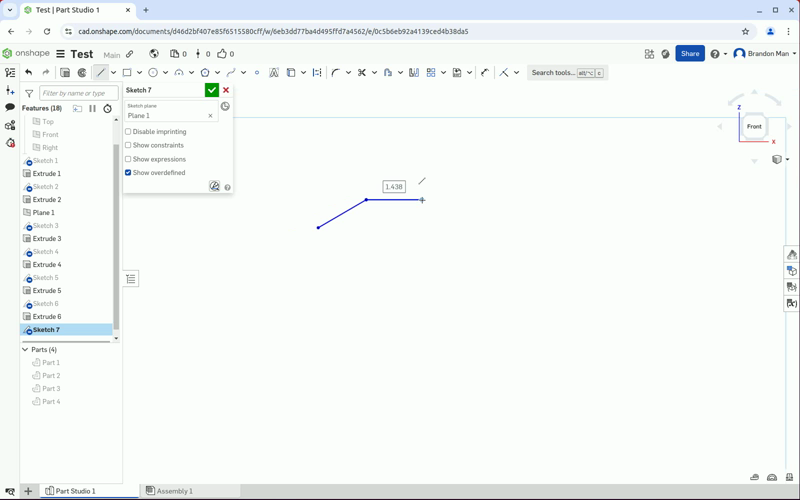
scroll(-6)
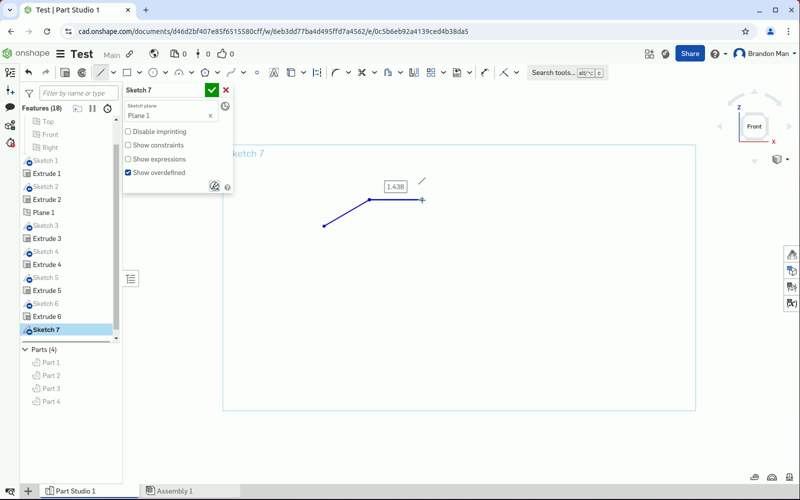
scroll(-6)
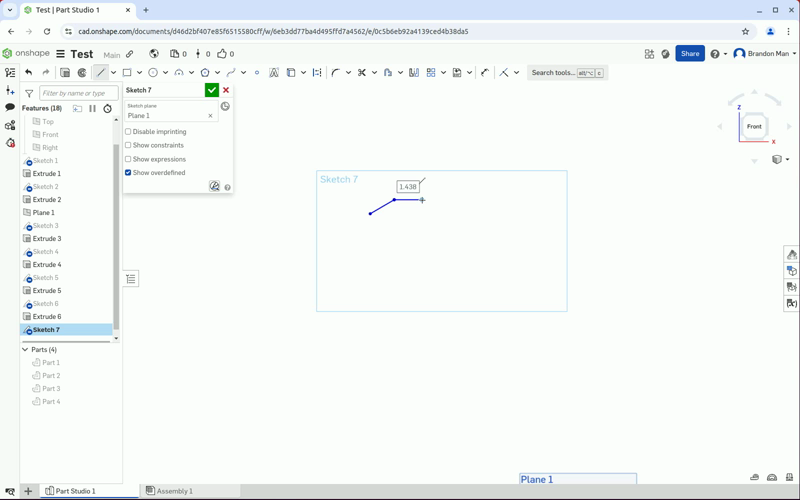
scroll(-6)
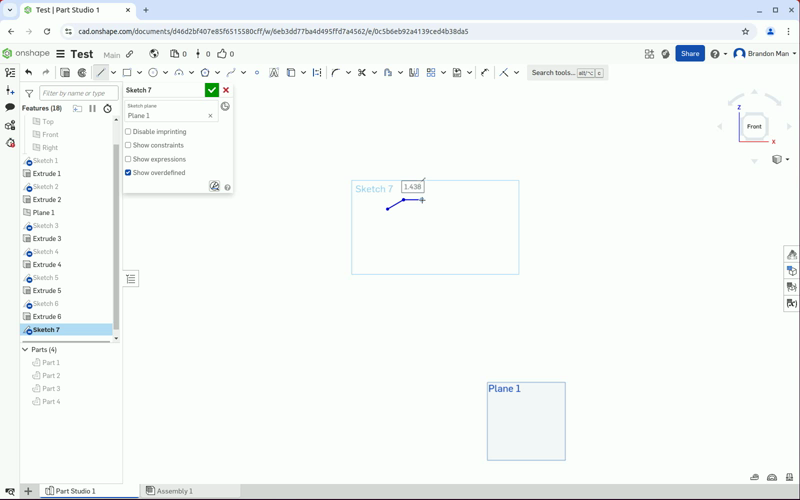
scroll(-6)
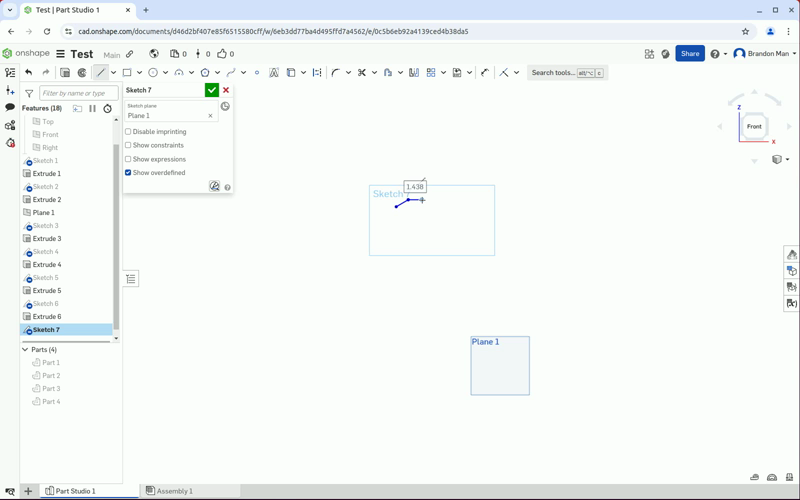
scroll(-6)
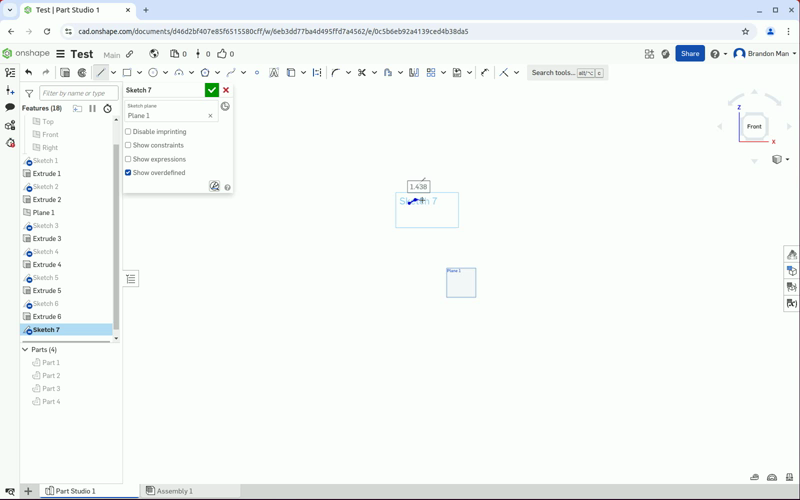
key_up(shift)
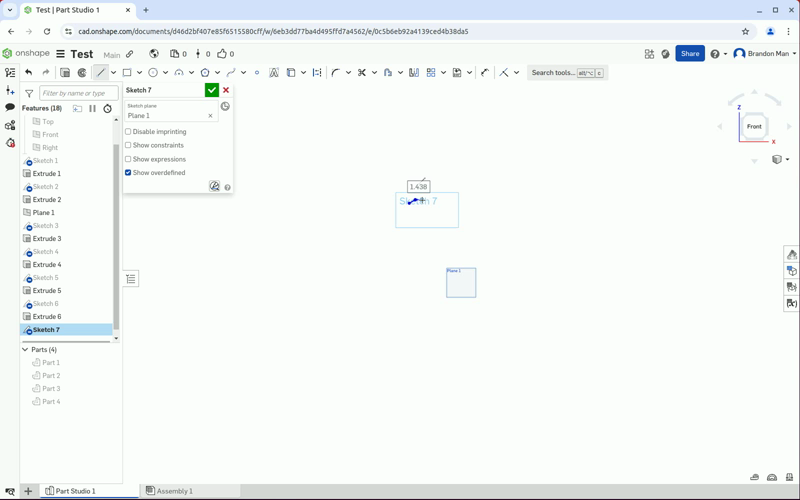
key(esc)
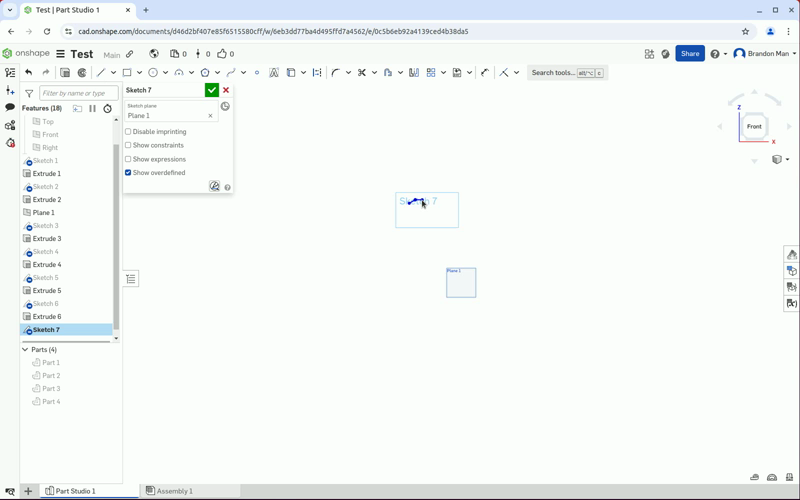
key(a)
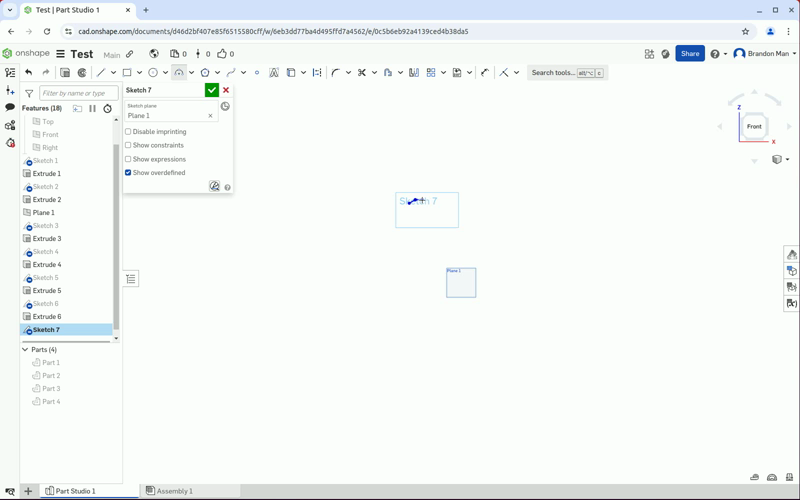
mouse_move(422, 199)
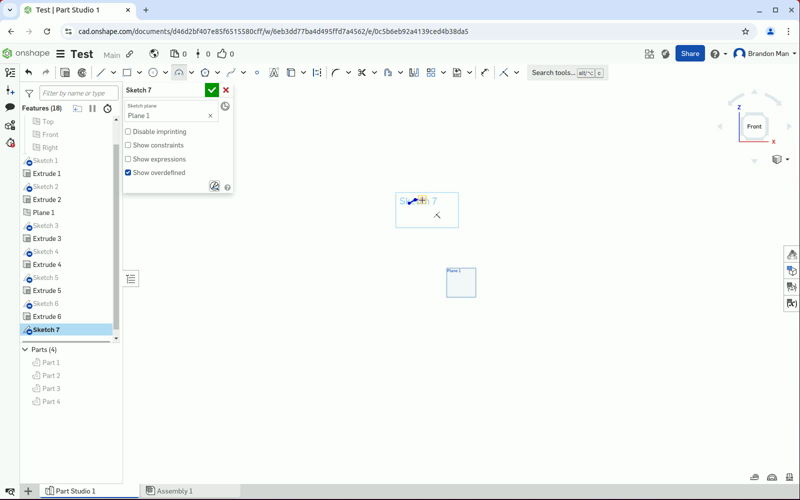
click(422, 199)
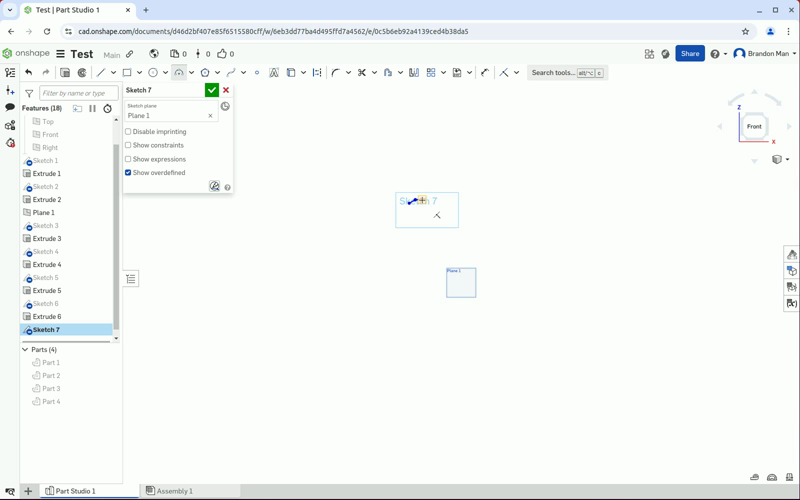
mouse_move(409, 203)
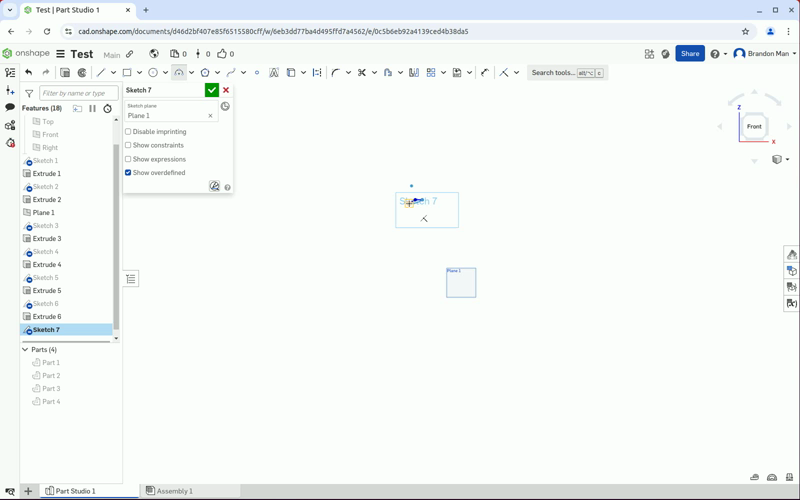
click(409, 203)
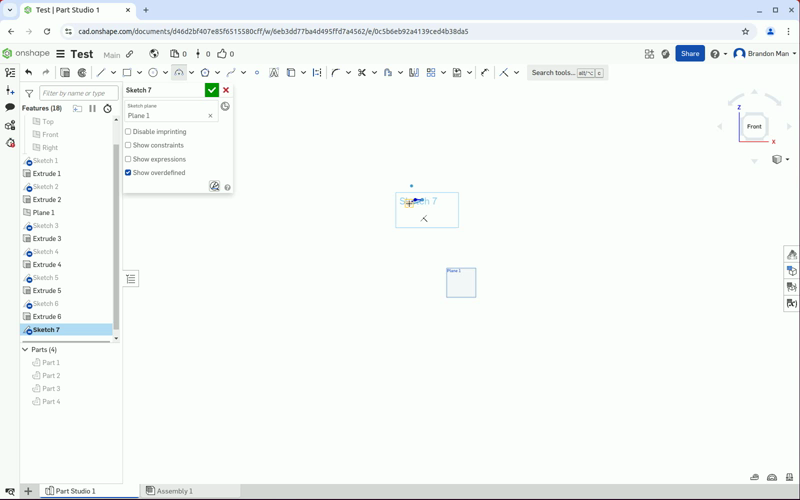
key_down(shift)
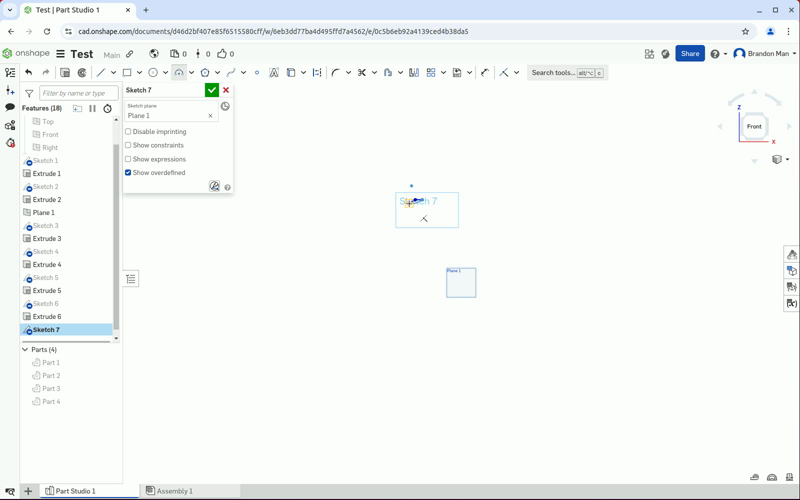
mouse_move(413, 193)
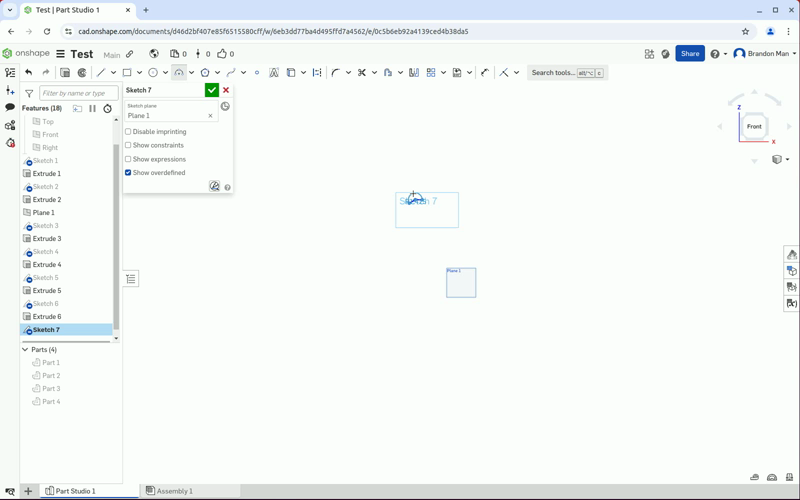
click(413, 193)
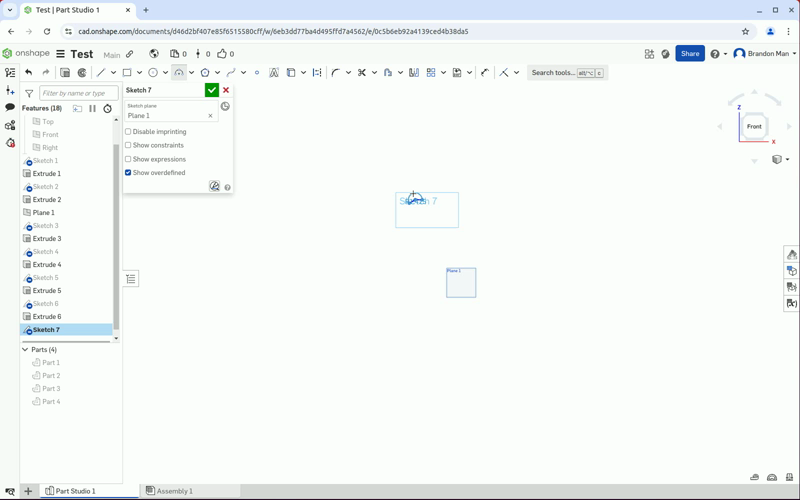
key_up(shift)
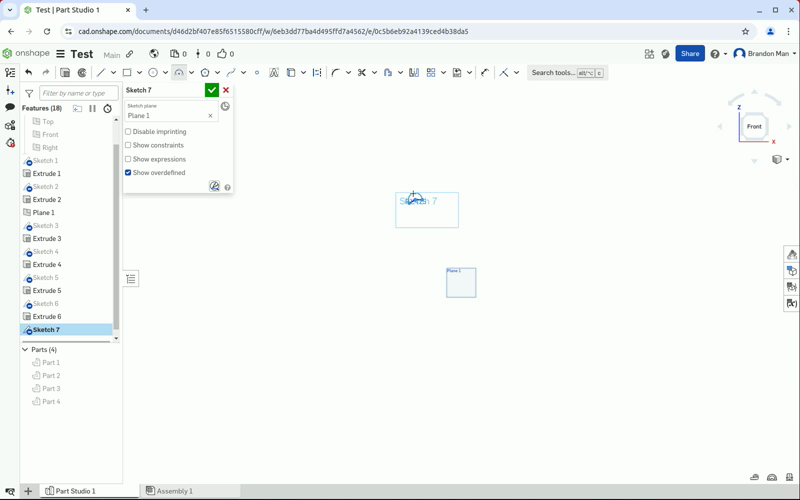
key(esc)
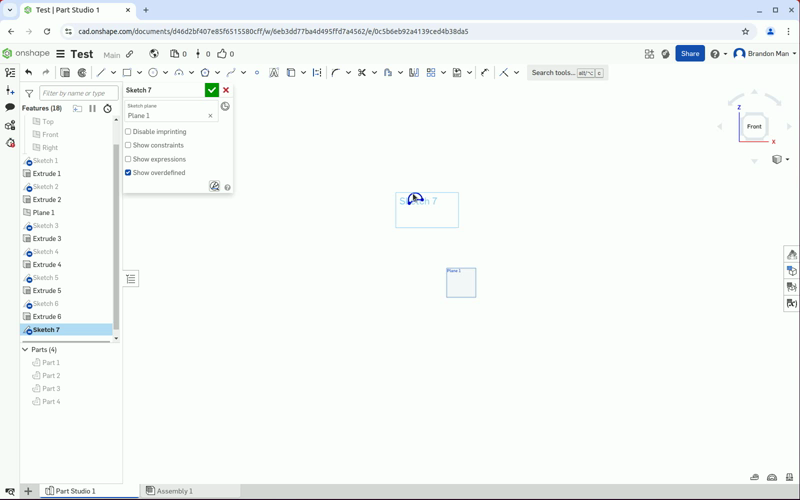
mouse_move(420, 199)
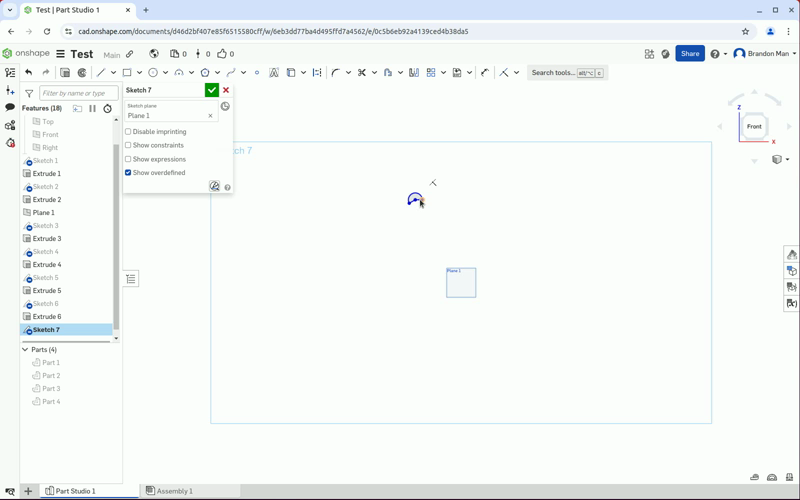
scroll(6)
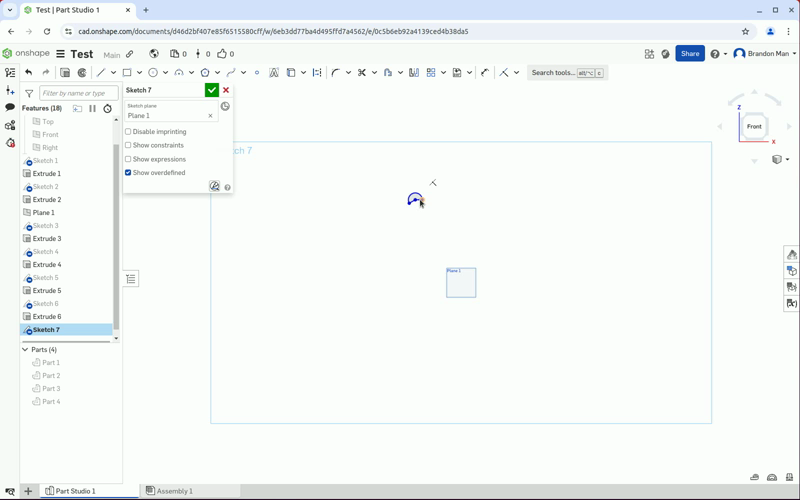
scroll(6)
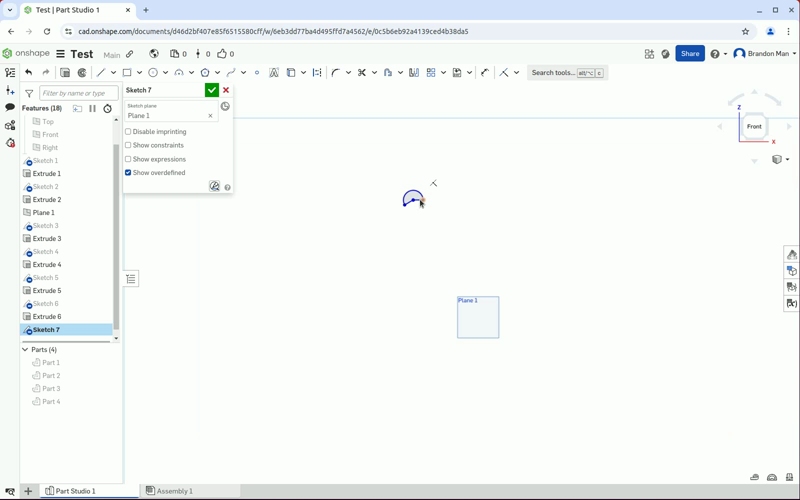
scroll(6)
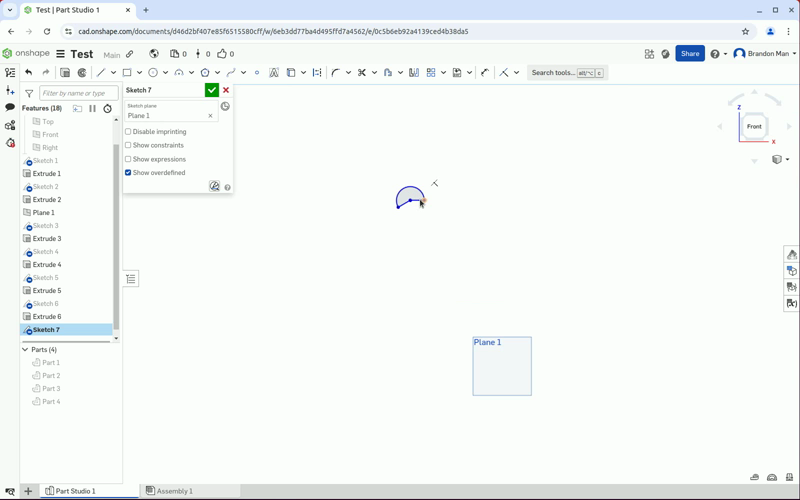
scroll(6)
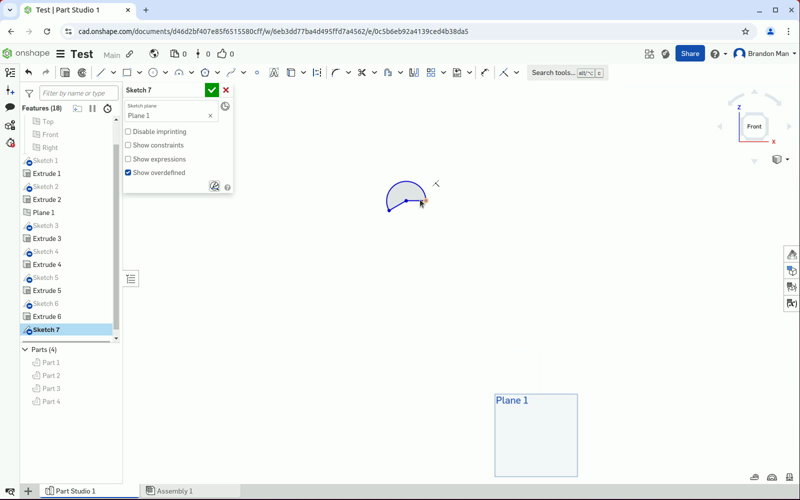
scroll(6)
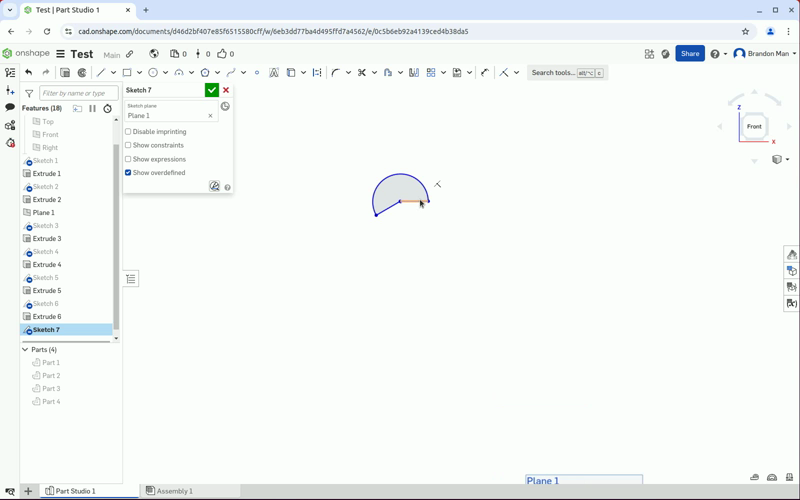
scroll(6)
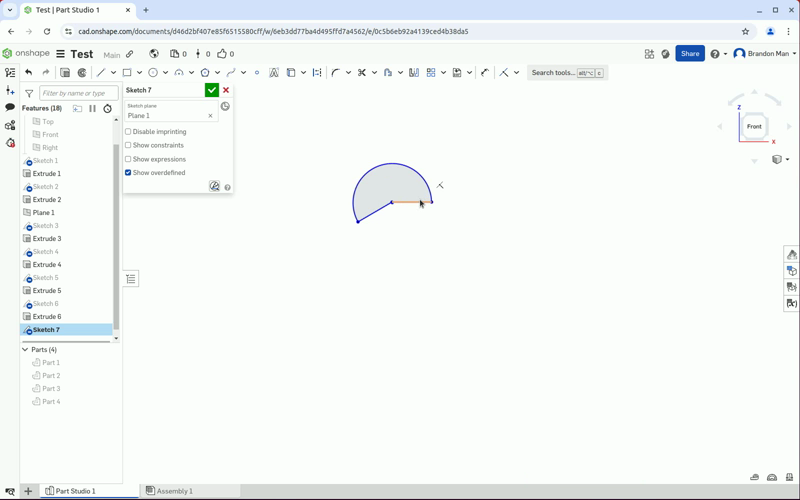
scroll(6)
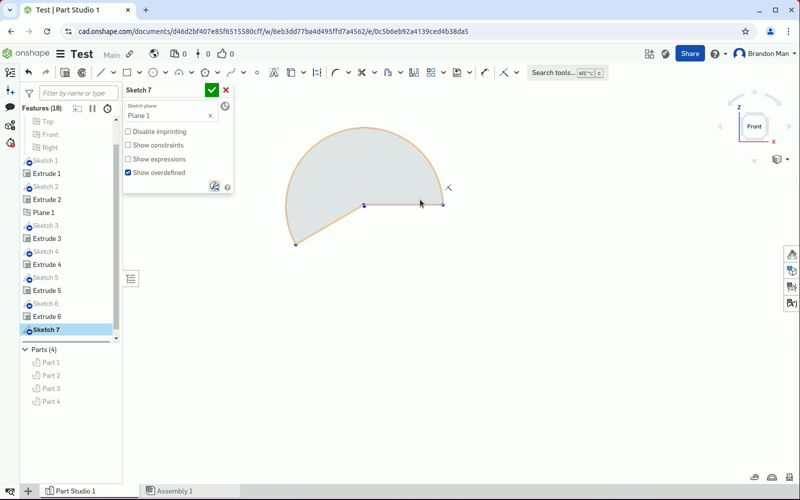
click(420, 199)
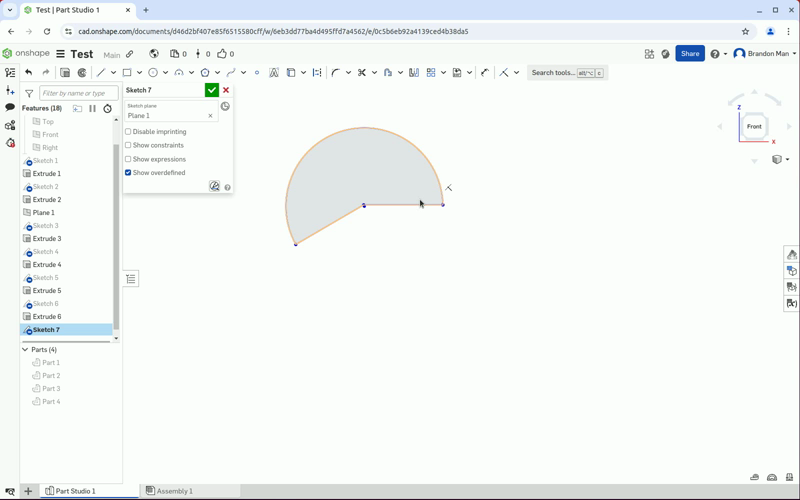
scroll(-6)
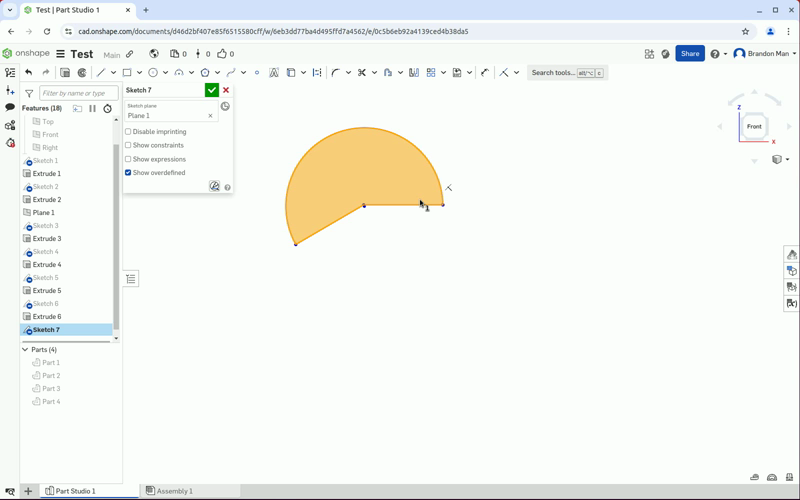
scroll(-6)
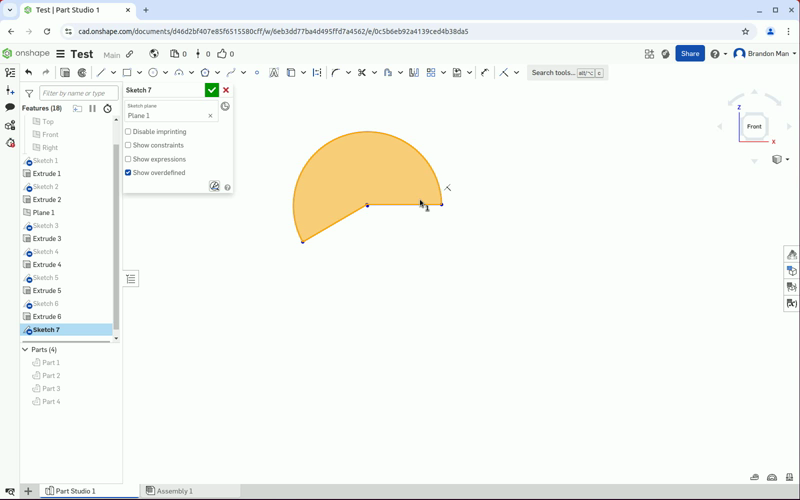
scroll(-6)
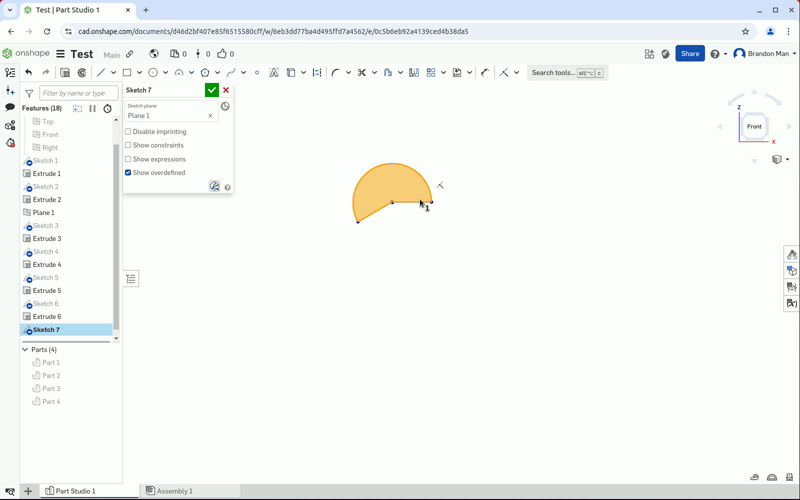
scroll(-6)
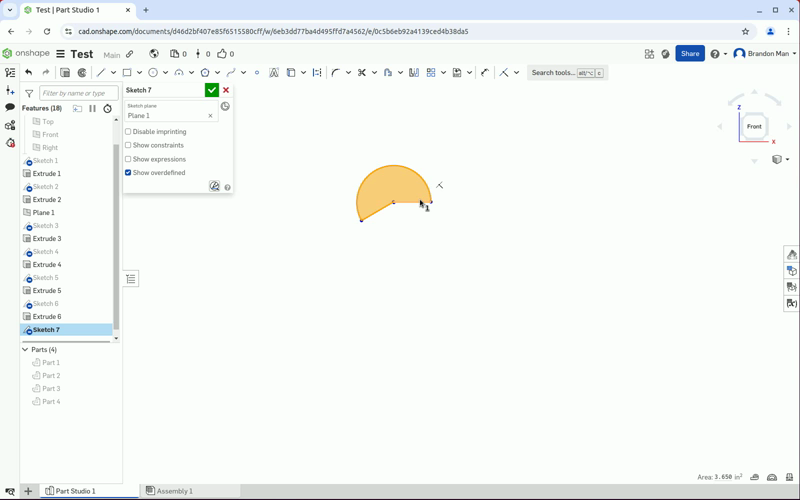
scroll(-6)
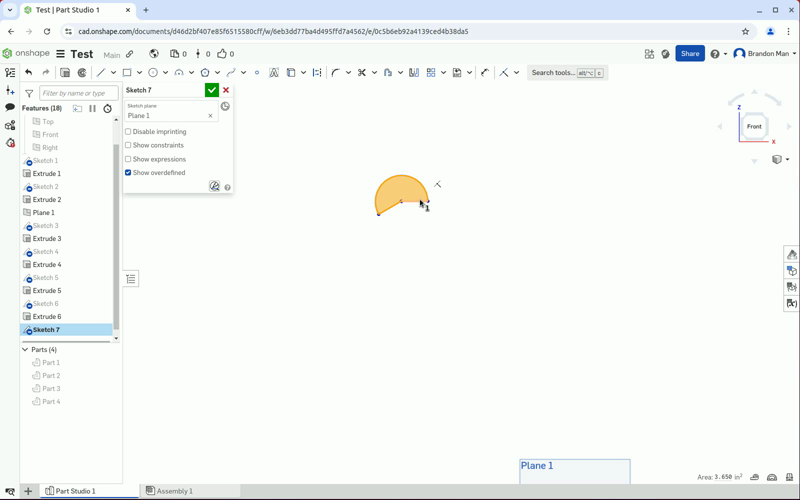
scroll(-6)
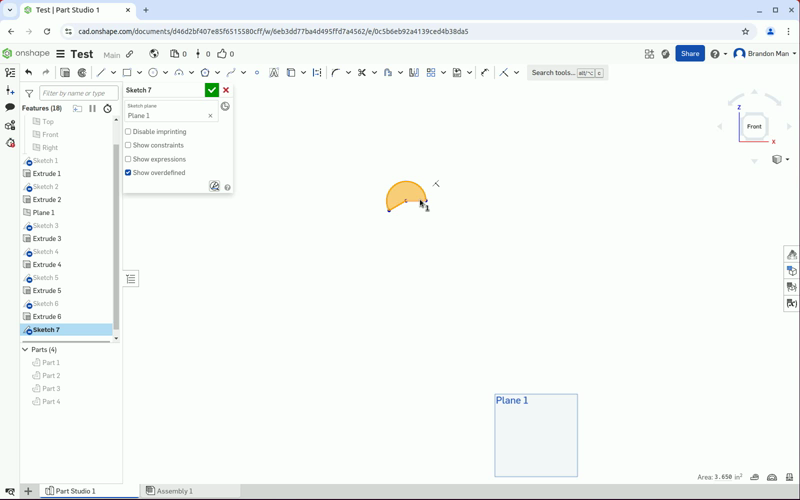
scroll(-6)
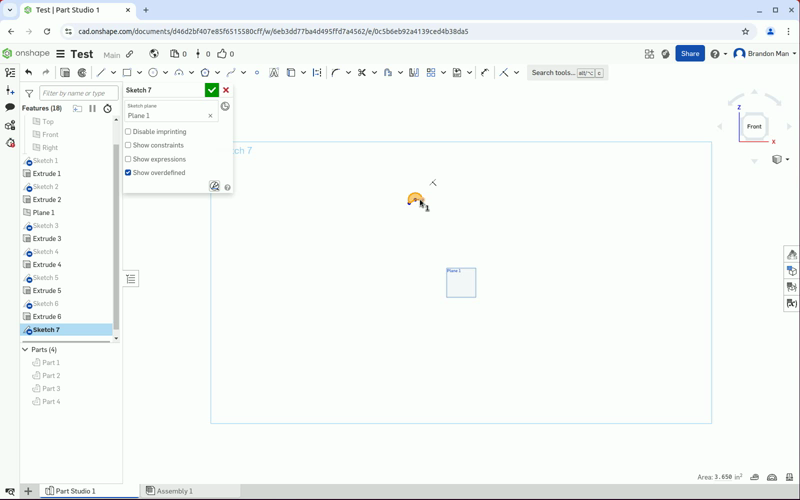
mouse_move(73, 352)
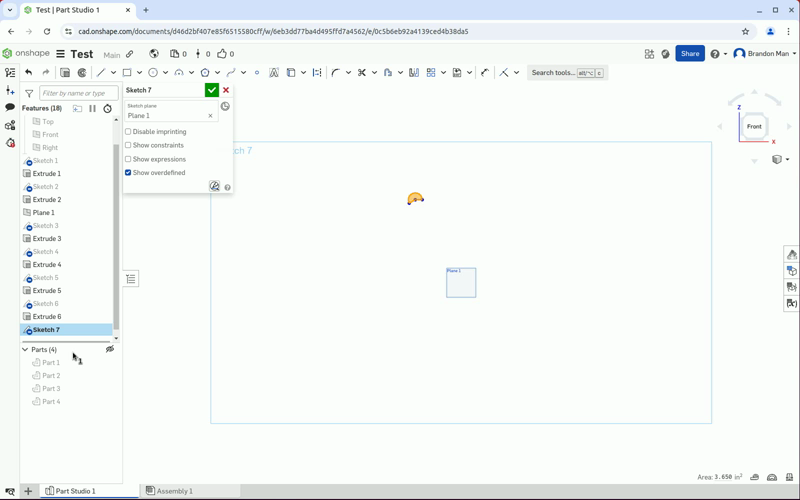
key(shift+y)
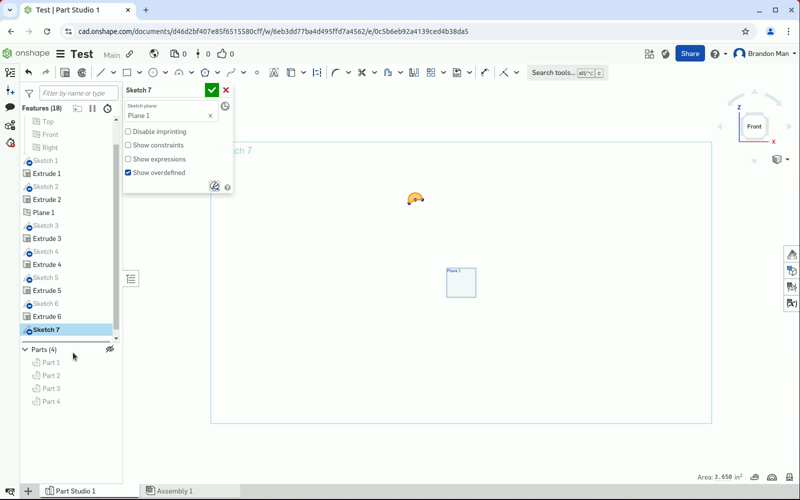
key(shift+e)
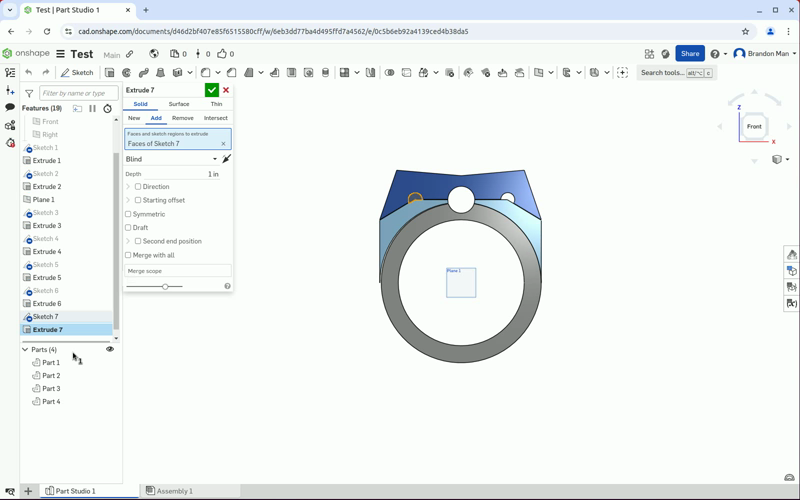
mouse_move(143, 106)
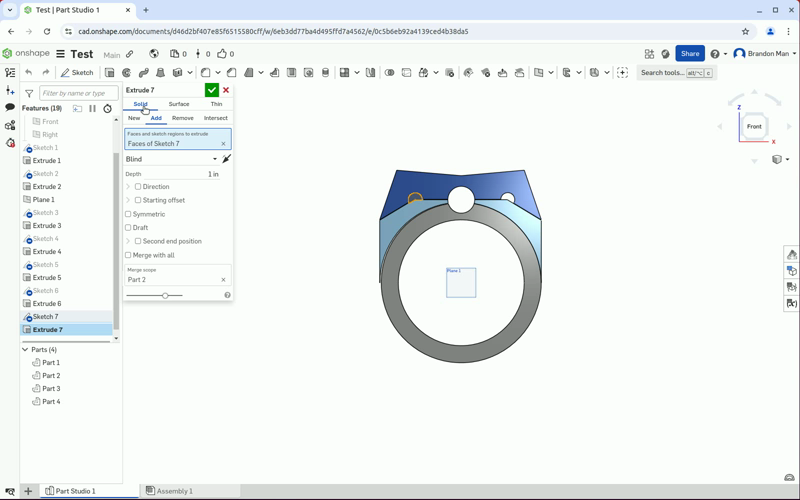
click(143, 106)
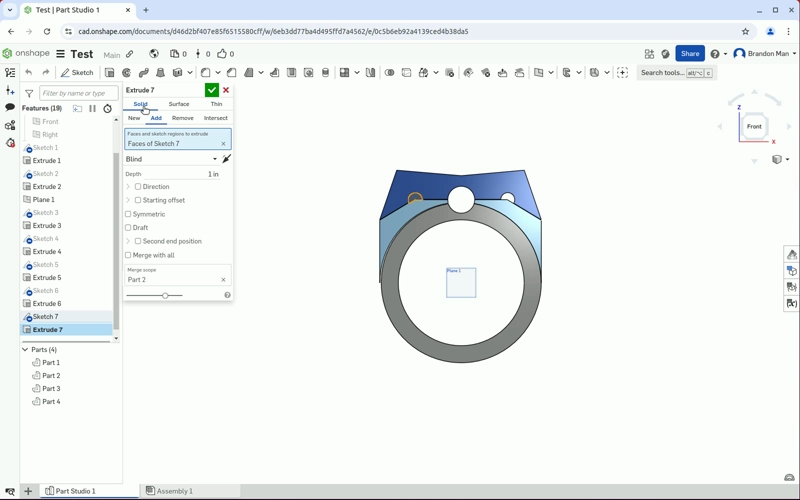
mouse_move(186, 120)
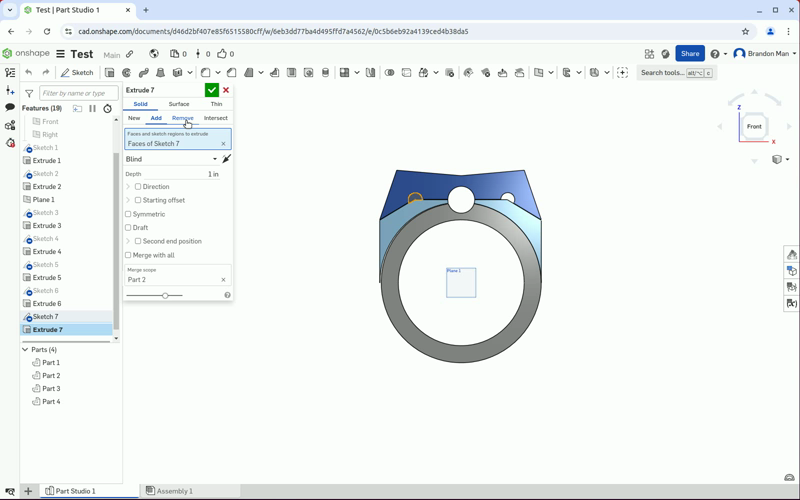
click(186, 120)
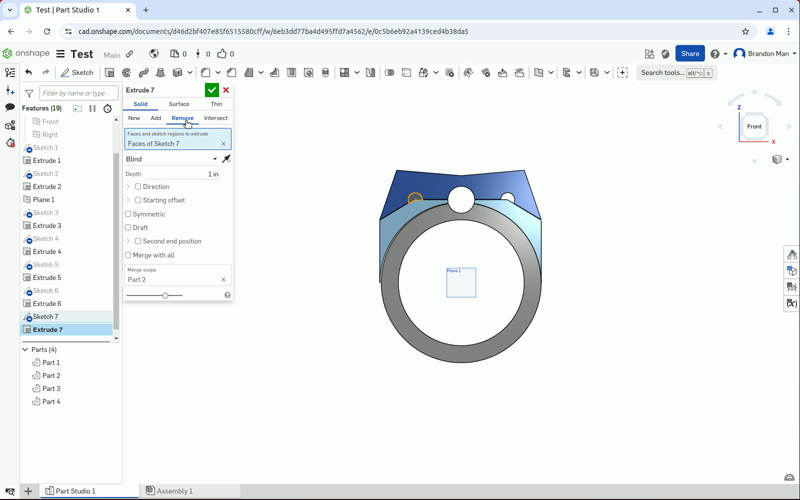
key(tab, 4)
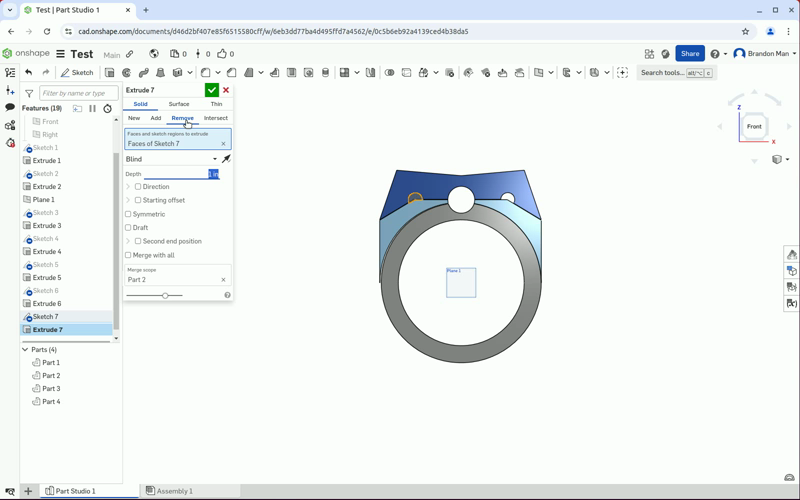
text(30.811)
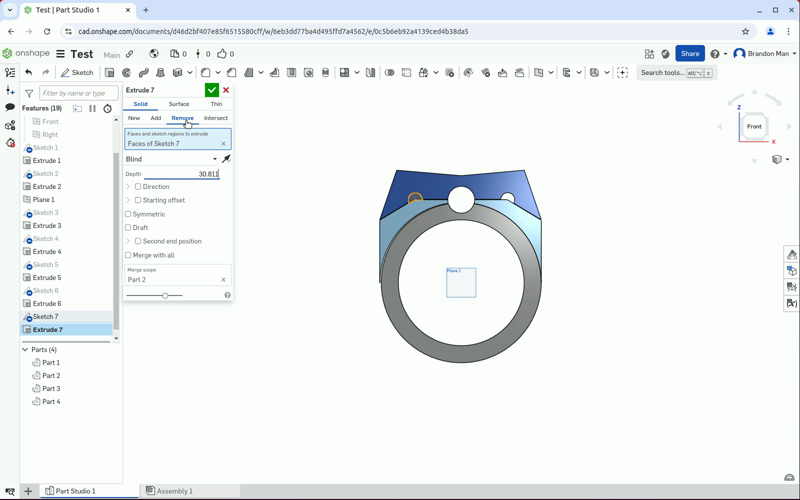
key(tab, 6)
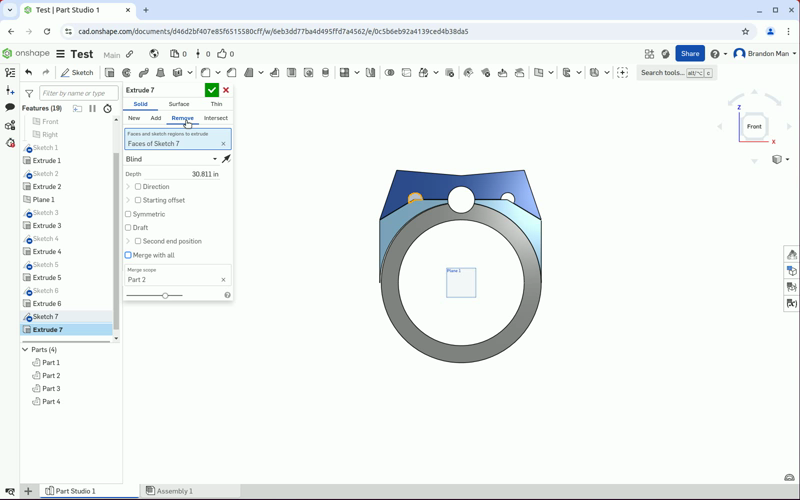
key(space)
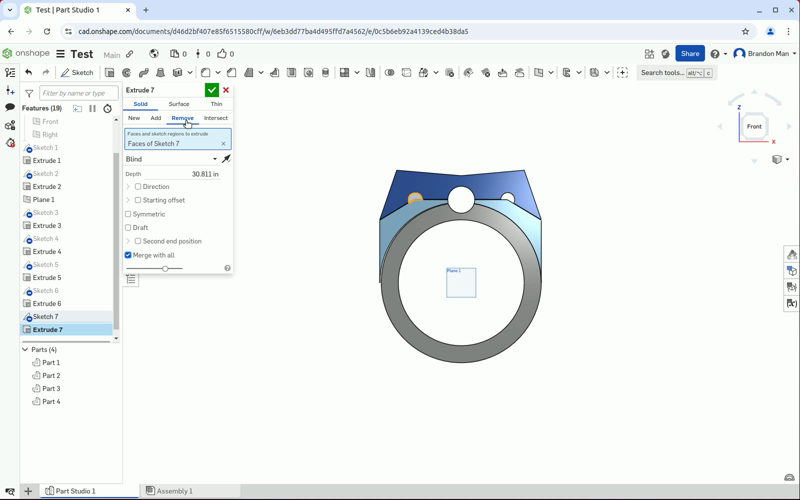
key(enter)
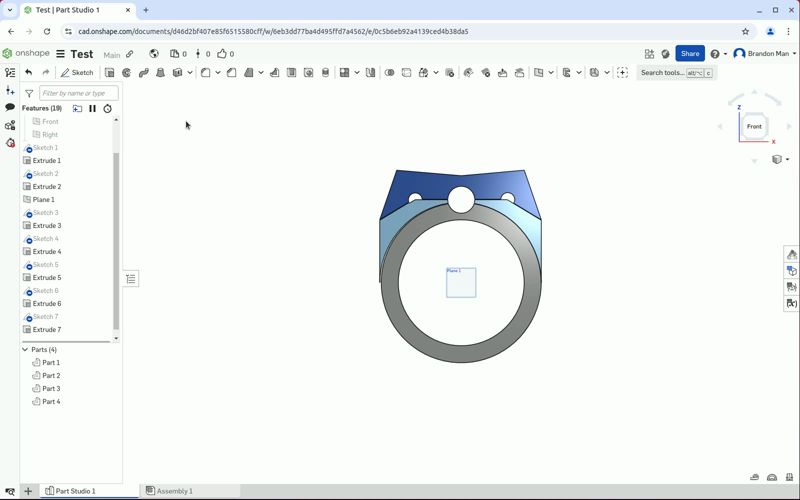
key(shift+h)
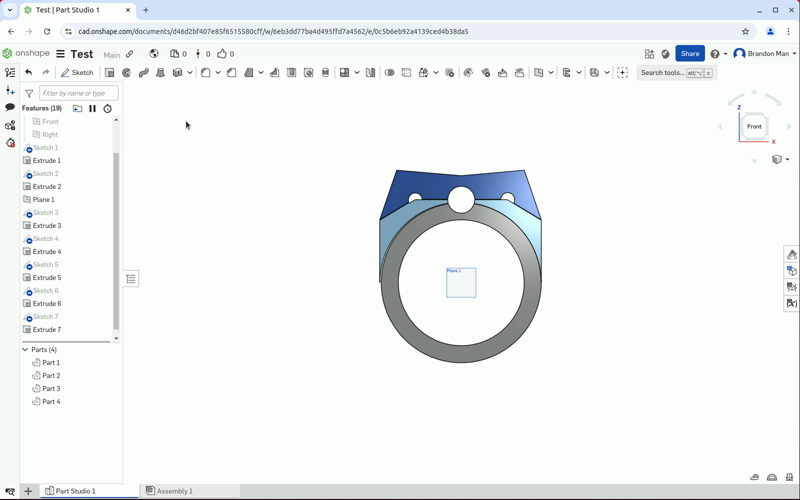
key(shift+h)
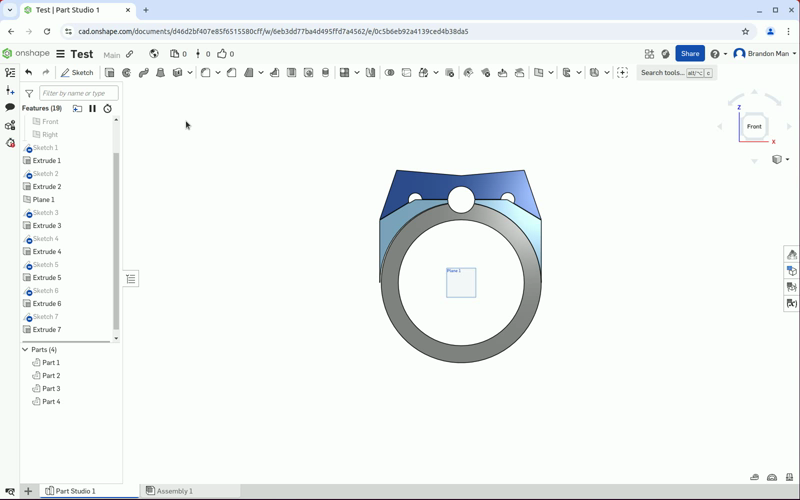
mouse_move(69, 150)
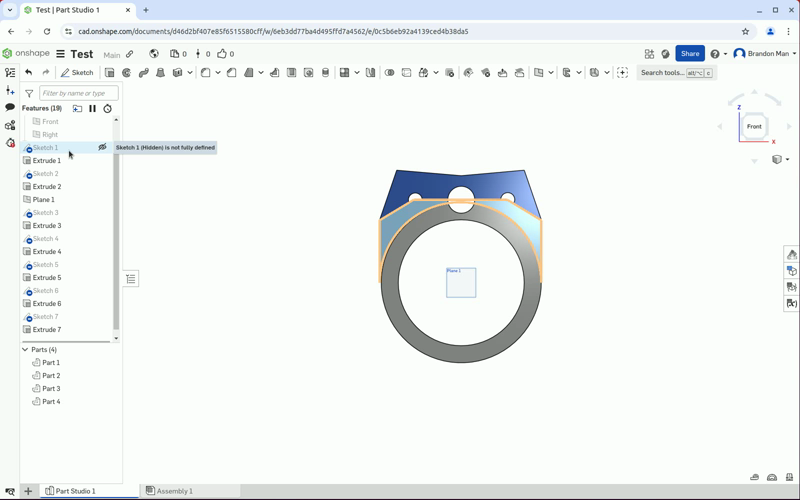
click(69, 150)
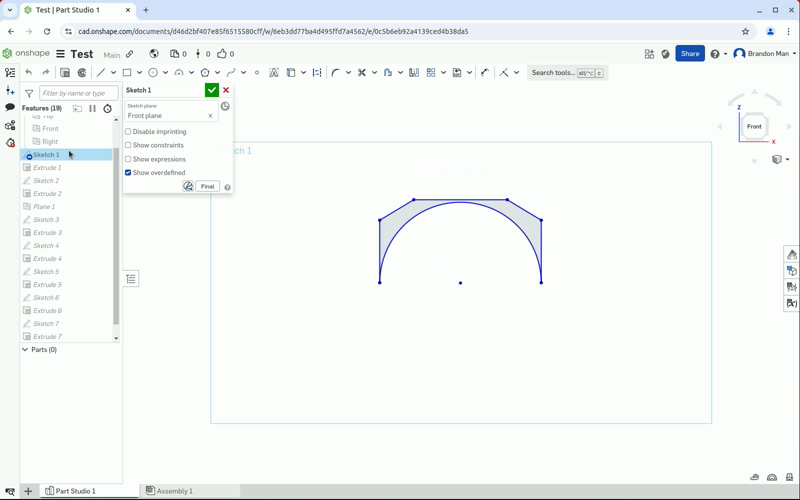
mouse_move(229, 92)
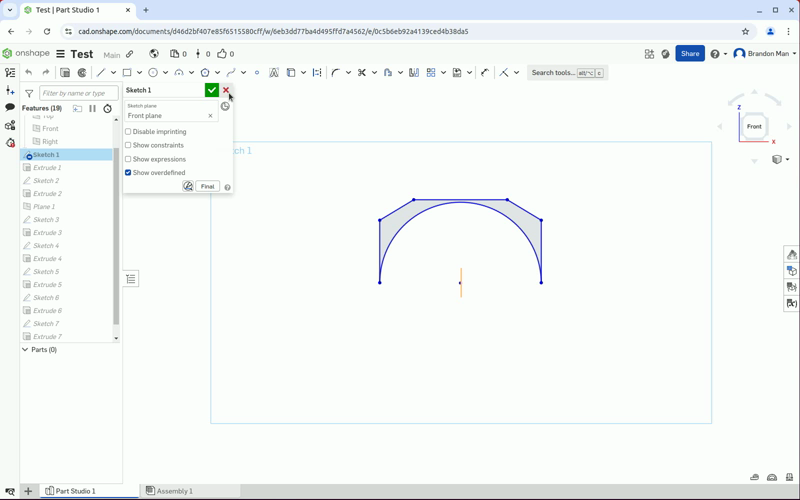
click(229, 92)
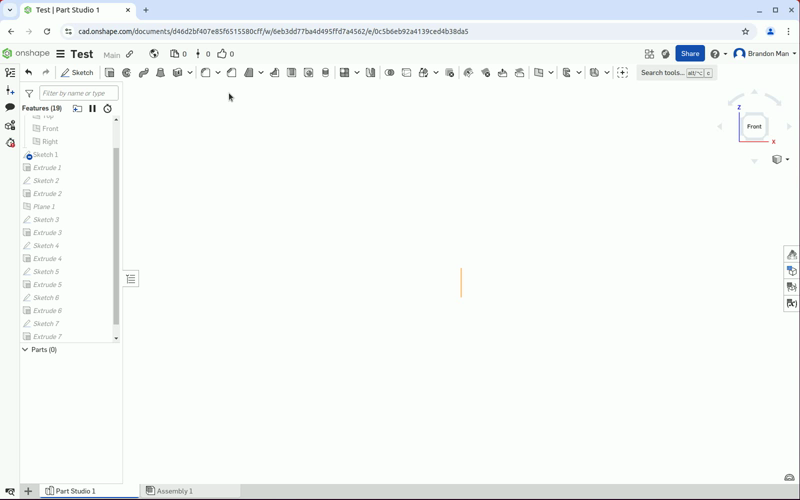
key(shift+s)
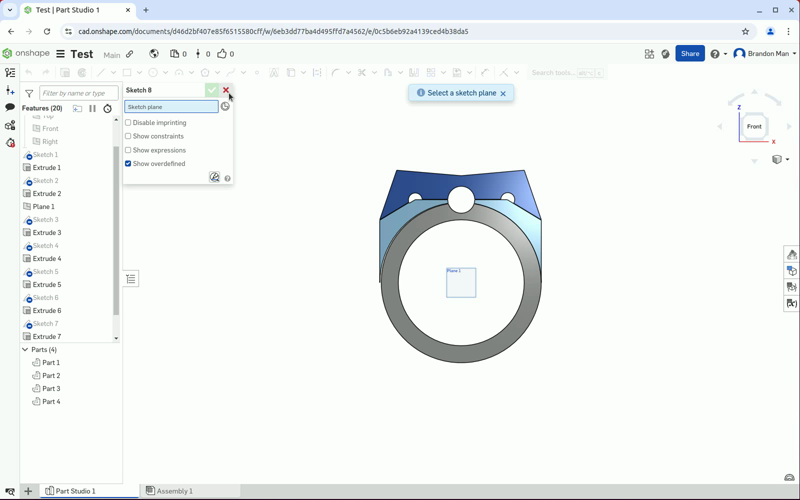
mouse_move(69, 189)
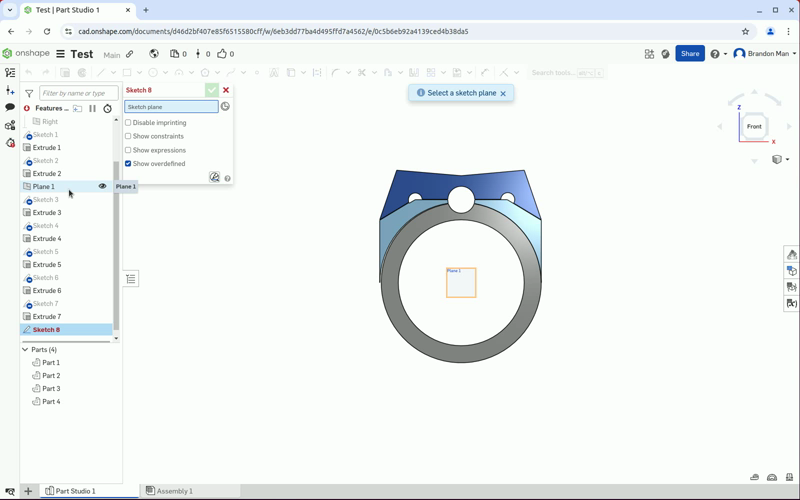
click(69, 189)
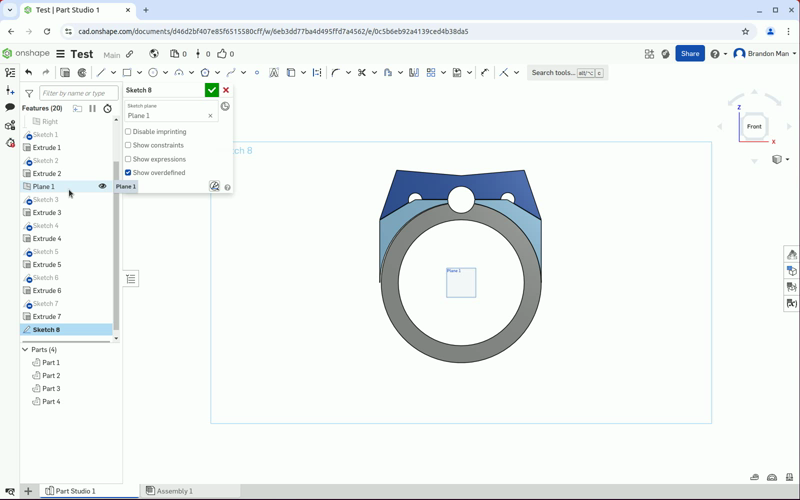
mouse_move(73, 352)
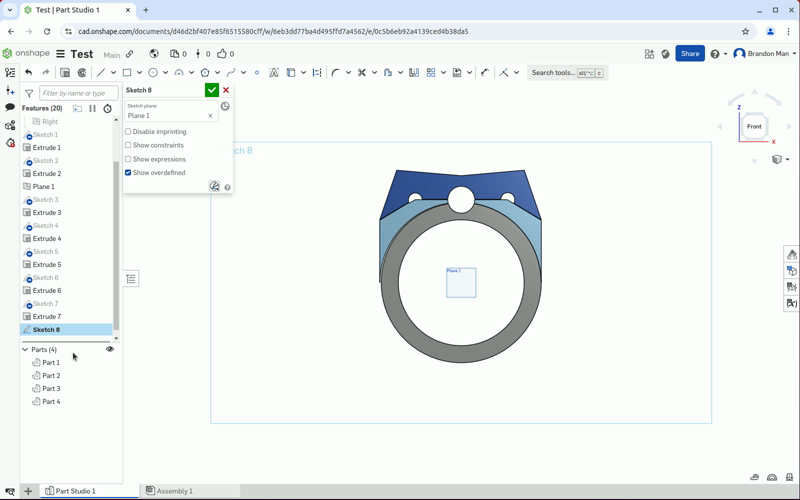
key(y)
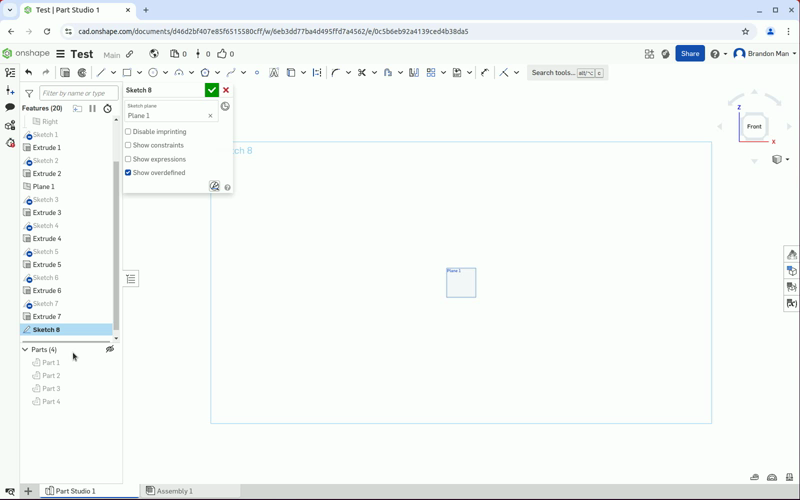
key(a)
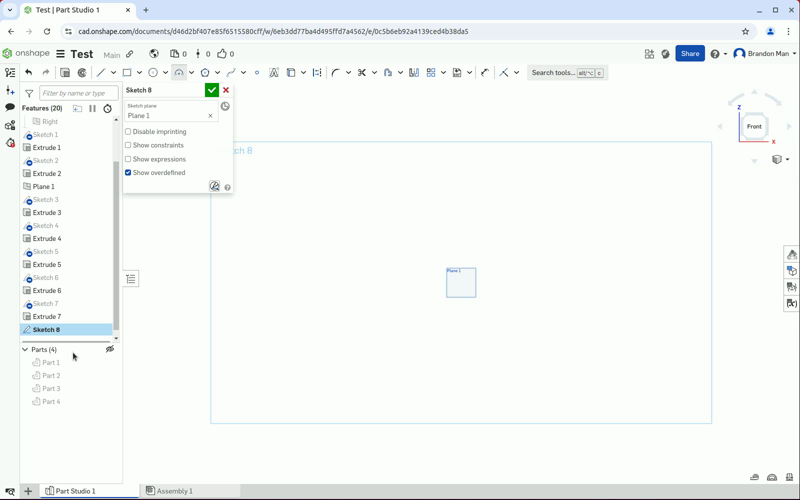
key_down(shift)
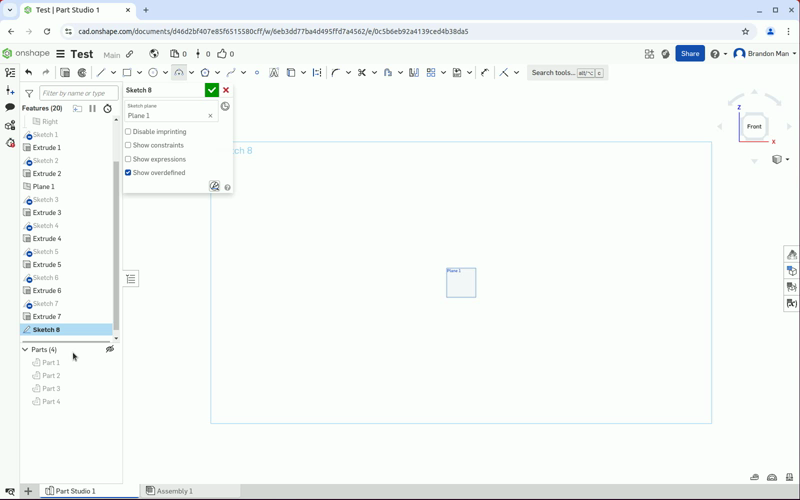
mouse_move(500, 199)
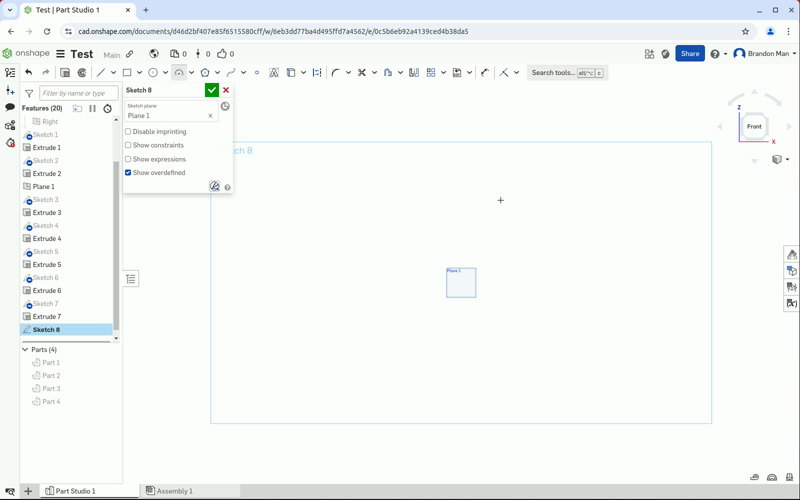
click(500, 199)
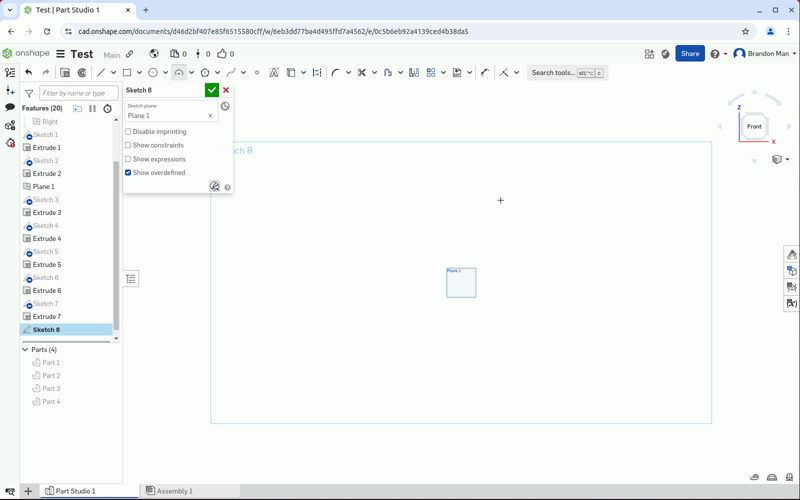
key_up(shift)
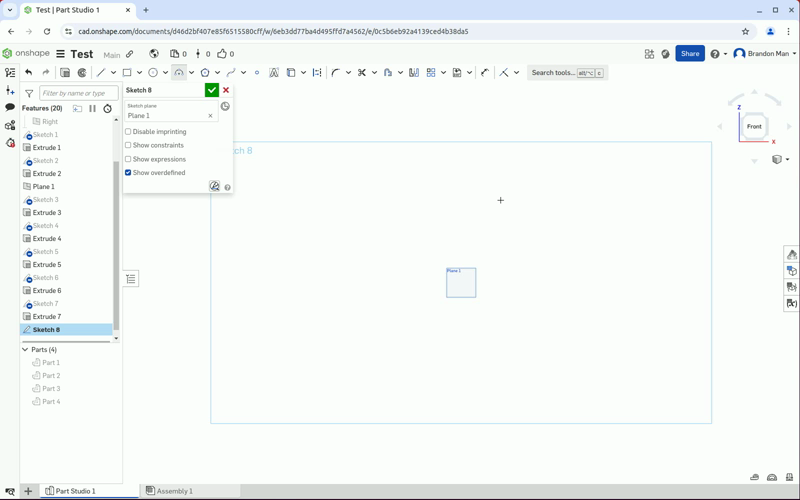
key_down(shift)
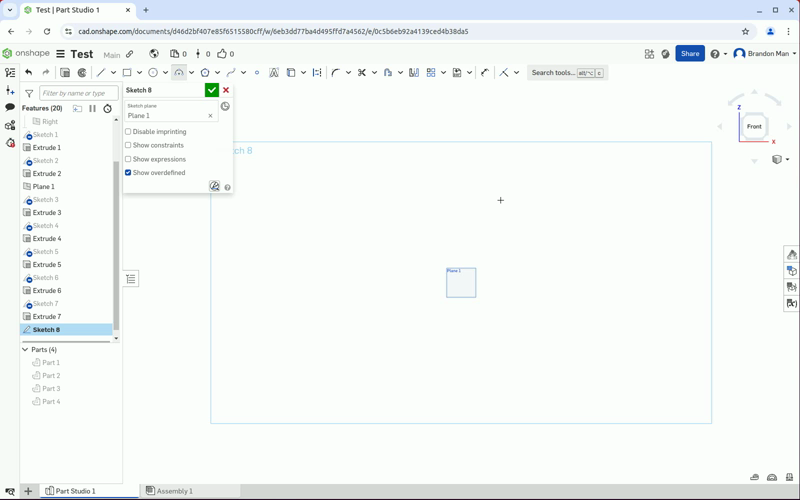
mouse_move(513, 203)
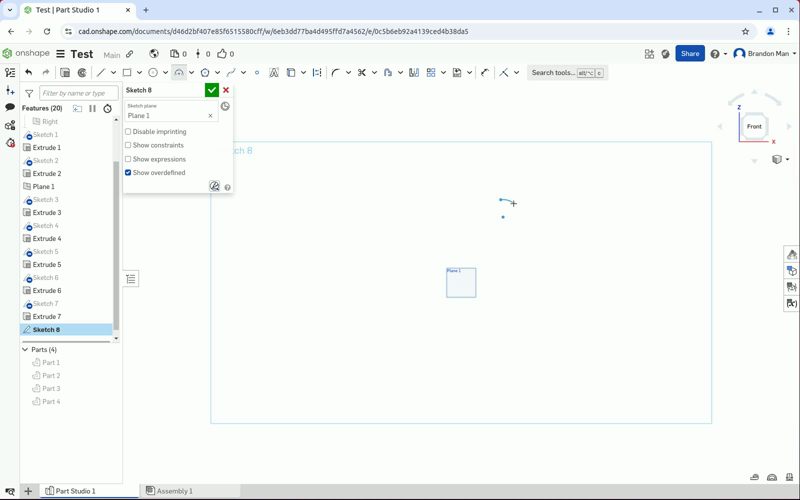
click(513, 203)
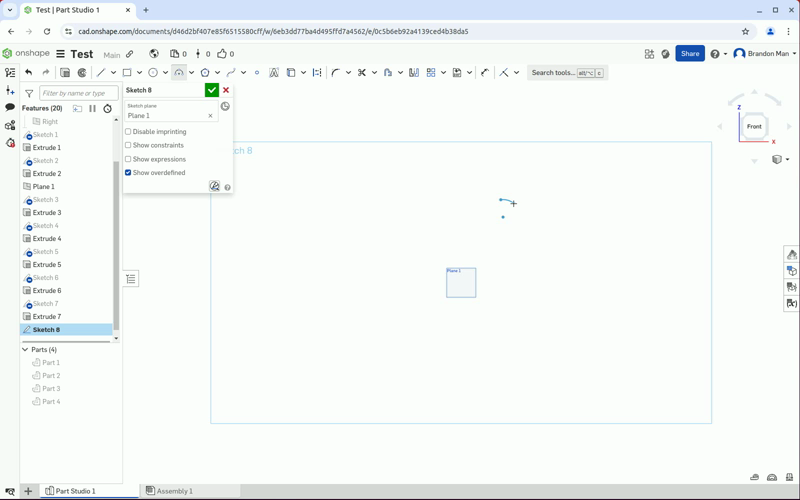
mouse_move(505, 206)
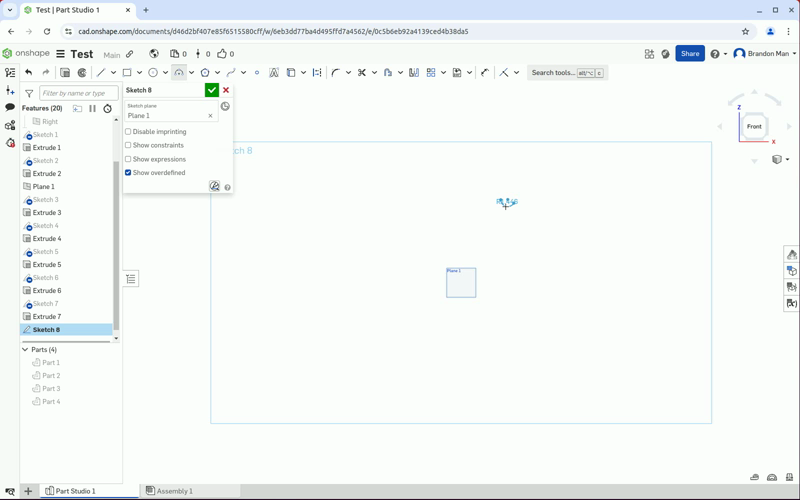
click(505, 206)
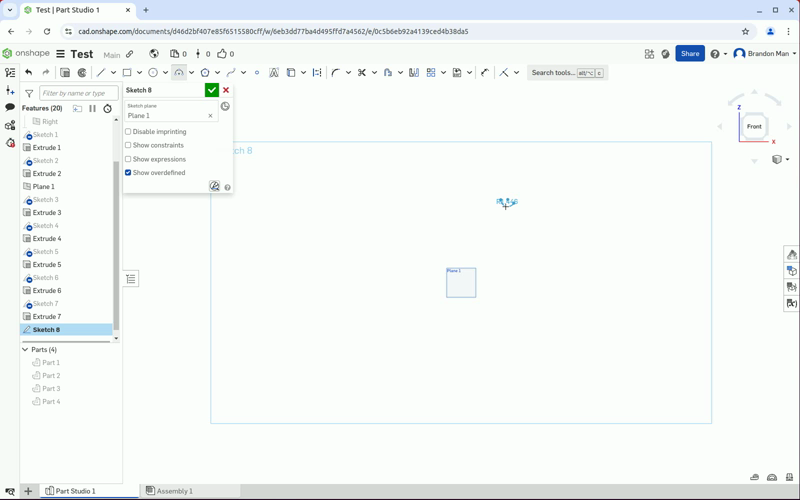
key_up(shift)
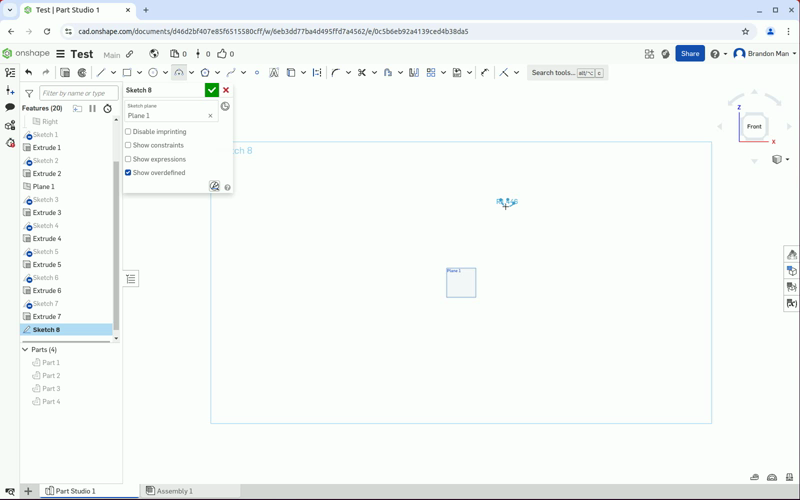
key(esc)
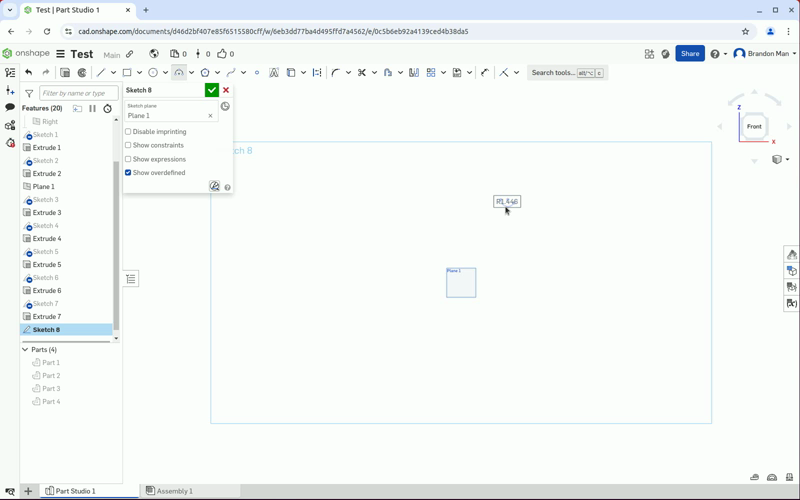
key(l)
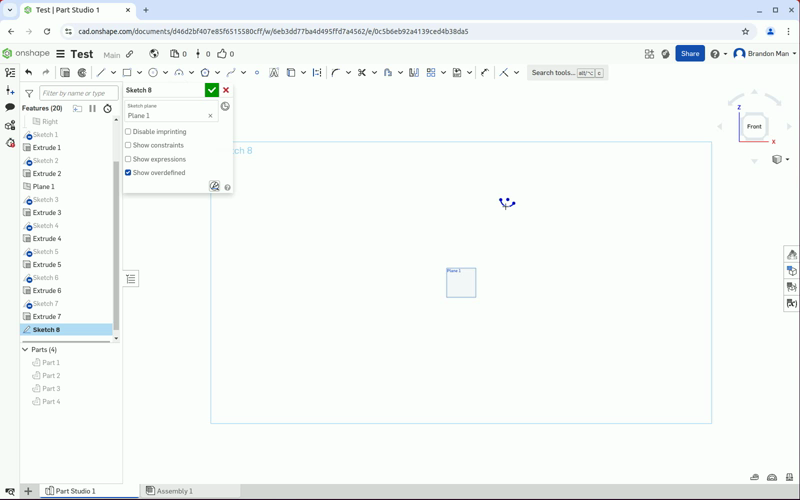
mouse_move(513, 203)
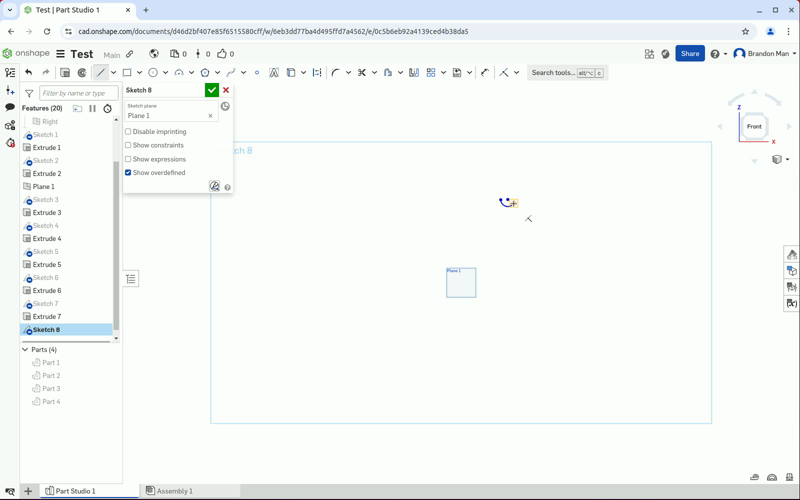
click(513, 203)
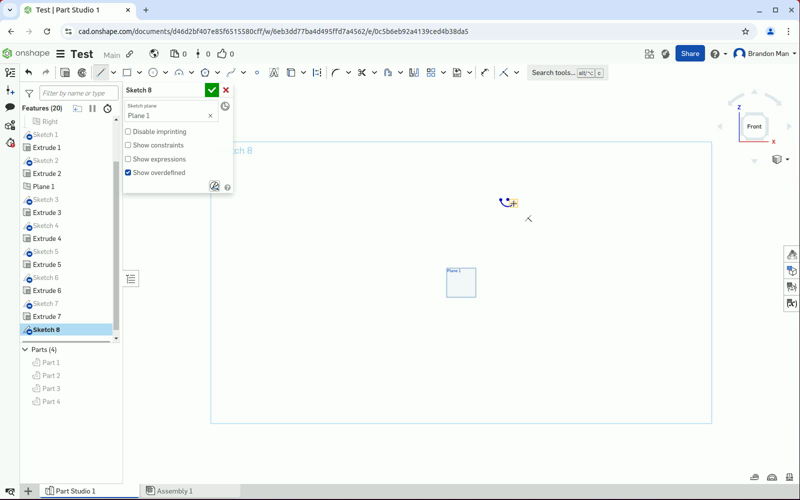
key_down(shift)
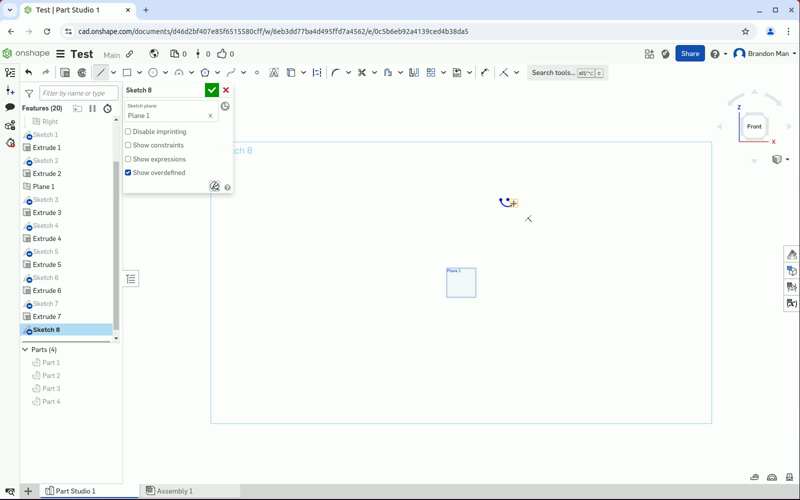
mouse_move(543, 203)
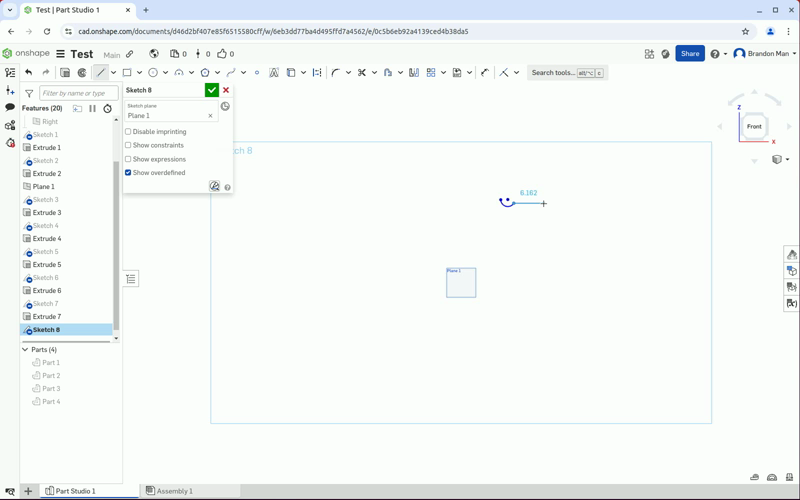
mouse_move(507, 199)
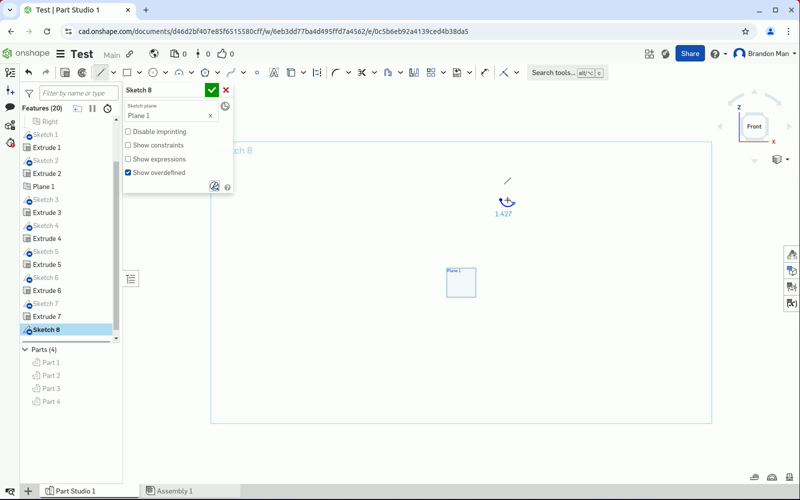
scroll(6)
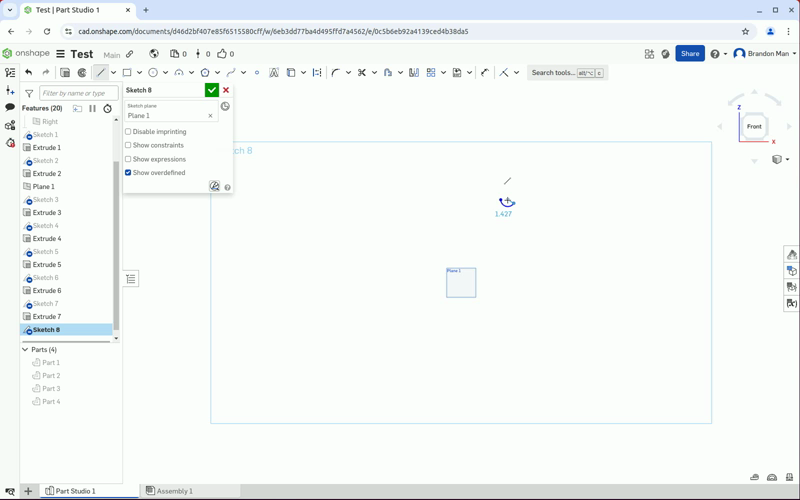
scroll(6)
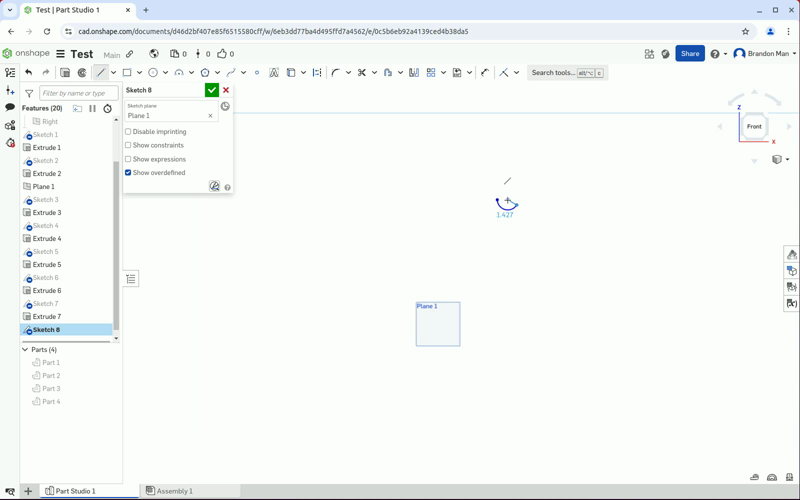
scroll(6)
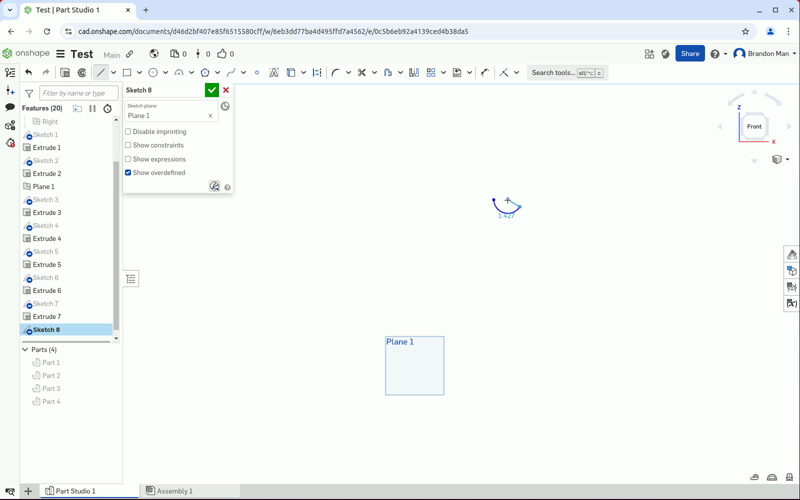
scroll(6)
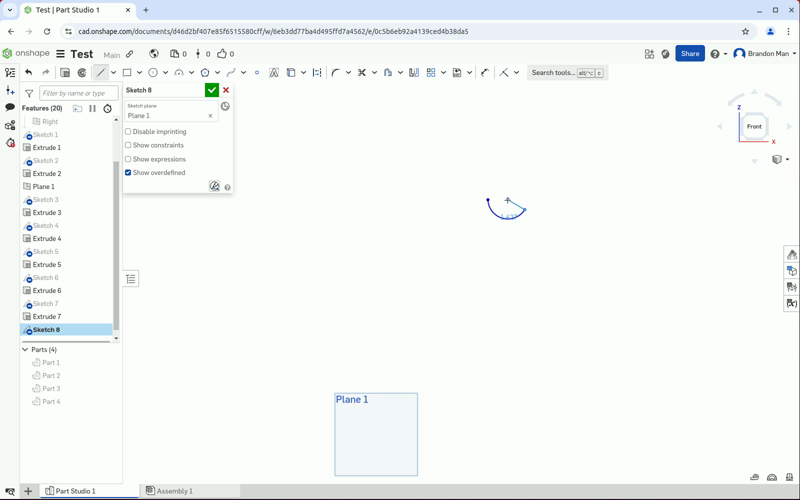
scroll(6)
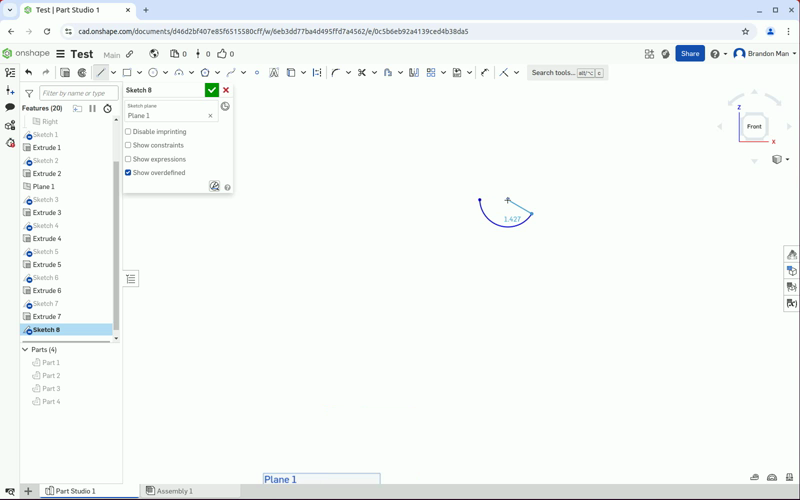
scroll(6)
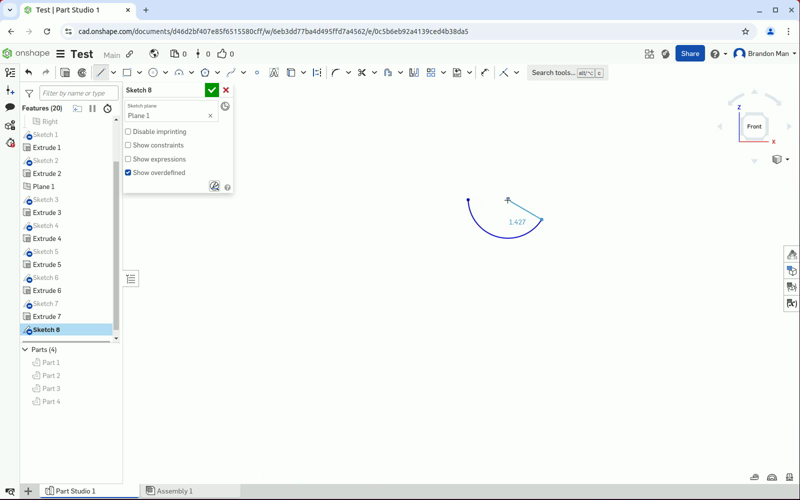
scroll(6)
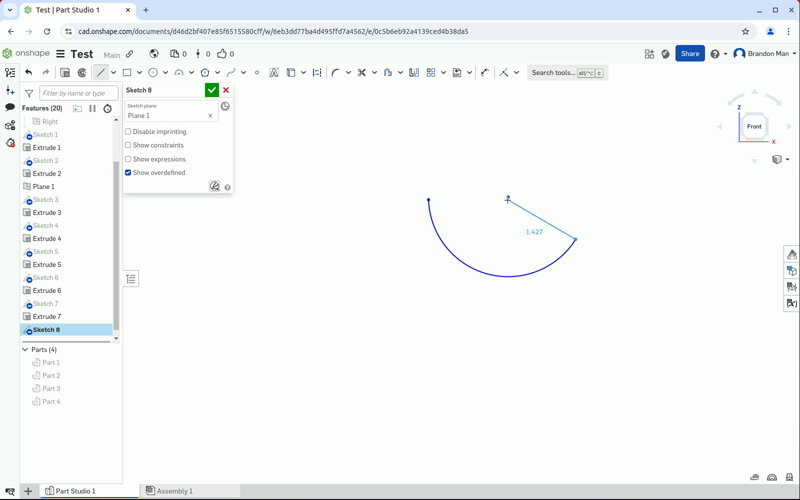
click(507, 199)
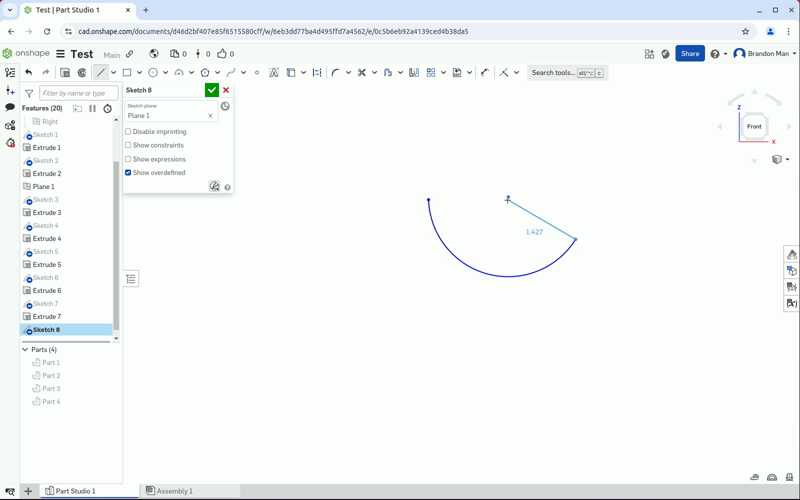
scroll(-6)
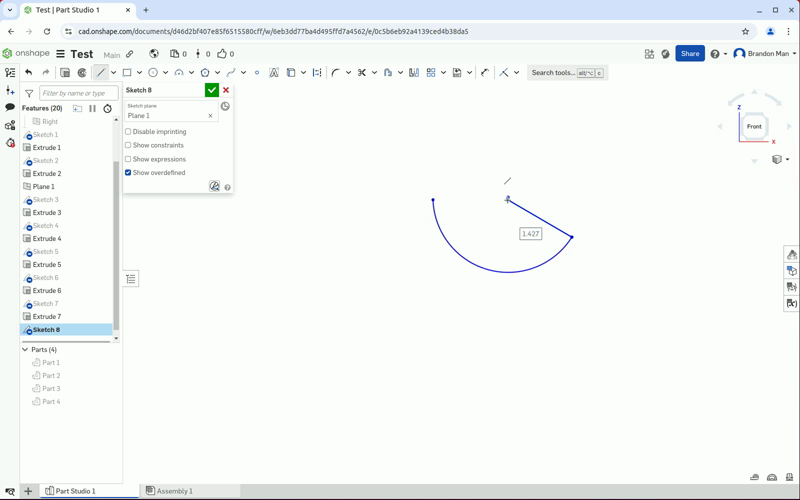
scroll(-6)
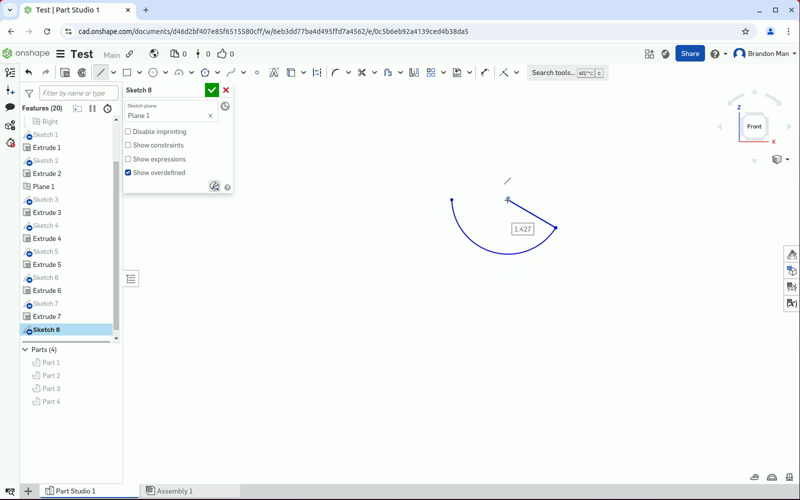
scroll(-6)
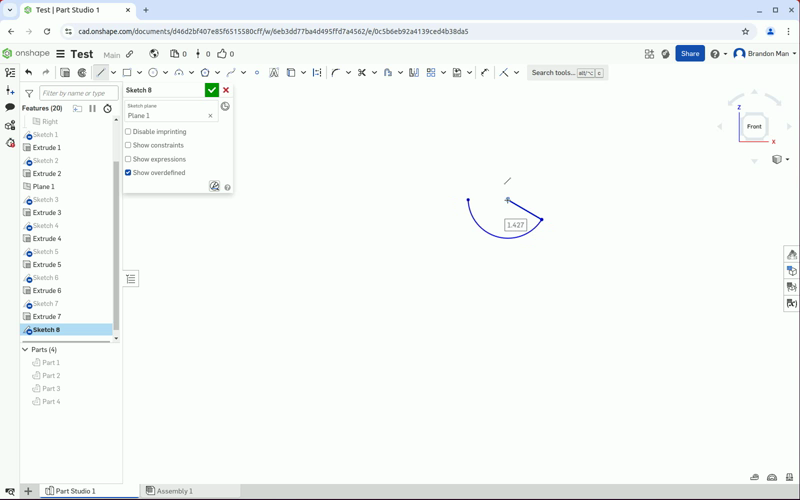
scroll(-6)
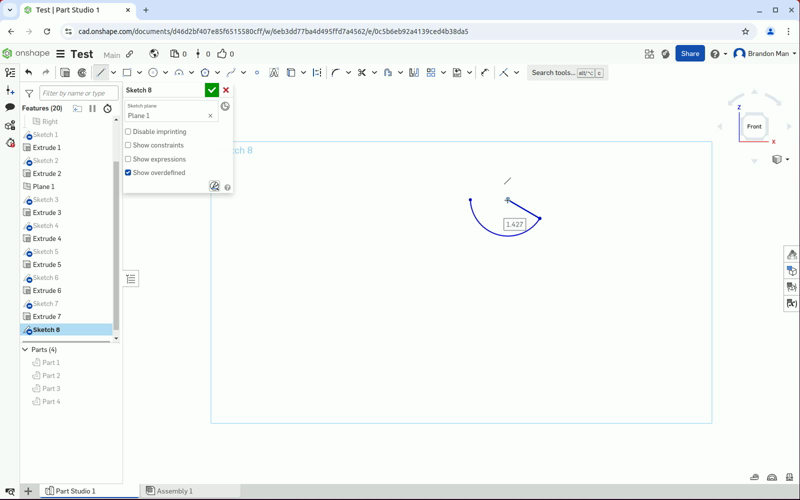
scroll(-6)
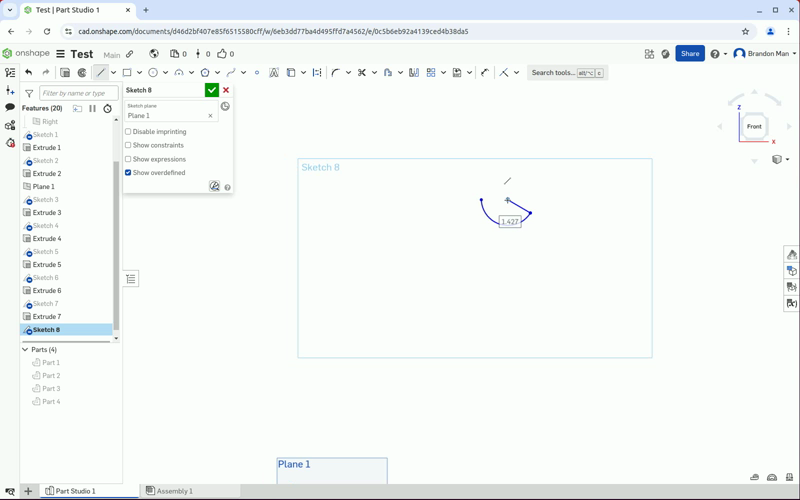
scroll(-6)
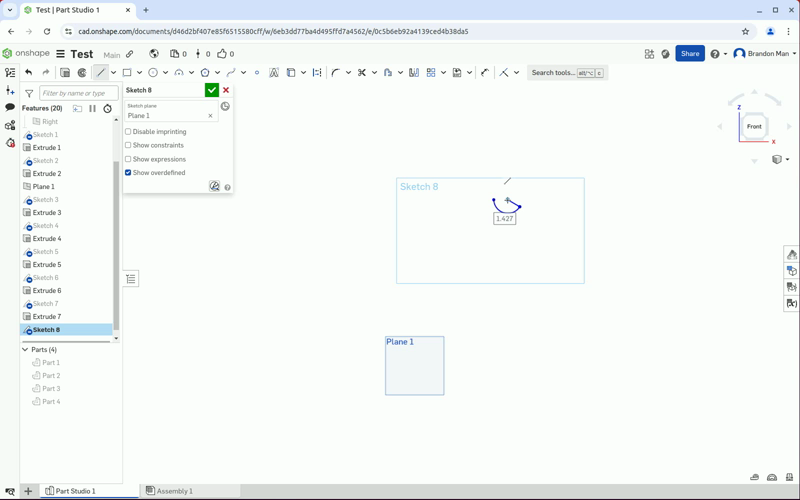
scroll(-6)
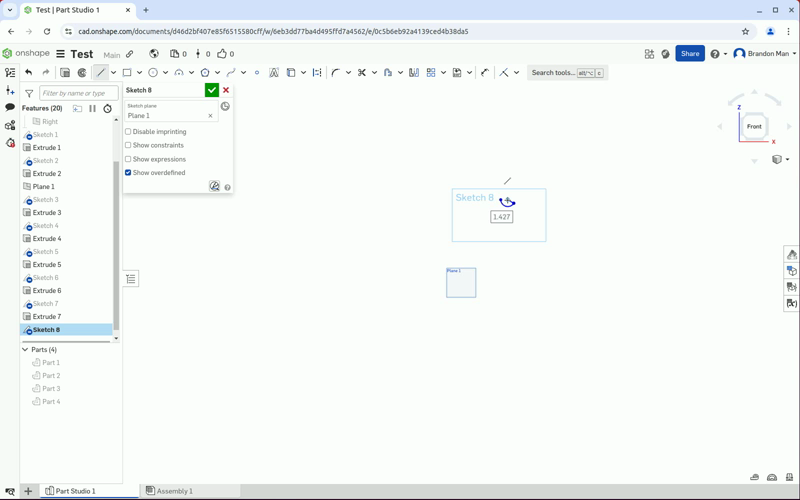
key_up(shift)
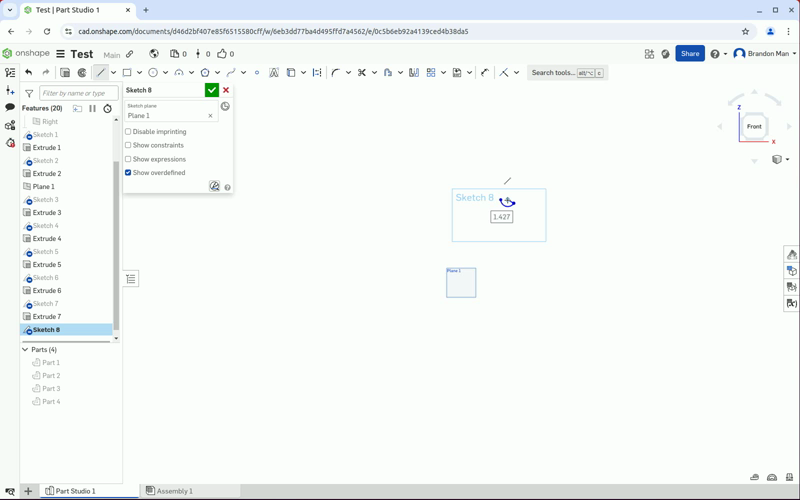
mouse_move(537, 199)
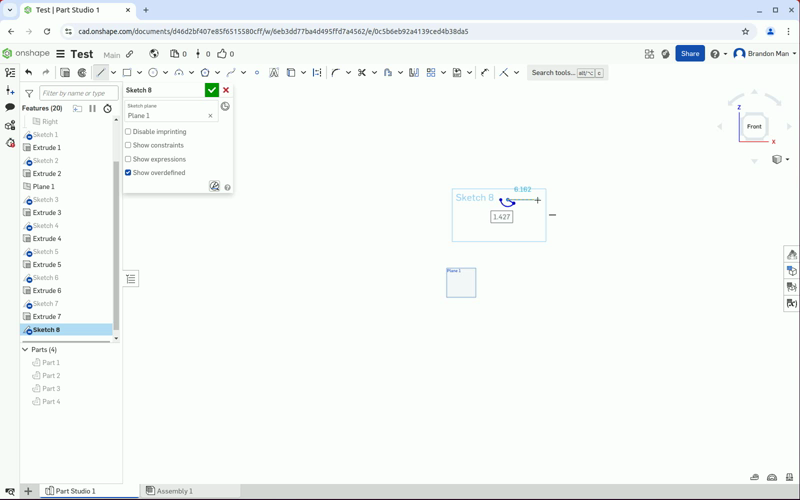
key_down(shift)
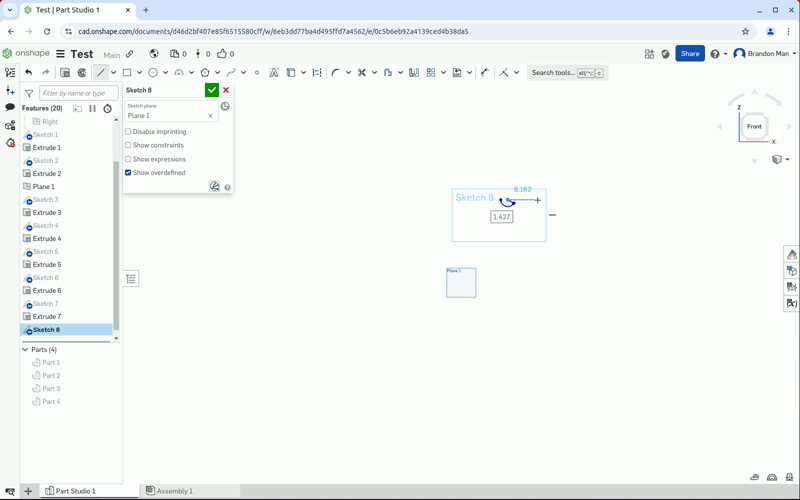
mouse_move(500, 199)
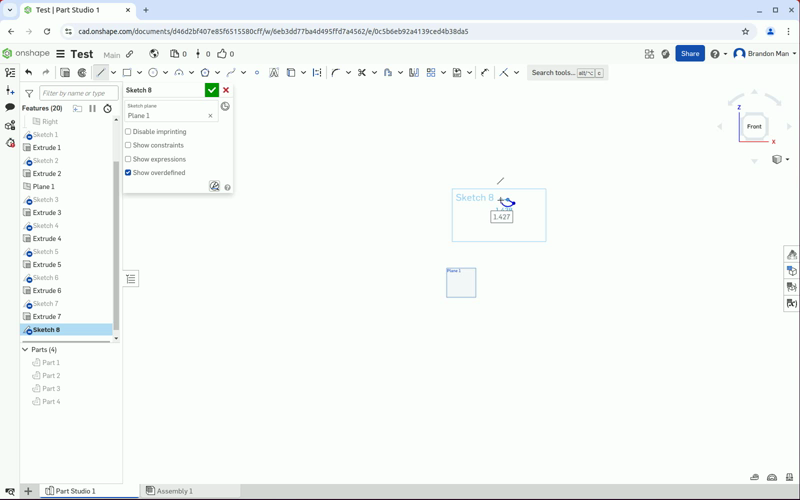
scroll(6)
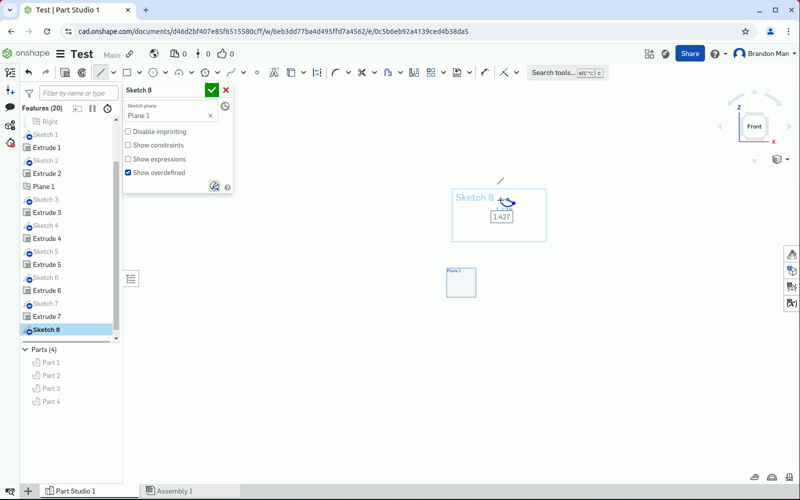
scroll(6)
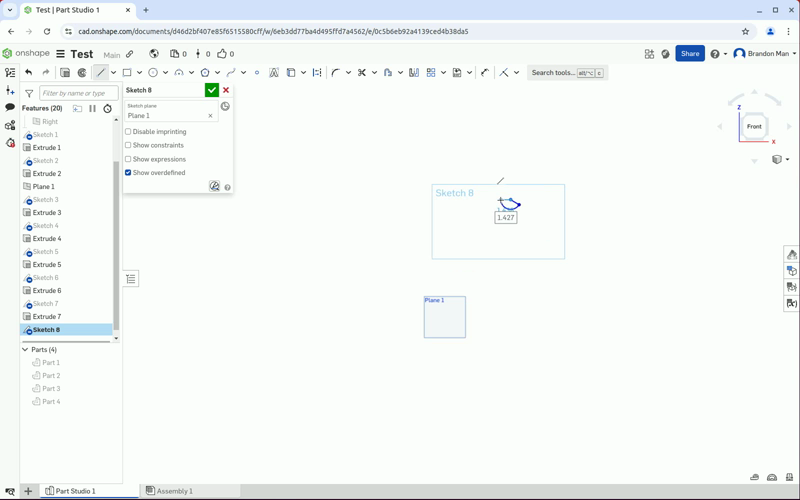
scroll(6)
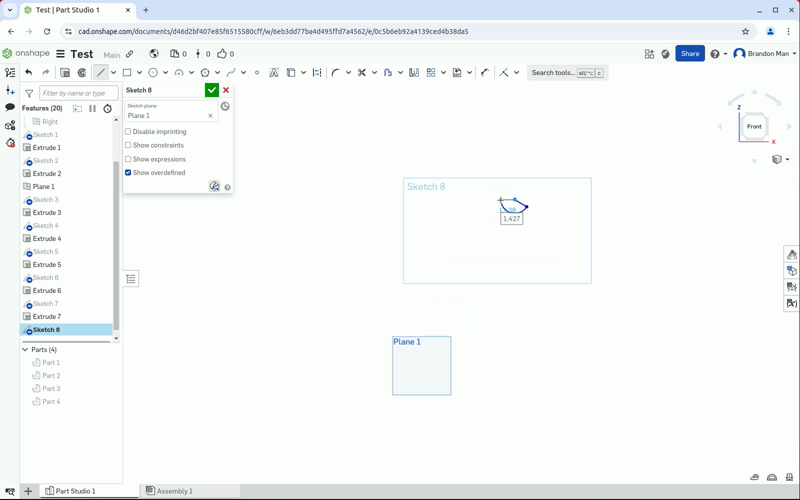
scroll(6)
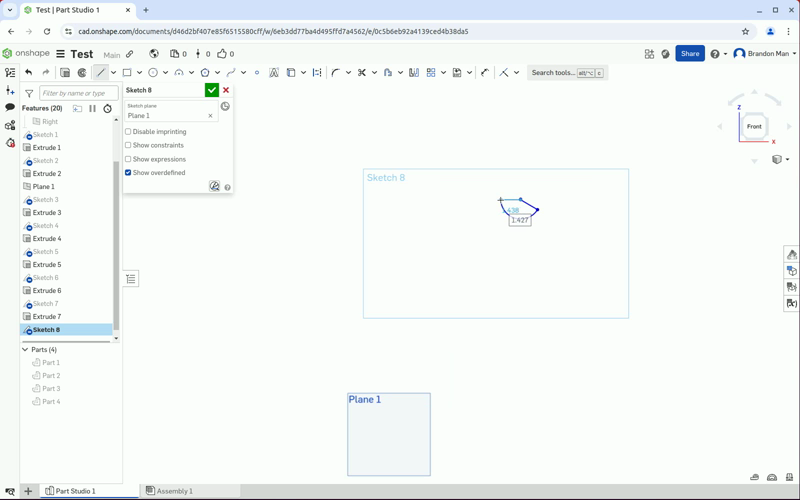
scroll(6)
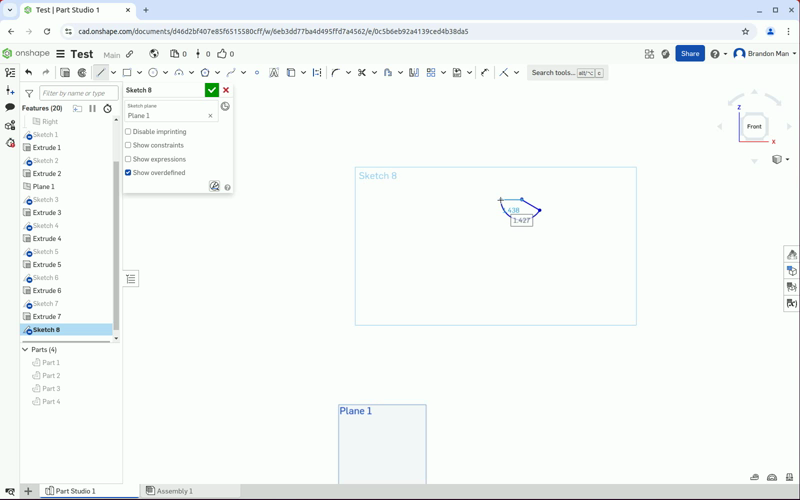
scroll(6)
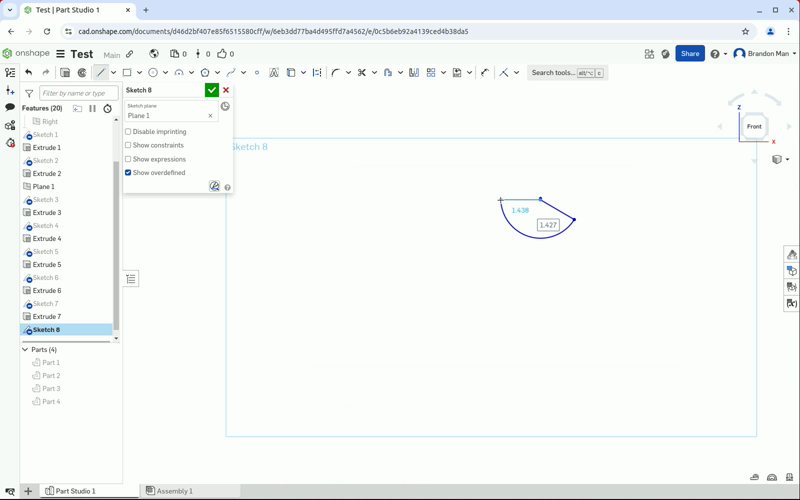
scroll(6)
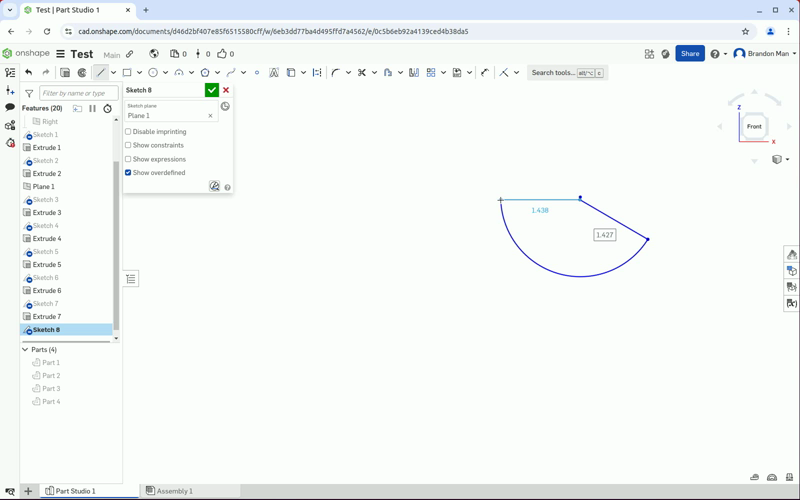
key_up(shift)
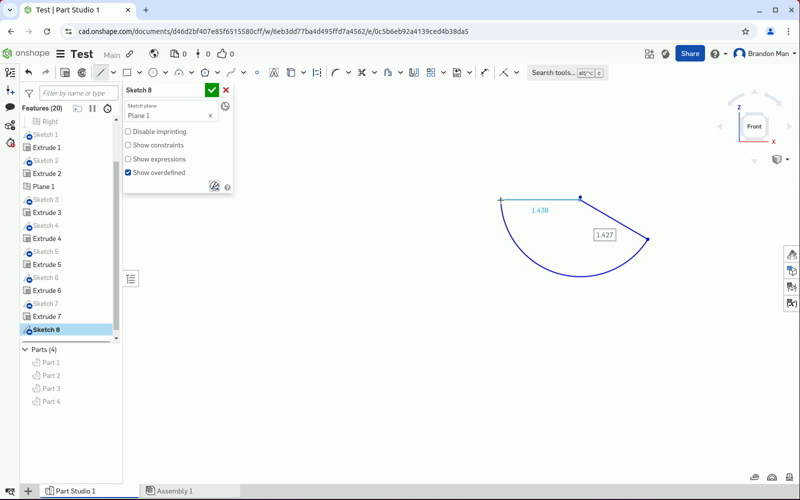
click(500, 199)
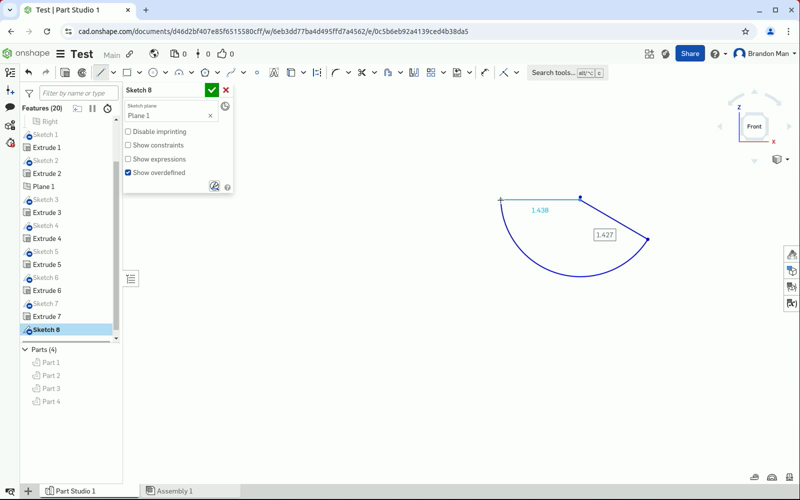
scroll(-6)
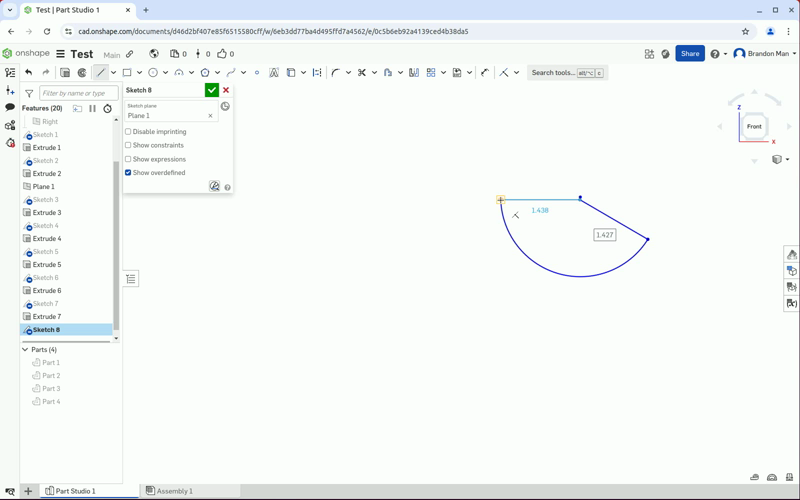
scroll(-6)
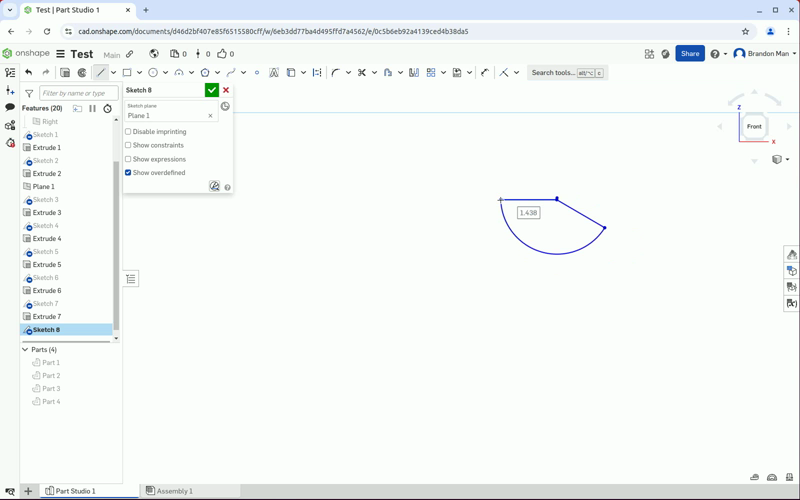
scroll(-6)
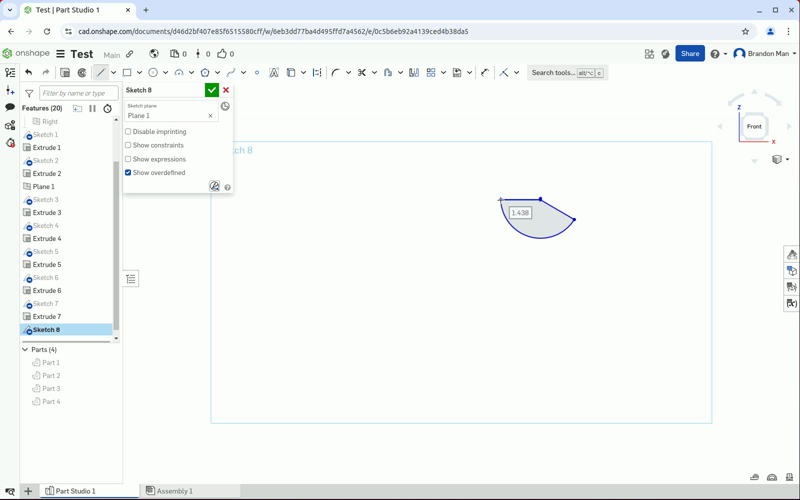
scroll(-6)
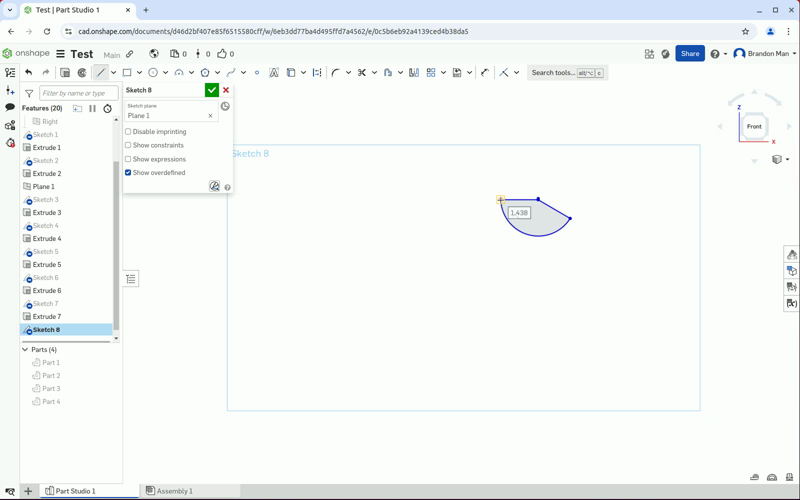
scroll(-6)
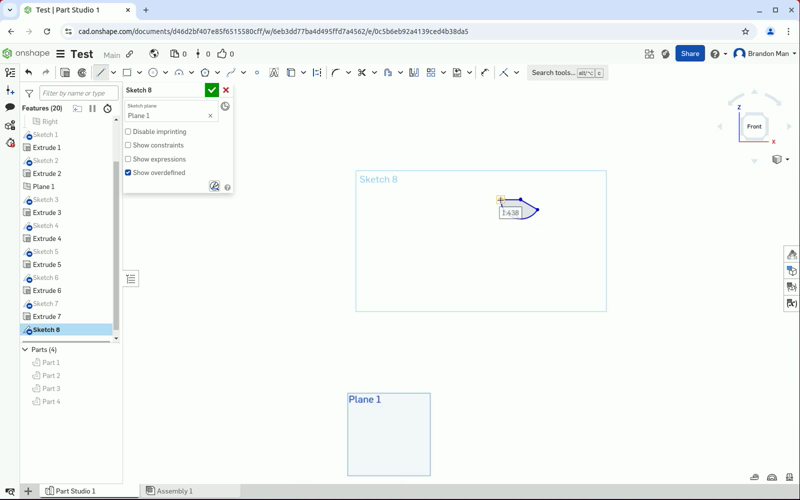
scroll(-6)
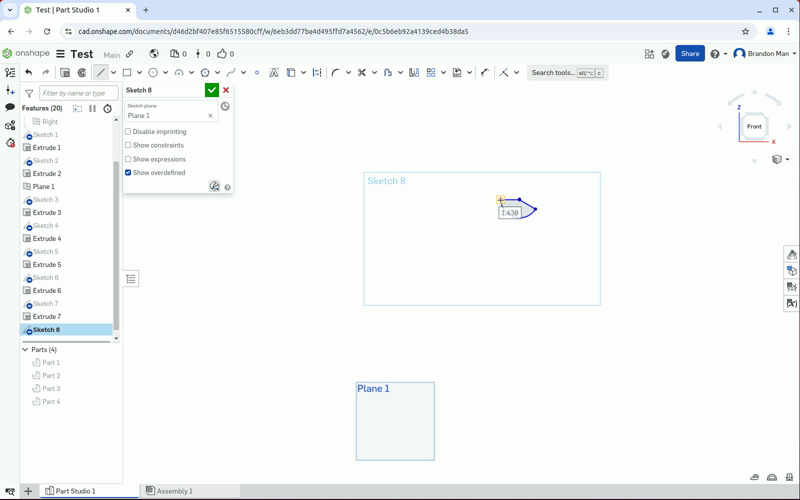
scroll(-6)
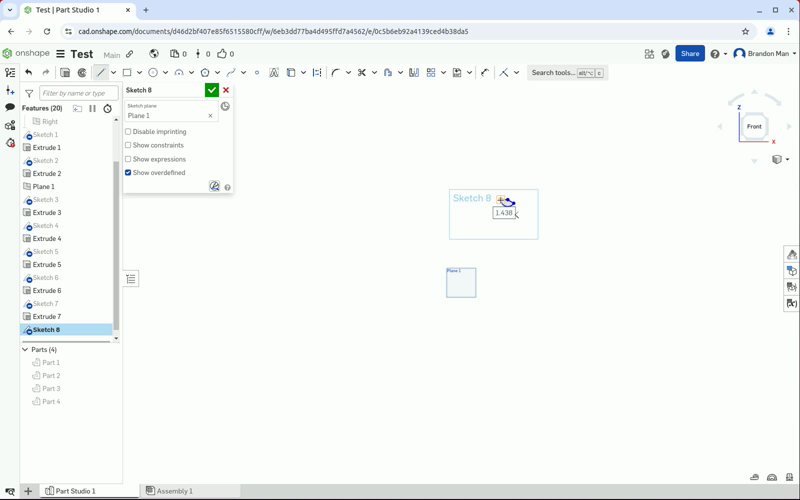
key(esc)
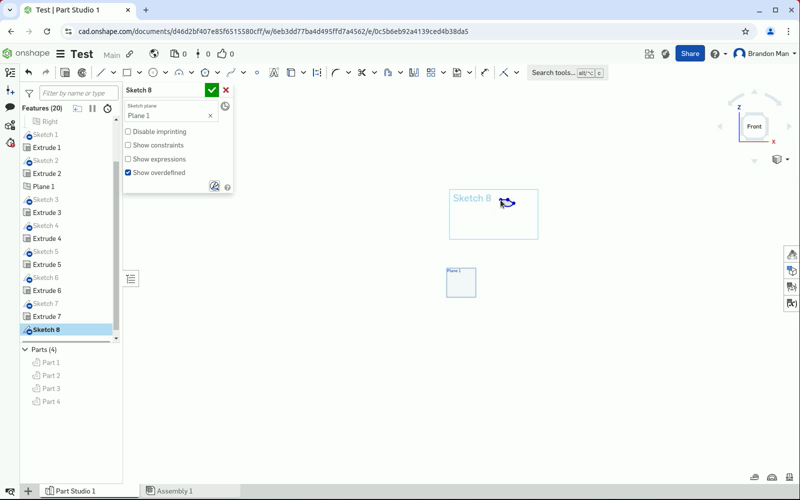
mouse_move(510, 201)
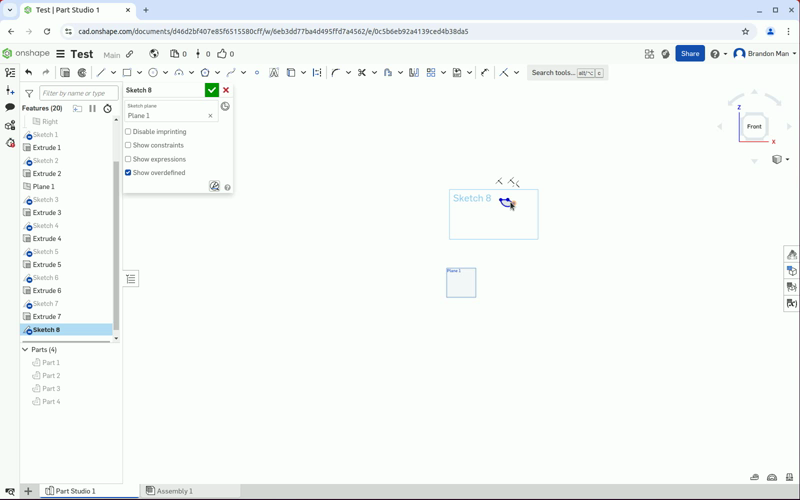
scroll(6)
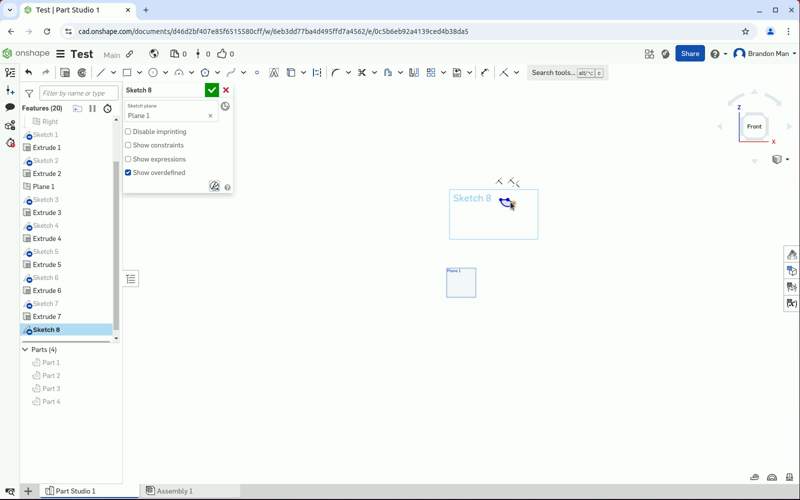
scroll(6)
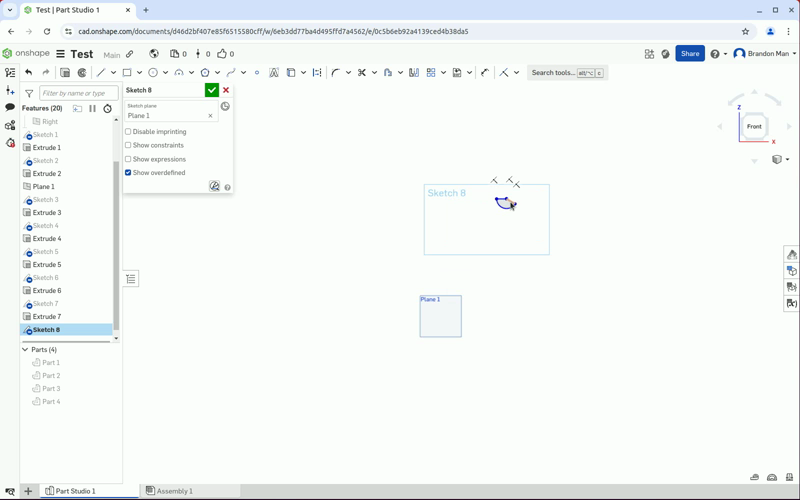
scroll(6)
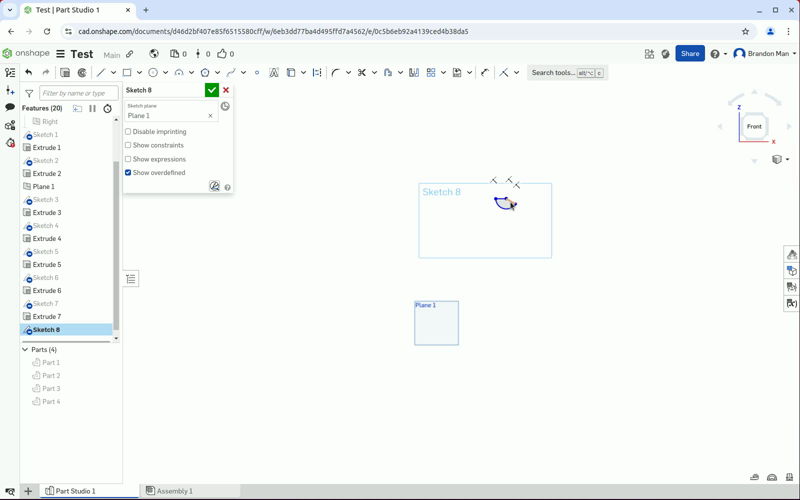
scroll(6)
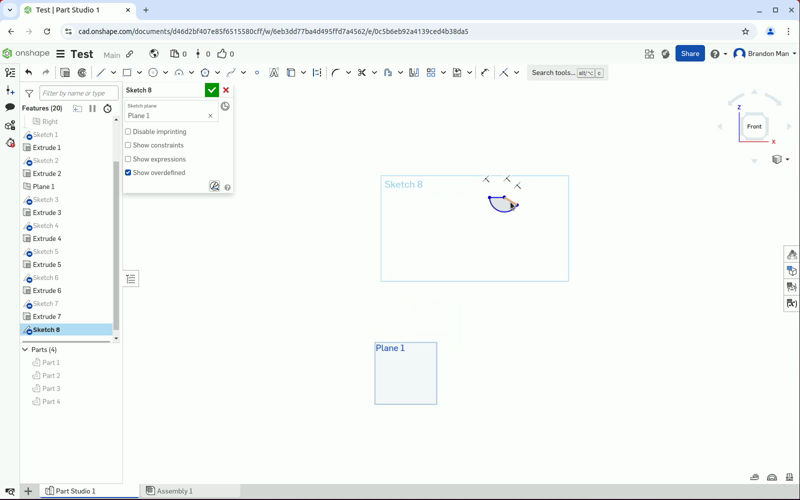
scroll(6)
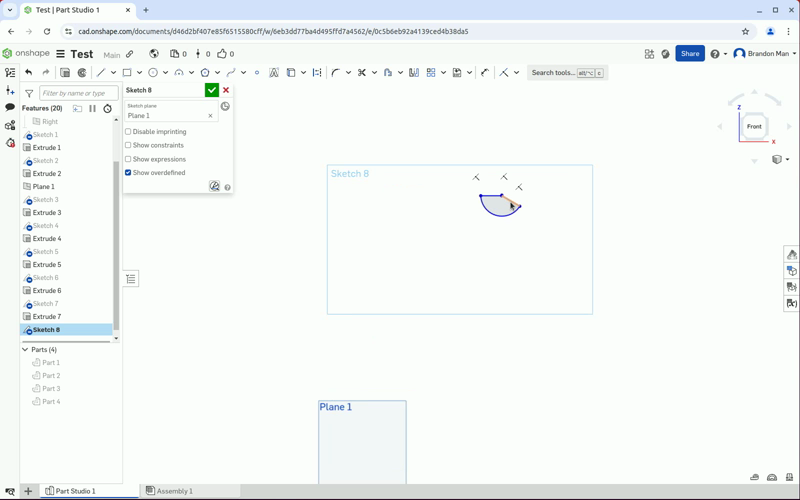
scroll(6)
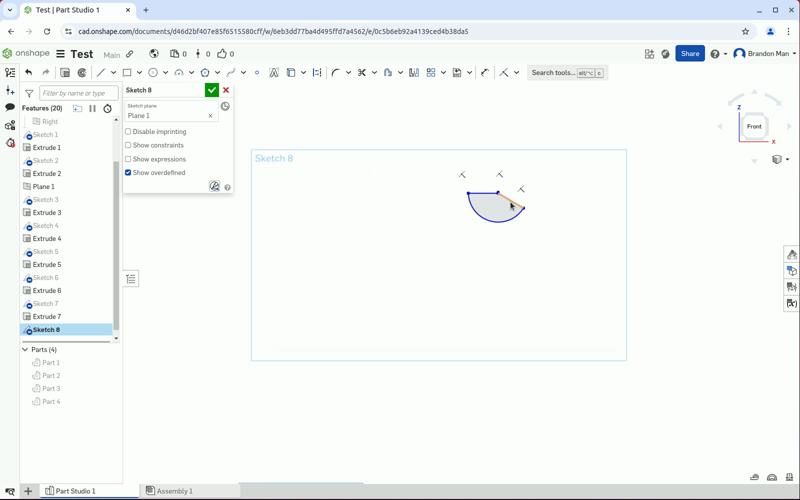
scroll(6)
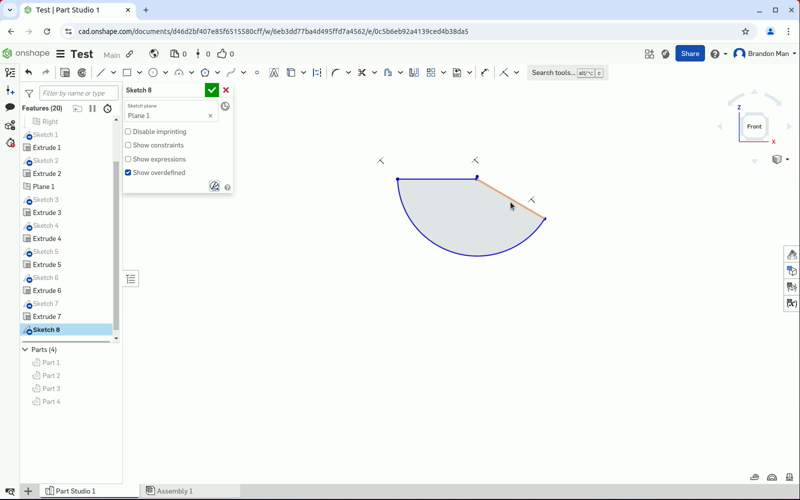
click(510, 201)
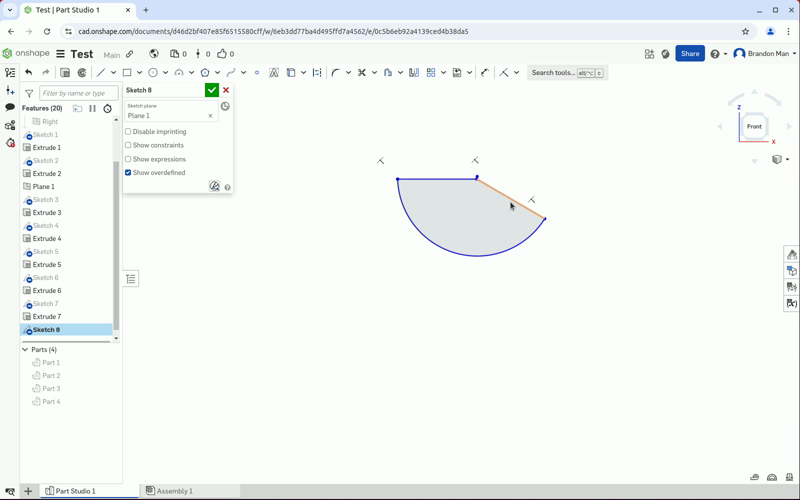
scroll(-6)
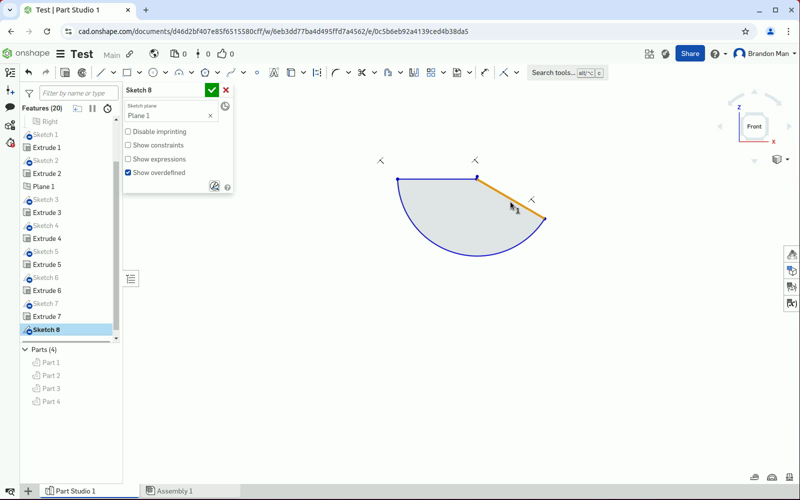
scroll(-6)
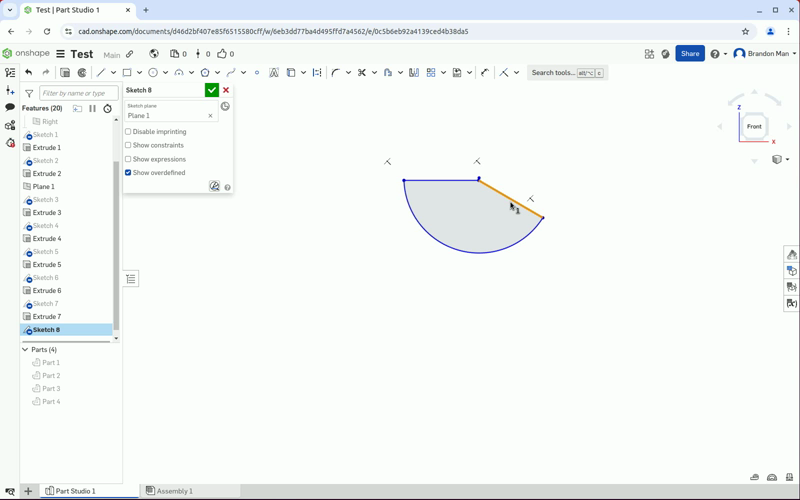
scroll(-6)
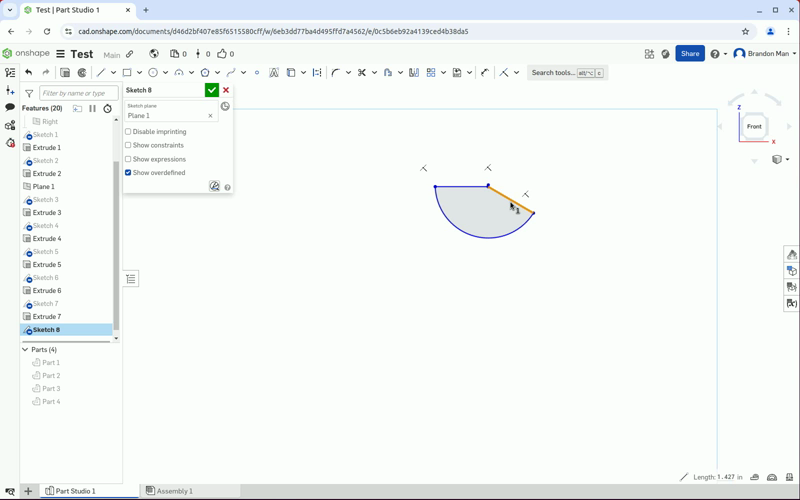
scroll(-6)
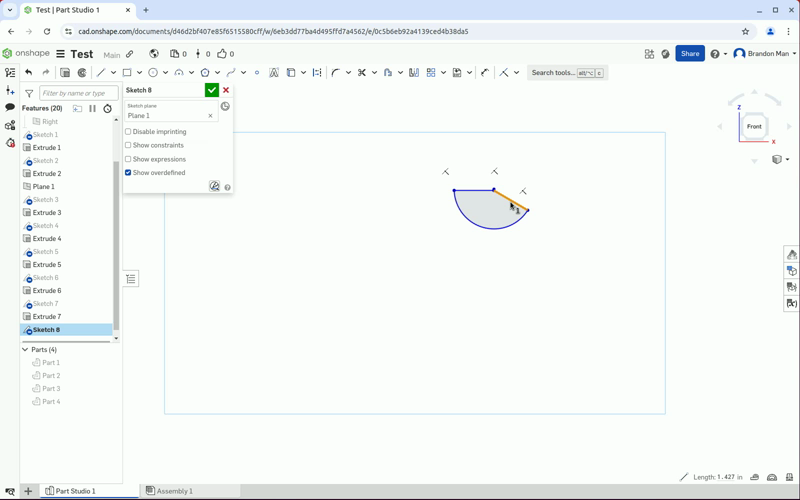
scroll(-6)
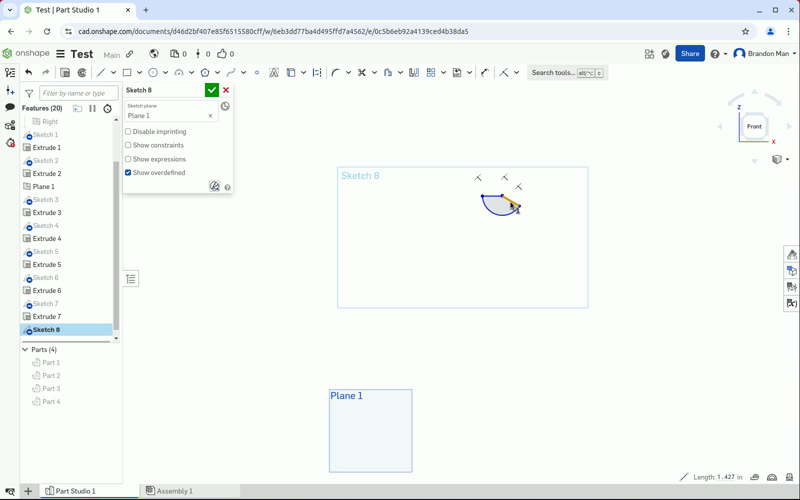
scroll(-6)
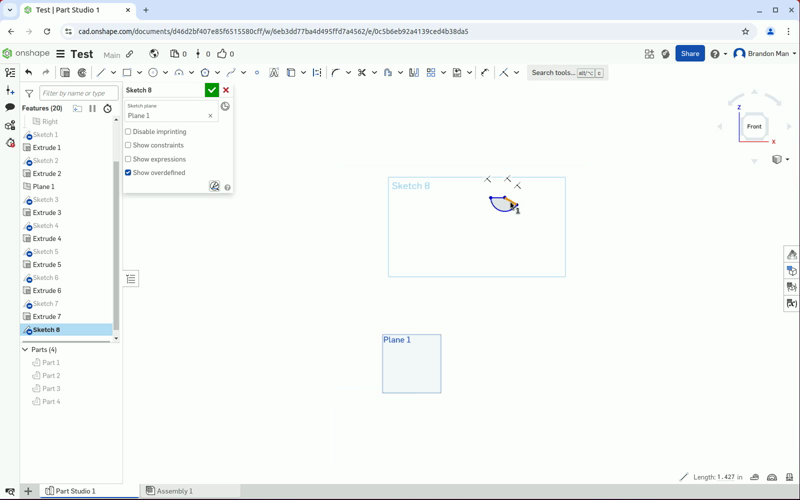
scroll(-6)
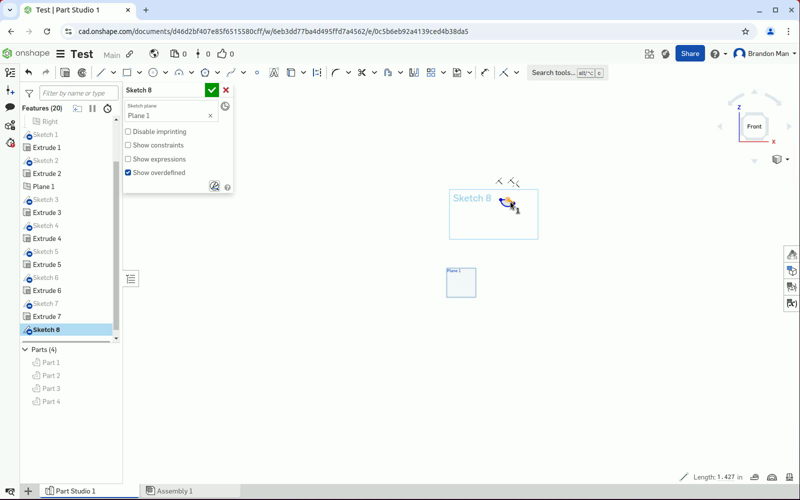
mouse_move(73, 352)
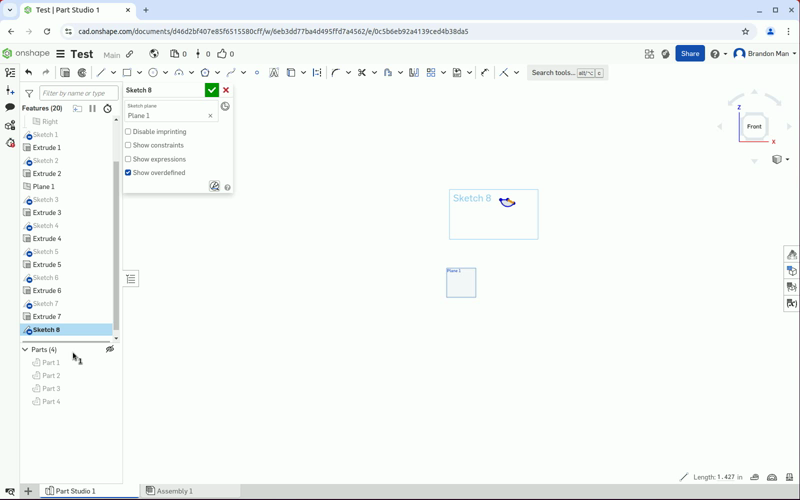
key(shift+y)
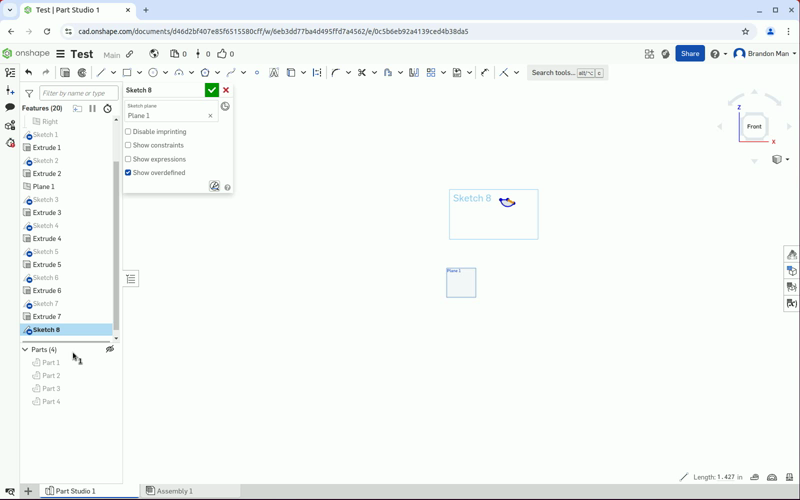
key(shift+e)
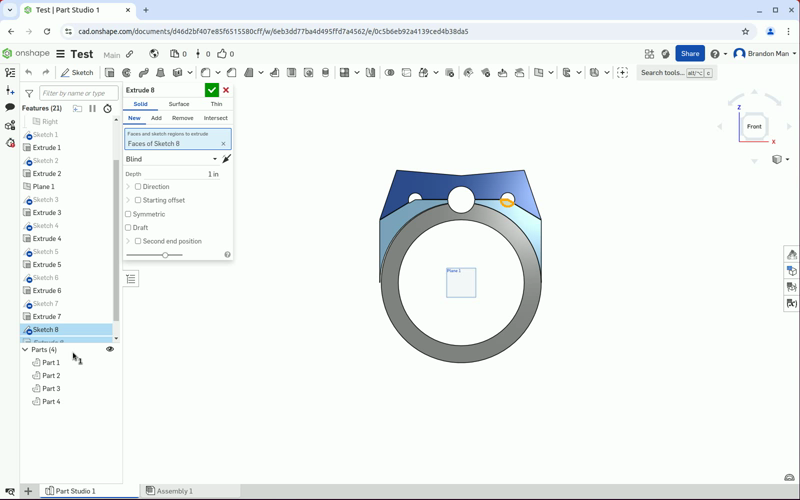
mouse_move(143, 106)
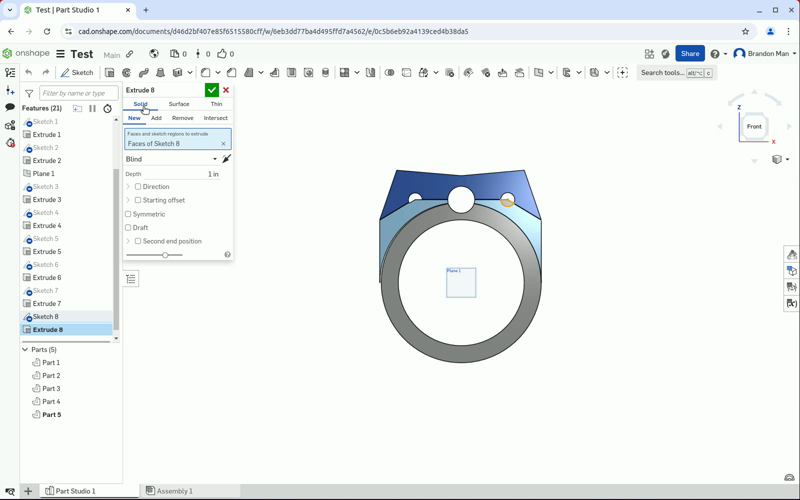
click(143, 106)
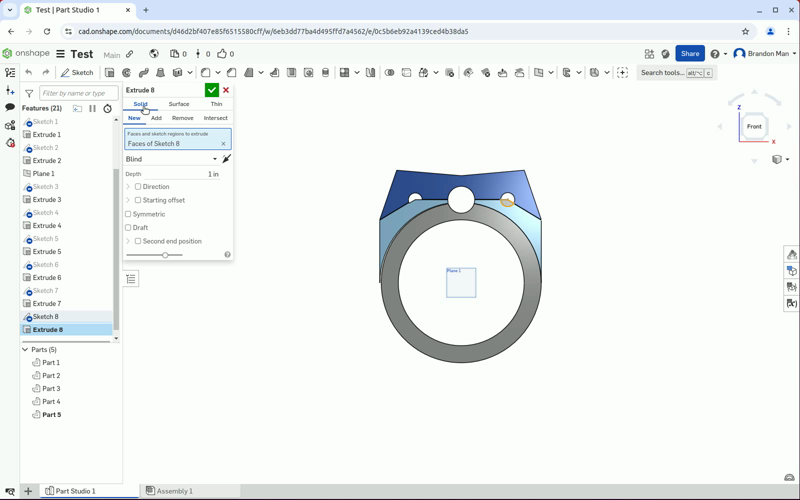
mouse_move(186, 120)
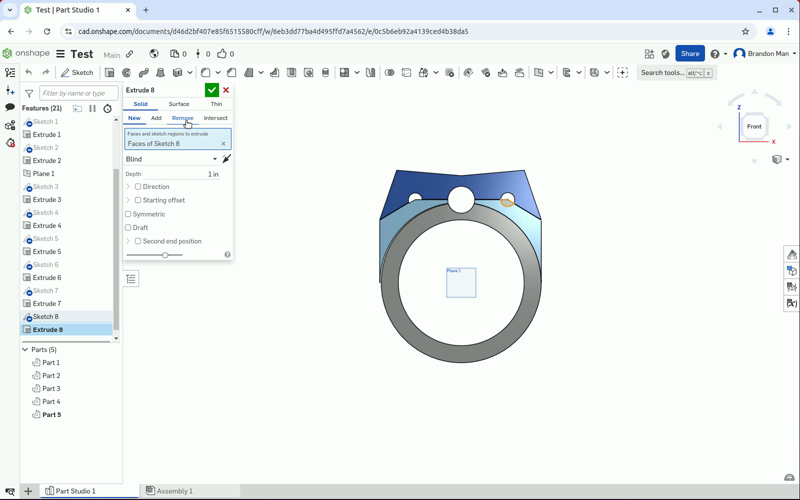
click(186, 120)
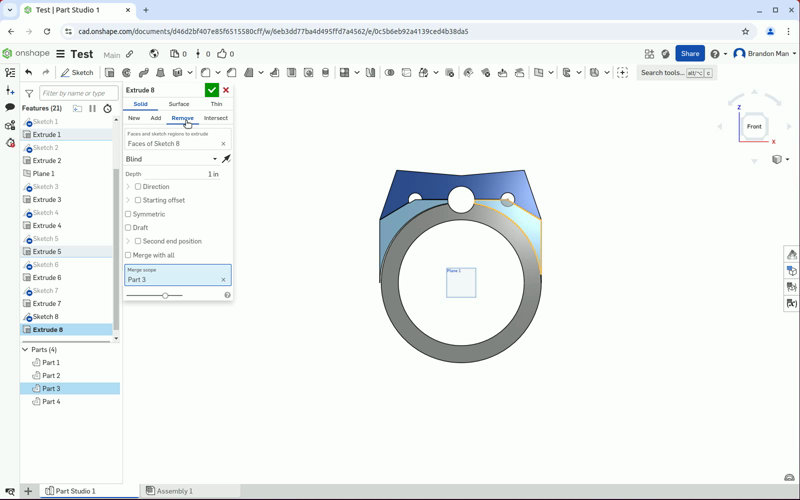
key(tab, 4)
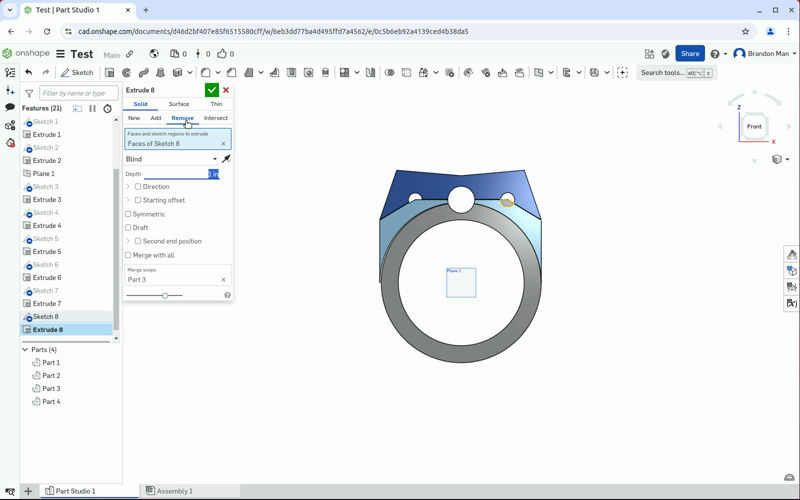
text(30.811)
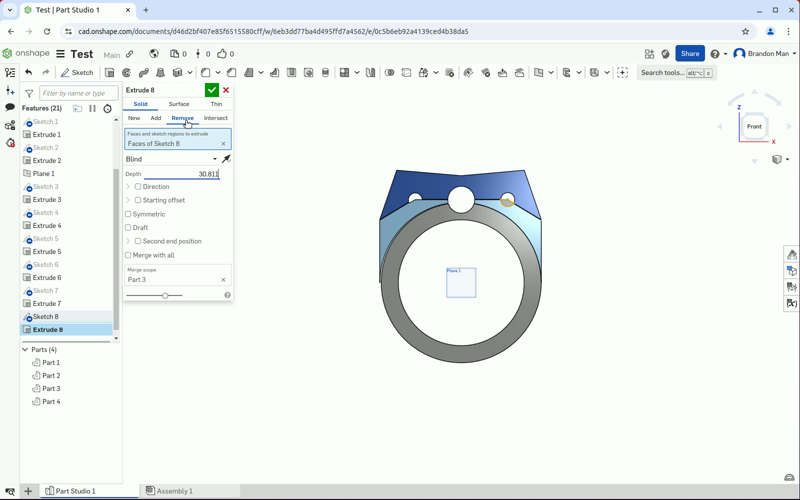
key(tab, 6)
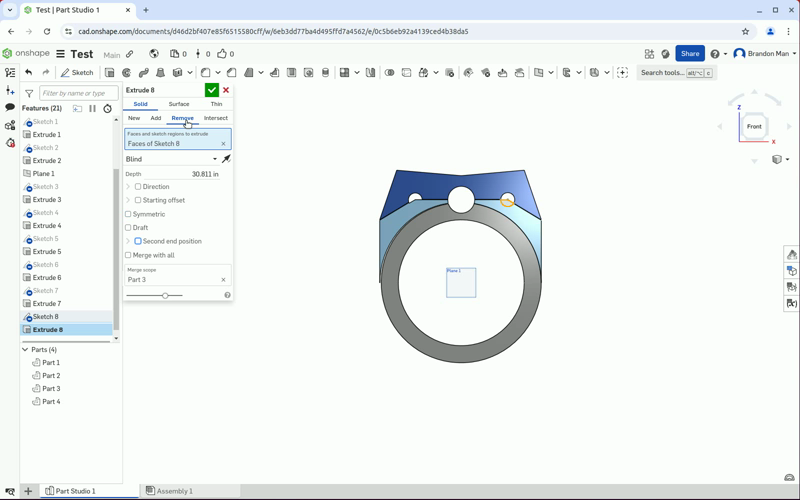
key(space)
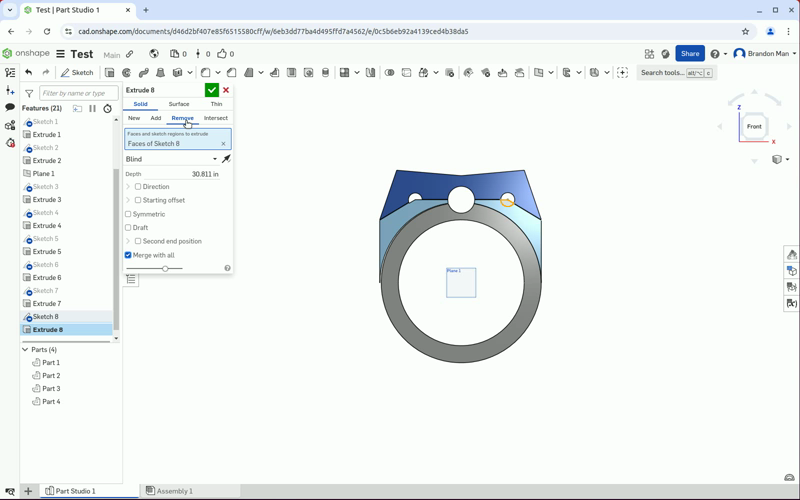
key(enter)
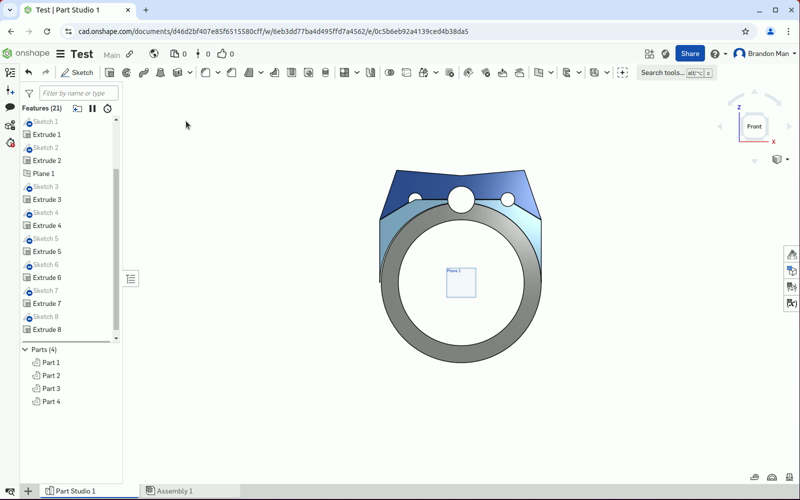
key(shift+h)
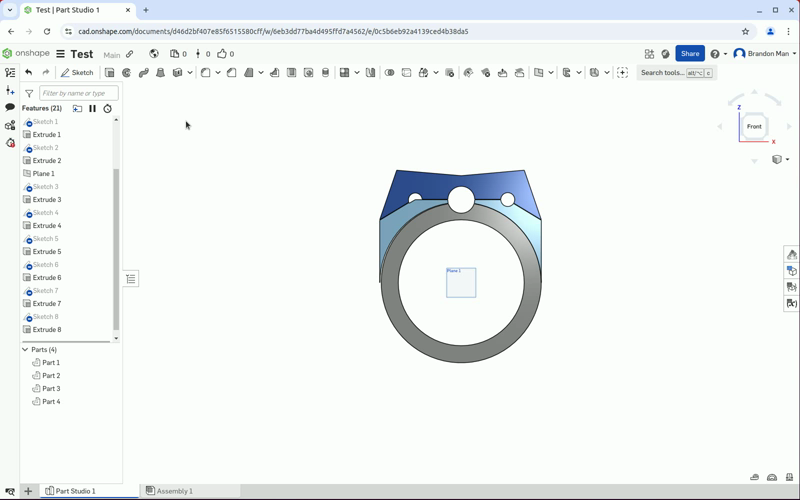
key(shift+h)
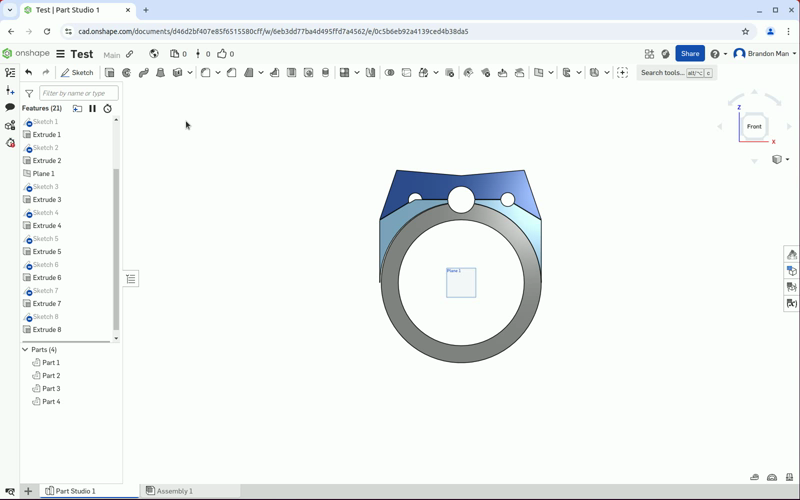
mouse_move(69, 124)
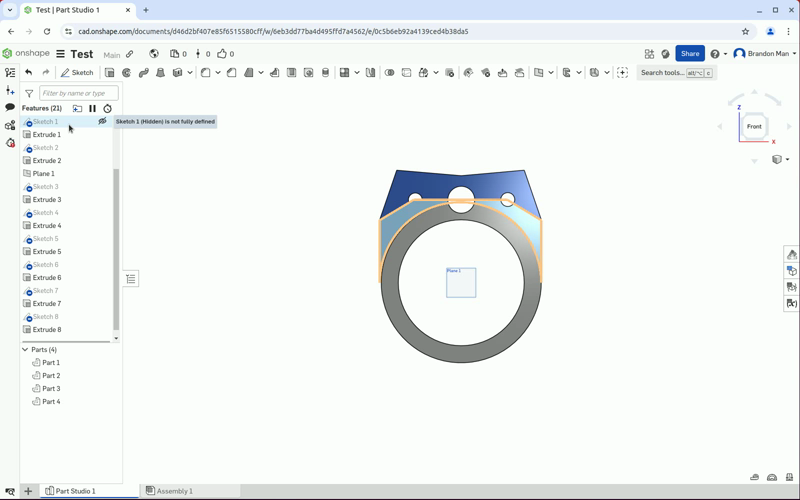
click(69, 124)
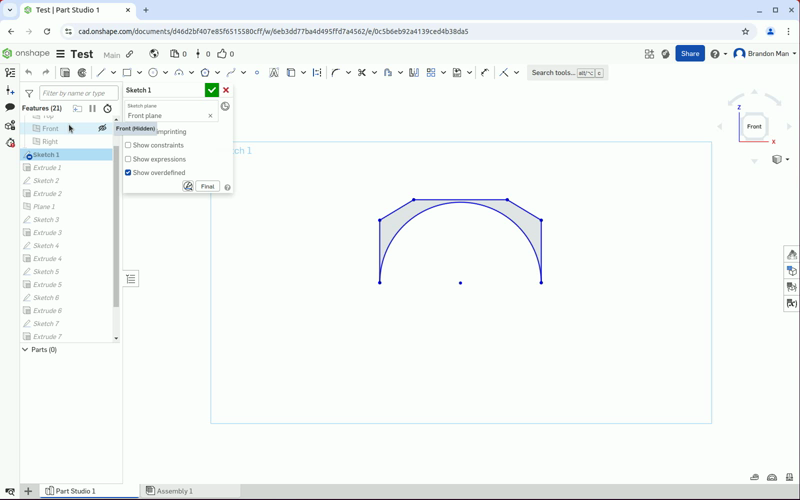
mouse_move(229, 92)
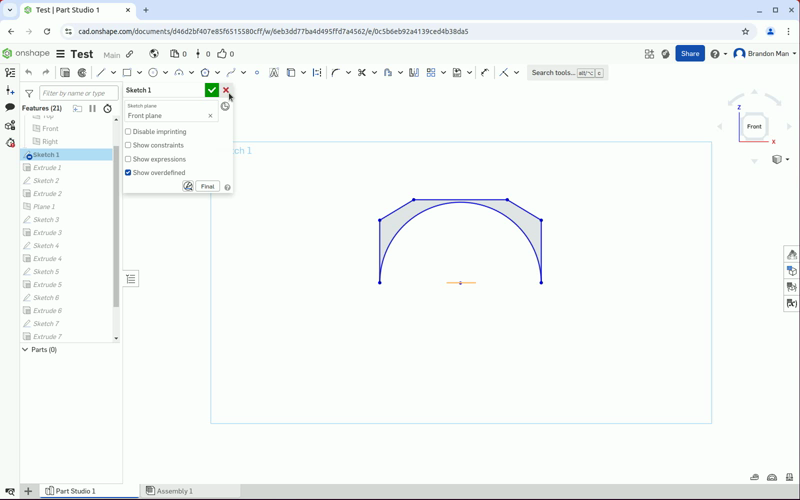
click(229, 92)
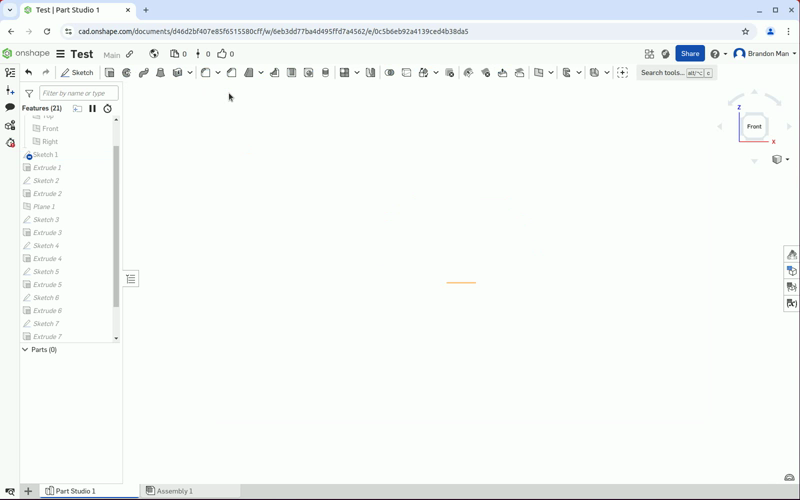
key(shift+s)
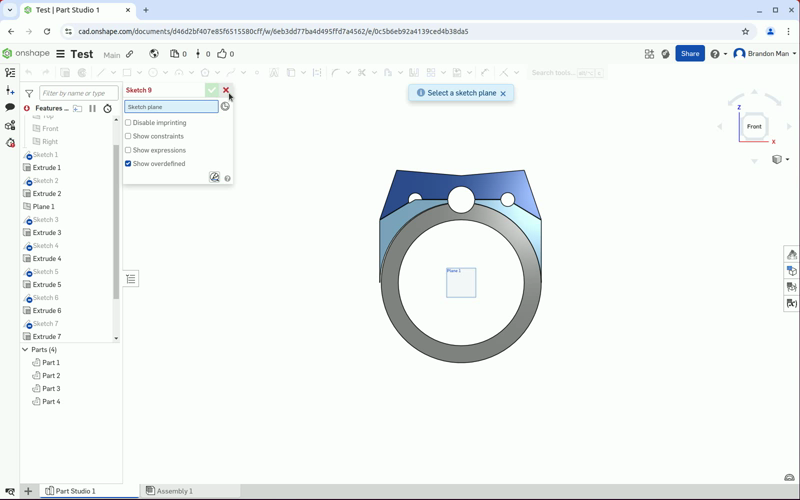
mouse_move(69, 163)
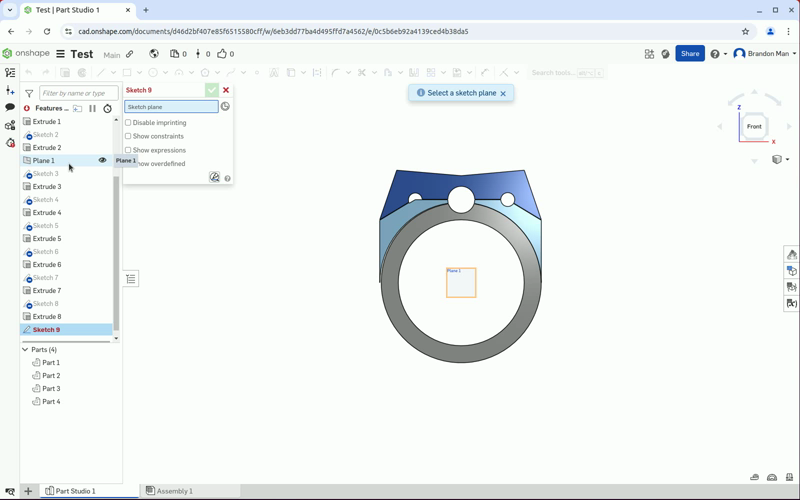
click(69, 163)
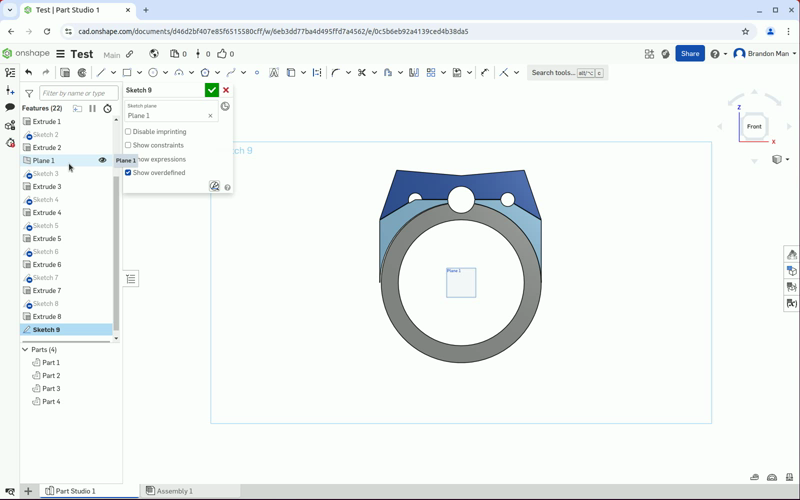
mouse_move(73, 352)
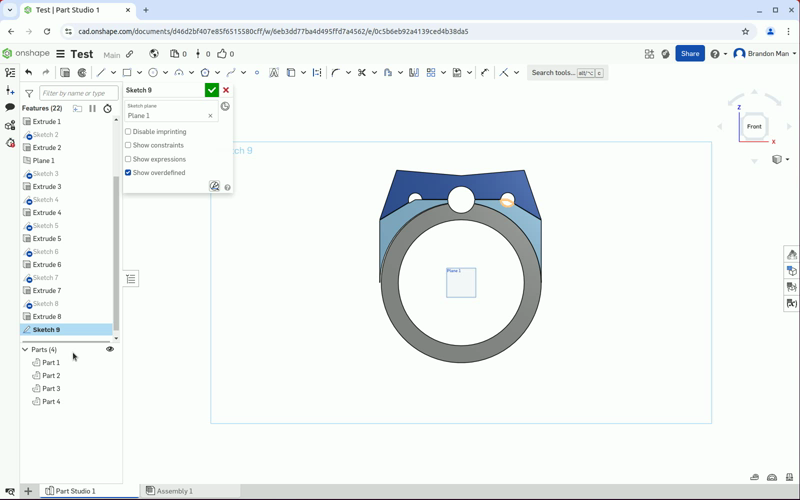
key(y)
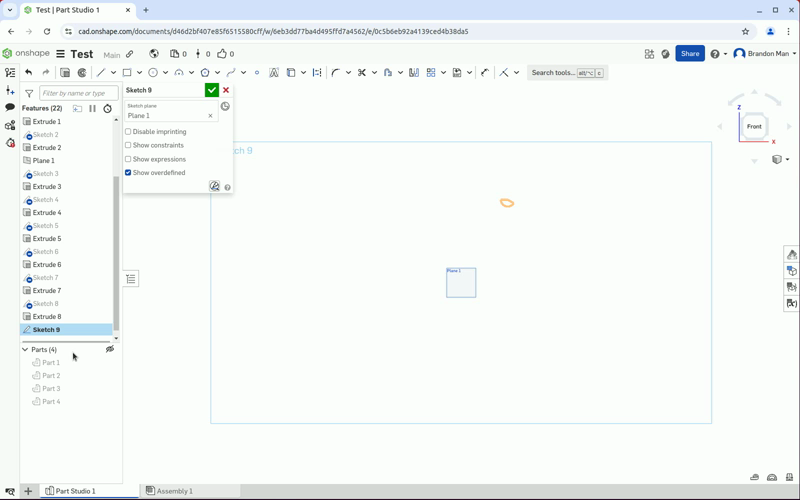
key(a)
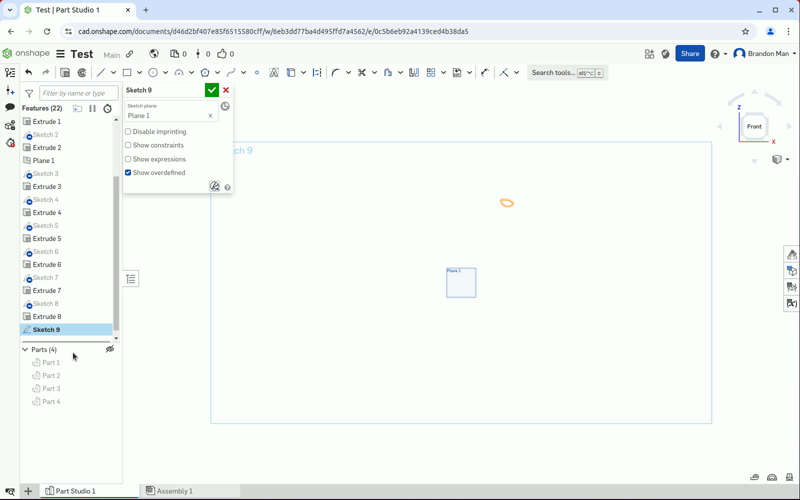
key_down(shift)
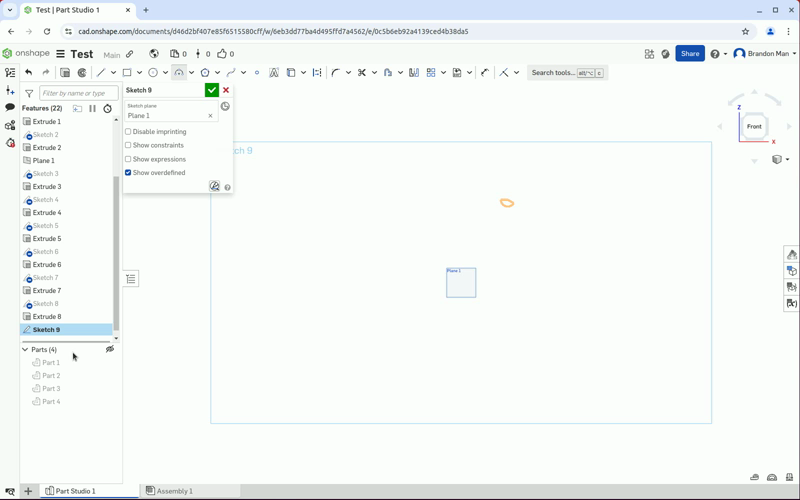
mouse_move(409, 203)
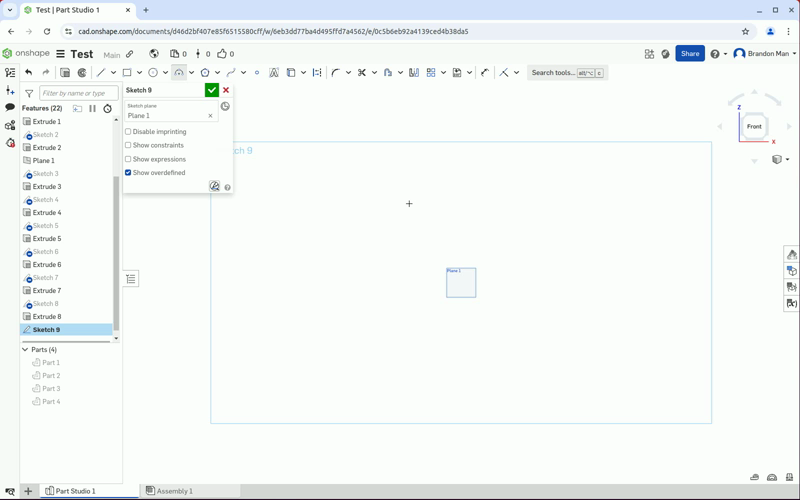
click(409, 203)
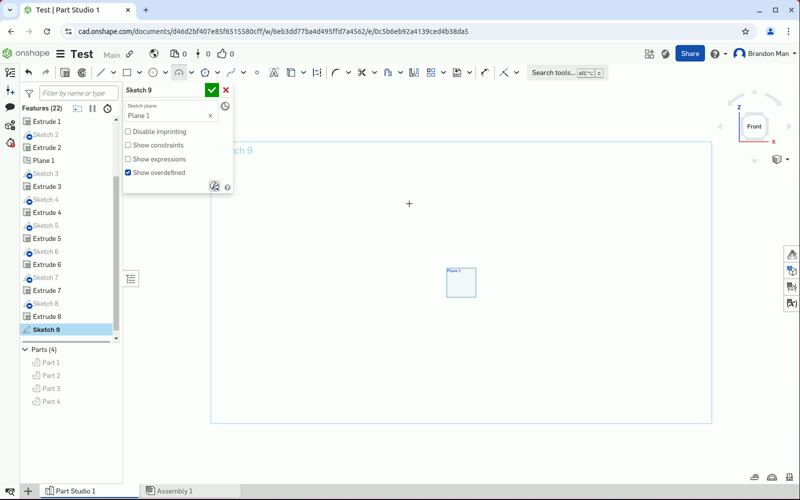
key_up(shift)
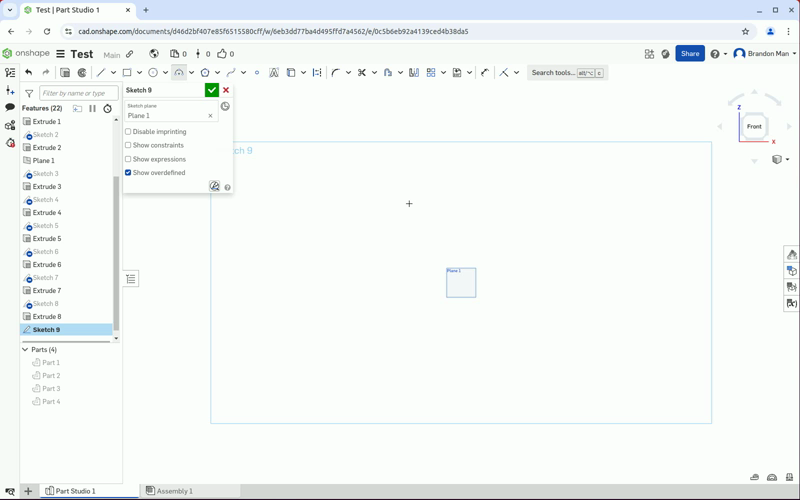
key_down(shift)
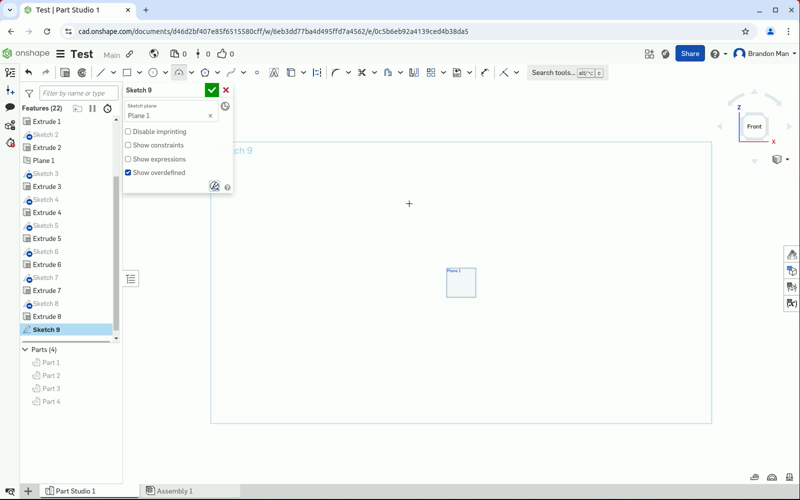
mouse_move(422, 199)
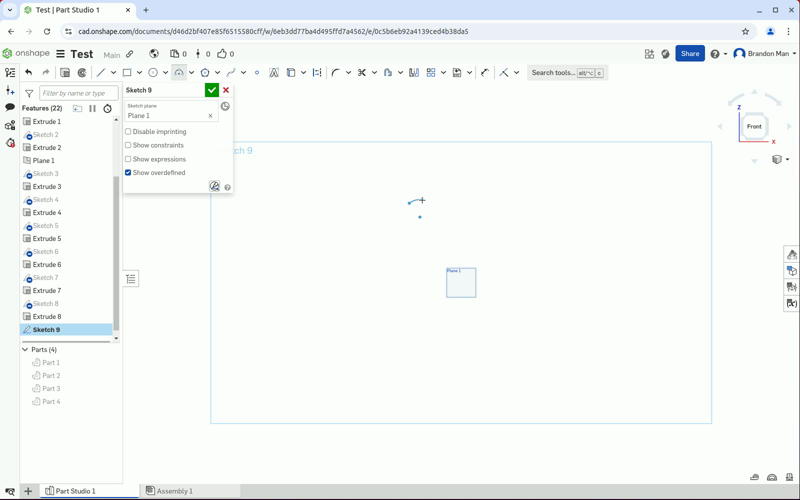
click(422, 199)
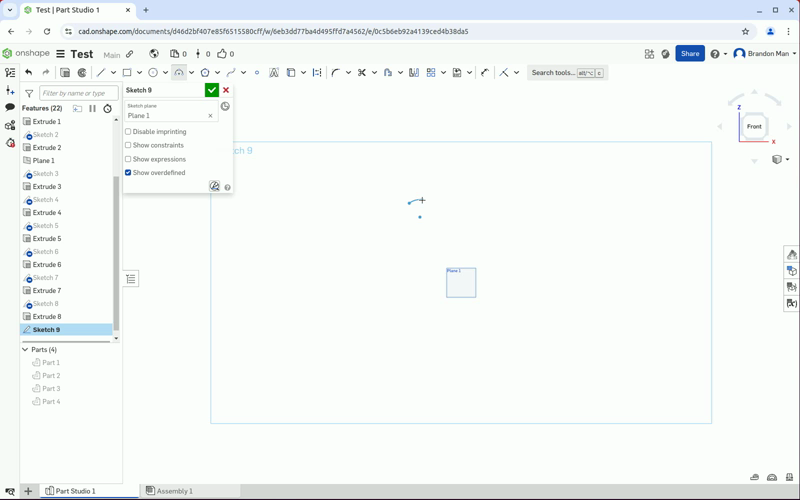
mouse_move(416, 206)
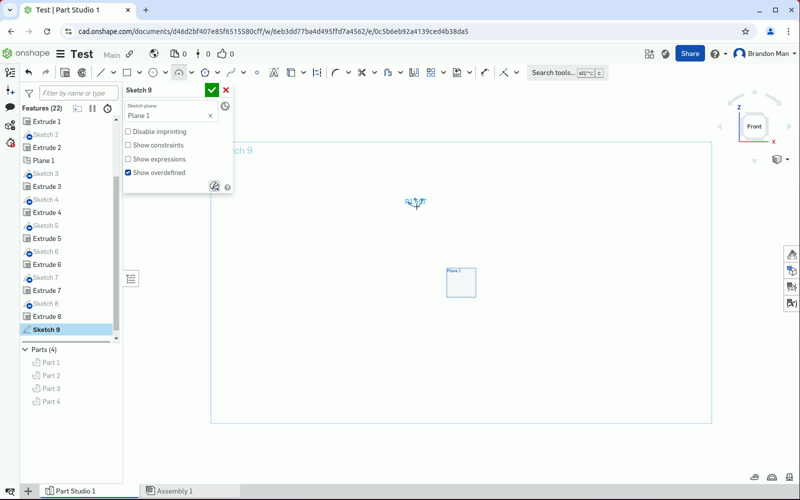
click(416, 206)
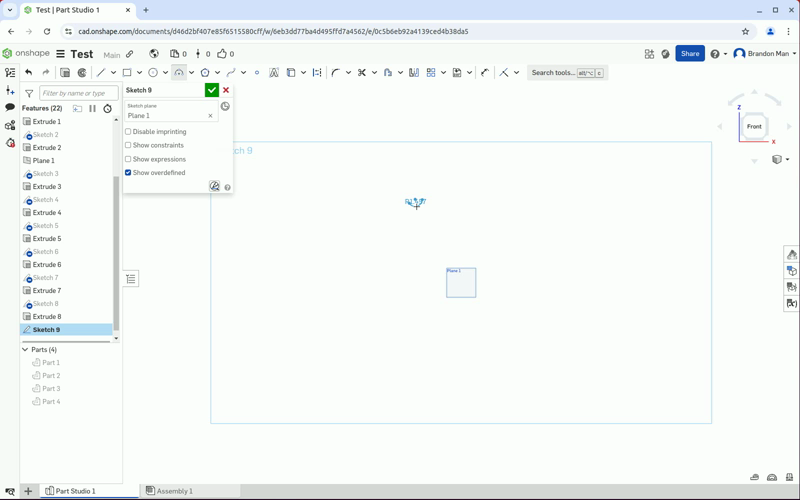
key_up(shift)
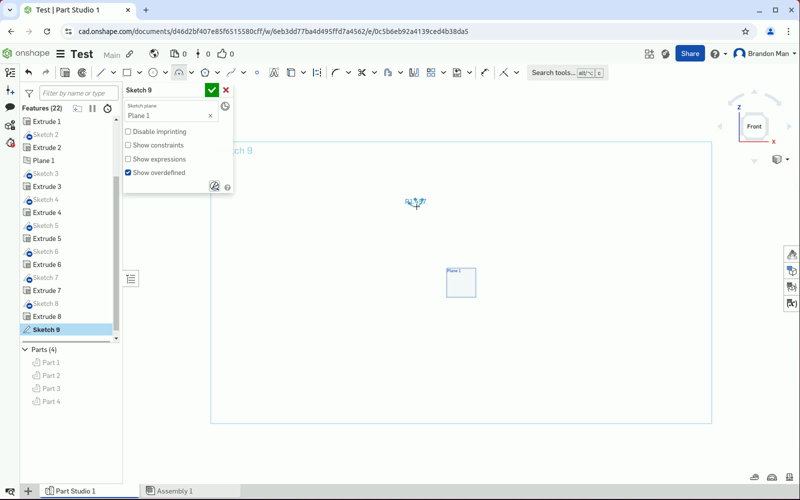
key(esc)
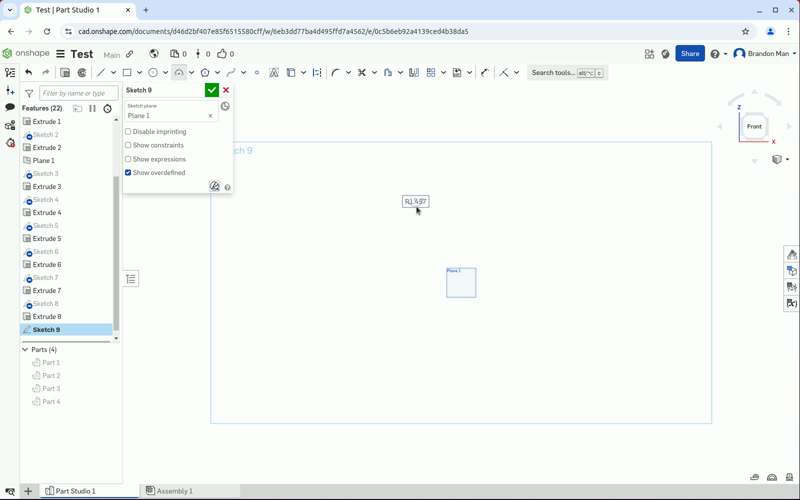
key(l)
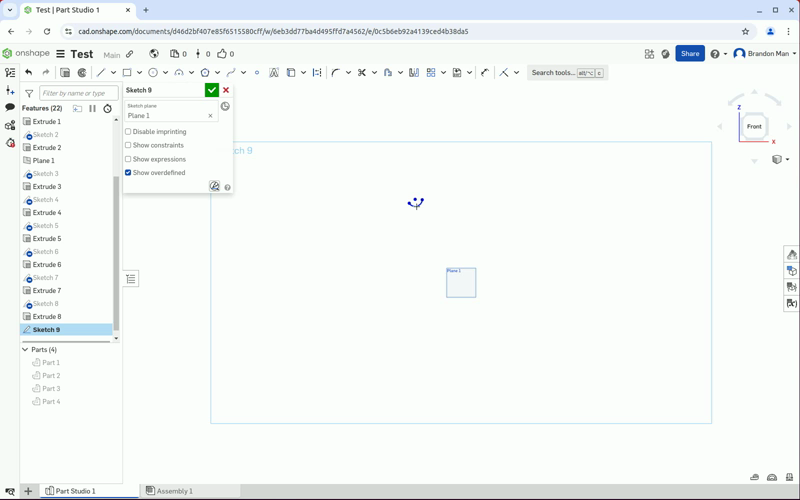
mouse_move(422, 199)
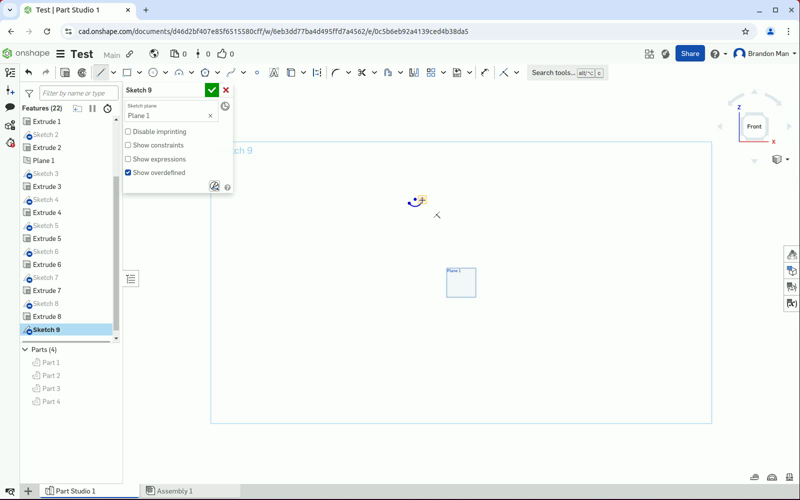
click(422, 199)
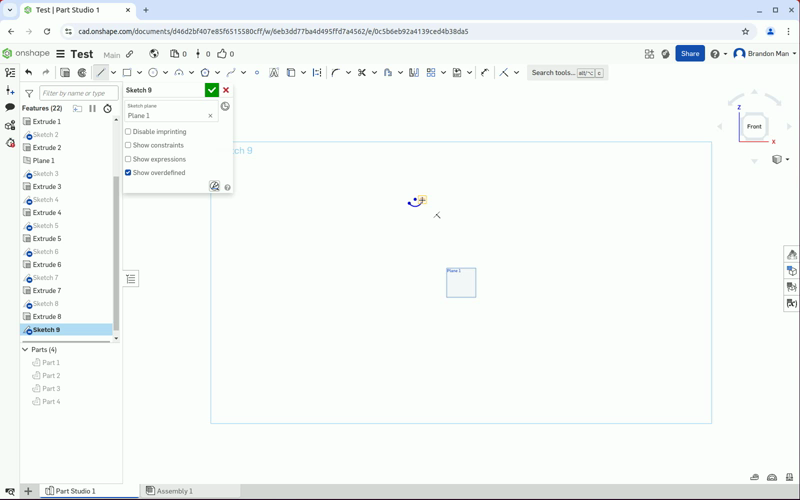
key_down(shift)
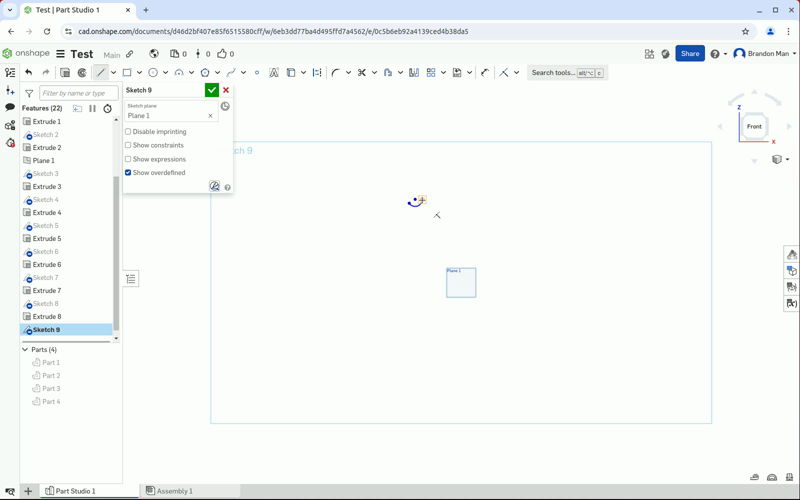
mouse_move(452, 199)
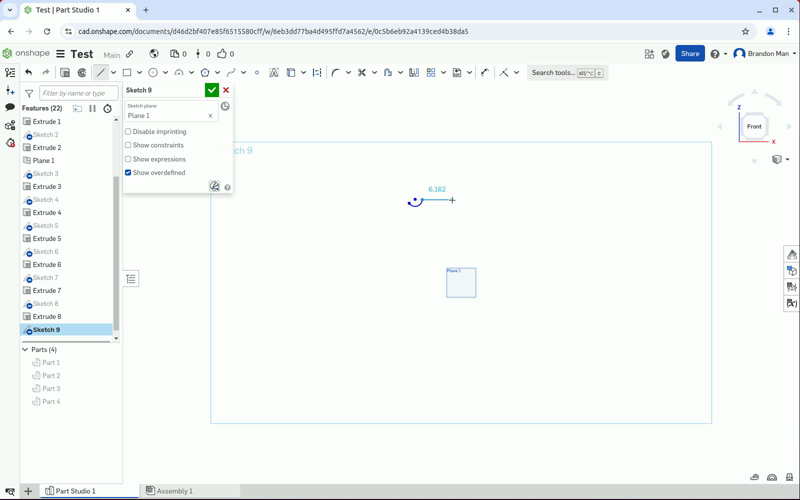
mouse_move(415, 199)
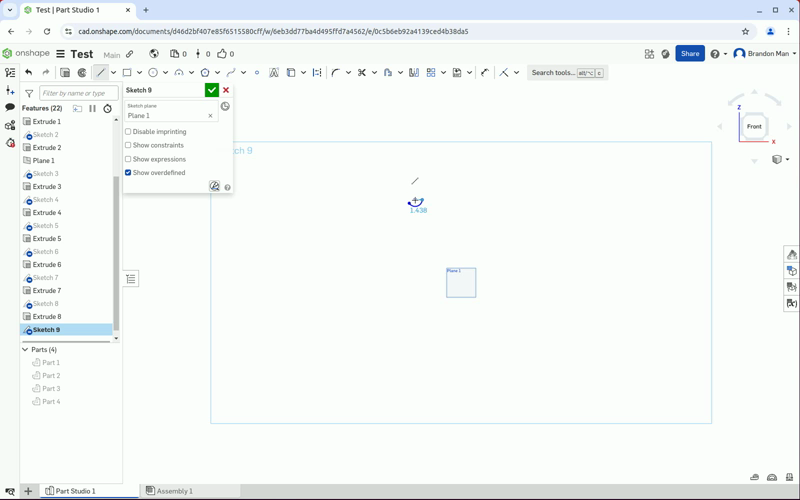
scroll(6)
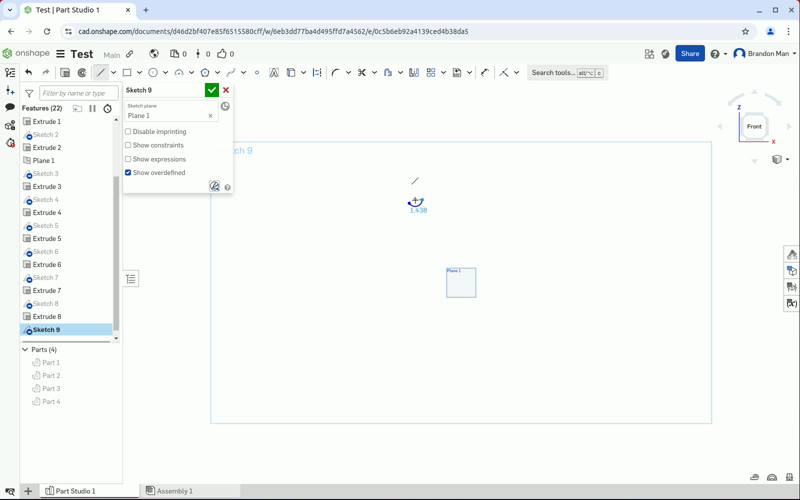
scroll(6)
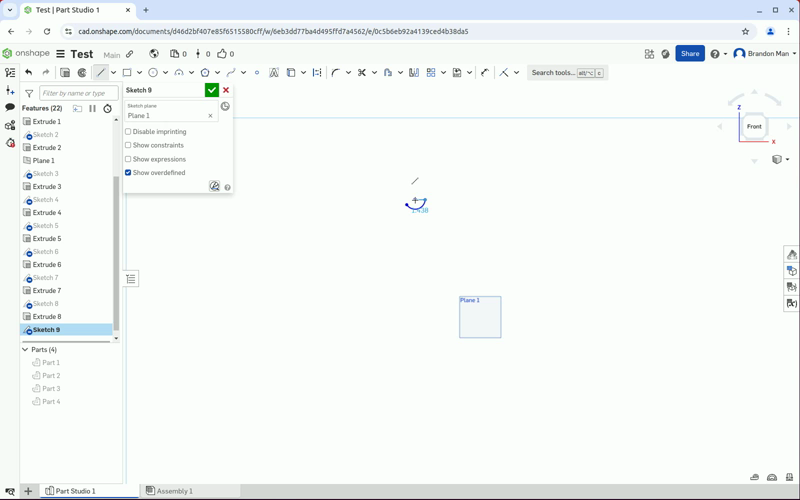
scroll(6)
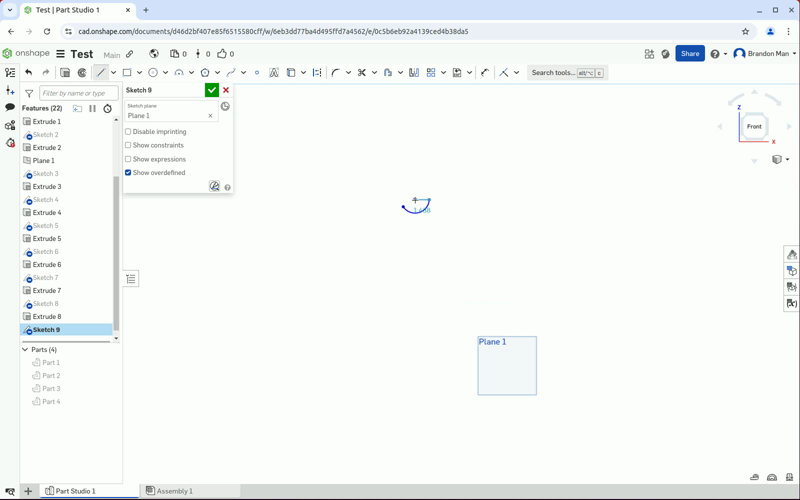
scroll(6)
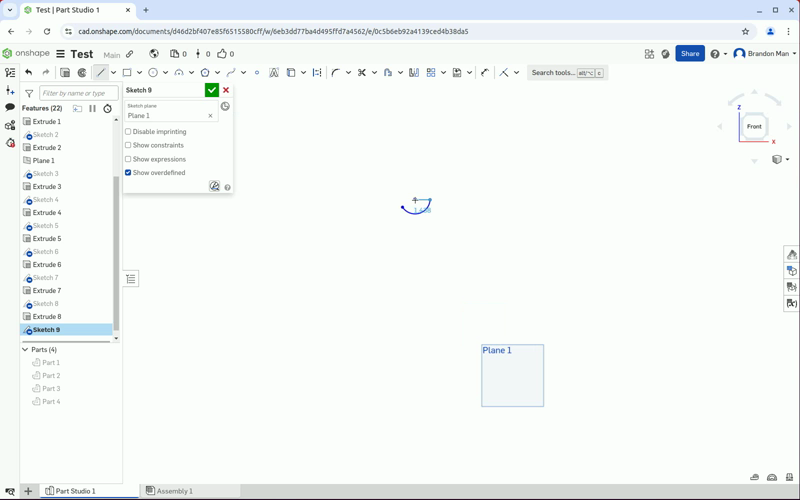
scroll(6)
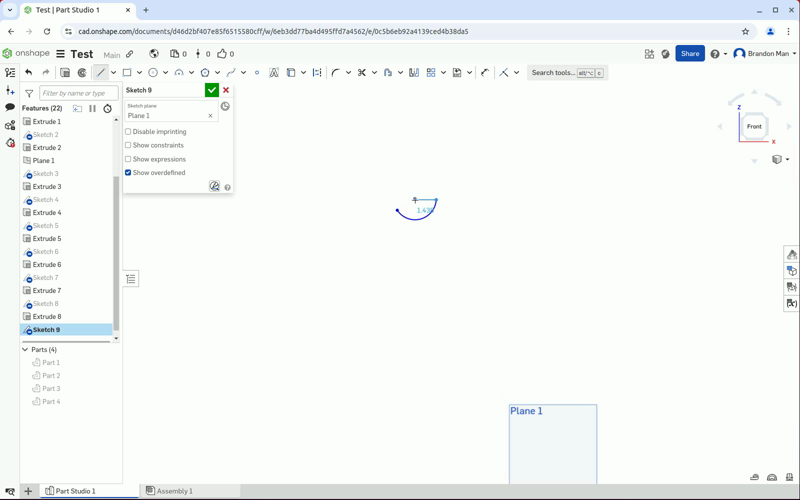
scroll(6)
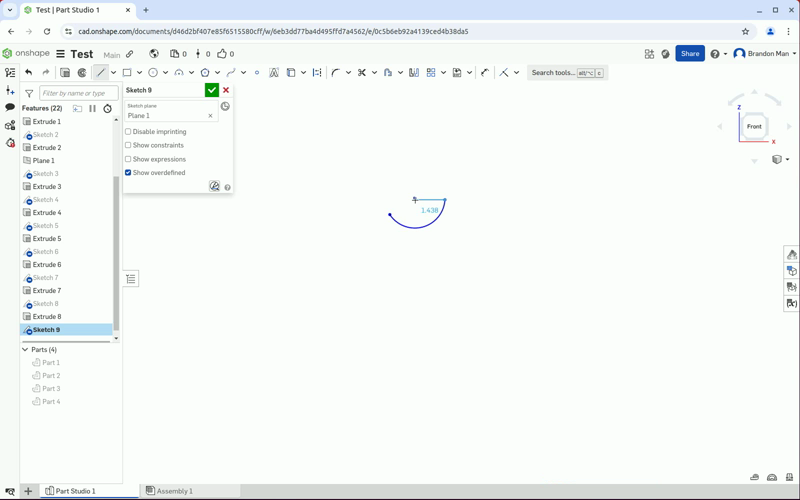
scroll(6)
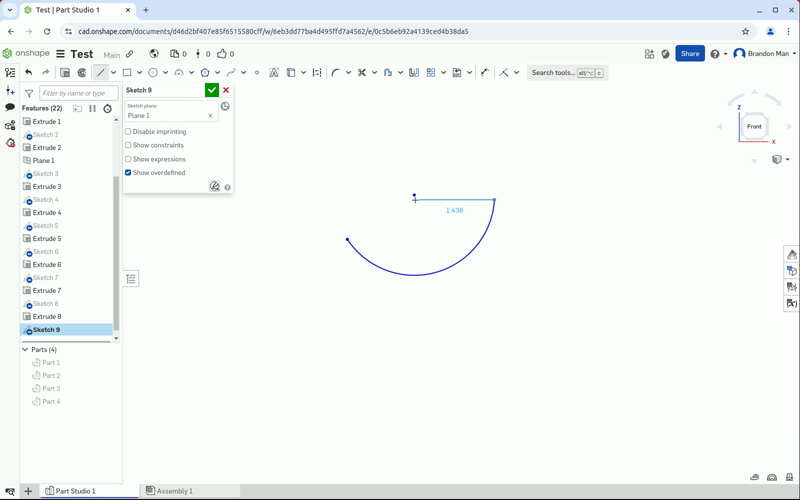
click(415, 199)
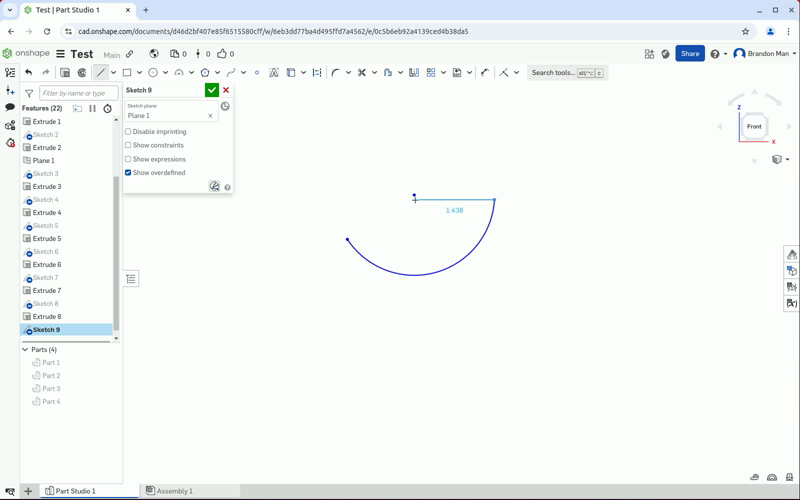
scroll(-6)
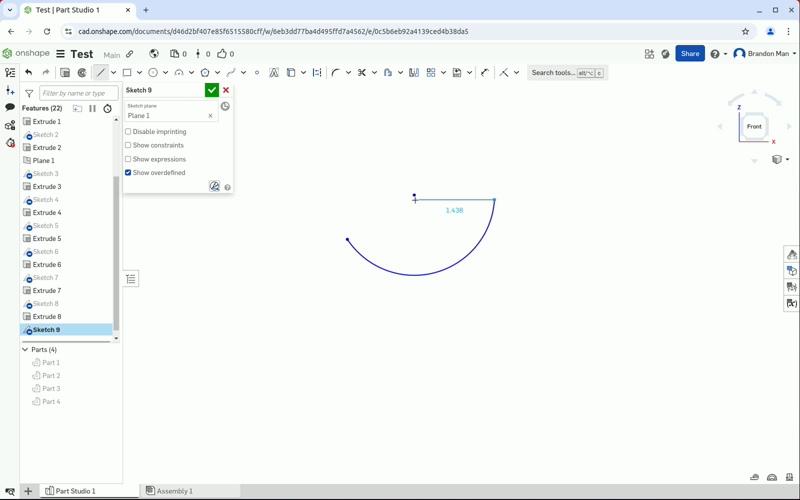
scroll(-6)
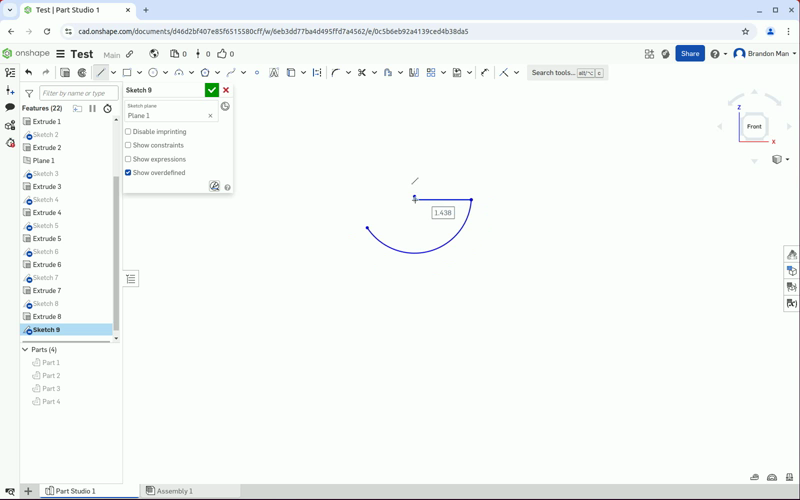
scroll(-6)
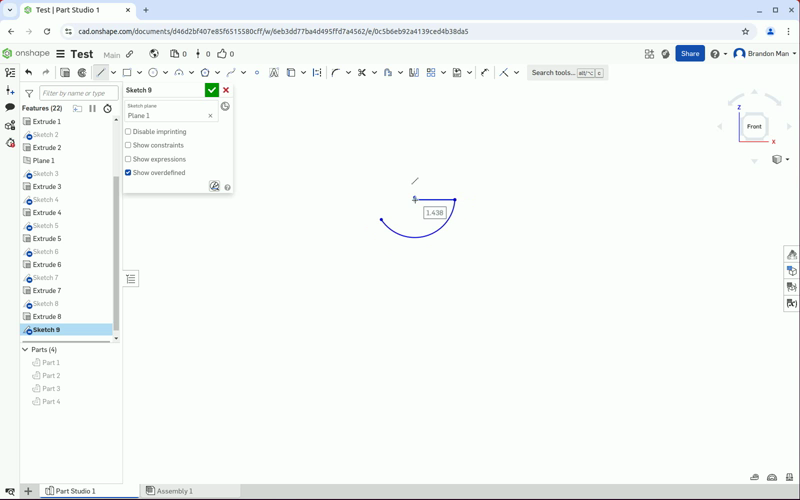
scroll(-6)
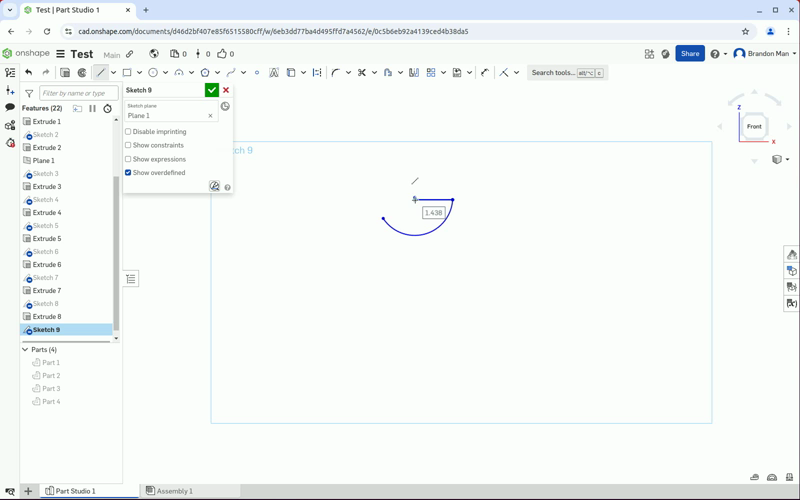
scroll(-6)
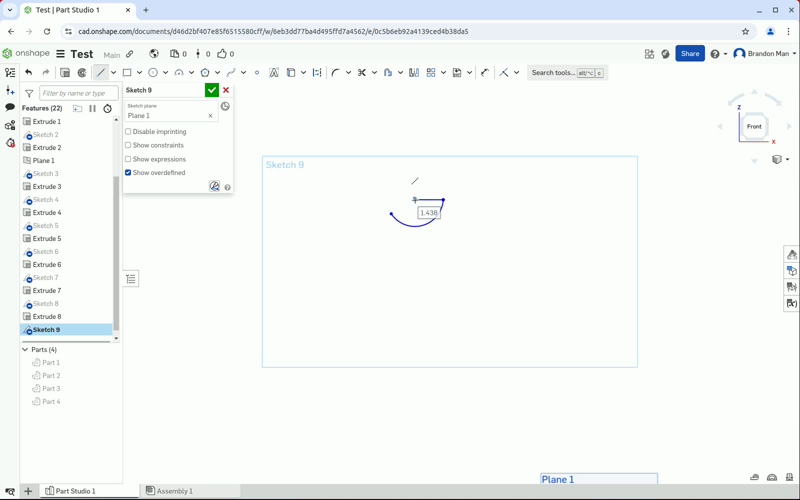
scroll(-6)
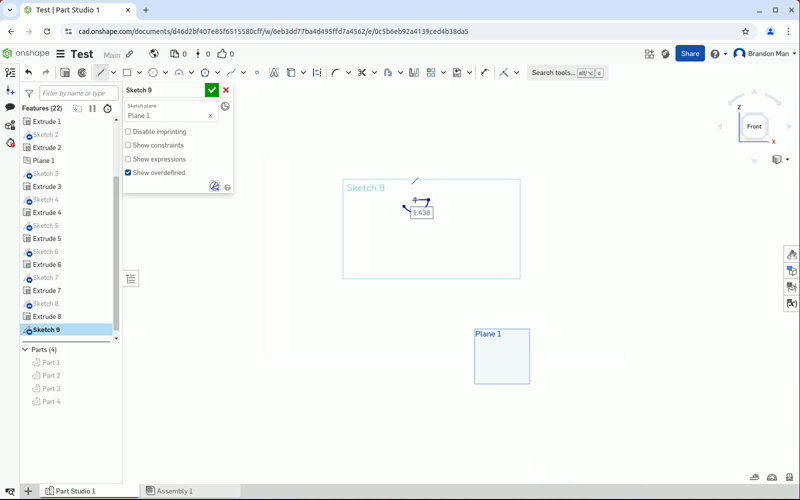
scroll(-6)
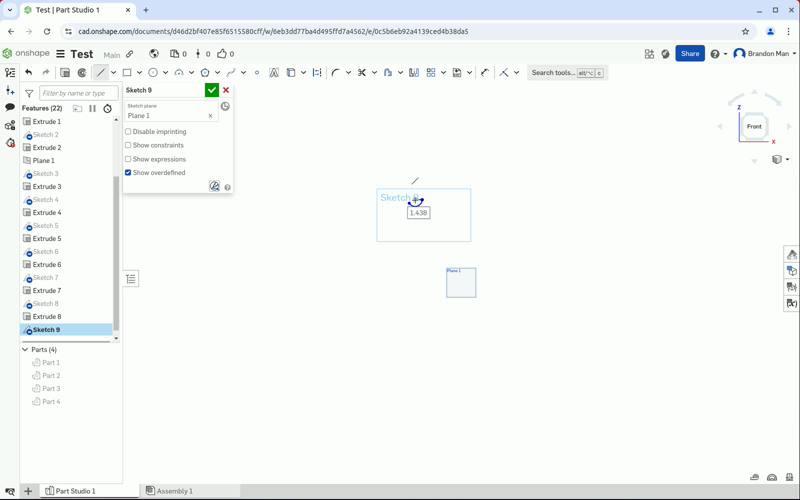
key_up(shift)
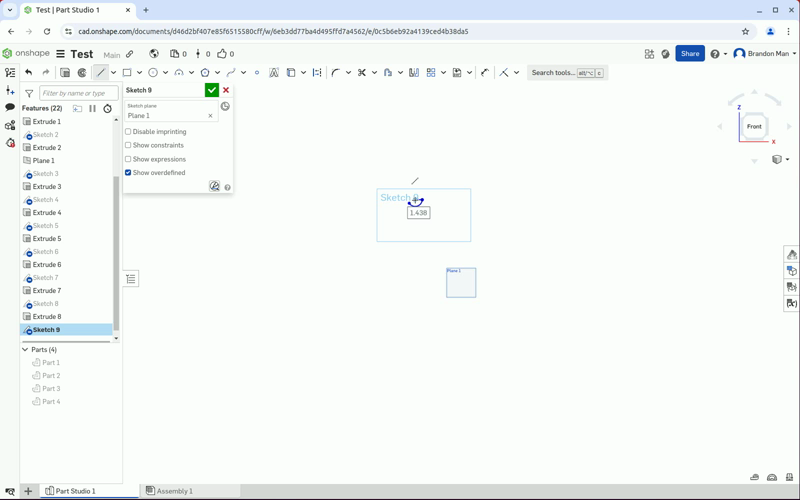
mouse_move(445, 199)
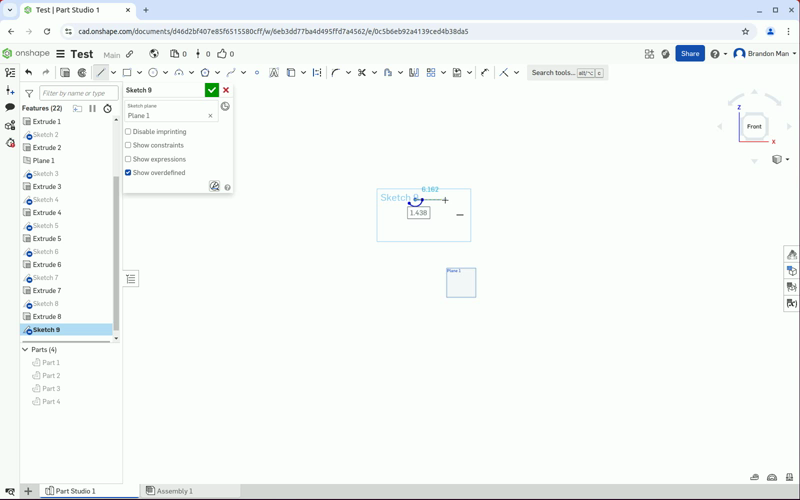
key_down(shift)
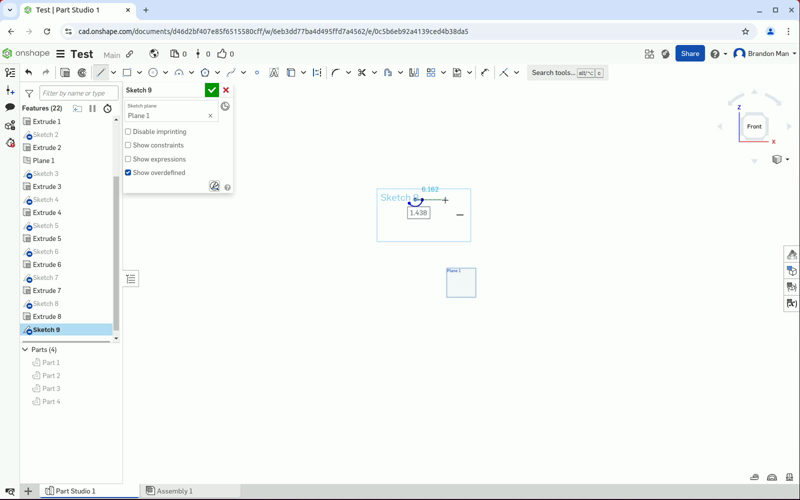
mouse_move(409, 203)
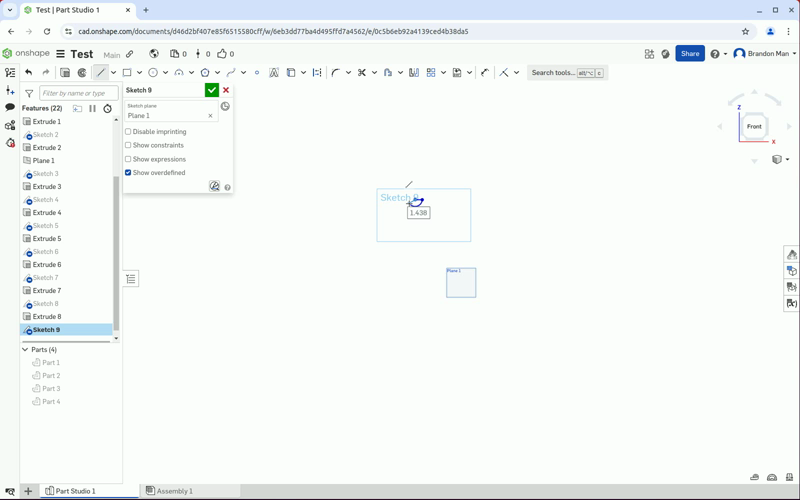
scroll(6)
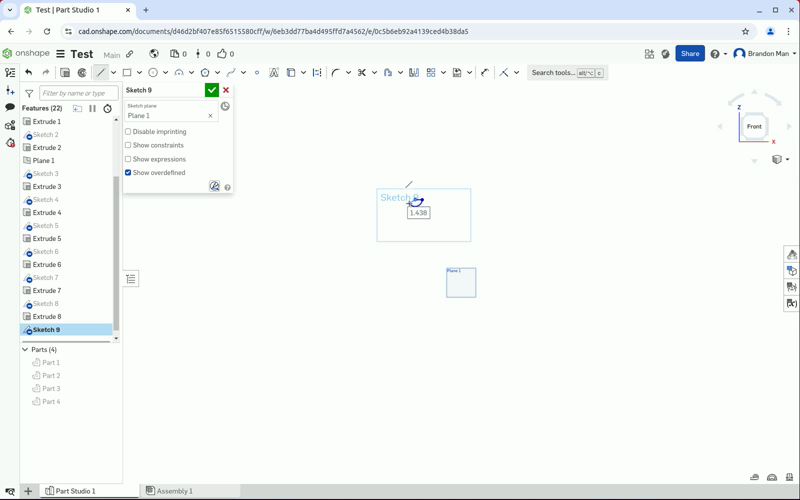
scroll(6)
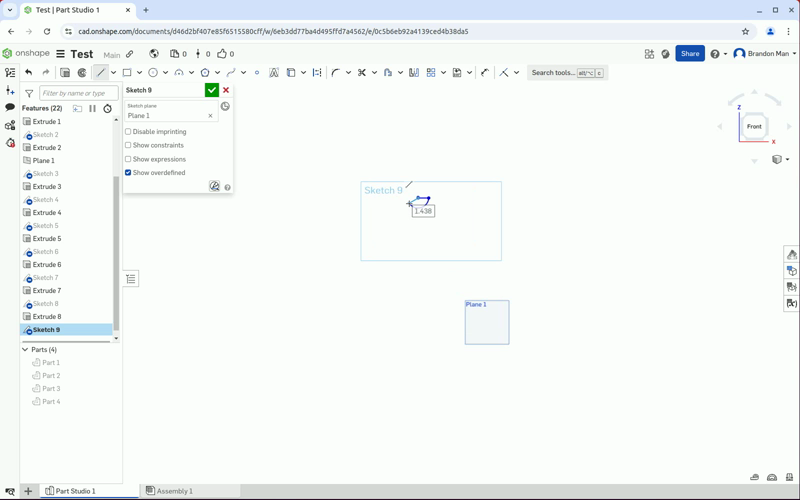
scroll(6)
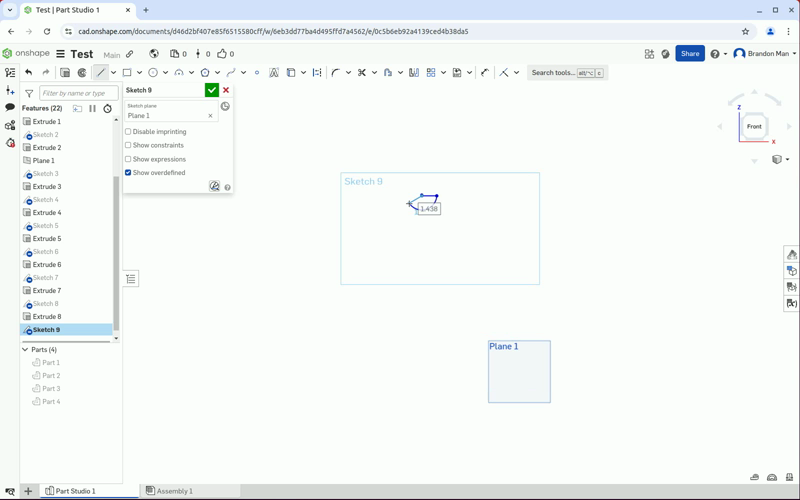
scroll(6)
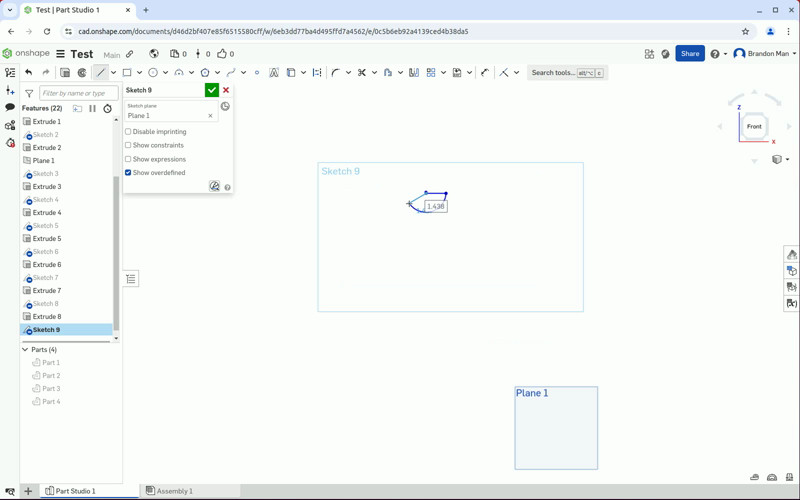
scroll(6)
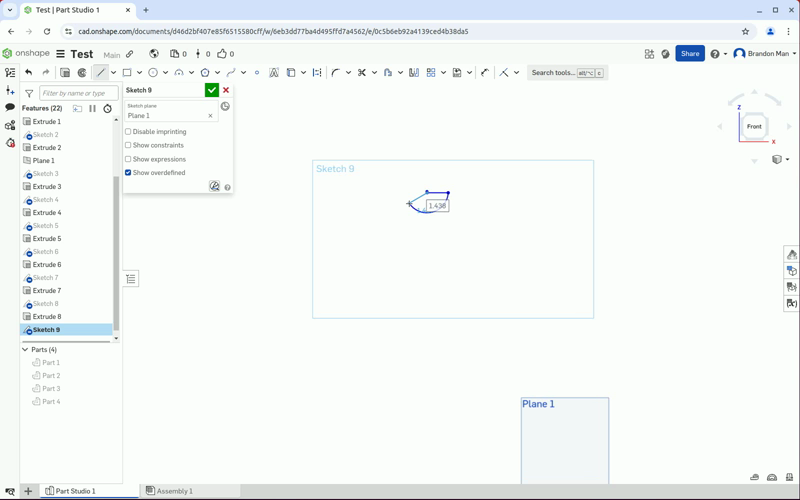
scroll(6)
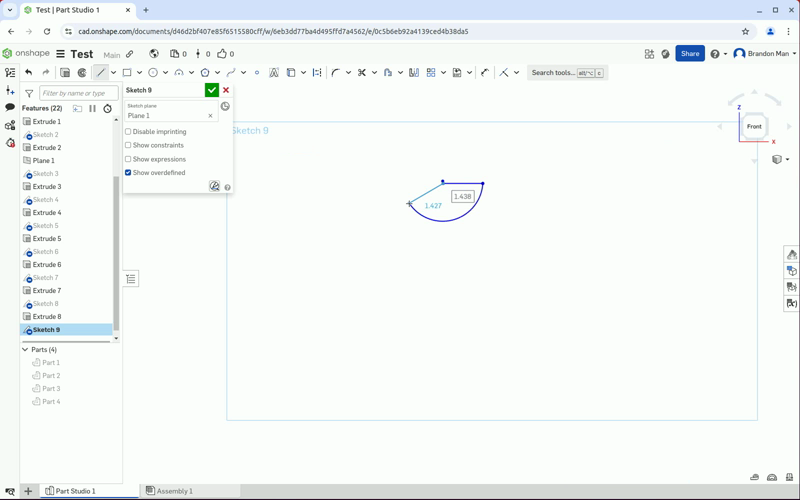
scroll(6)
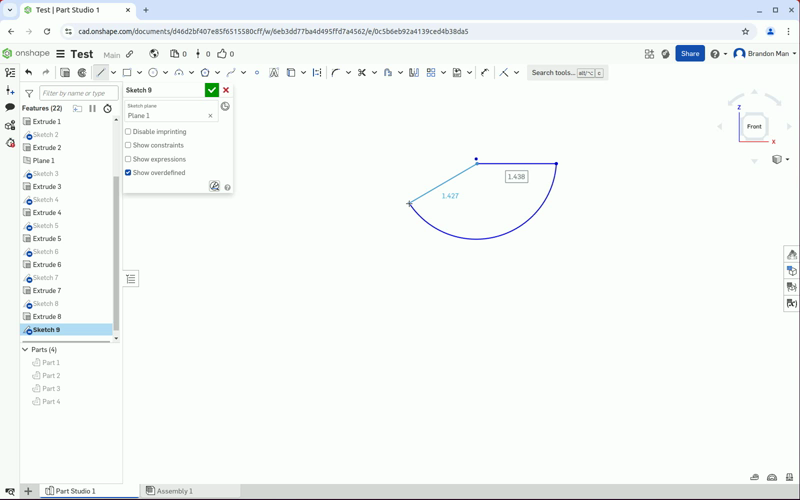
key_up(shift)
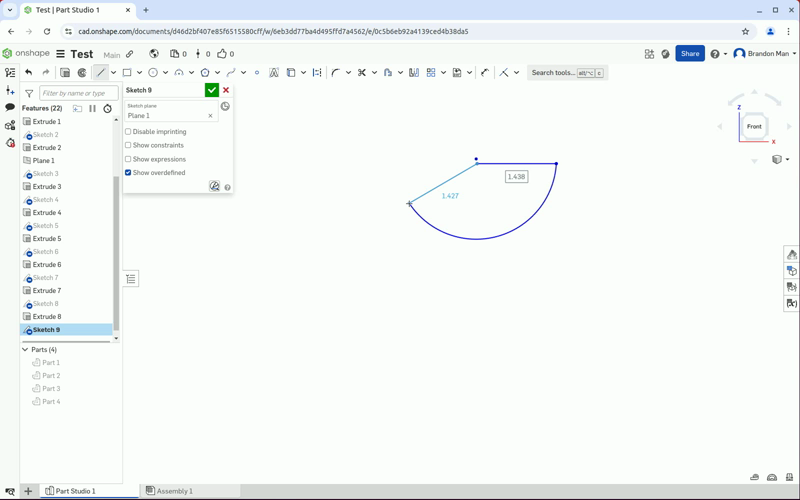
click(409, 203)
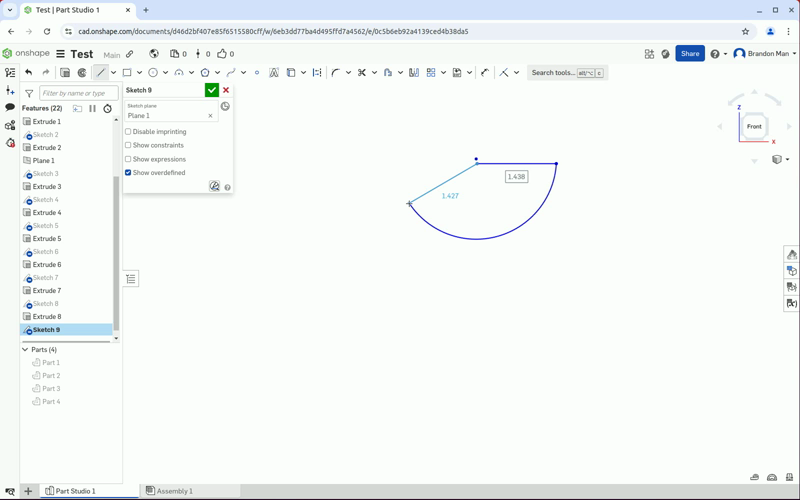
scroll(-6)
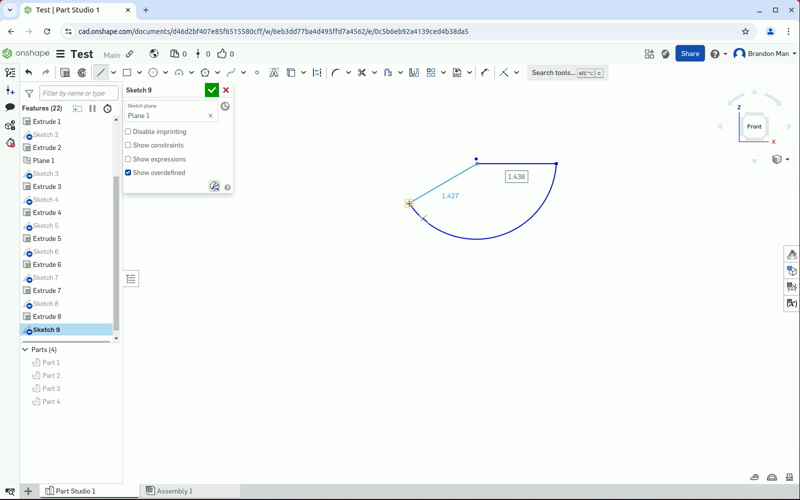
scroll(-6)
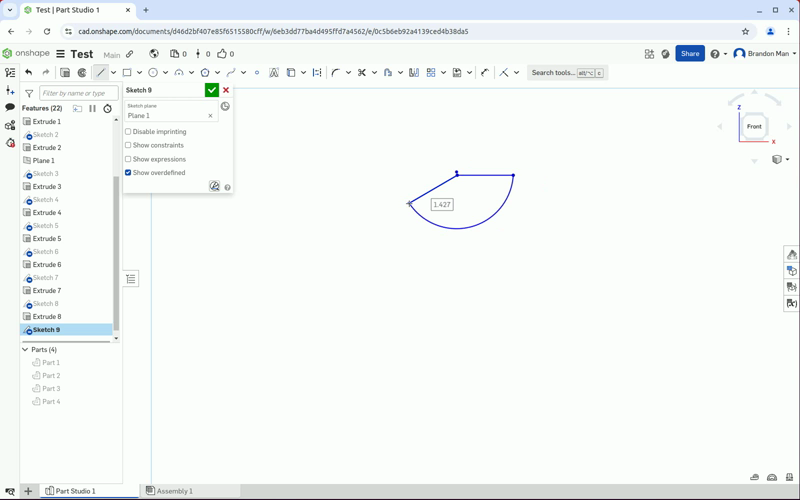
scroll(-6)
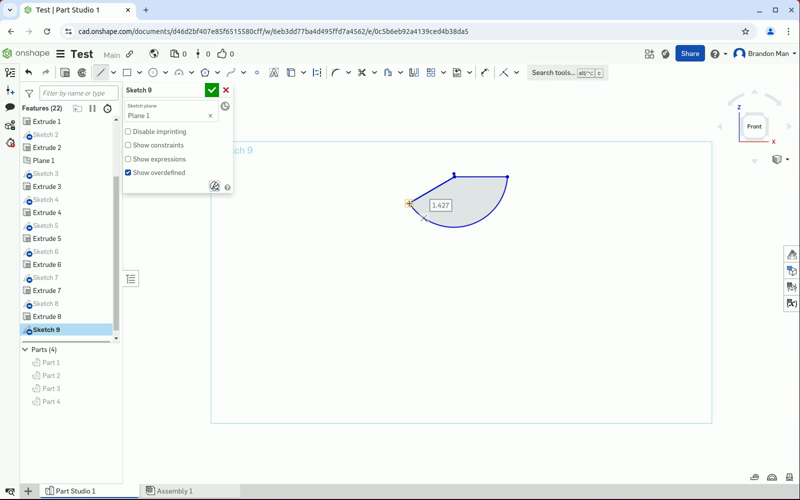
scroll(-6)
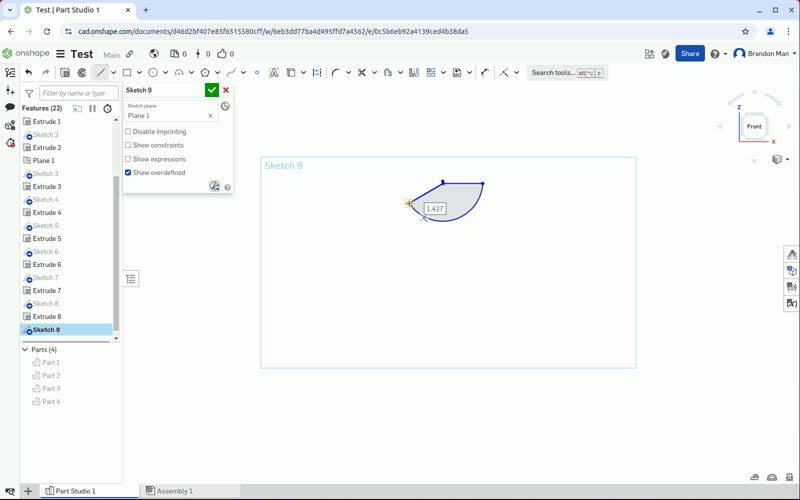
scroll(-6)
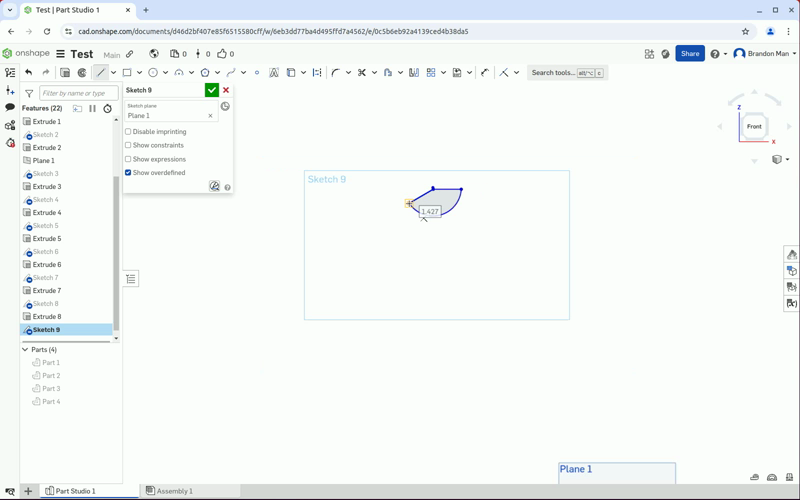
scroll(-6)
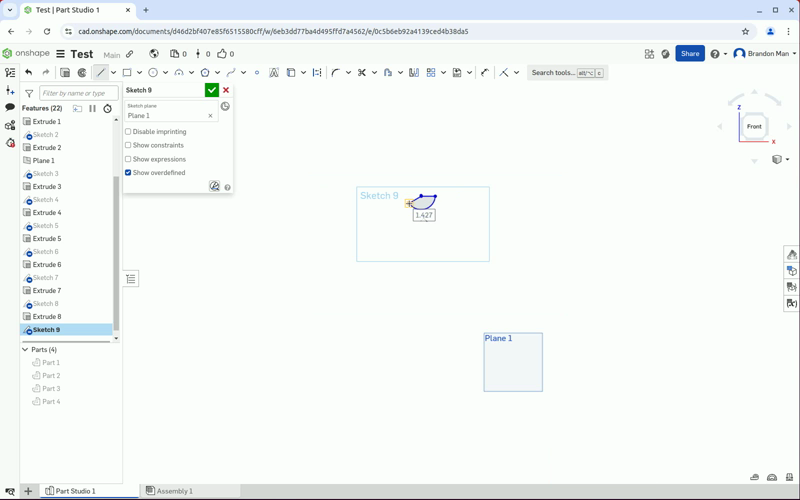
scroll(-6)
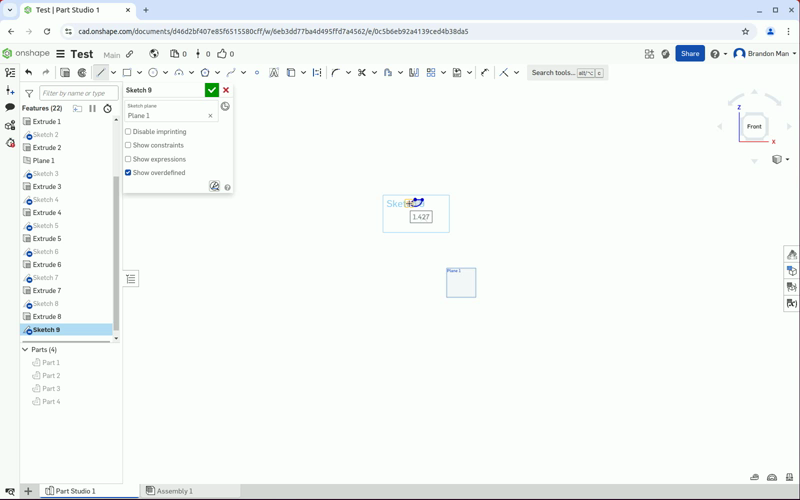
key(esc)
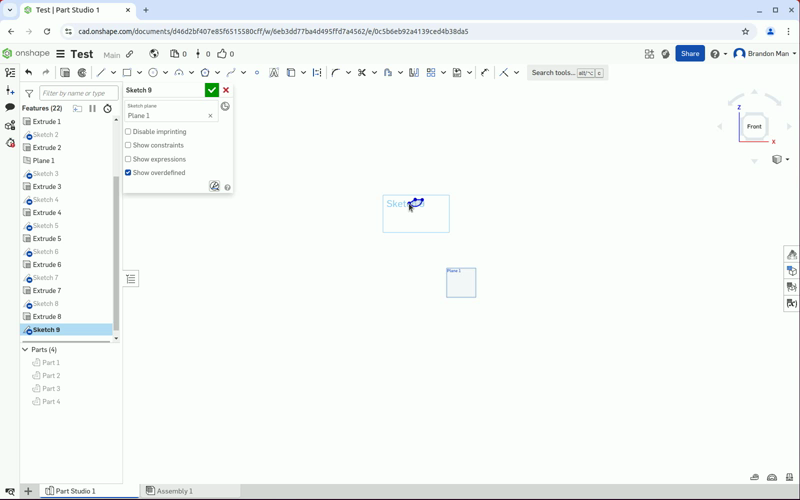
mouse_move(414, 201)
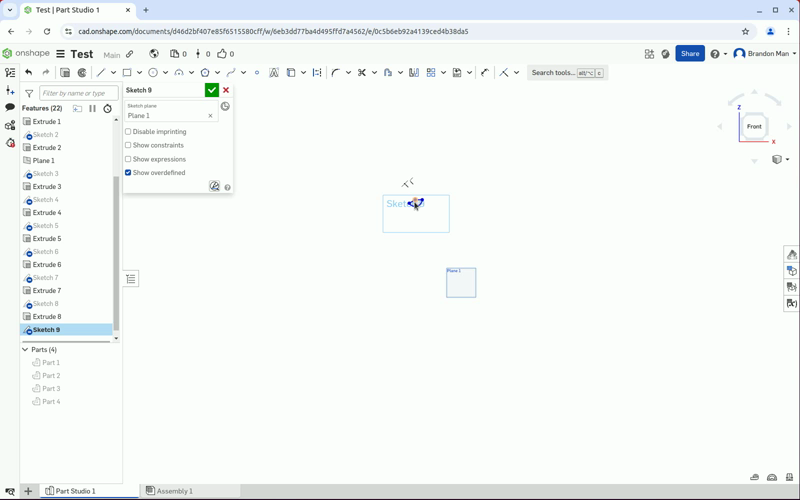
scroll(6)
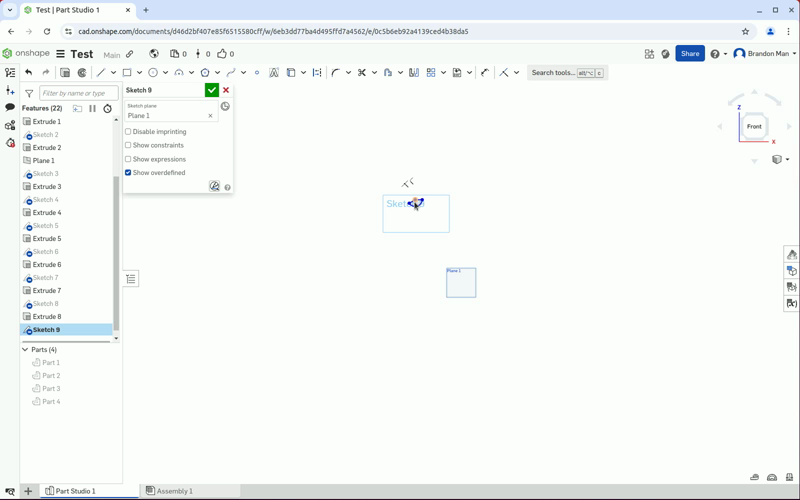
scroll(6)
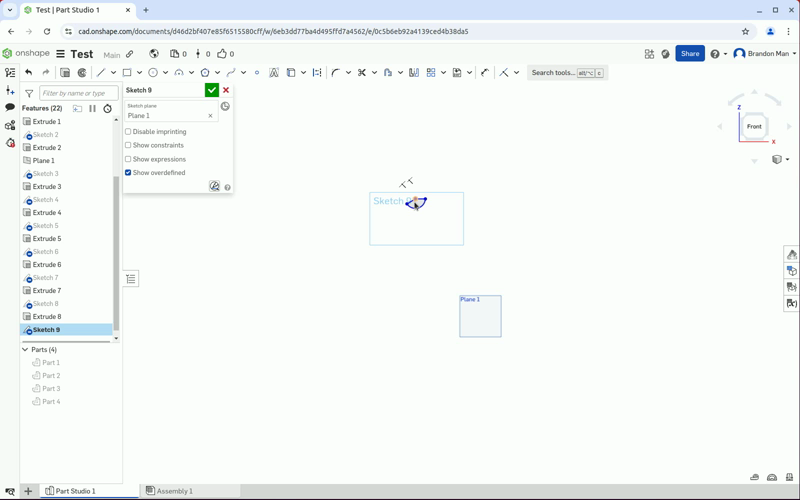
scroll(6)
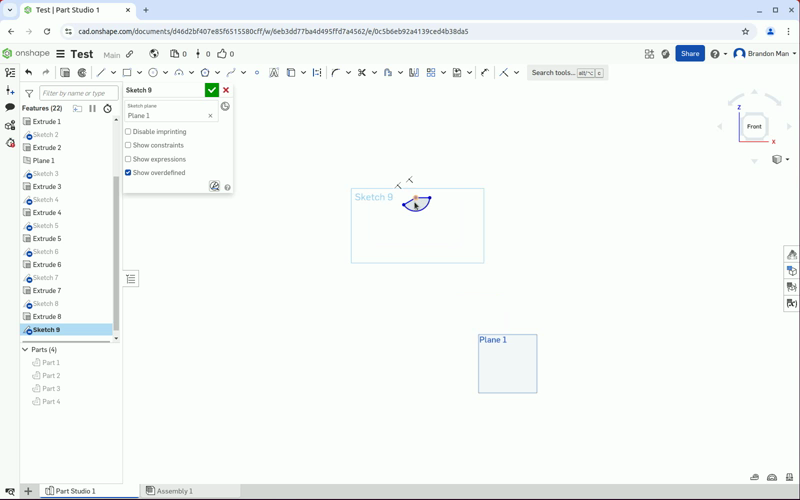
scroll(6)
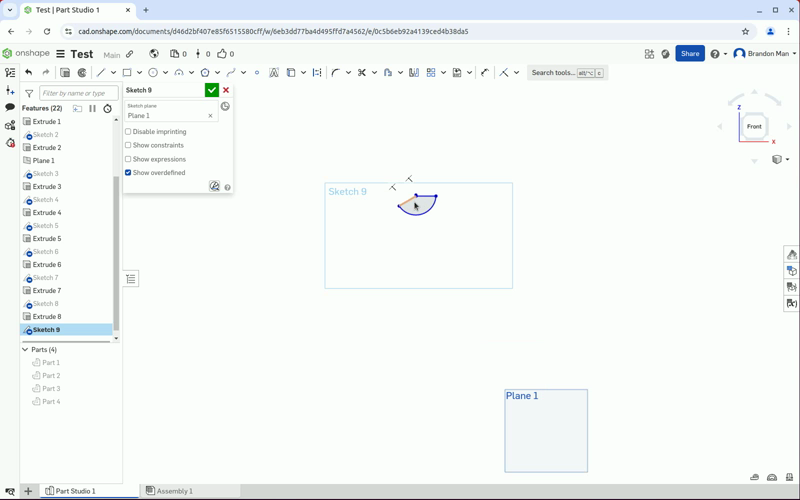
scroll(6)
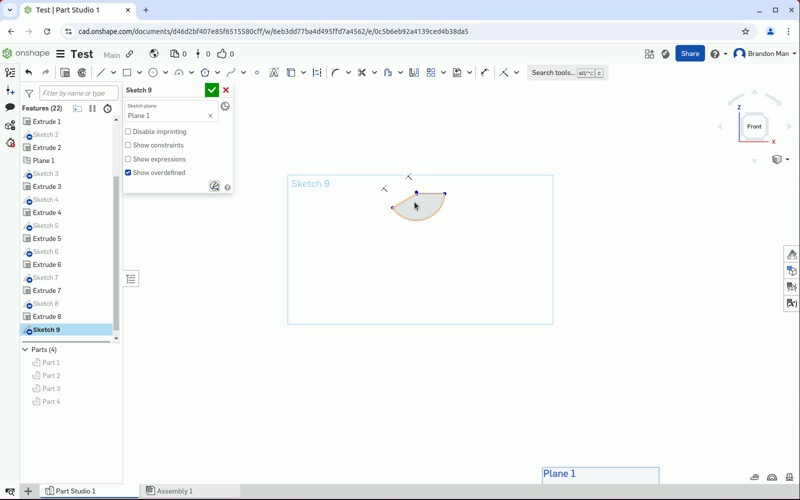
scroll(6)
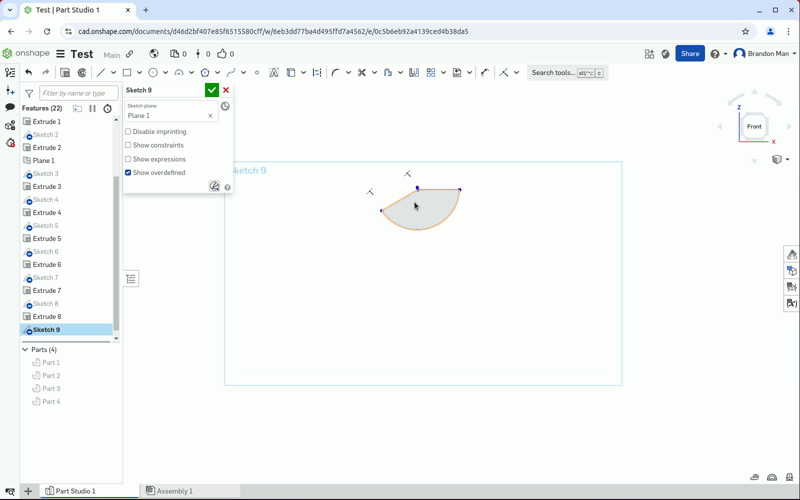
scroll(6)
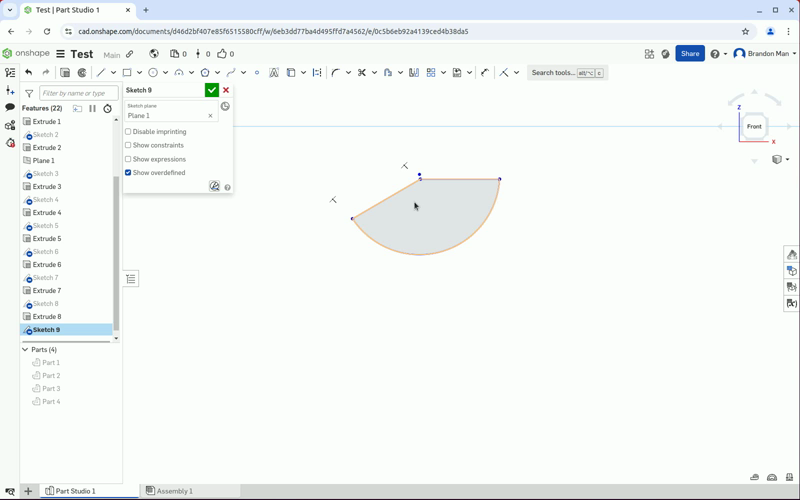
click(414, 201)
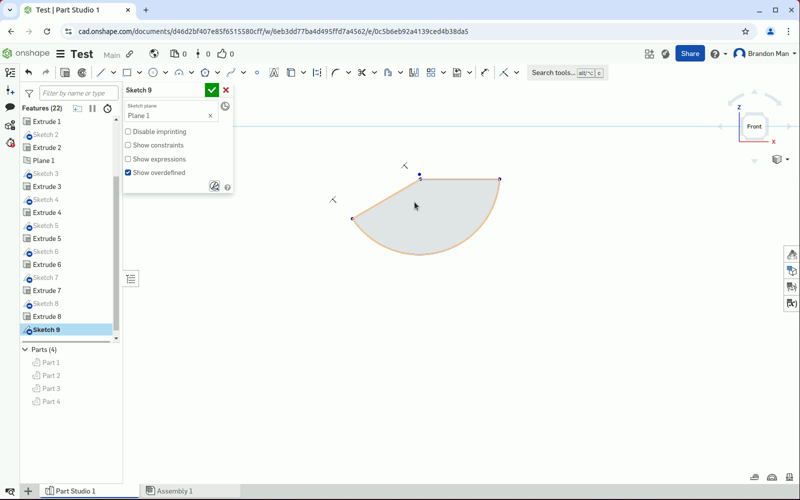
scroll(-6)
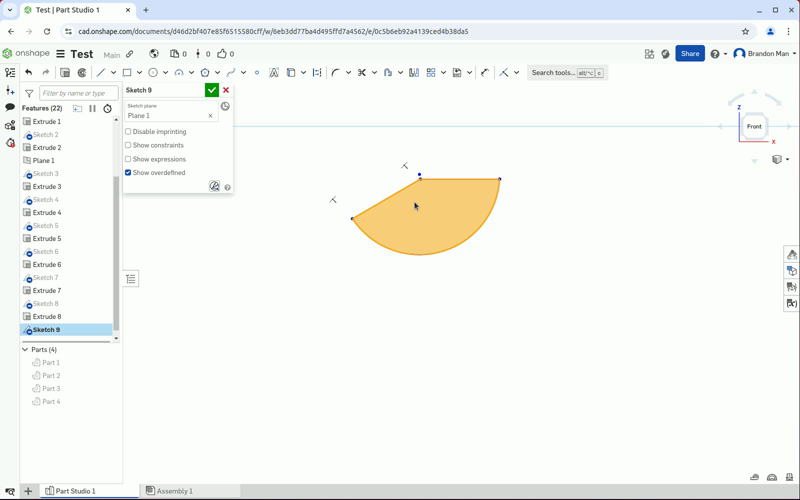
scroll(-6)
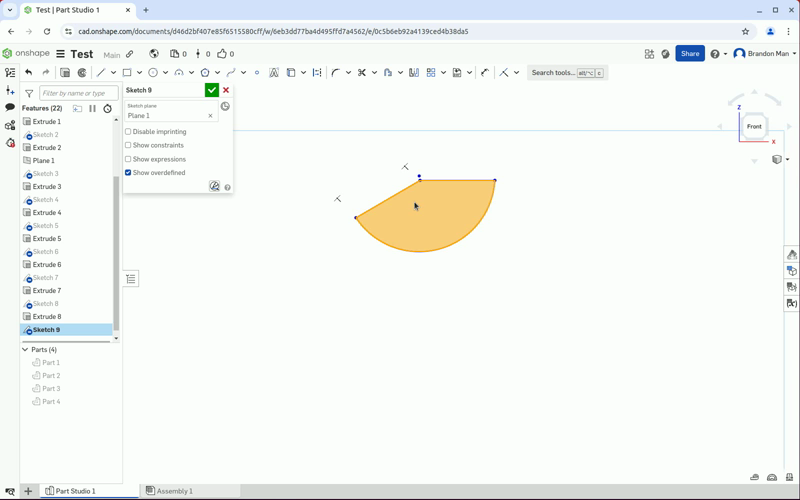
scroll(-6)
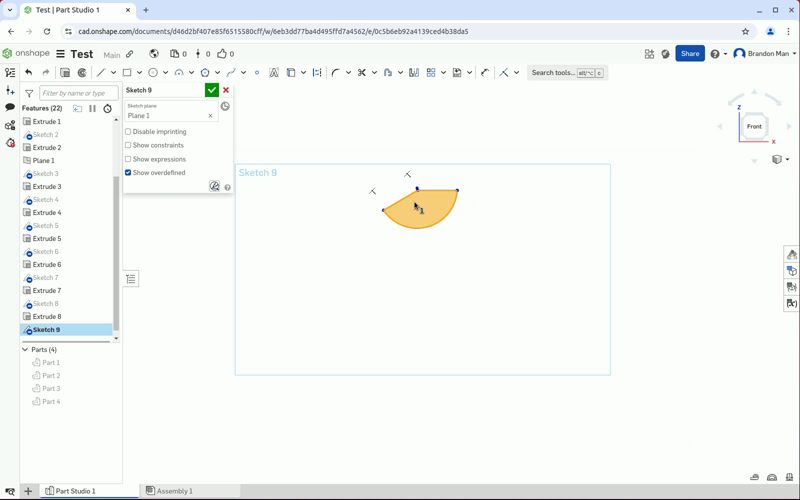
scroll(-6)
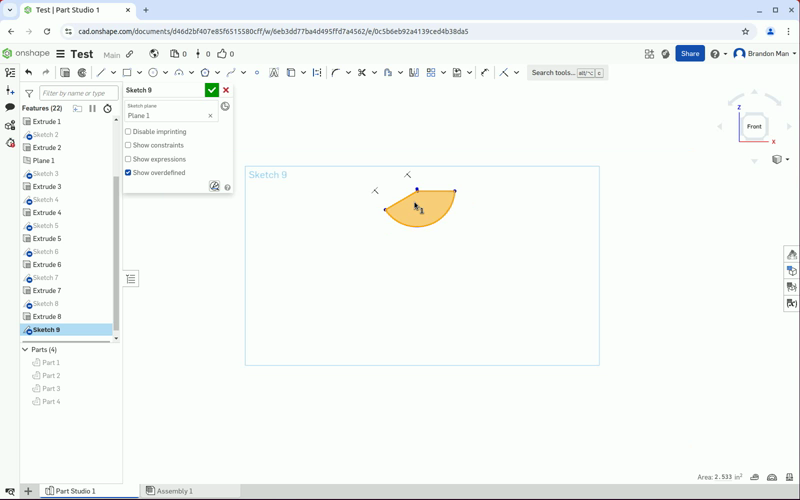
scroll(-6)
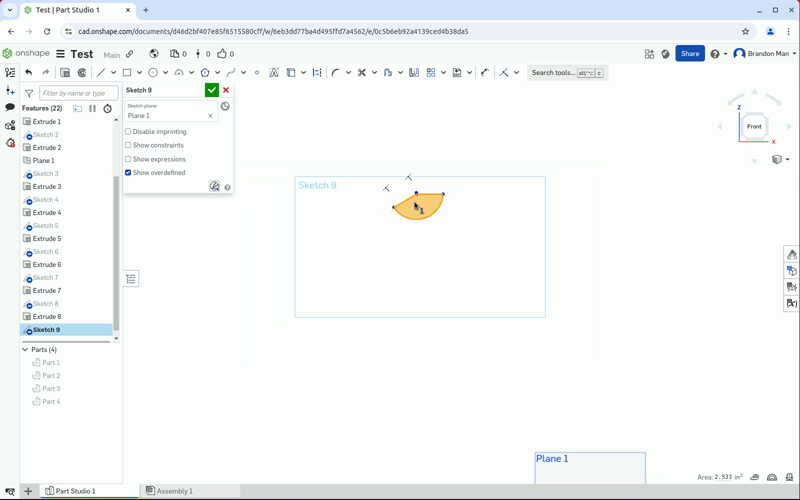
scroll(-6)
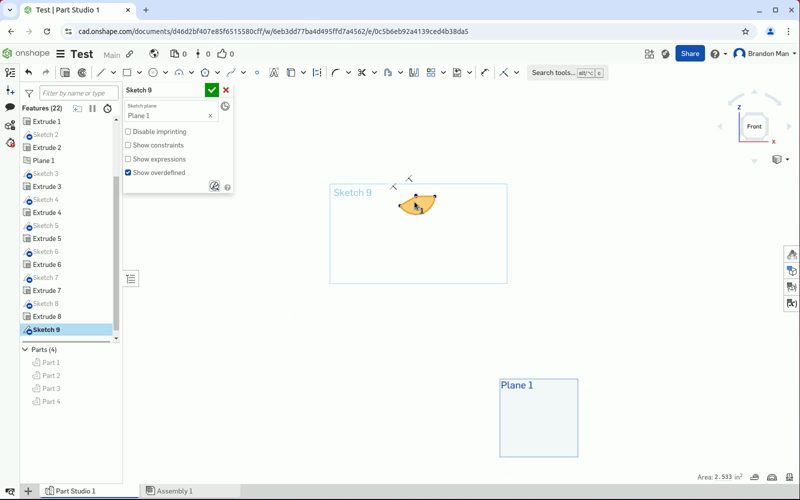
scroll(-6)
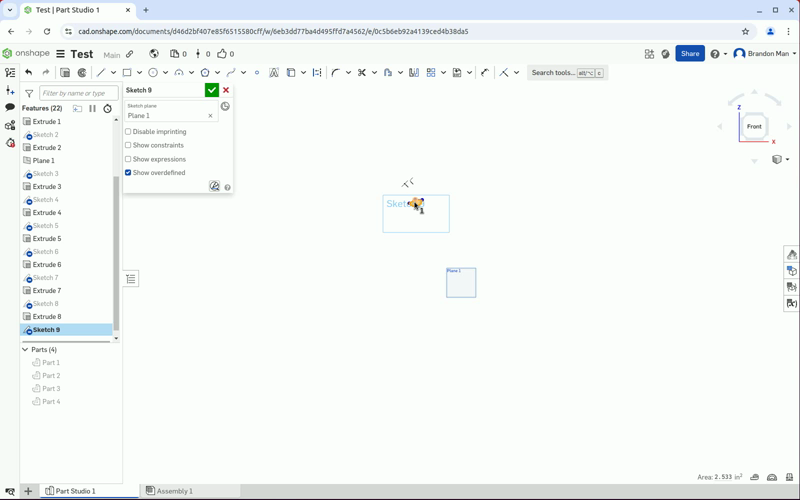
mouse_move(73, 352)
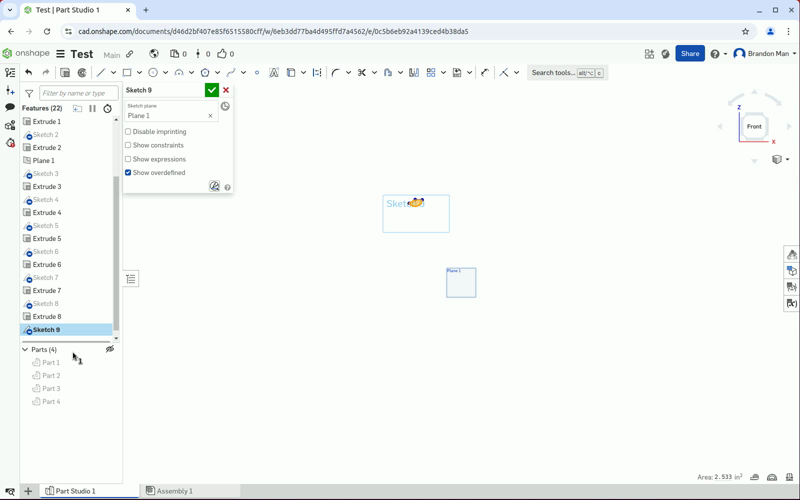
key(shift+y)
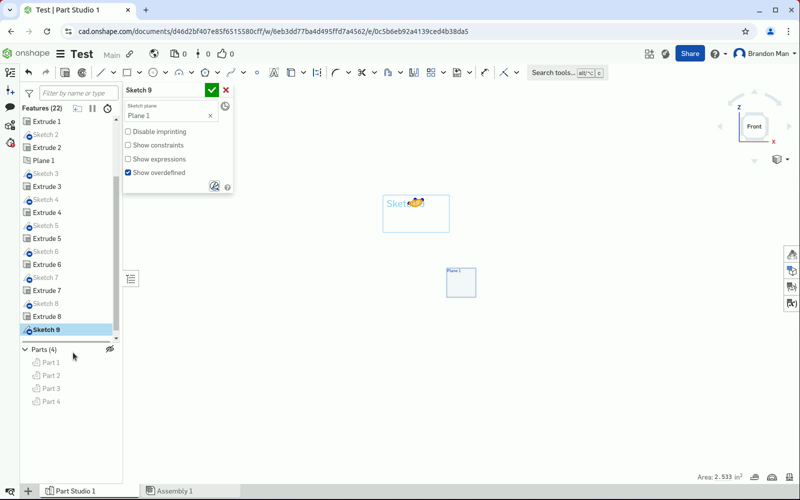
key(shift+e)
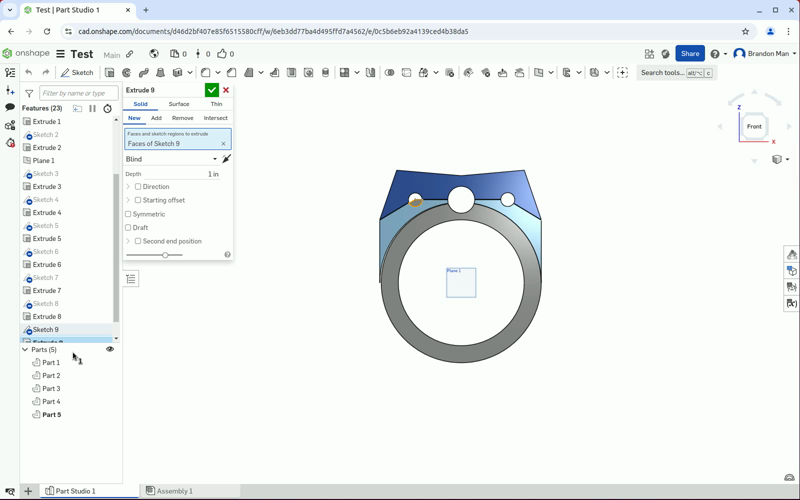
mouse_move(143, 106)
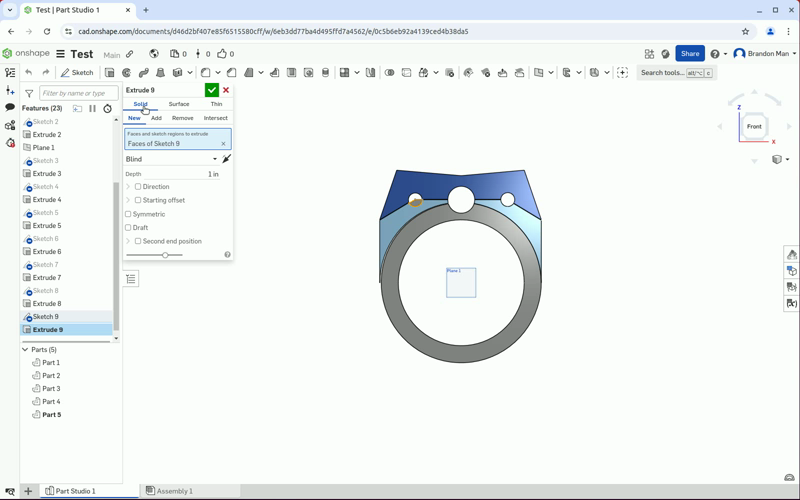
click(143, 106)
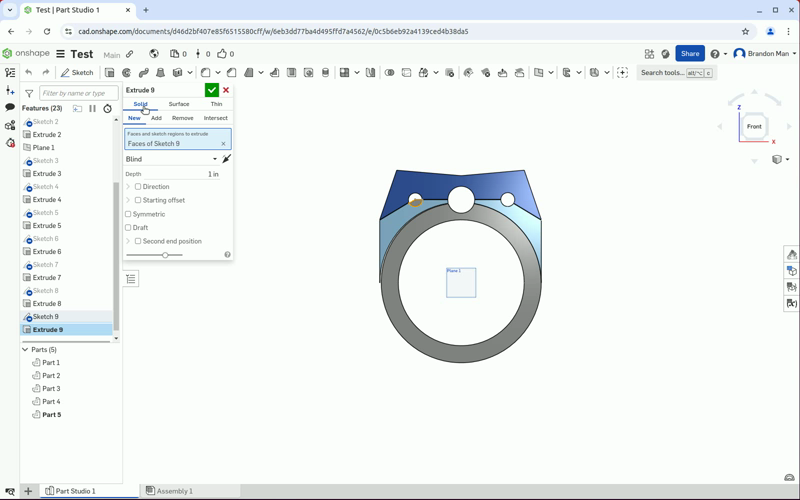
mouse_move(186, 120)
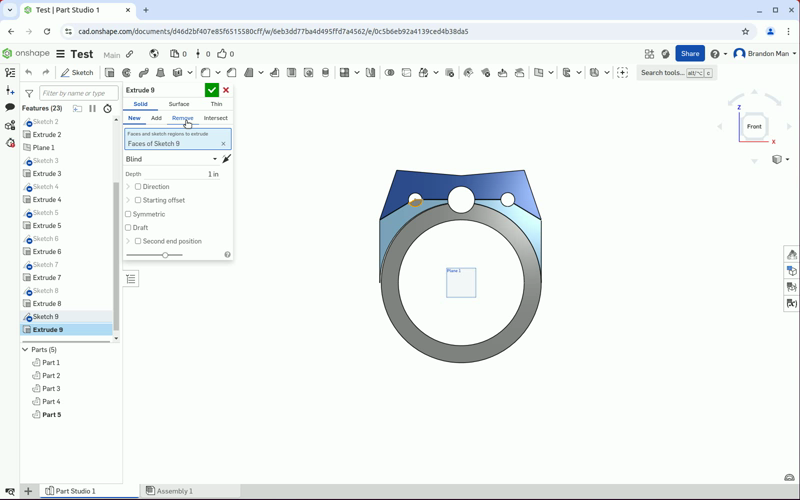
click(186, 120)
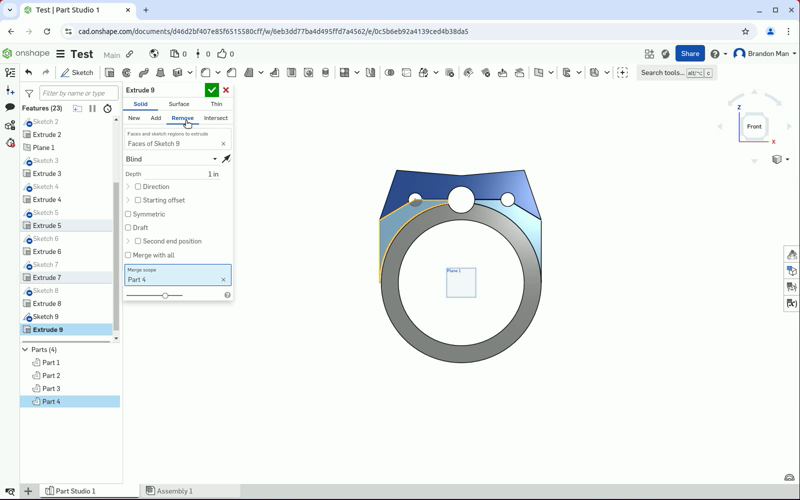
key(tab, 4)
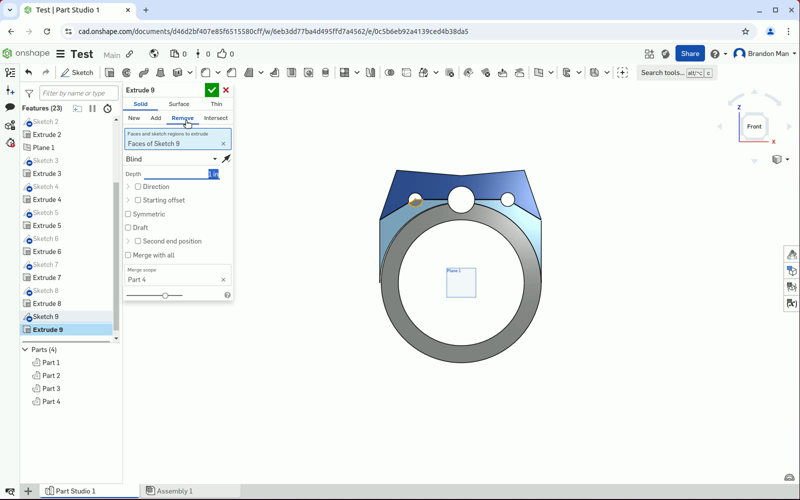
text(30.811)
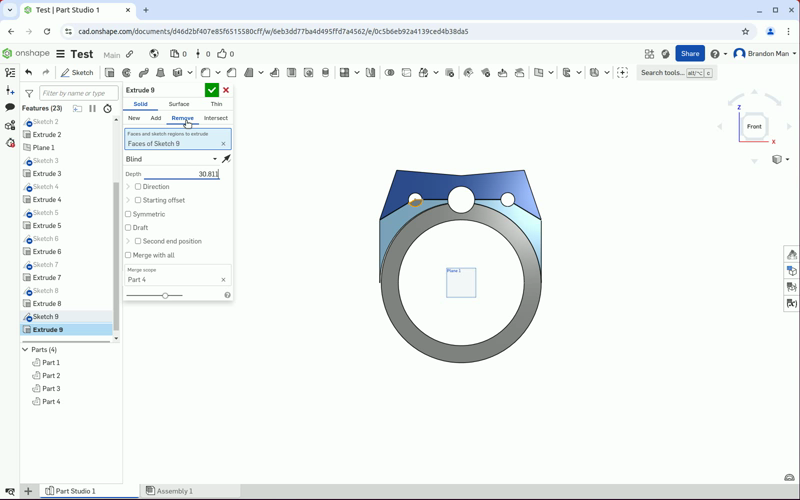
key(tab, 6)
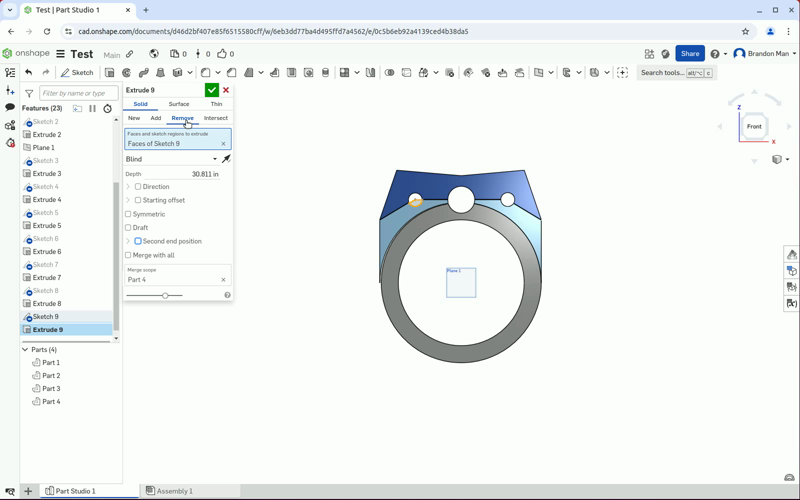
key(space)
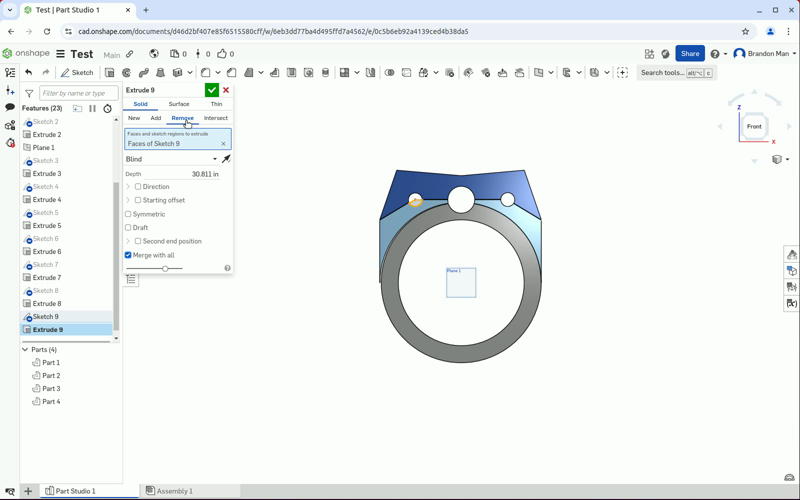
key(enter)
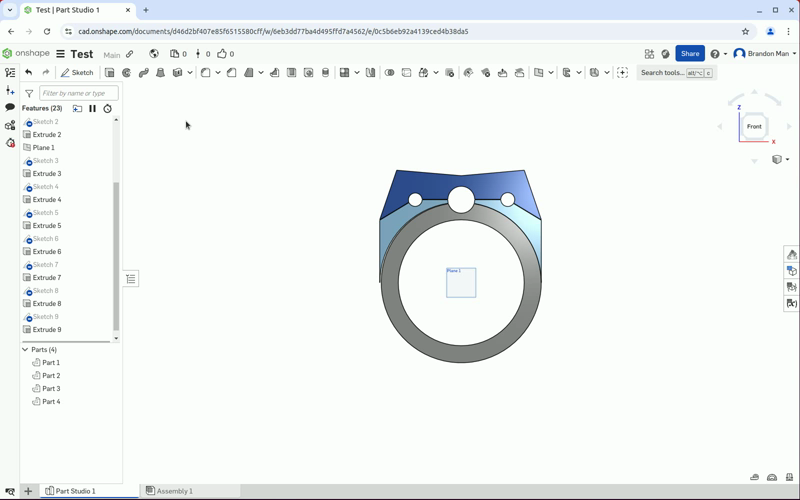
key(shift+h)
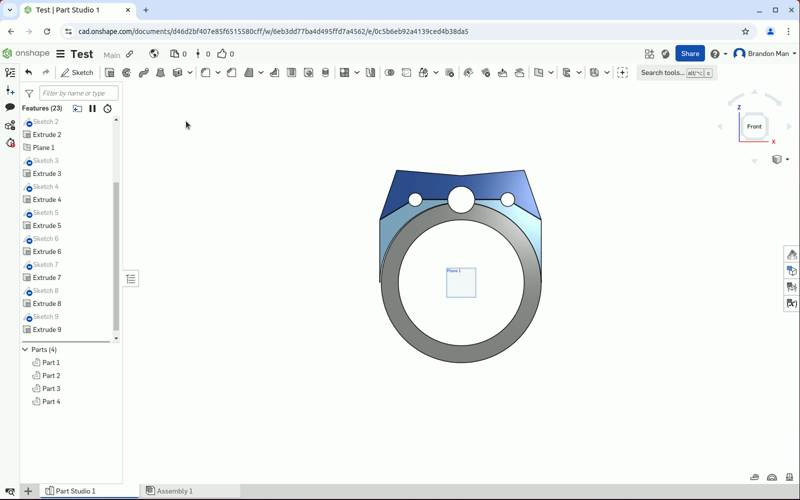
key(shift+h)
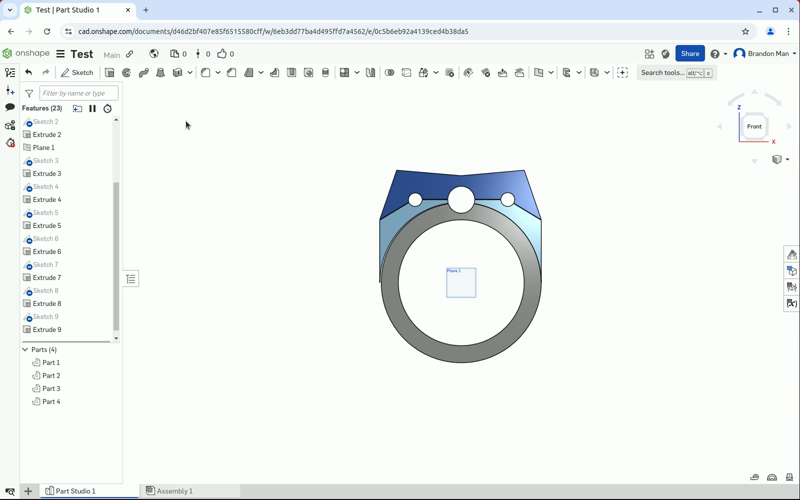
key(shift+7)
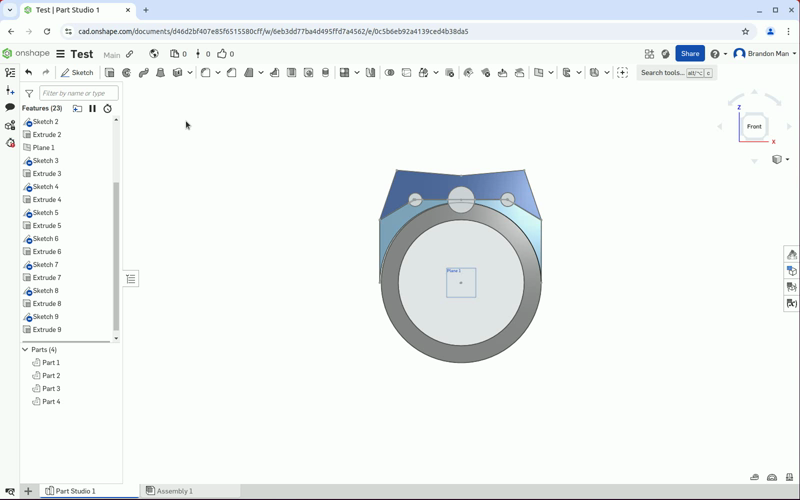
key(left, 2)
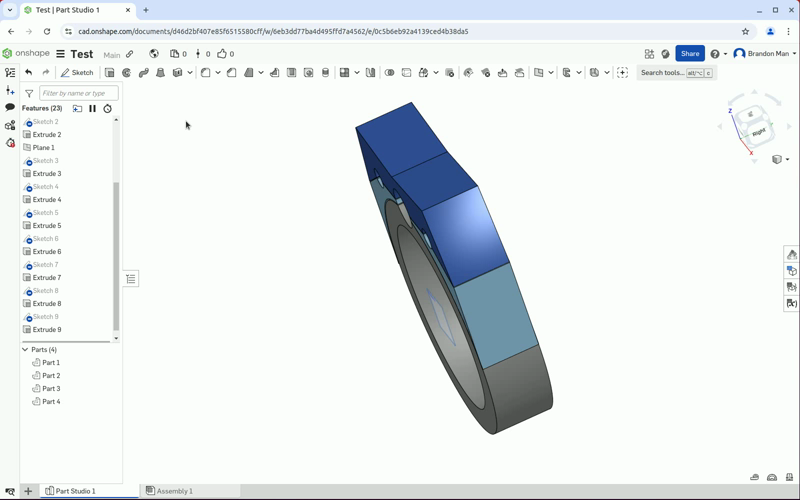
key(down, 2)
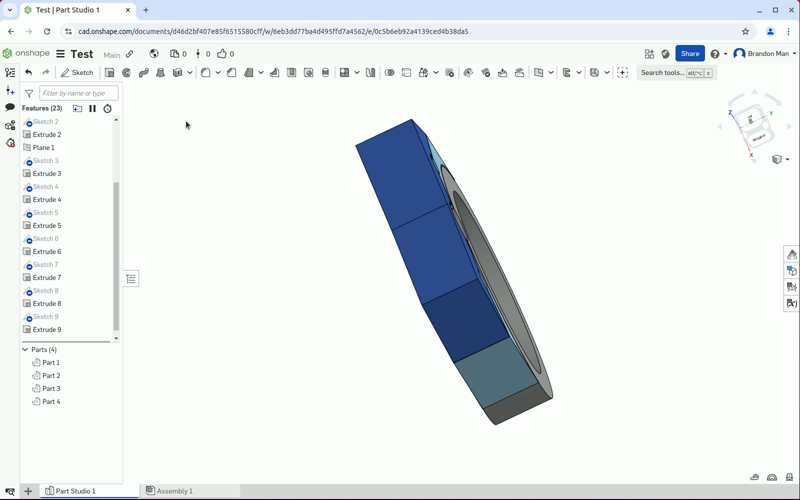
key(up, 2)
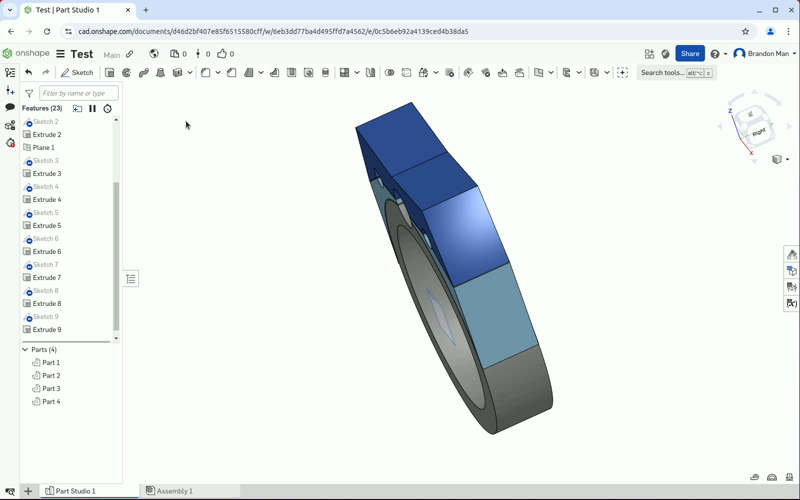
key(right, 2)
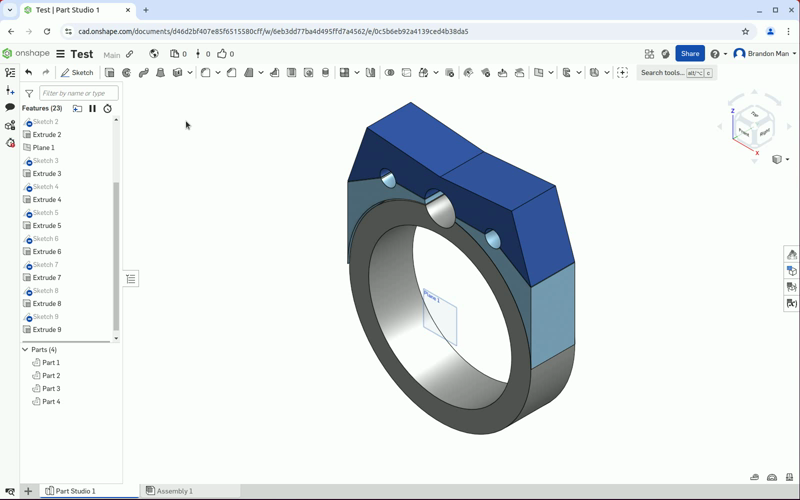
mouse_move(69, 98)
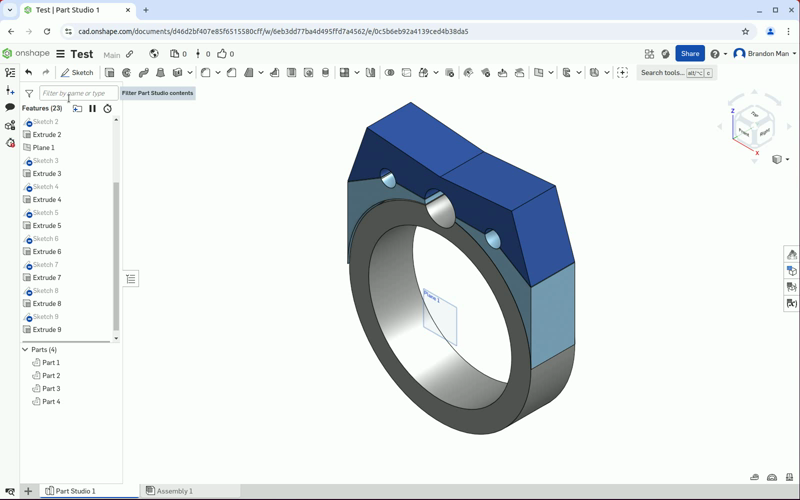
click(69, 98)